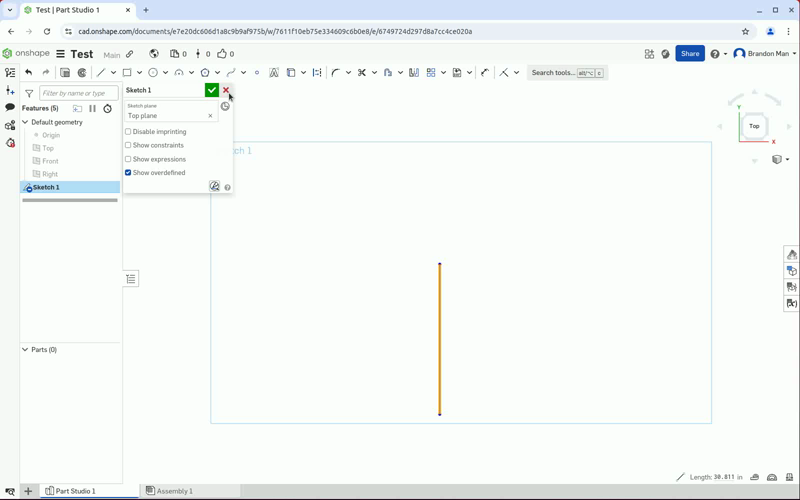
key(shift+h)
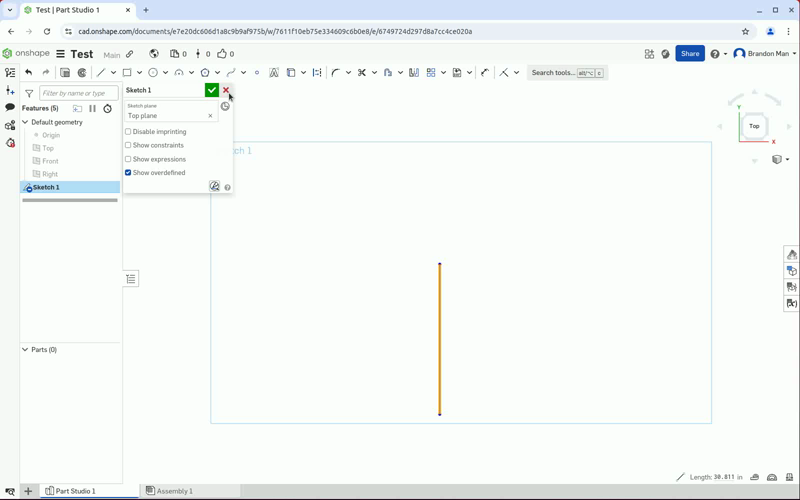
key(shift+s)
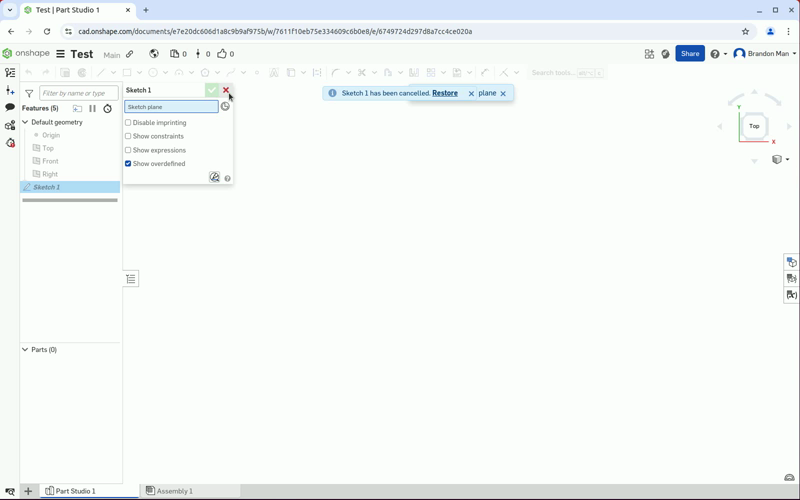
mouse_move(73, 150)
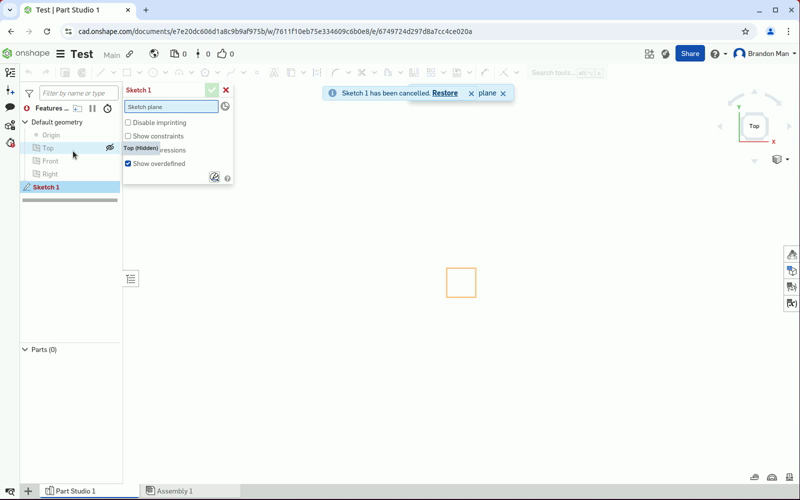
click(73, 150)
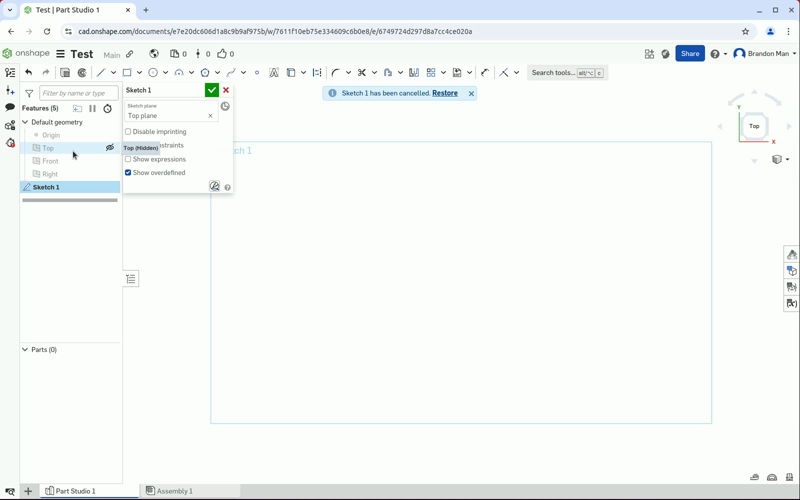
mouse_move(73, 352)
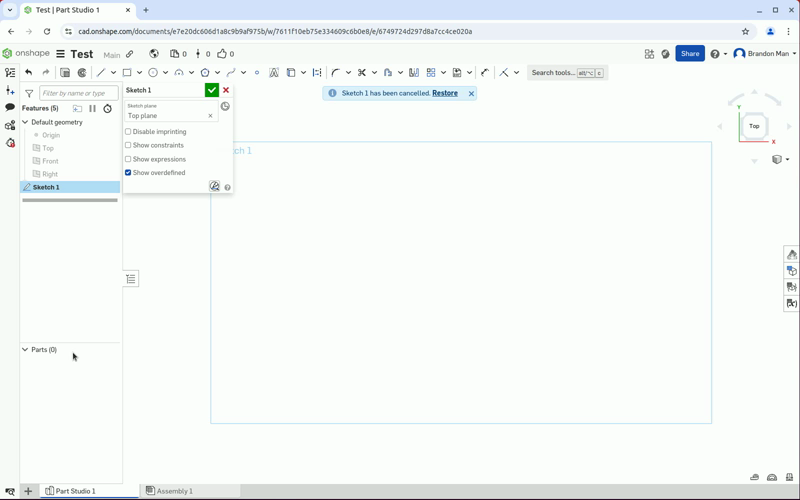
key(y)
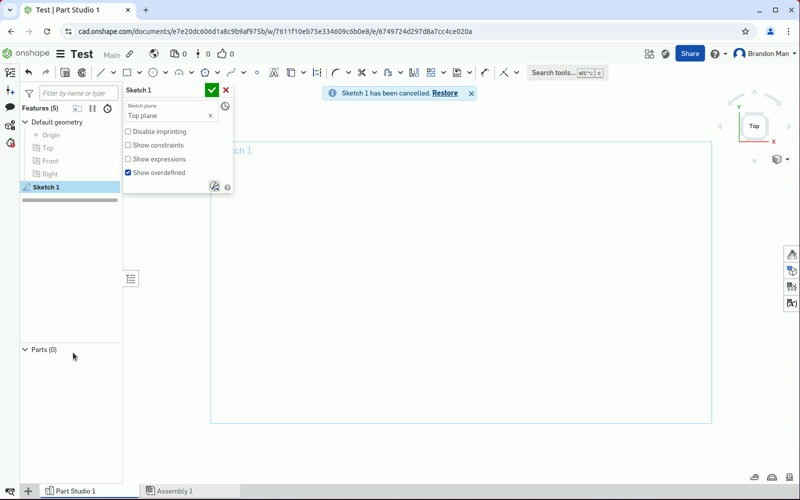
key(l)
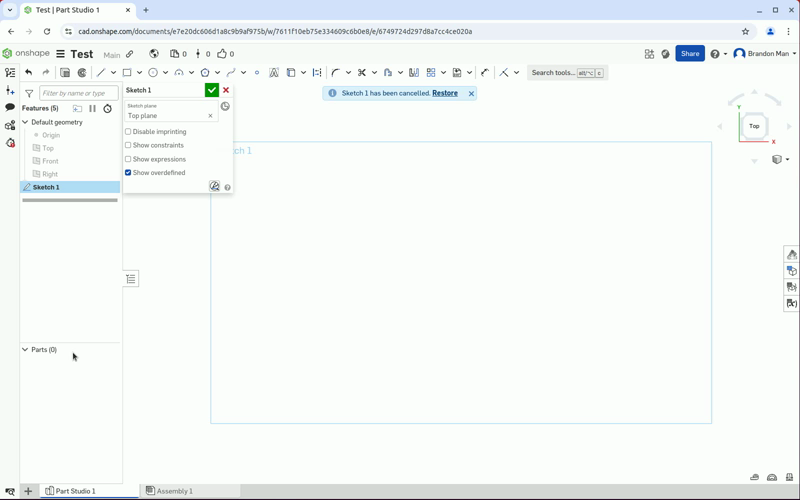
key_down(shift)
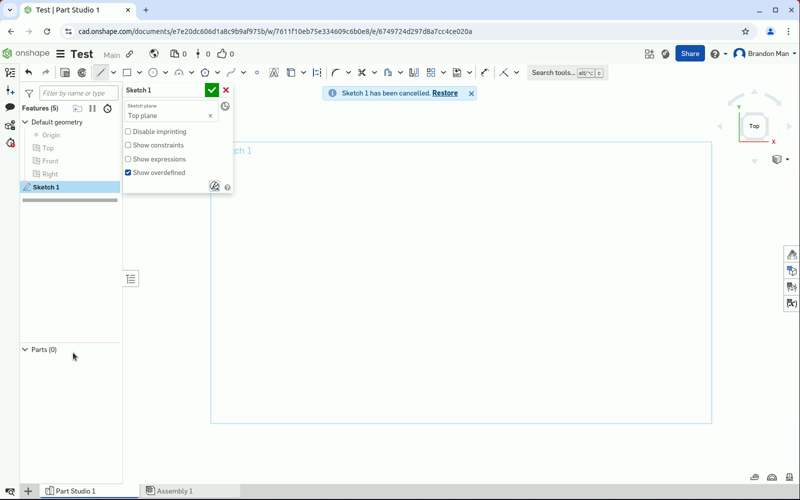
mouse_move(348, 395)
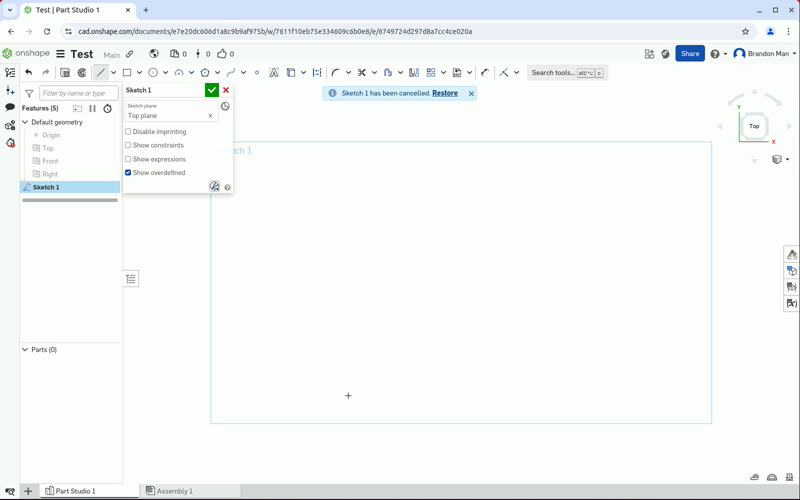
click(348, 395)
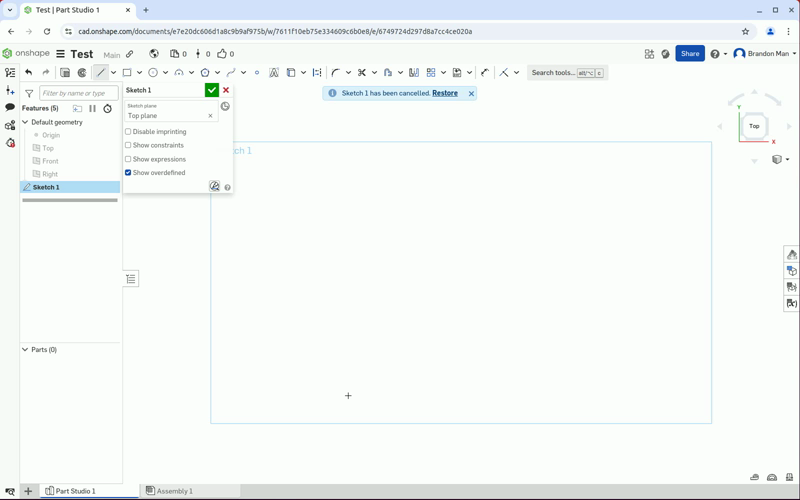
key_up(shift)
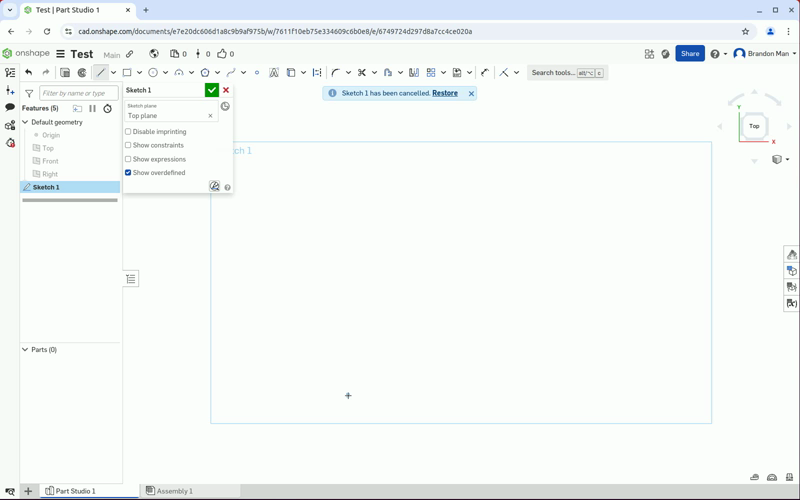
key_down(shift)
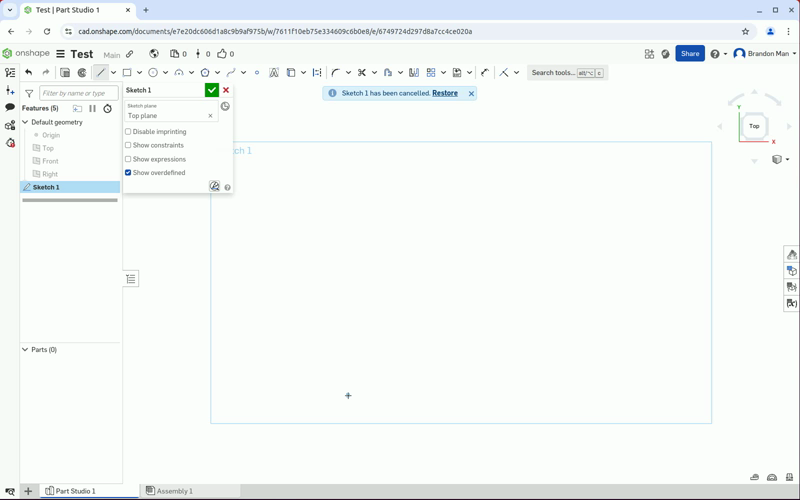
mouse_move(572, 395)
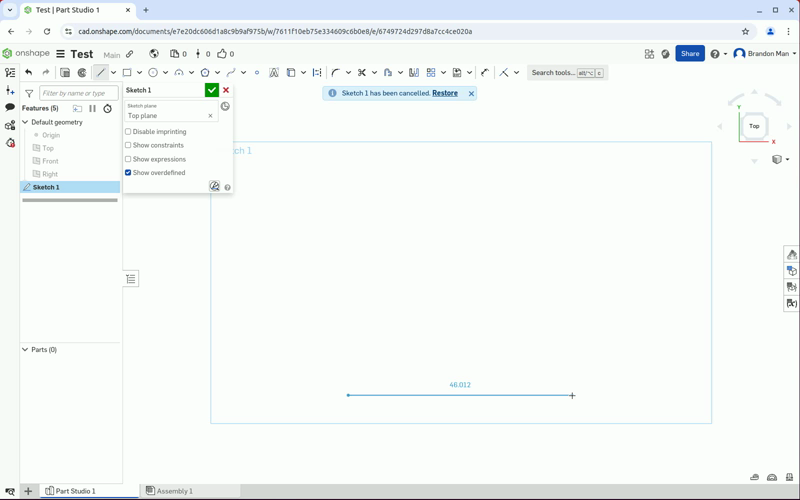
click(572, 395)
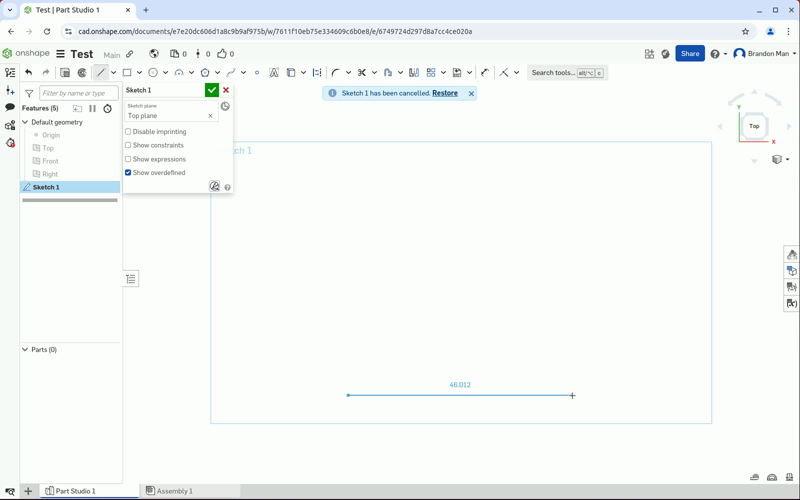
key_up(shift)
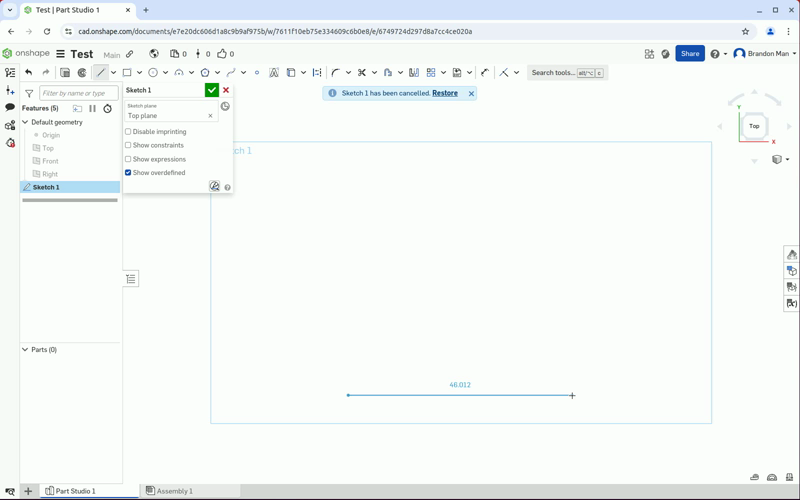
key_down(shift)
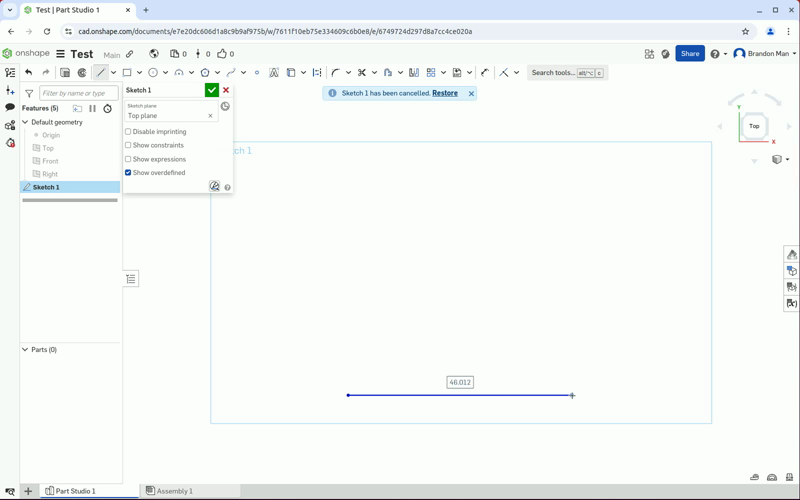
mouse_move(572, 171)
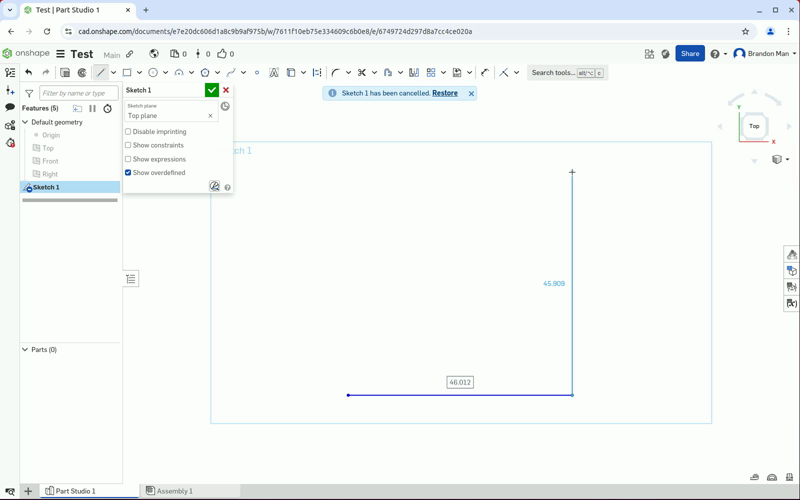
click(572, 171)
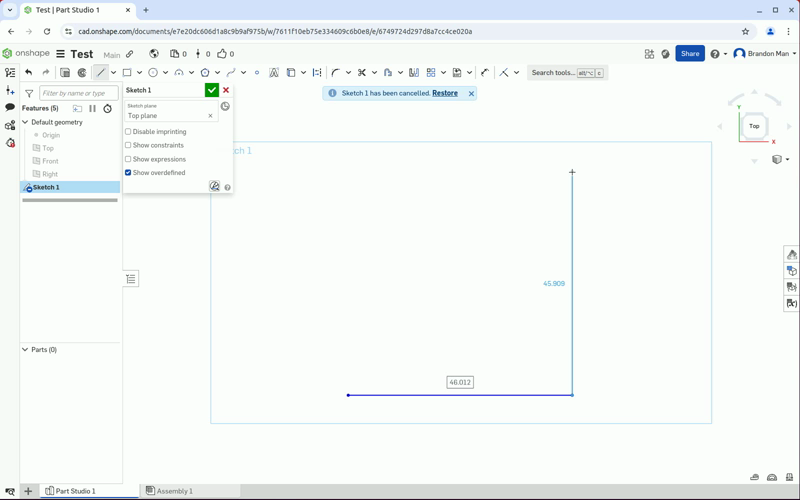
key_up(shift)
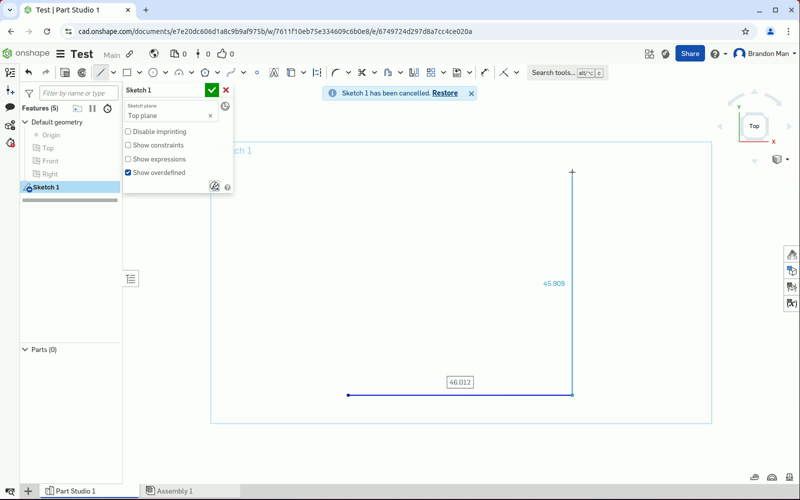
key_down(shift)
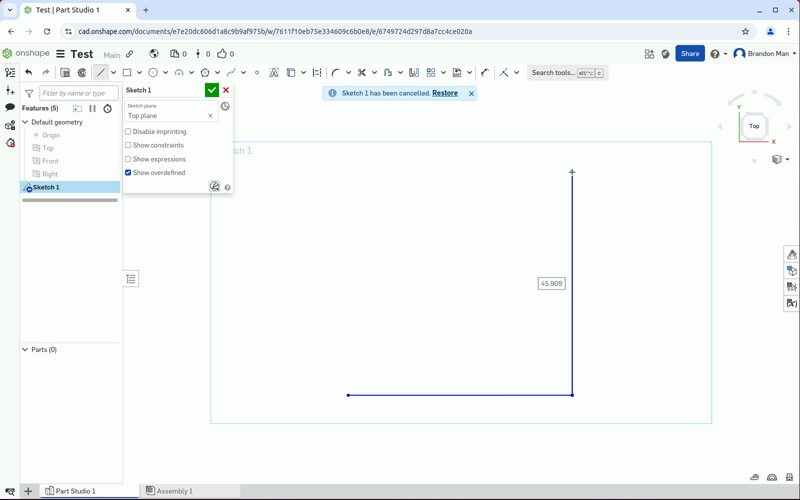
mouse_move(404, 171)
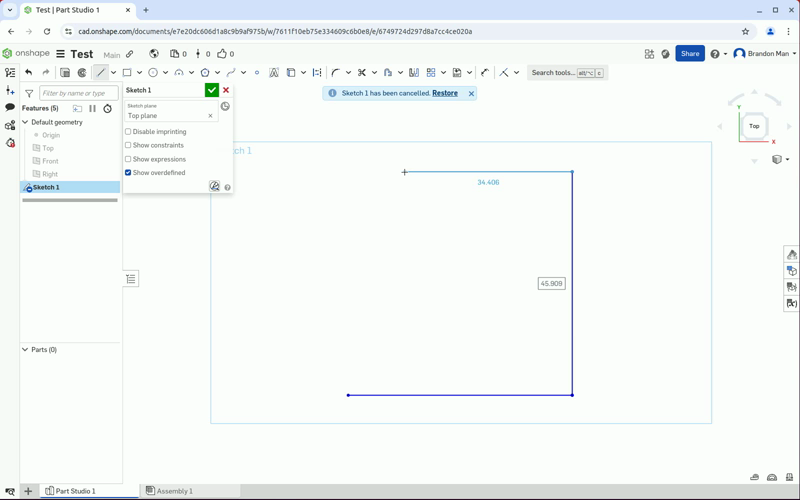
click(404, 171)
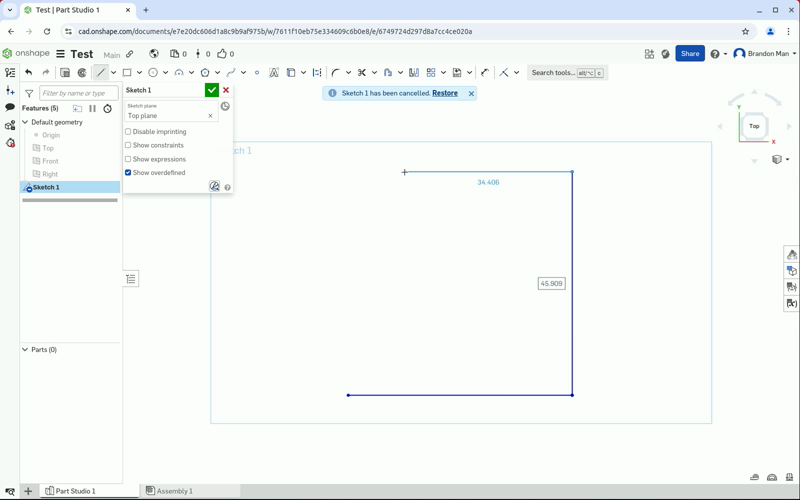
key_up(shift)
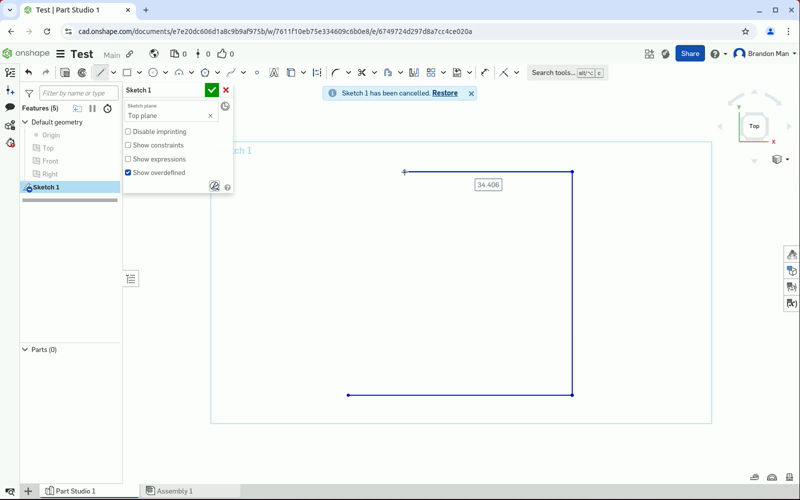
key_down(shift)
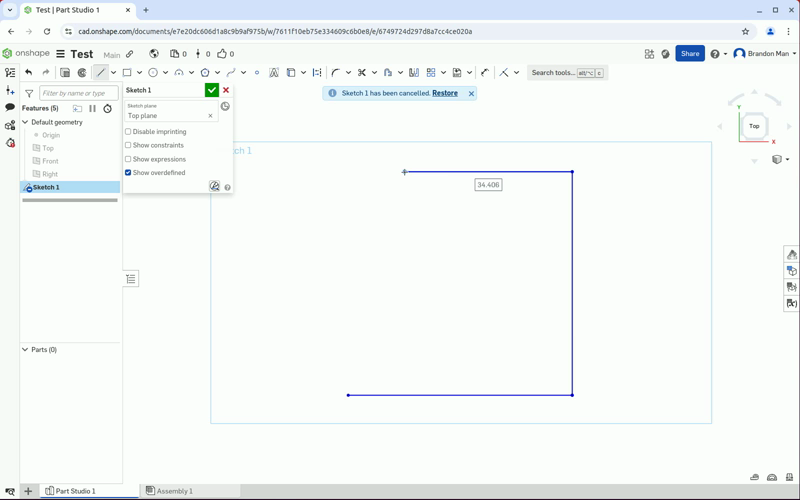
mouse_move(434, 171)
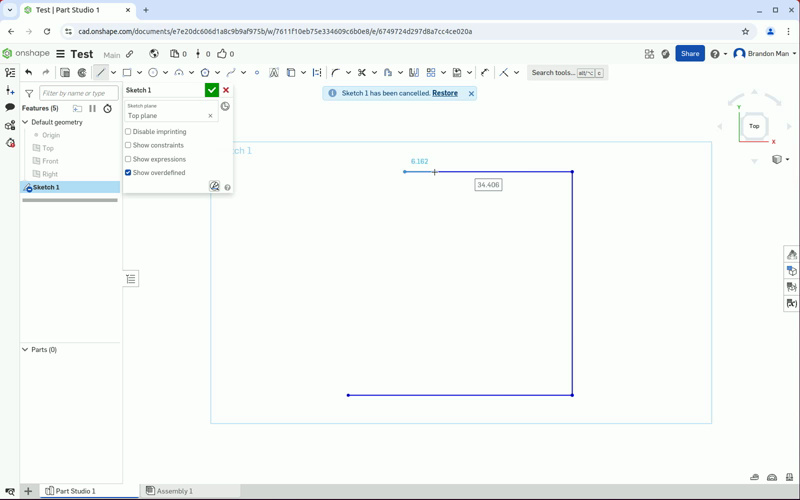
mouse_move(404, 192)
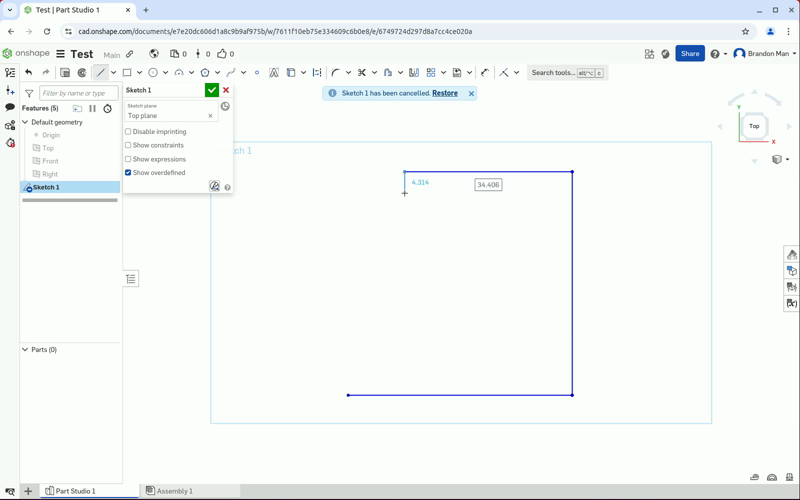
click(404, 192)
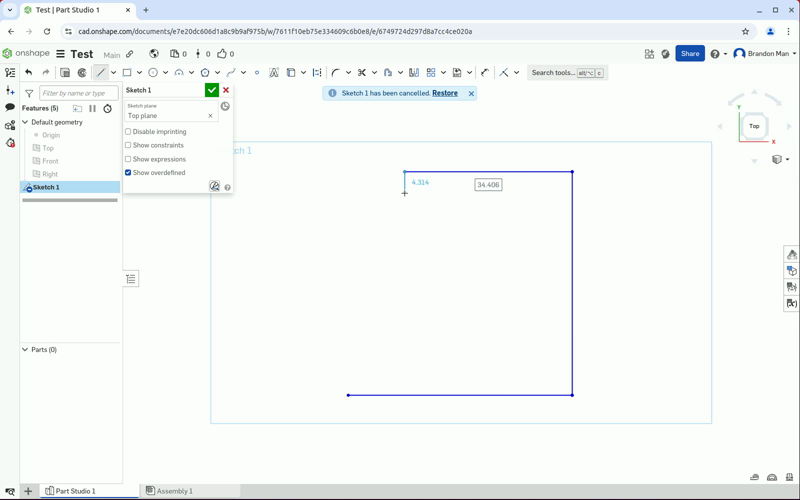
key_up(shift)
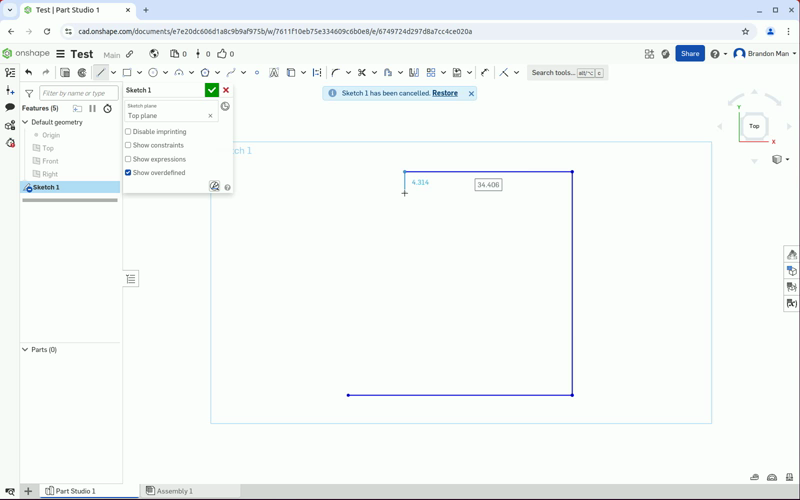
key(esc)
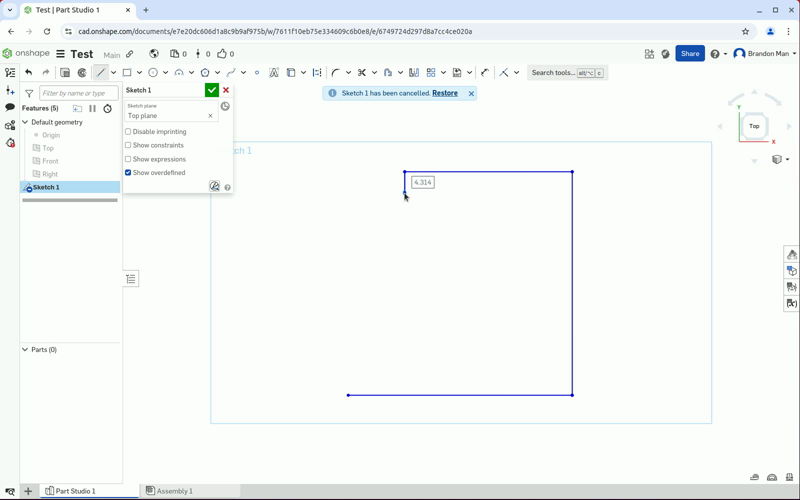
key(a)
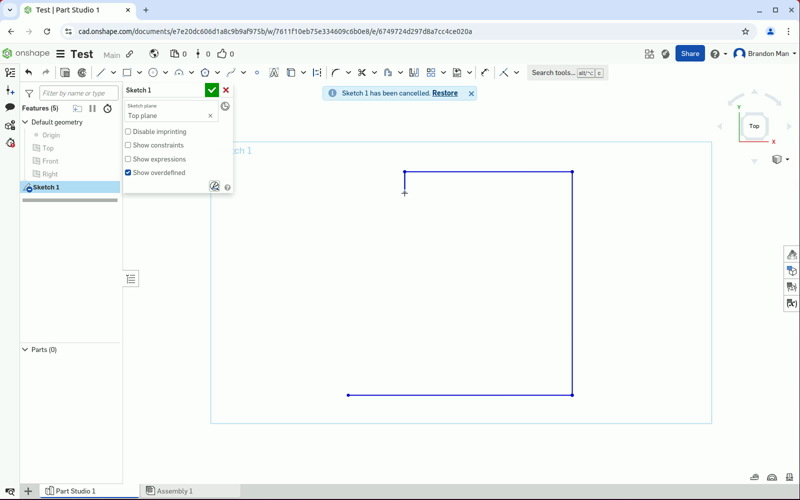
mouse_move(404, 192)
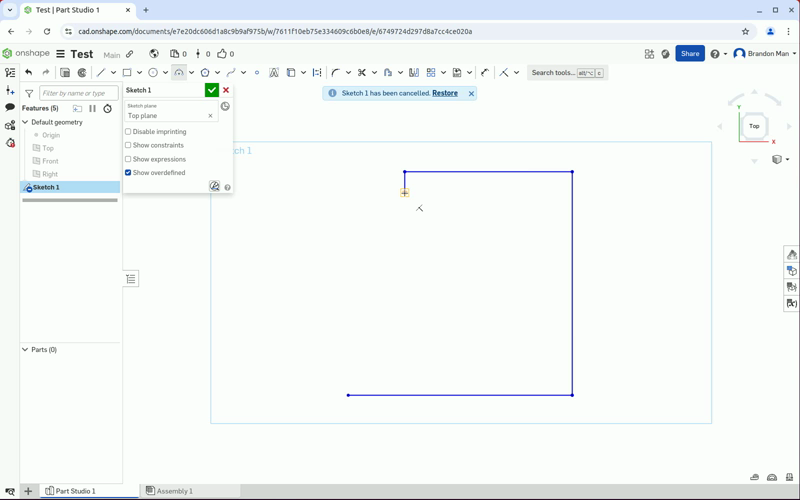
click(404, 192)
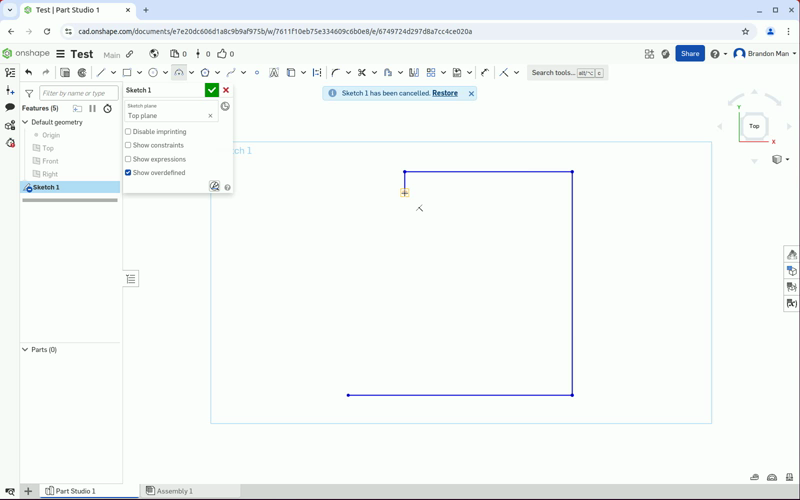
key_down(shift)
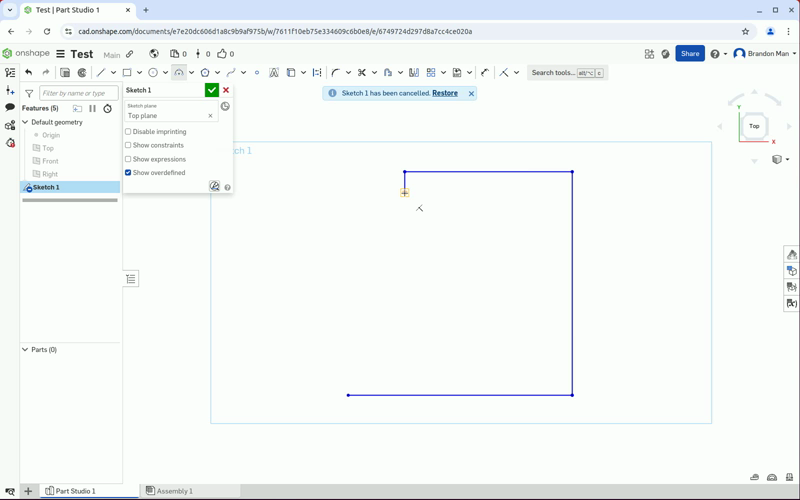
mouse_move(355, 277)
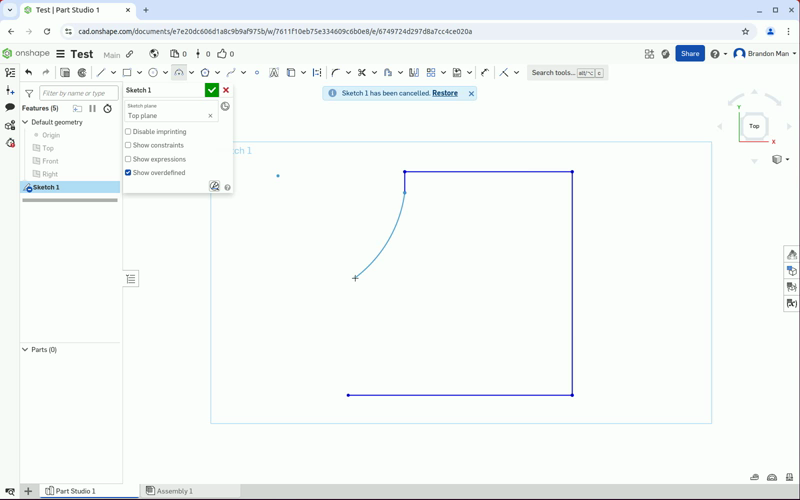
click(355, 277)
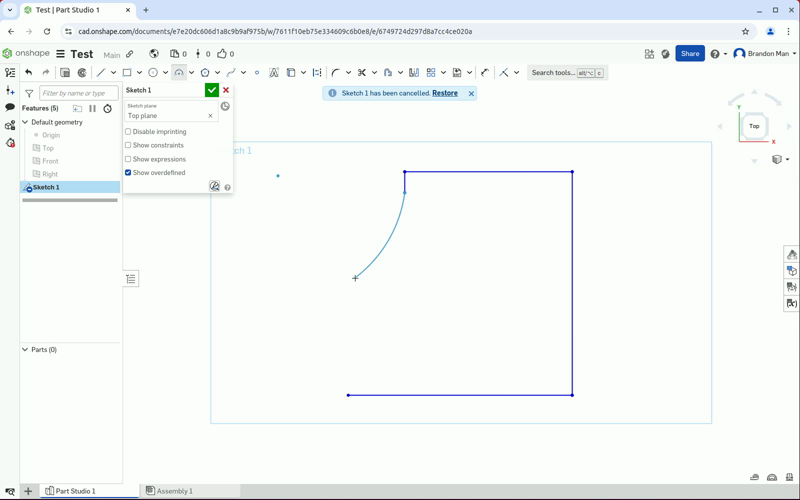
mouse_move(549, 333)
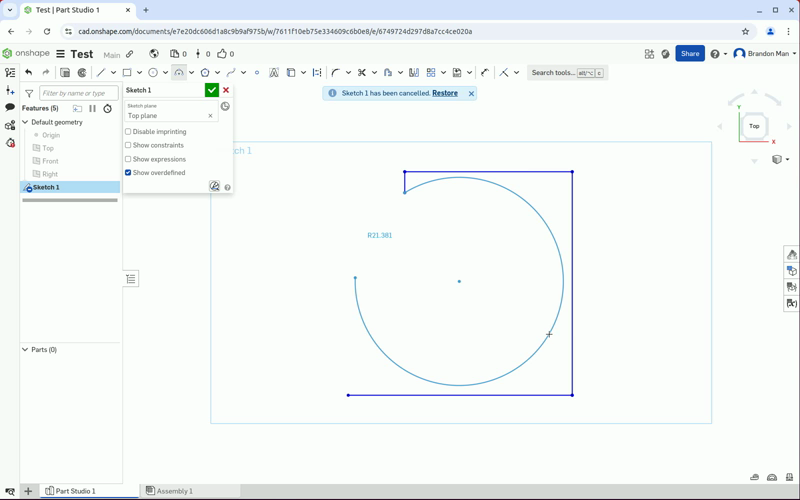
click(549, 333)
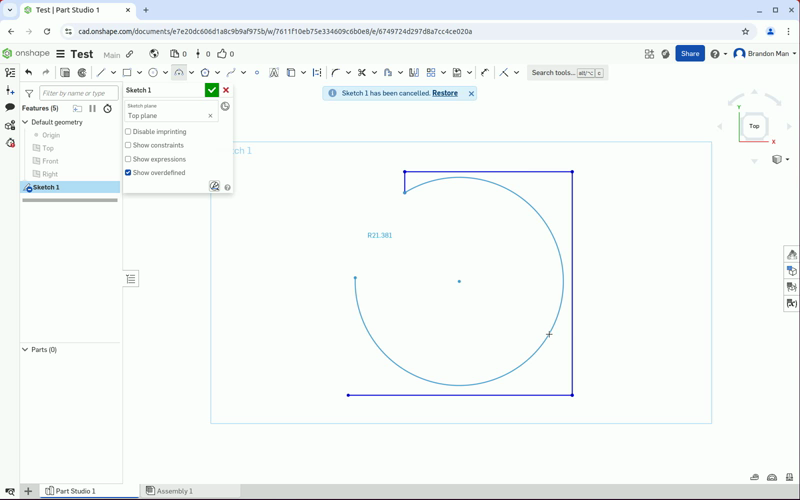
key_up(shift)
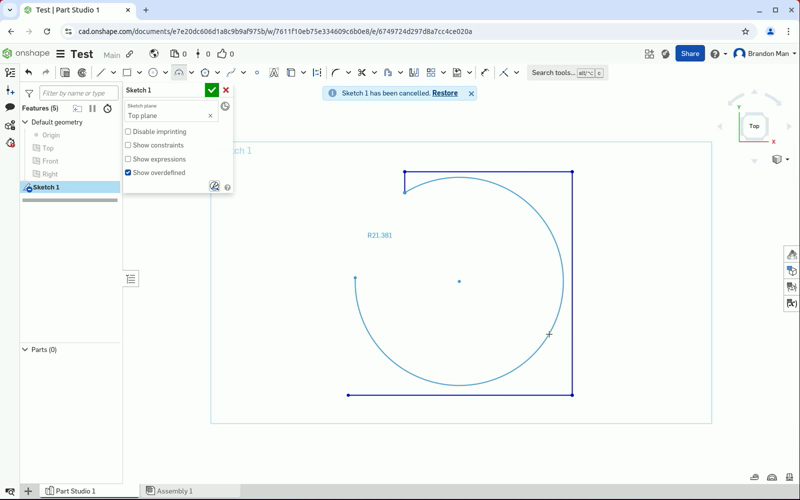
key(esc)
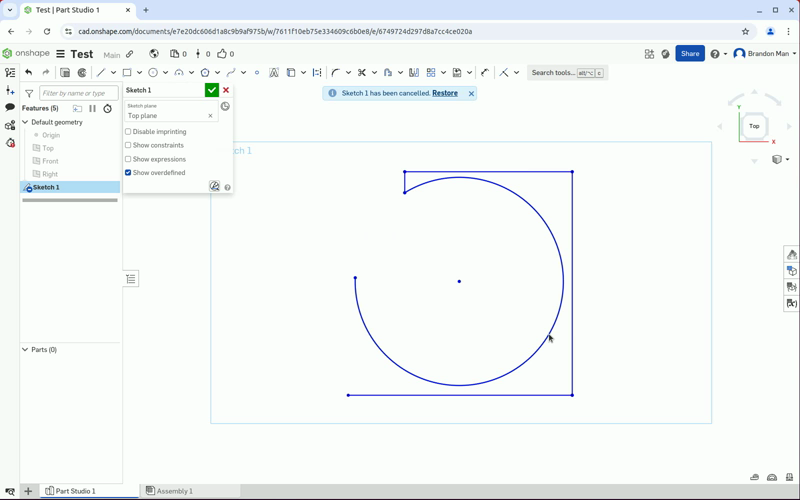
key(l)
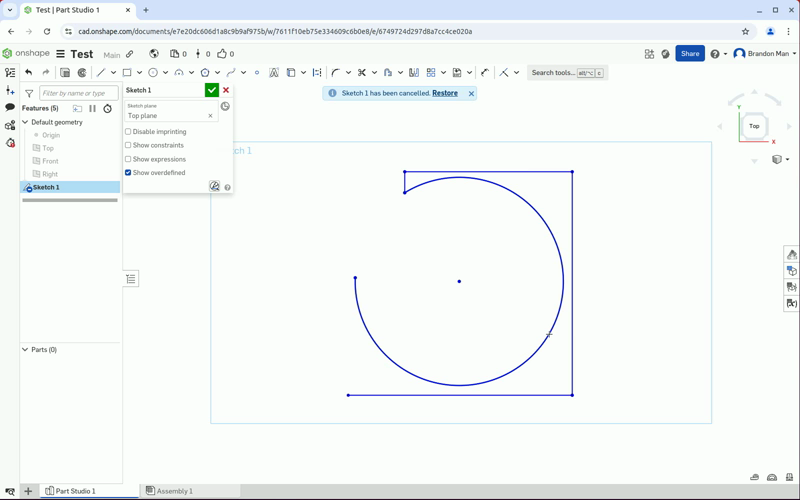
mouse_move(355, 277)
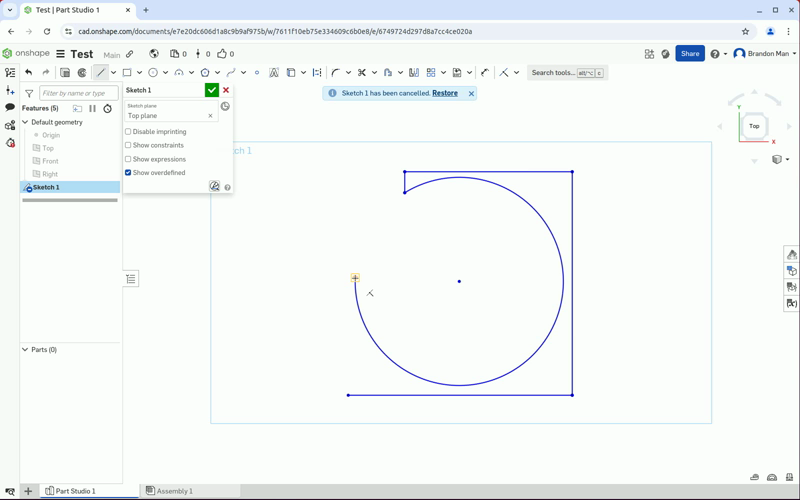
click(355, 277)
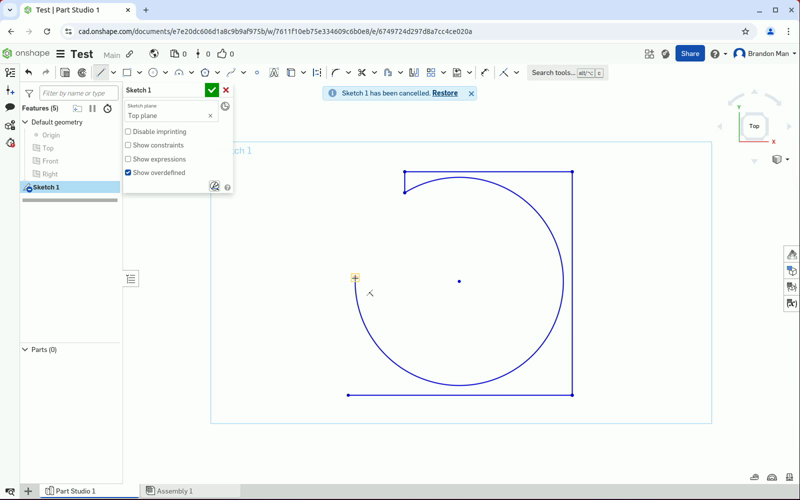
key_down(shift)
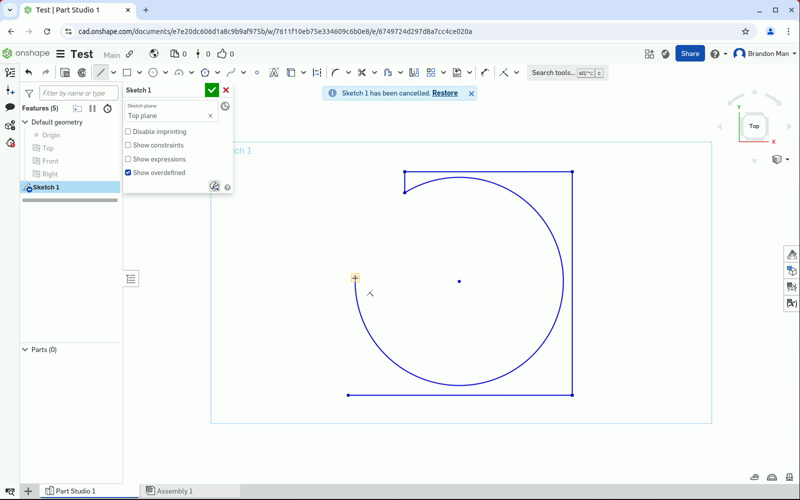
mouse_move(355, 171)
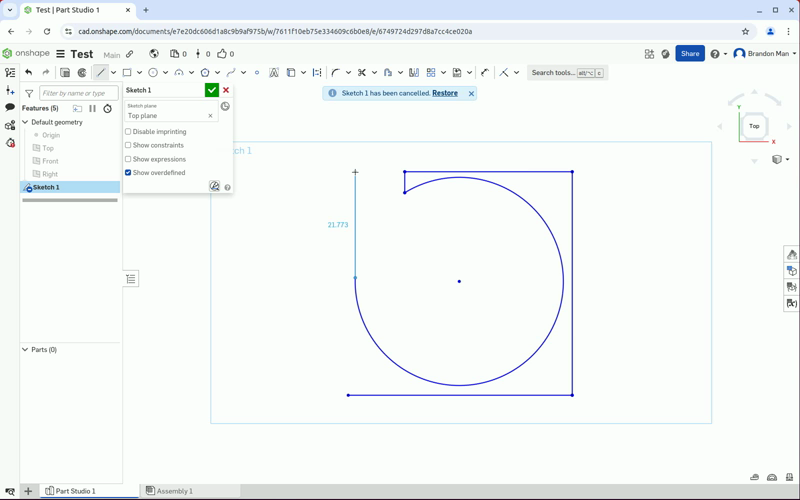
click(355, 171)
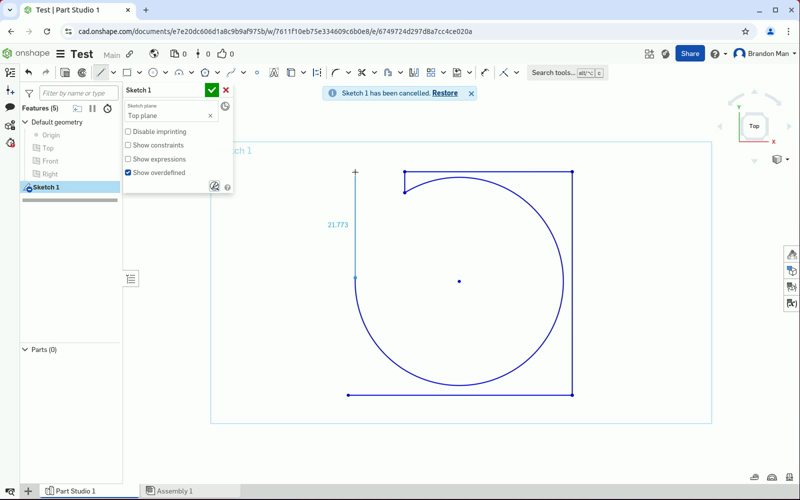
key_up(shift)
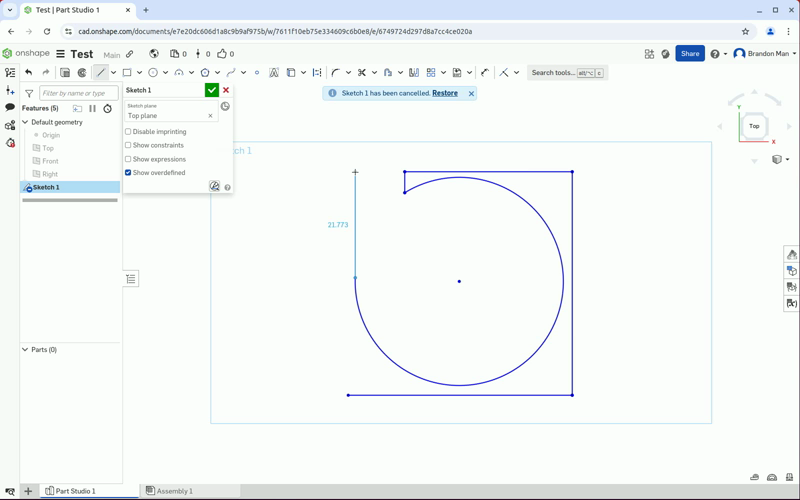
key_down(shift)
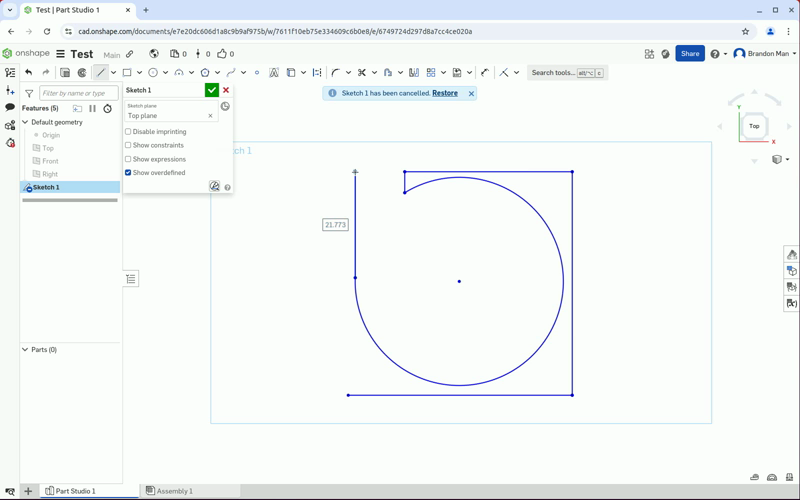
mouse_move(385, 171)
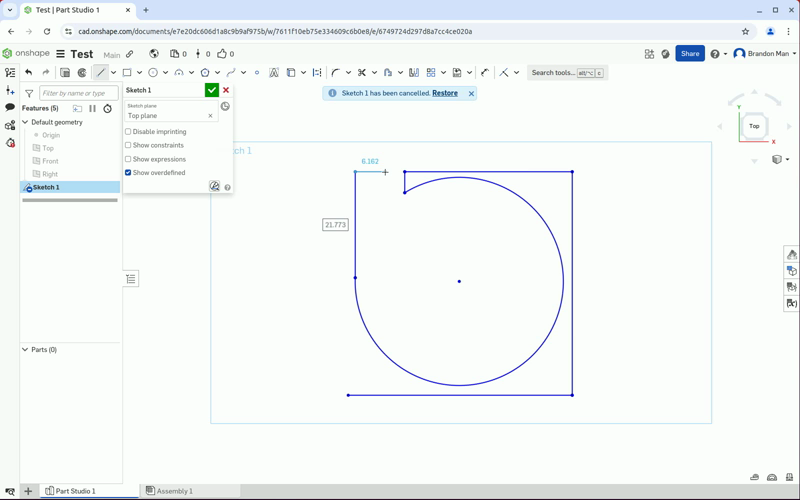
mouse_move(348, 171)
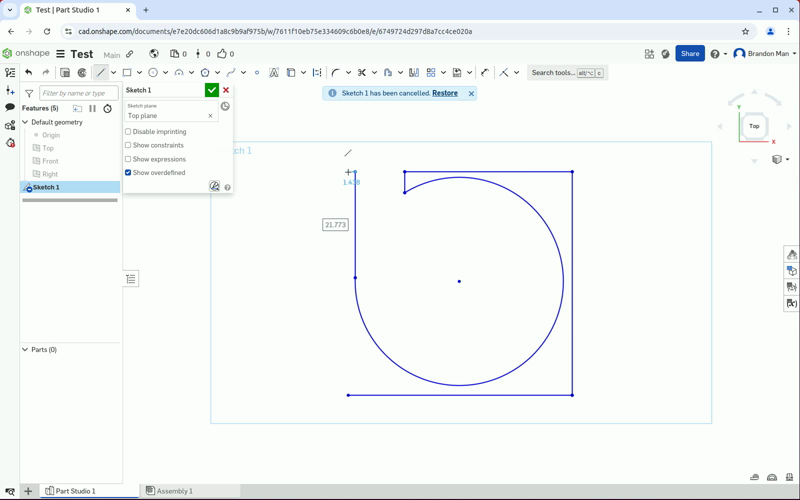
scroll(6)
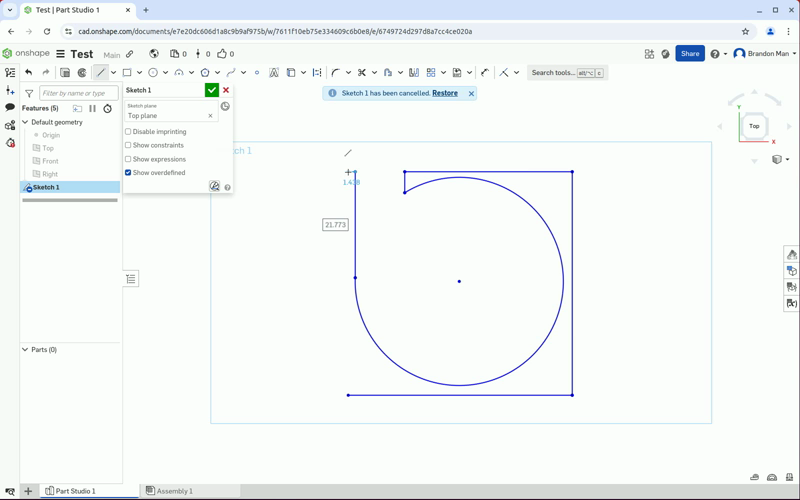
scroll(6)
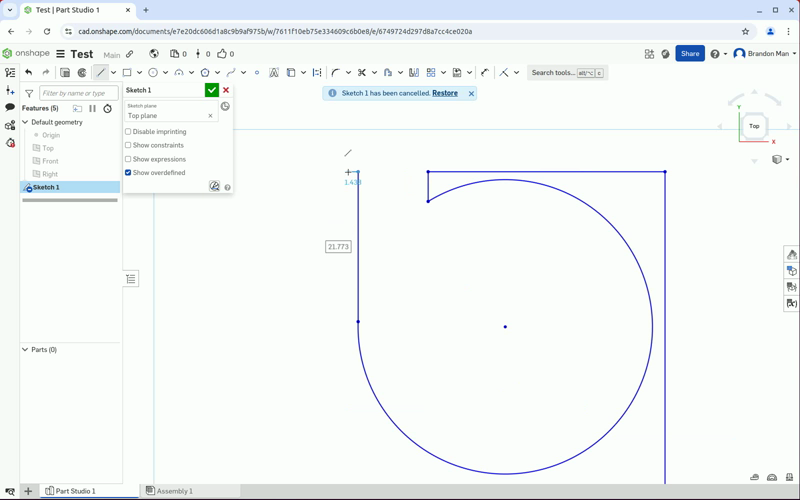
scroll(6)
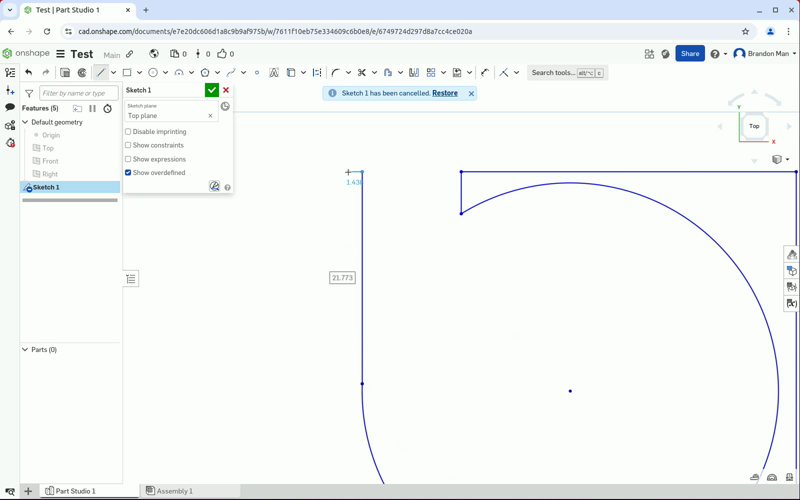
scroll(6)
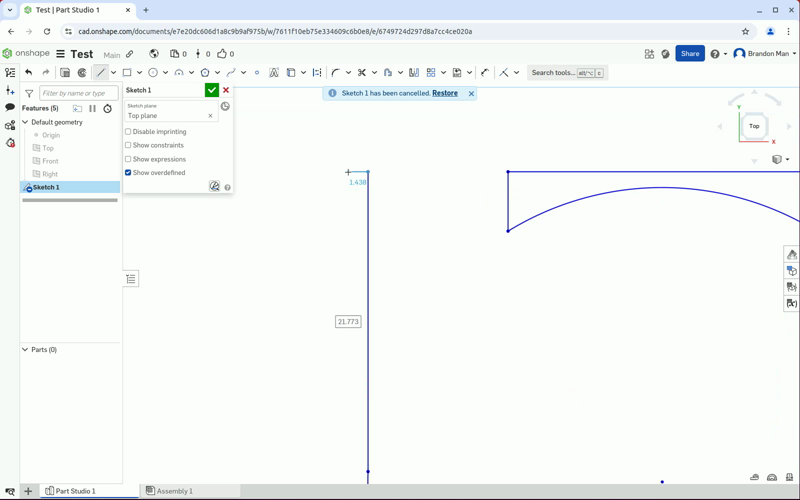
scroll(6)
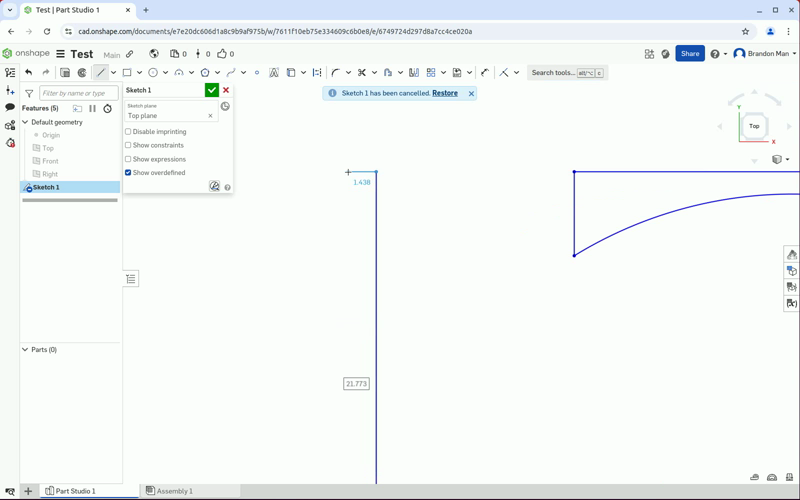
scroll(6)
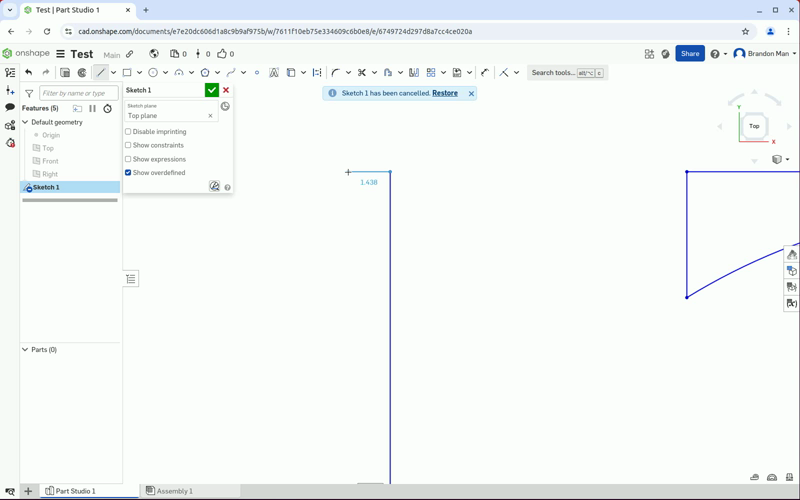
scroll(6)
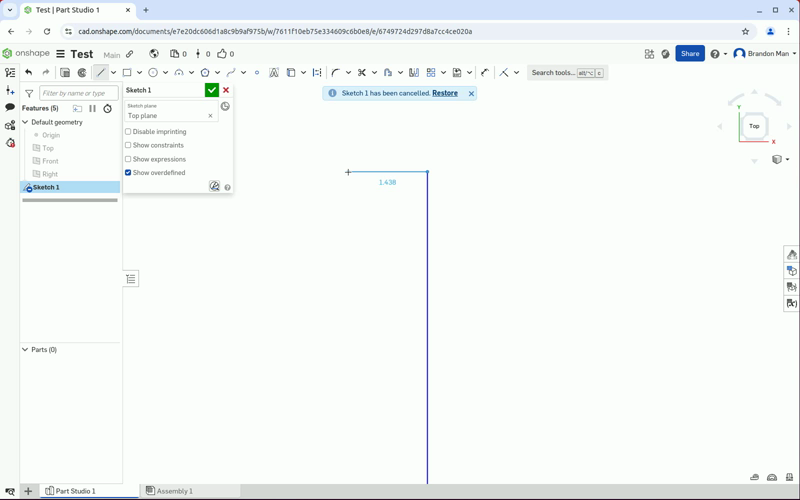
click(348, 171)
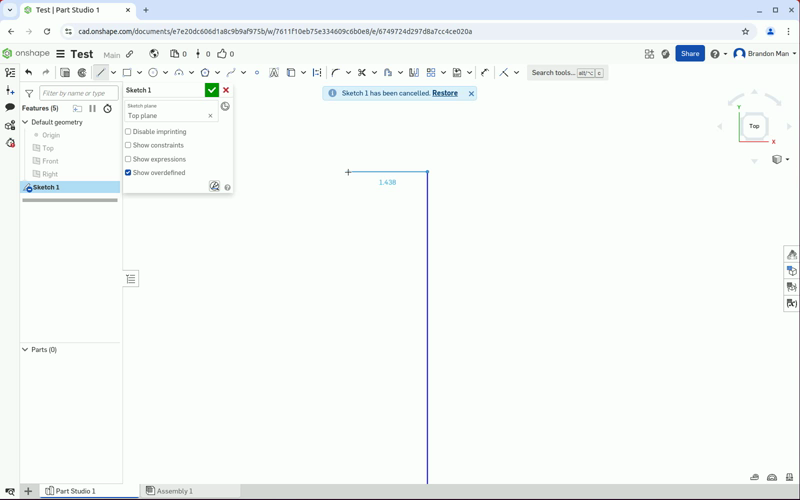
scroll(-6)
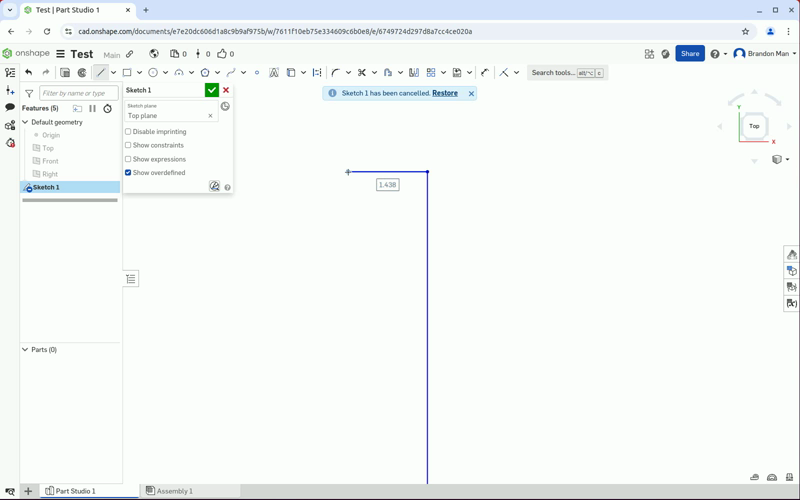
scroll(-6)
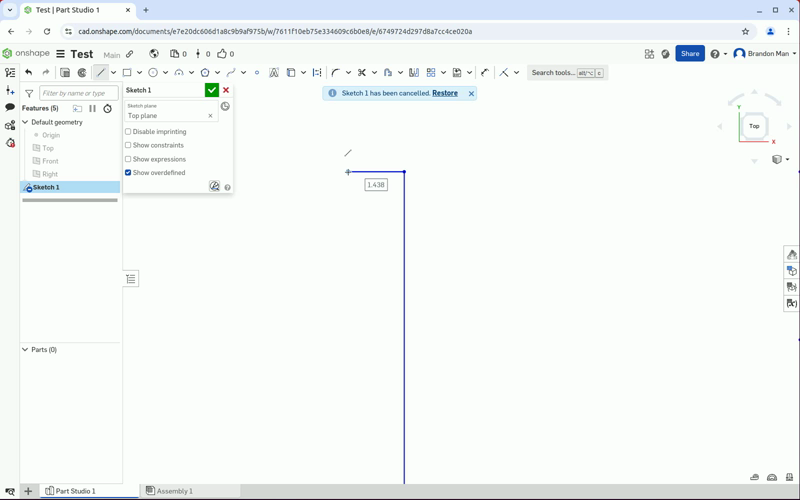
scroll(-6)
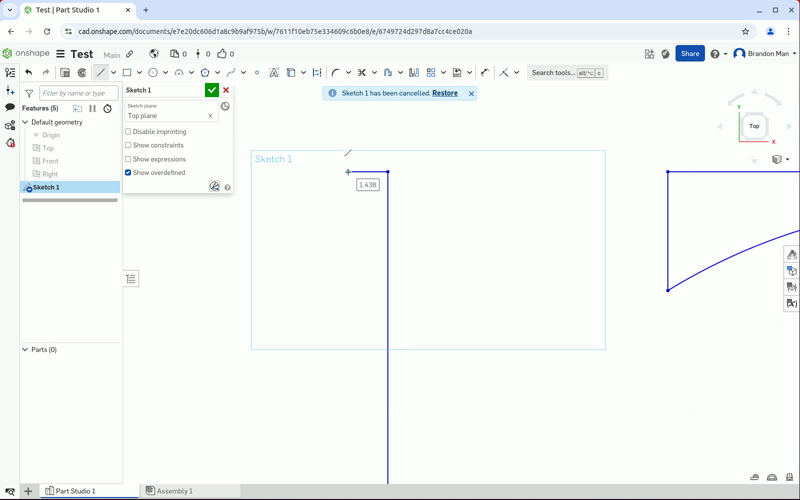
scroll(-6)
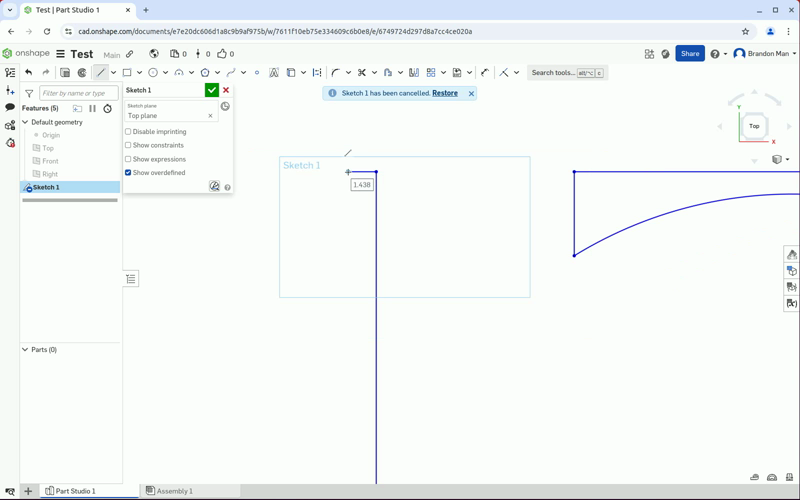
scroll(-6)
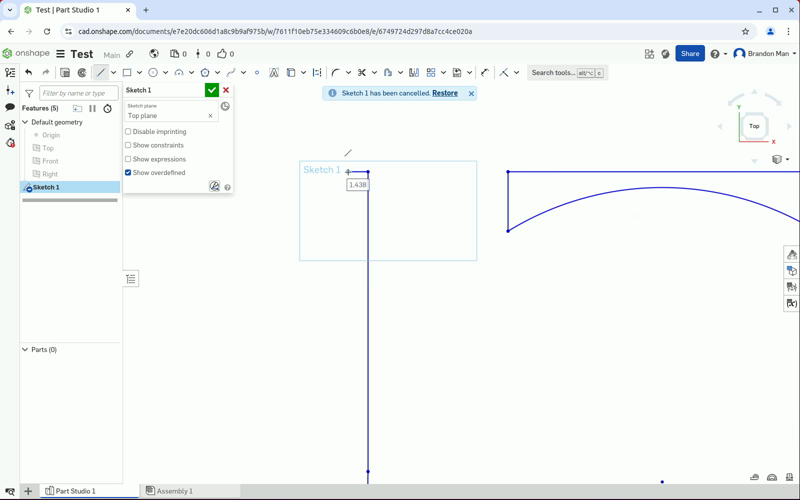
scroll(-6)
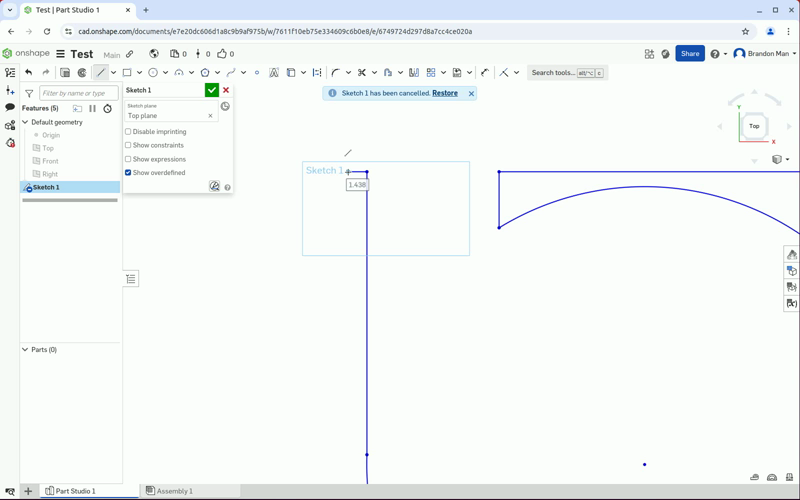
scroll(-6)
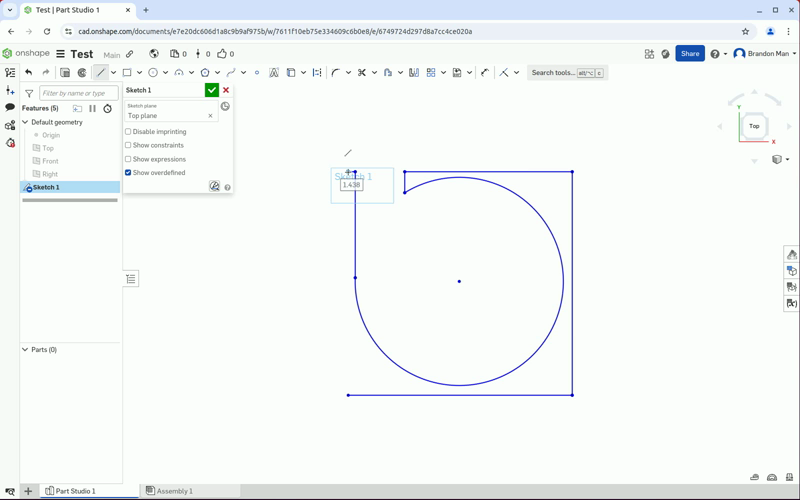
key_up(shift)
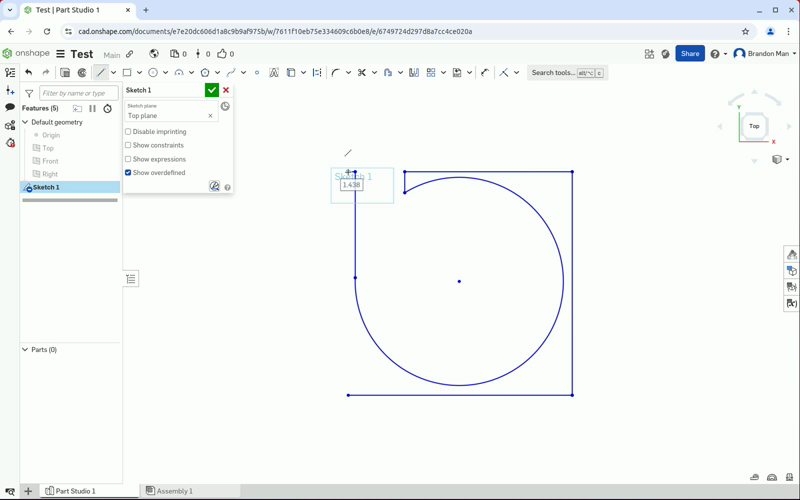
key_down(shift)
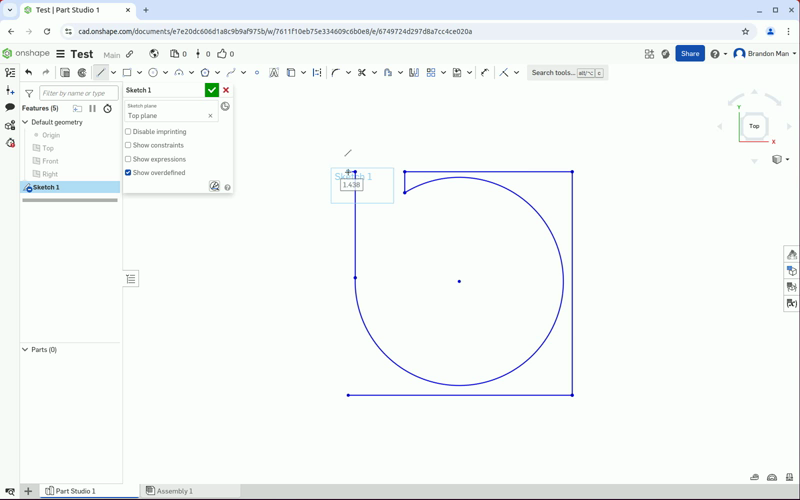
mouse_move(348, 395)
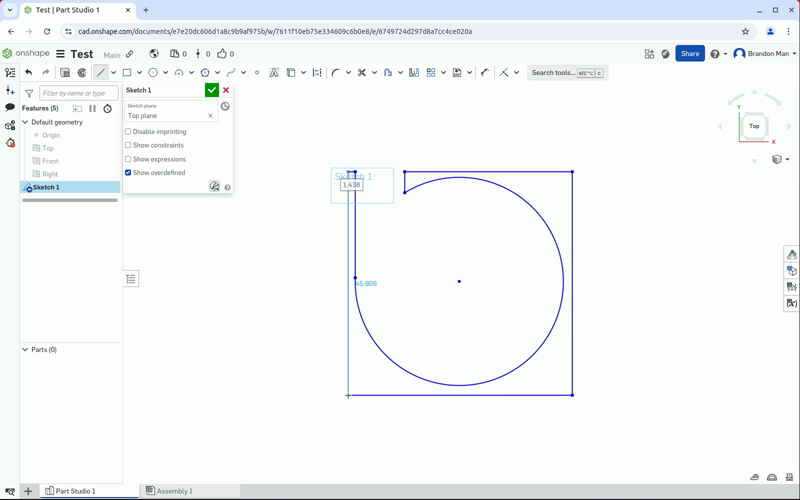
key_up(shift)
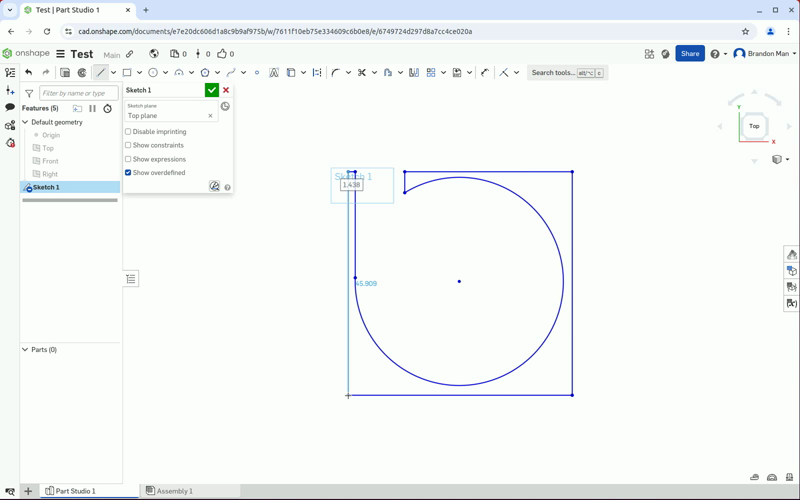
click(348, 395)
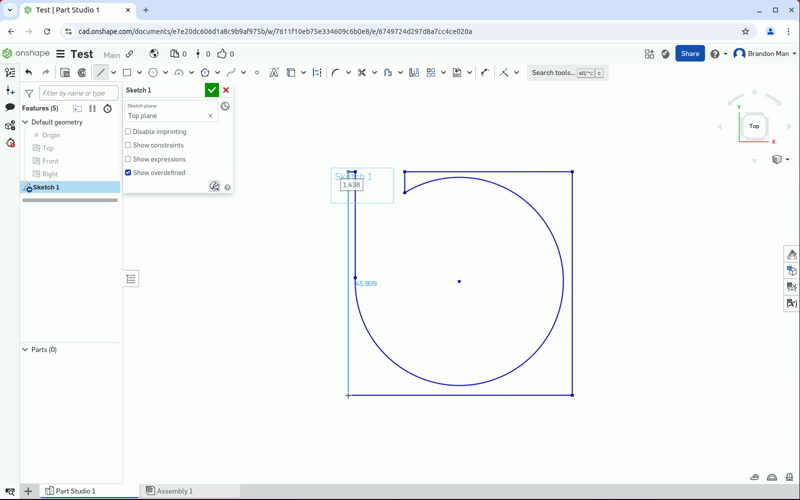
key(esc)
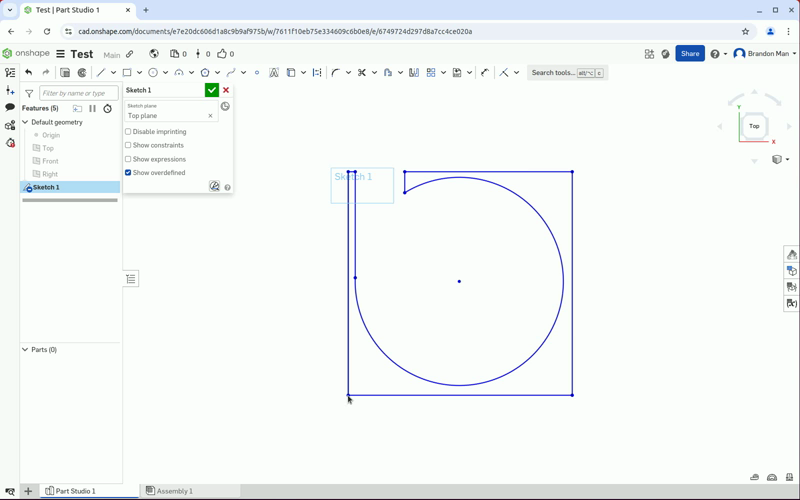
mouse_move(387, 386)
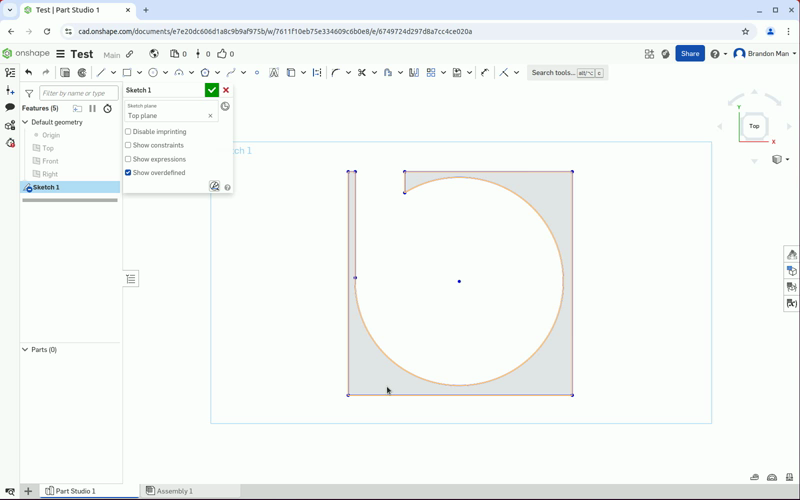
click(387, 386)
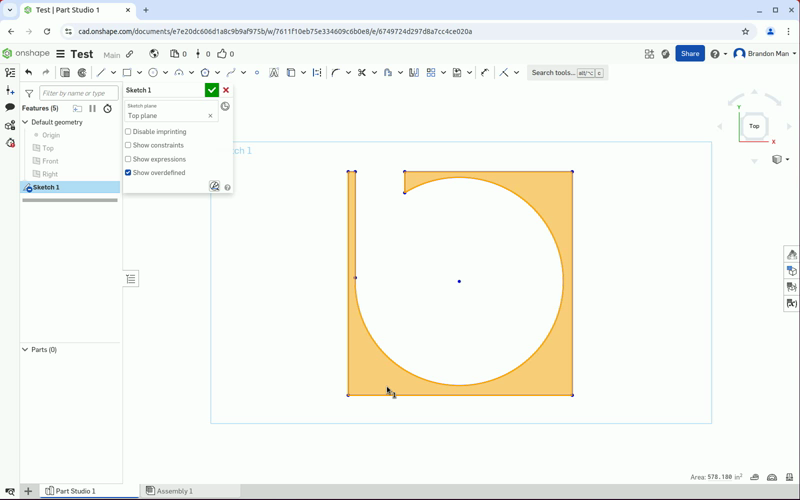
mouse_move(73, 352)
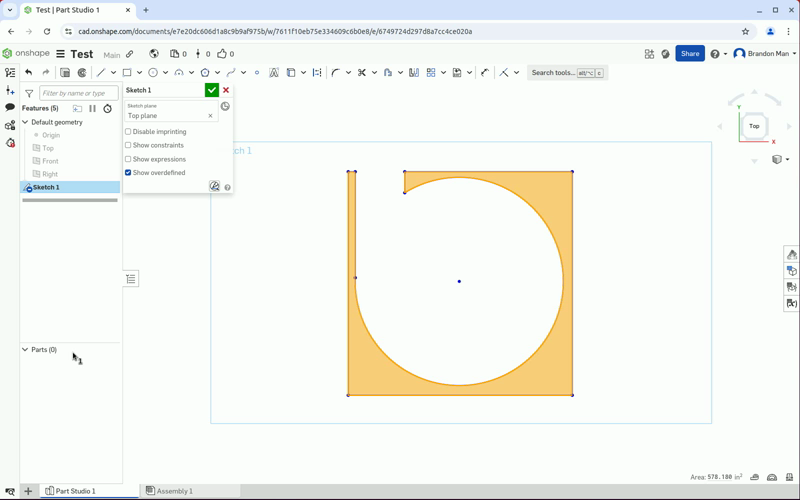
key(shift+y)
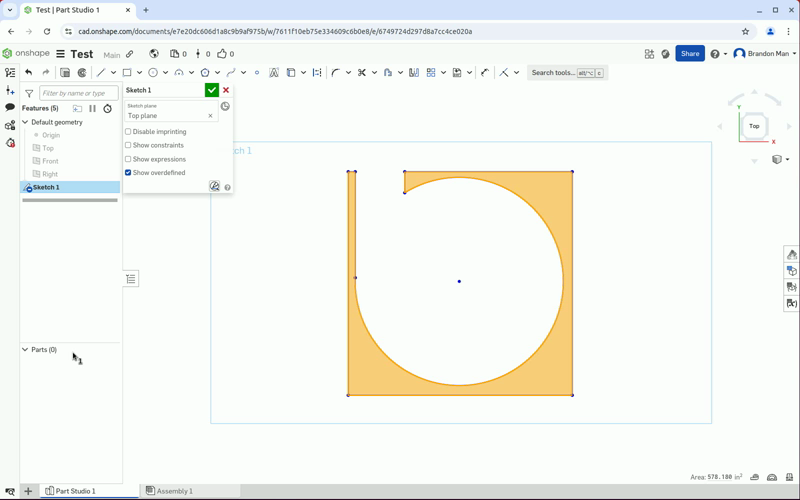
key(shift+e)
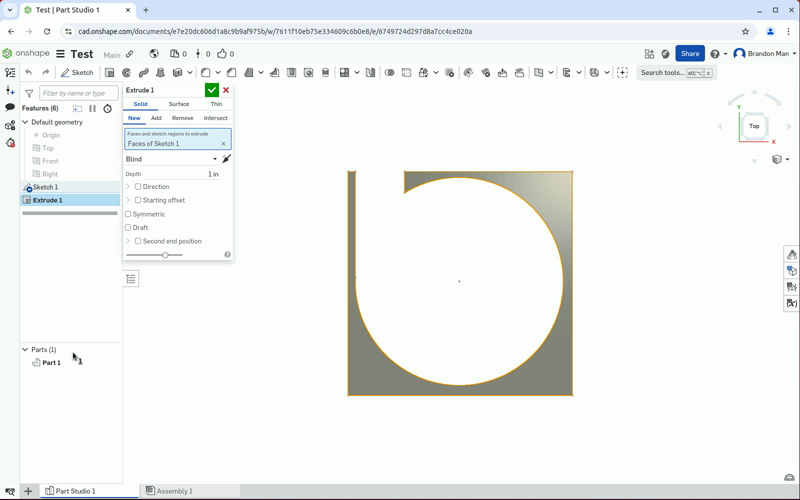
mouse_move(143, 106)
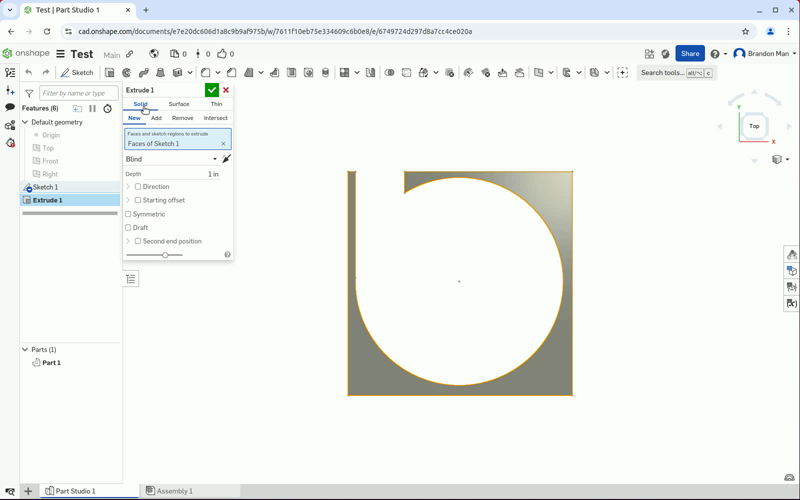
click(143, 106)
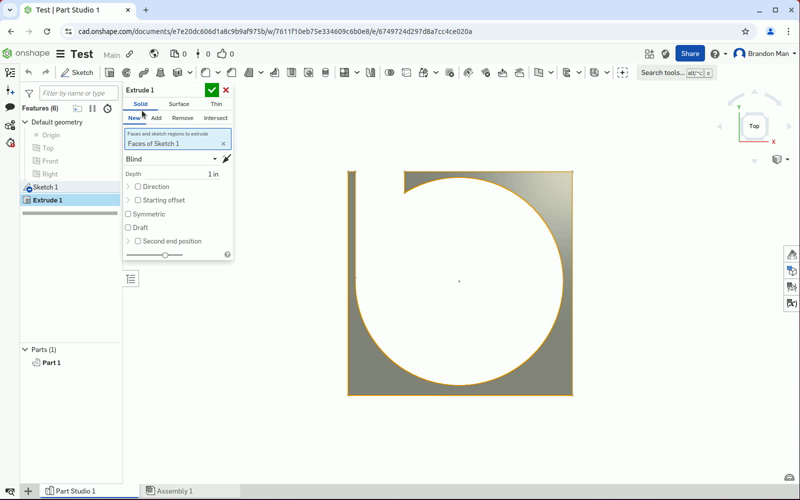
mouse_move(137, 120)
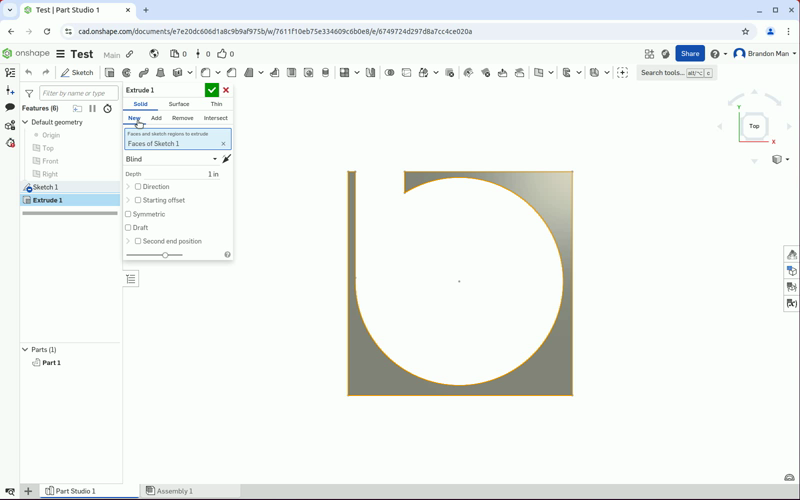
click(137, 120)
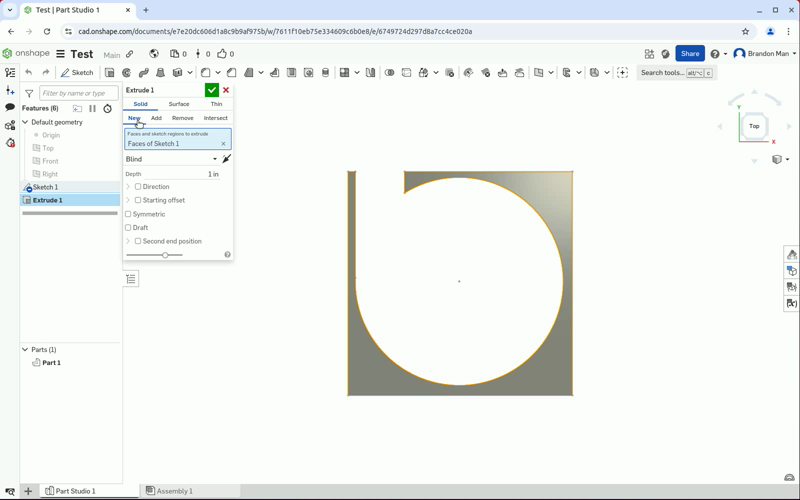
key(tab, 4)
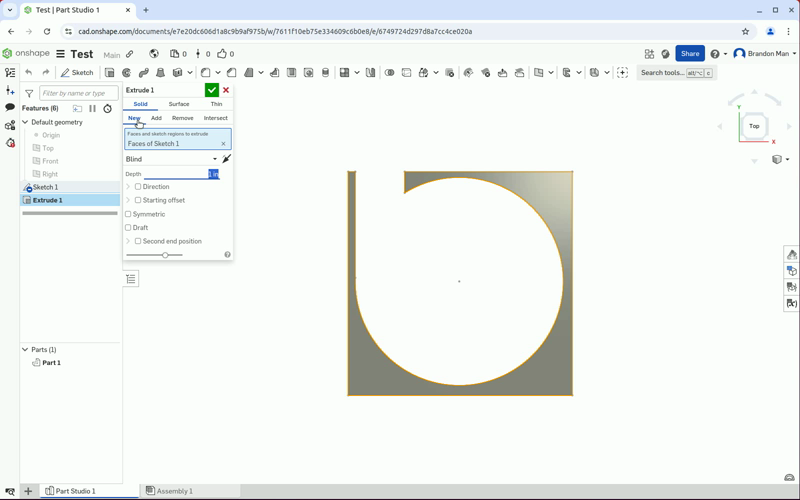
text(-0.963)
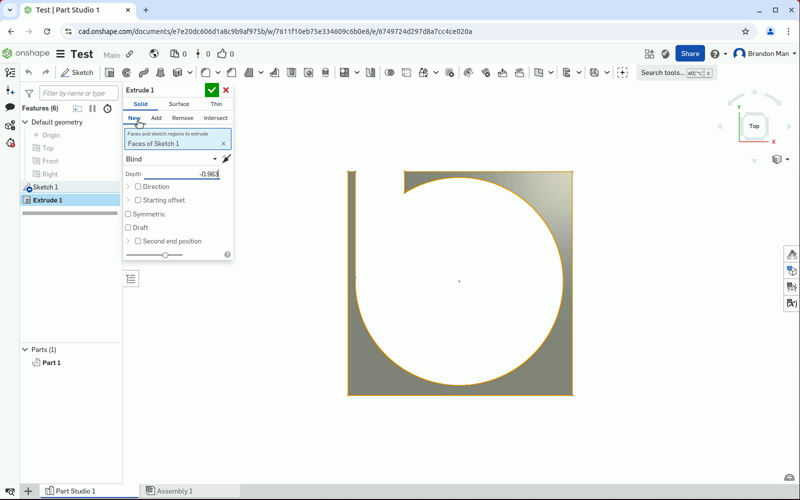
key(enter)
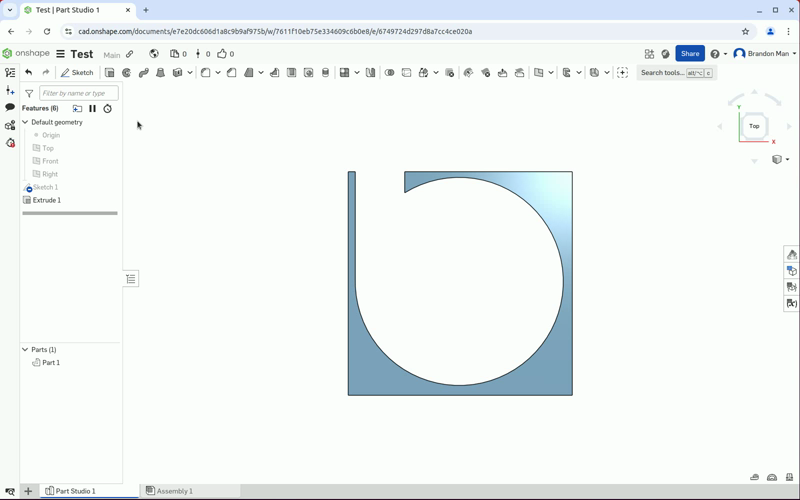
key(shift+h)
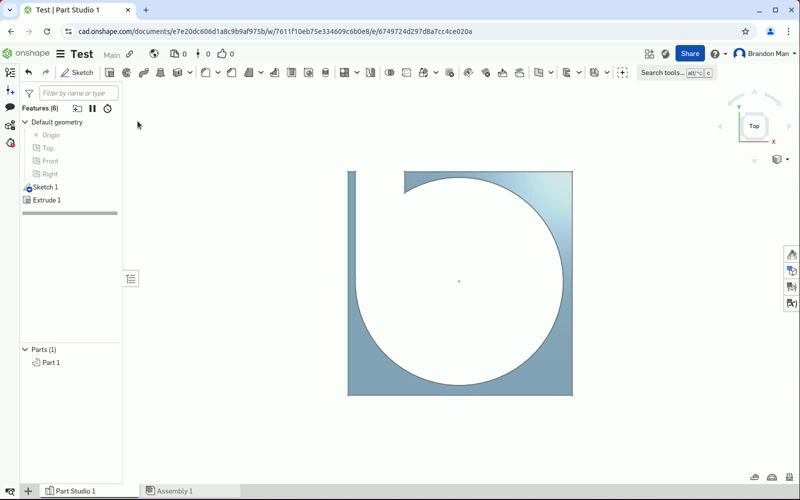
key(shift+h)
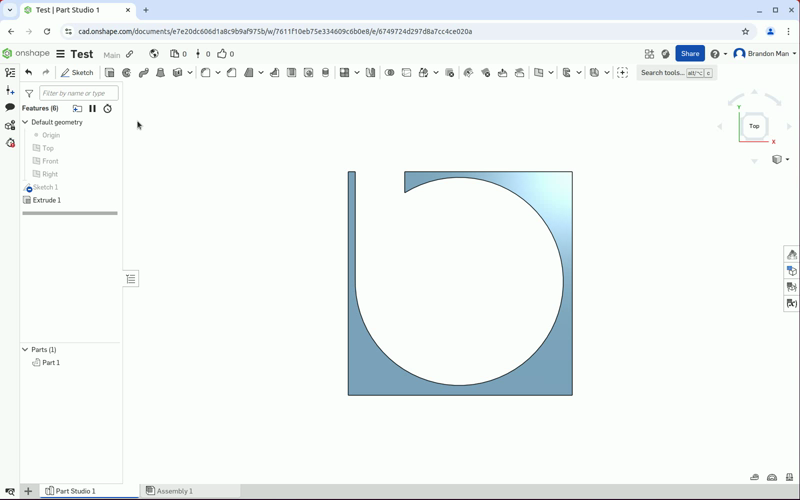
mouse_move(73, 189)
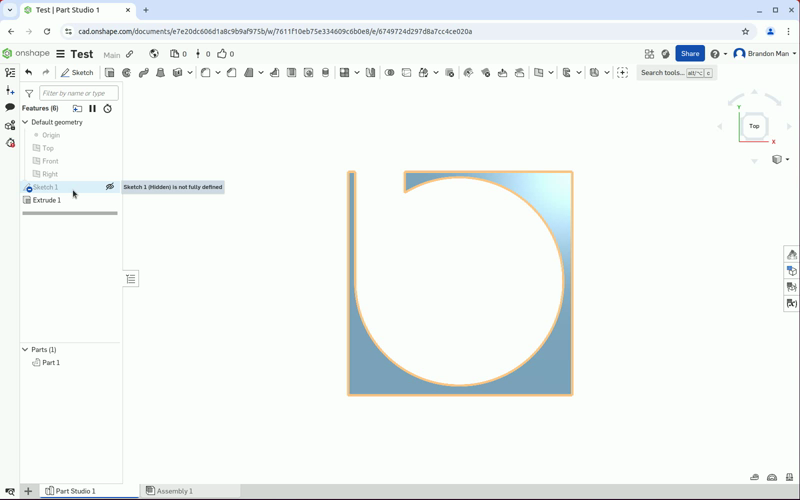
click(73, 189)
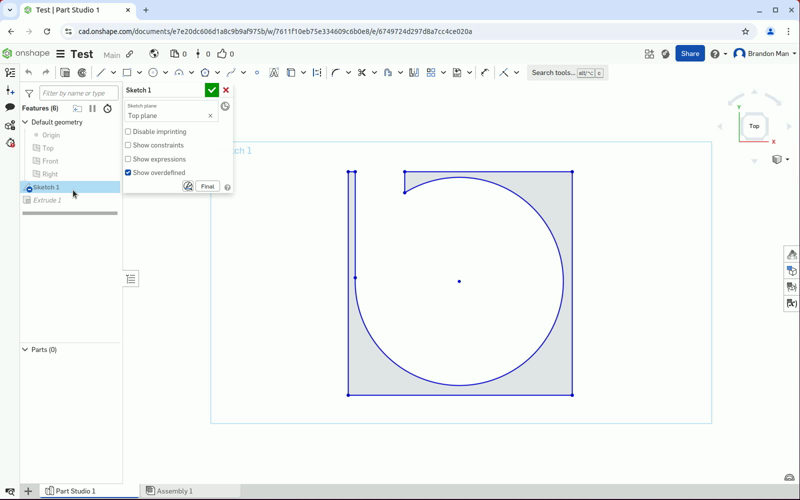
mouse_move(229, 92)
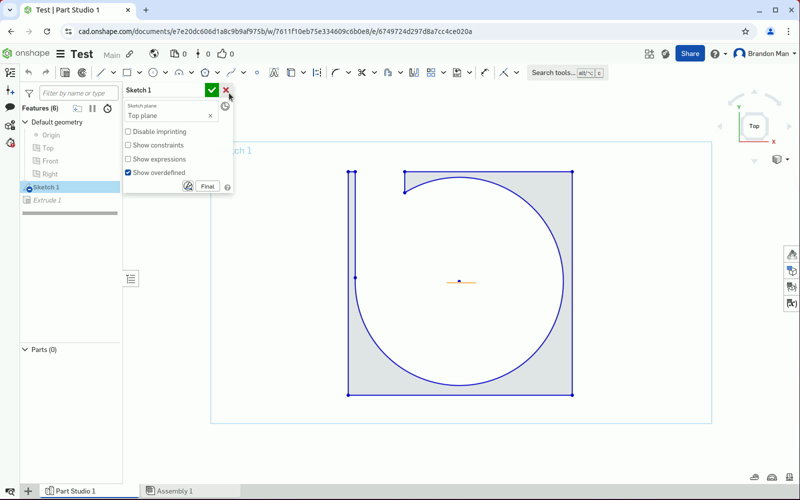
click(229, 92)
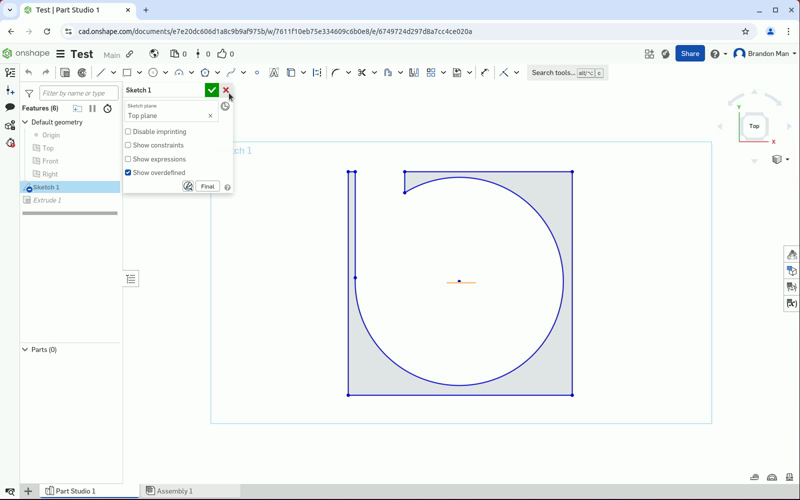
key(shift+s)
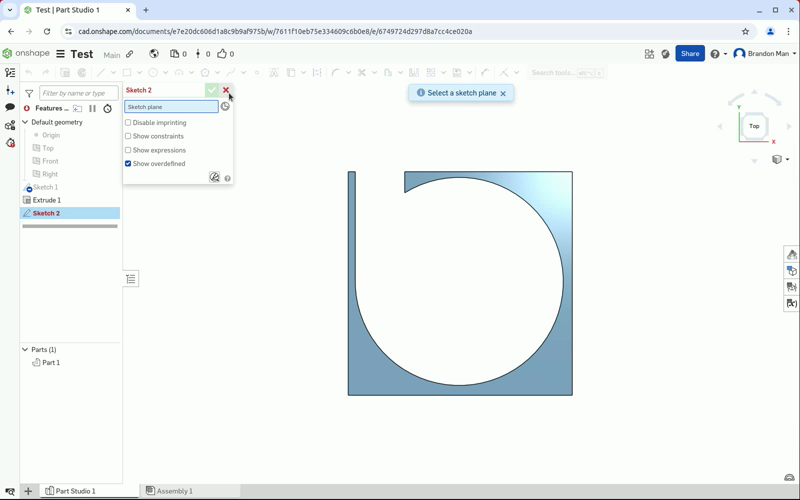
mouse_move(73, 150)
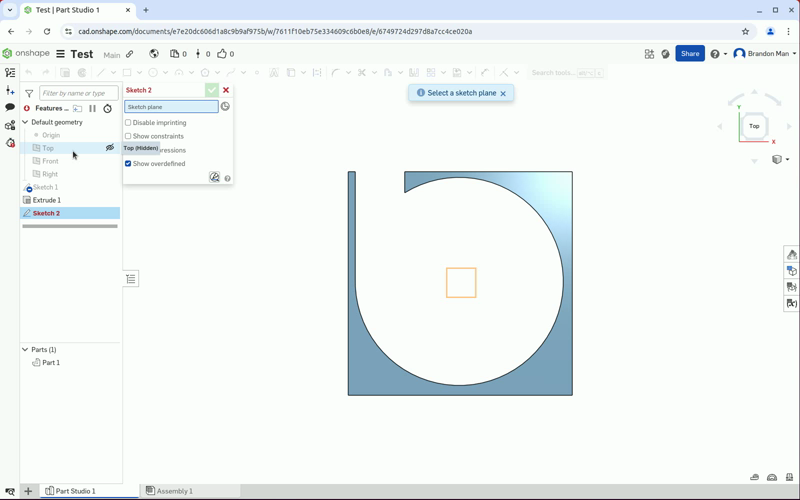
click(73, 150)
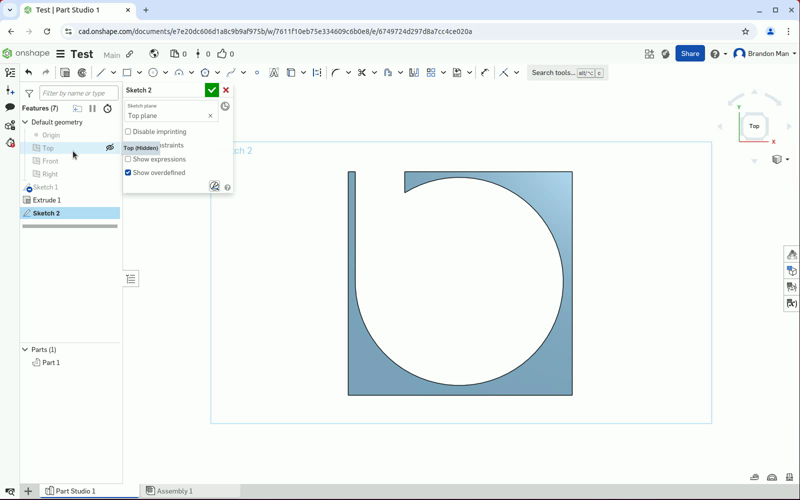
mouse_move(73, 352)
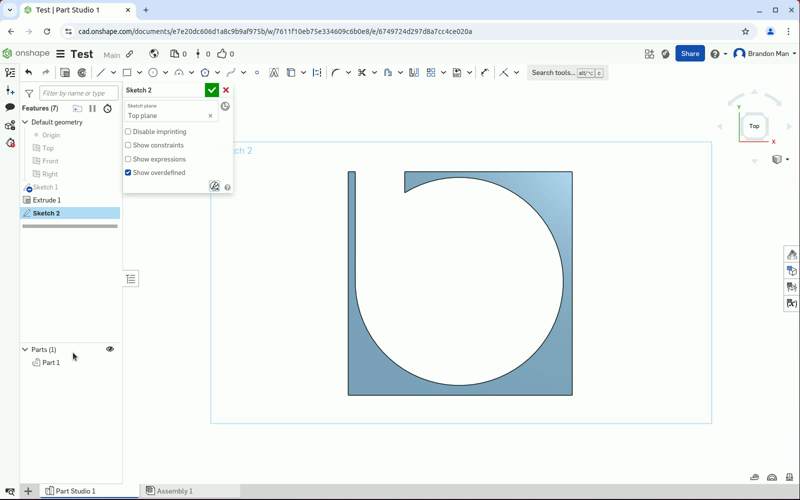
key(y)
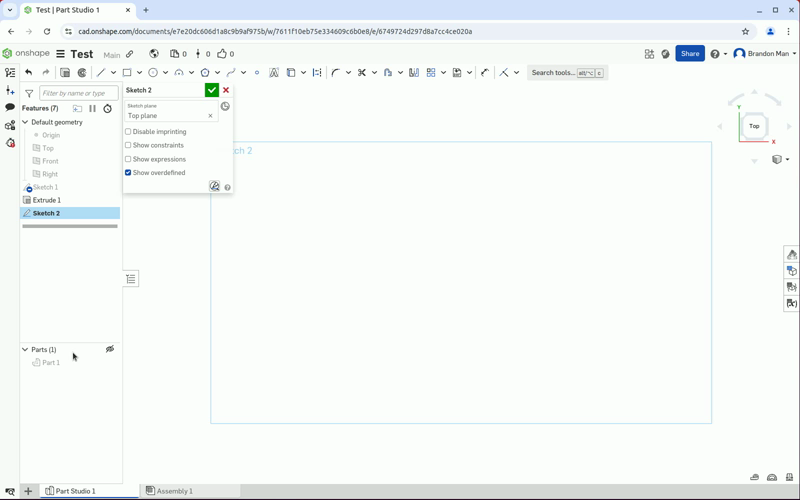
key(c)
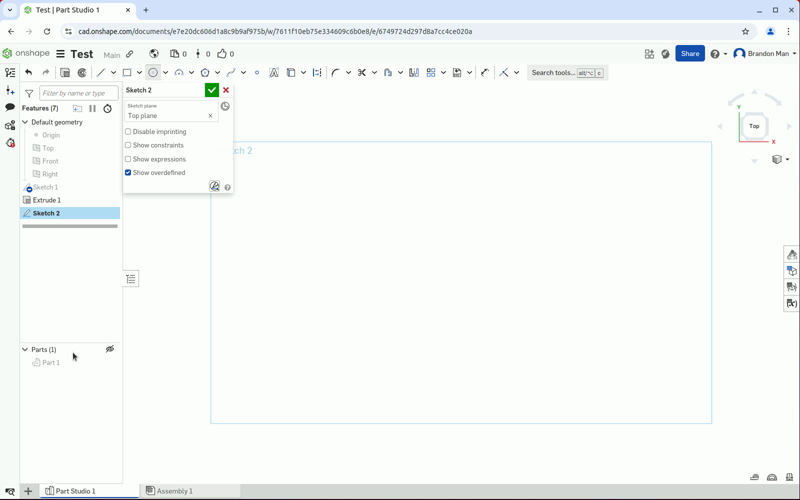
key_down(shift)
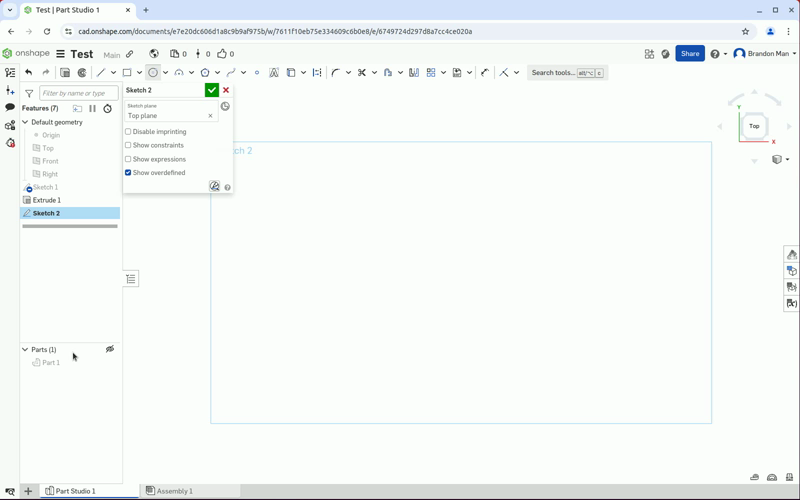
mouse_move(460, 282)
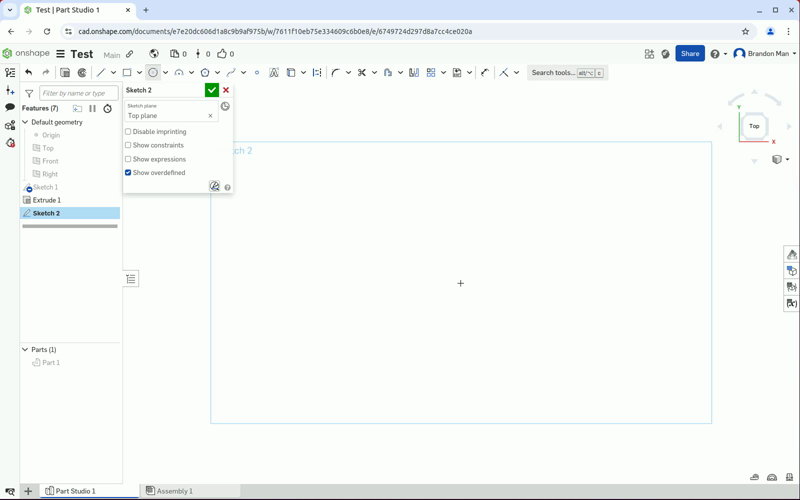
click(460, 282)
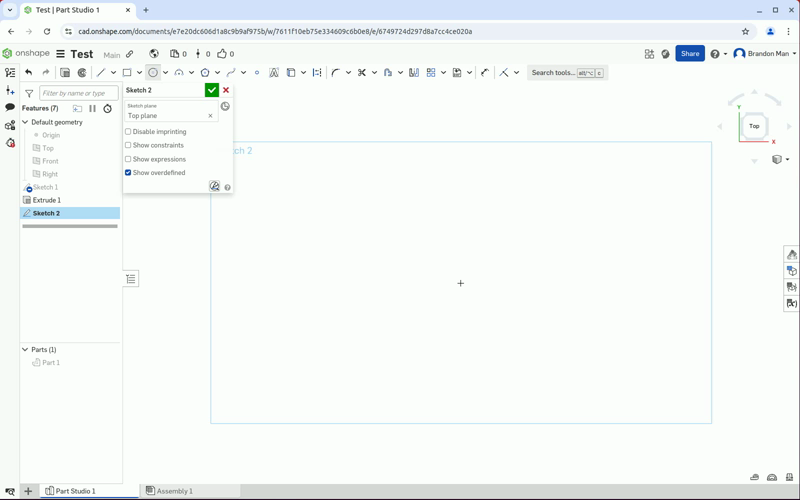
key_up(shift)
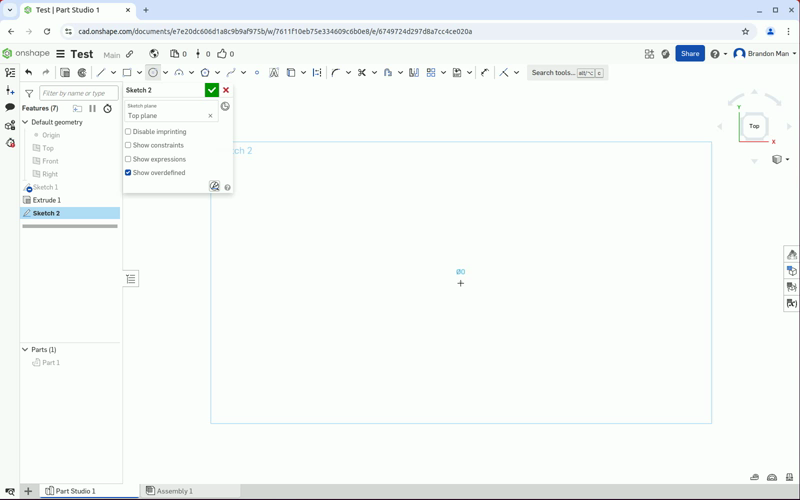
mouse_move(541, 282)
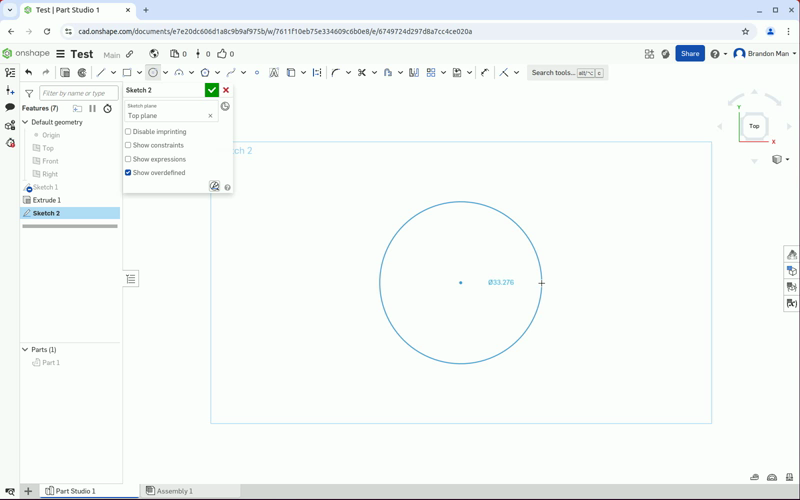
click(541, 282)
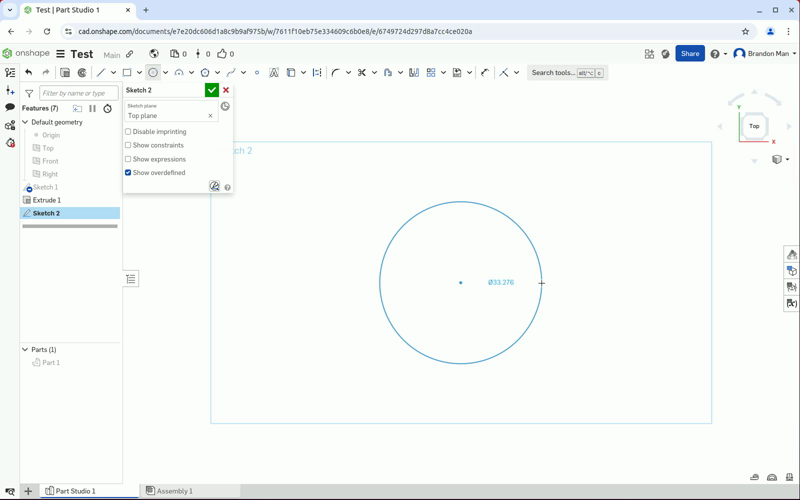
key(esc)
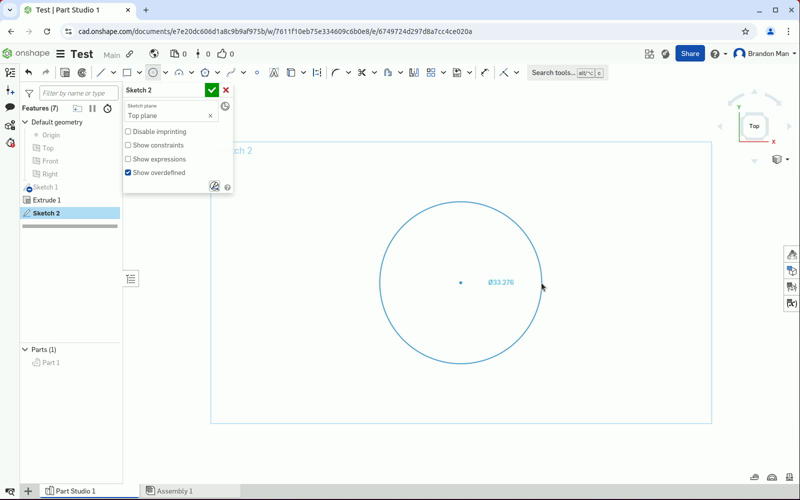
mouse_move(507, 284)
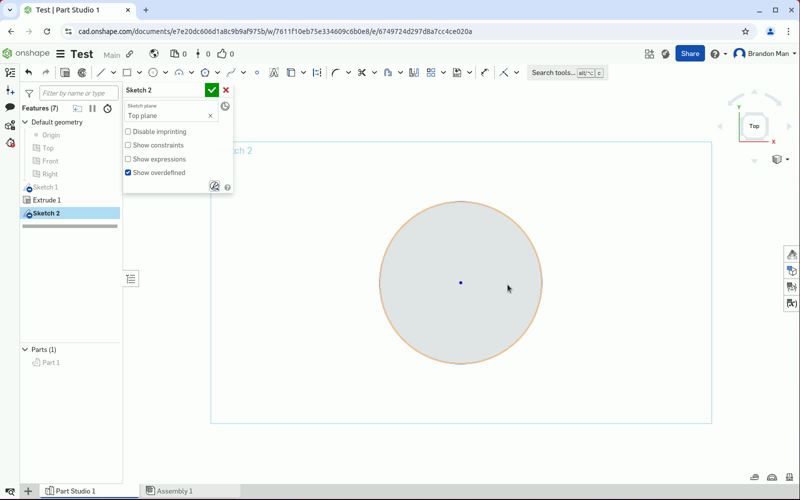
click(507, 284)
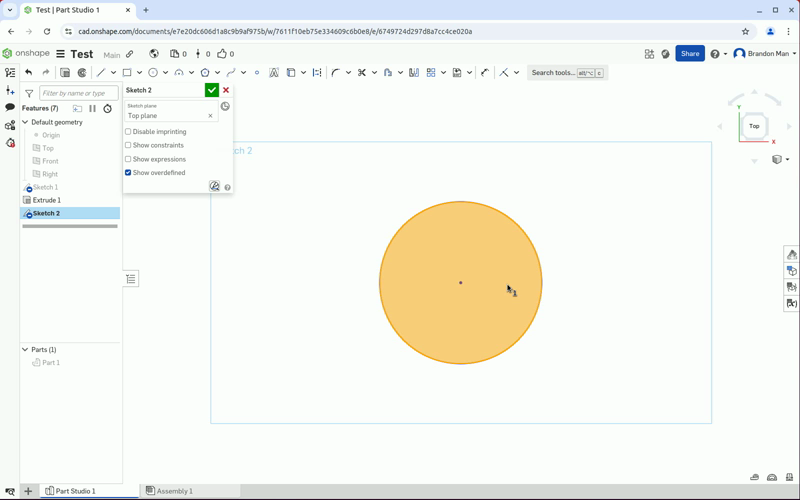
mouse_move(73, 352)
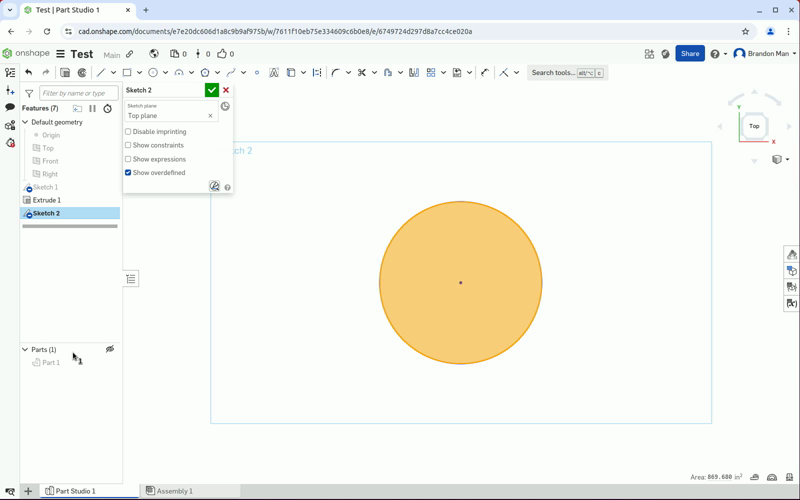
key(shift+y)
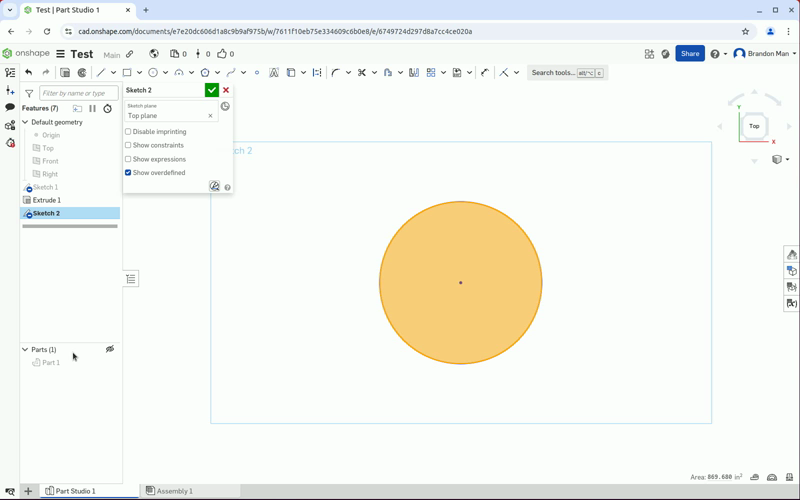
key(shift+e)
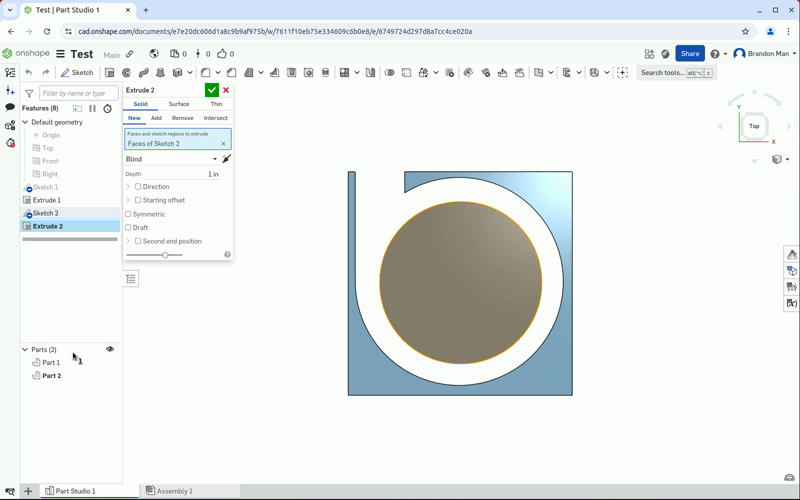
mouse_move(143, 106)
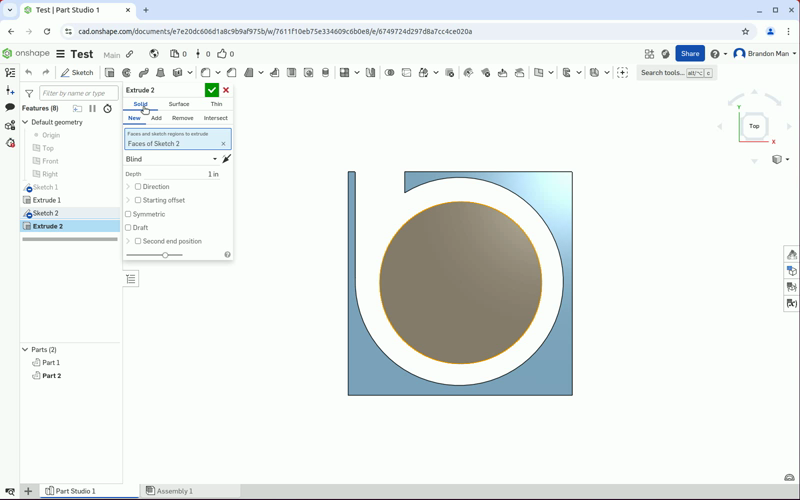
click(143, 106)
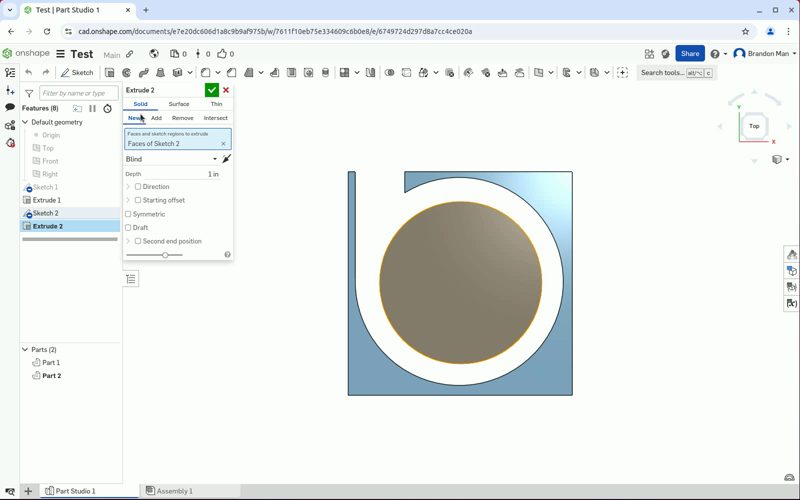
mouse_move(137, 120)
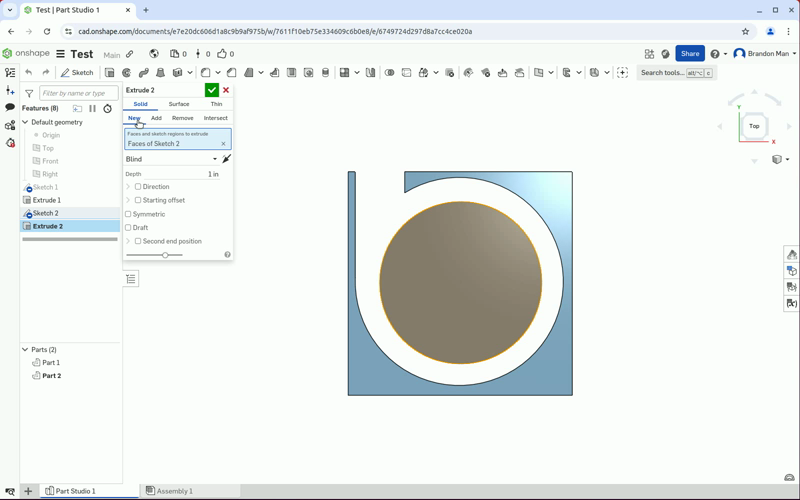
click(137, 120)
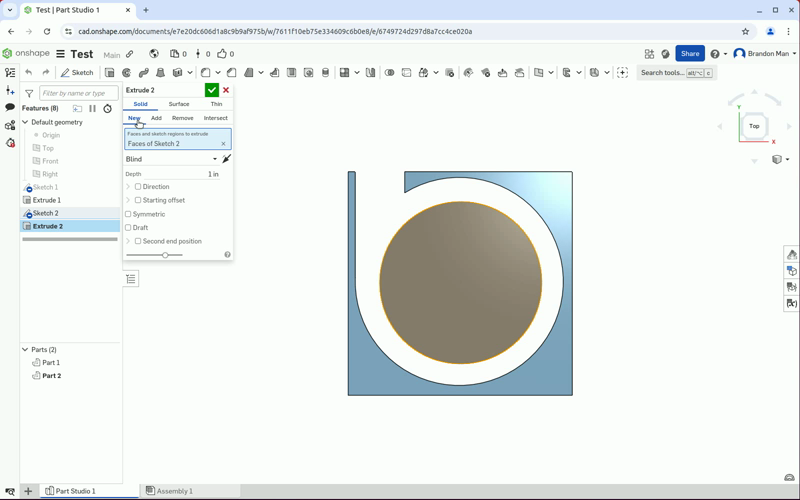
key(tab, 4)
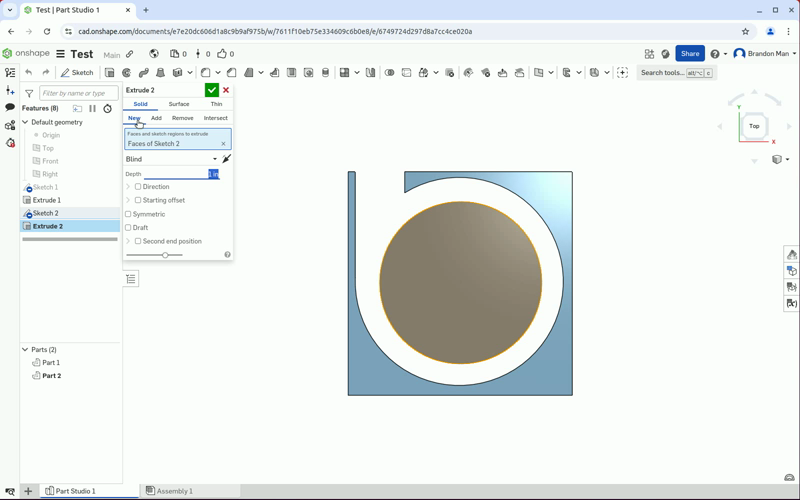
text(-0.963)
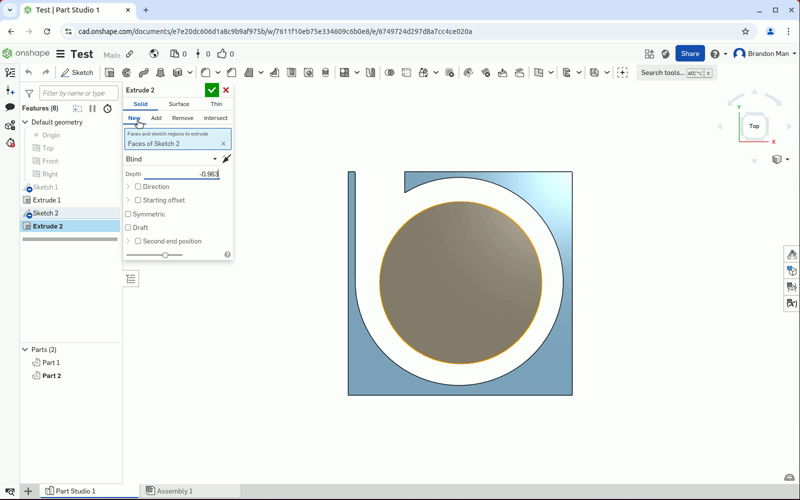
key(enter)
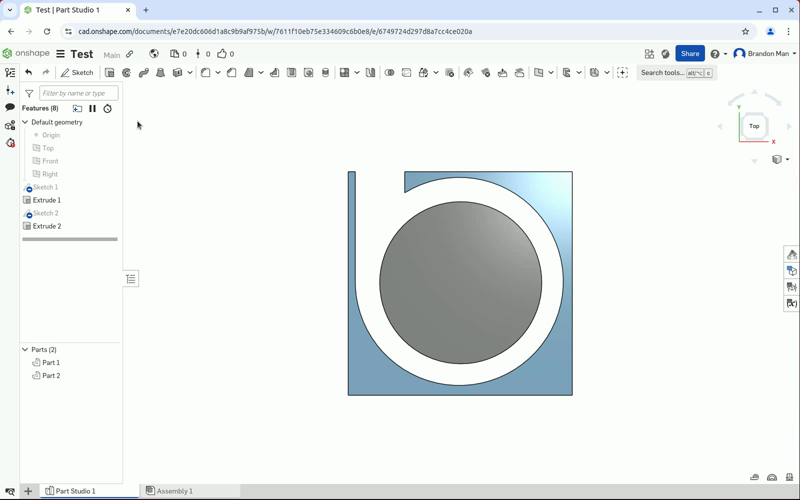
key(shift+h)
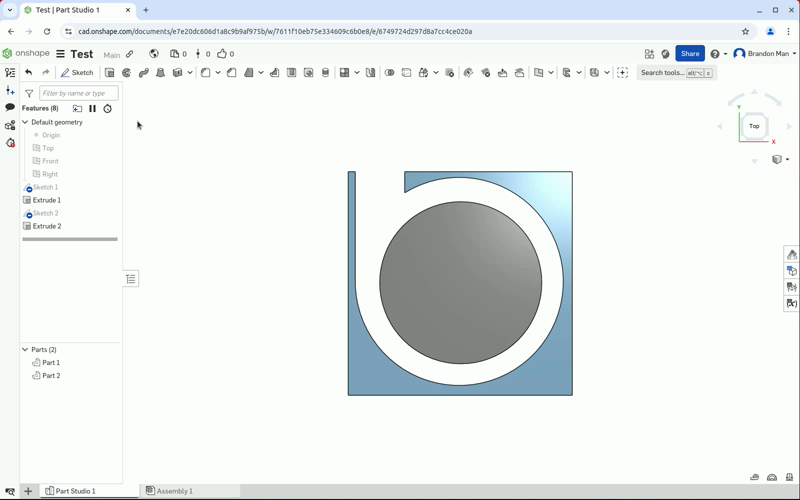
key(shift+h)
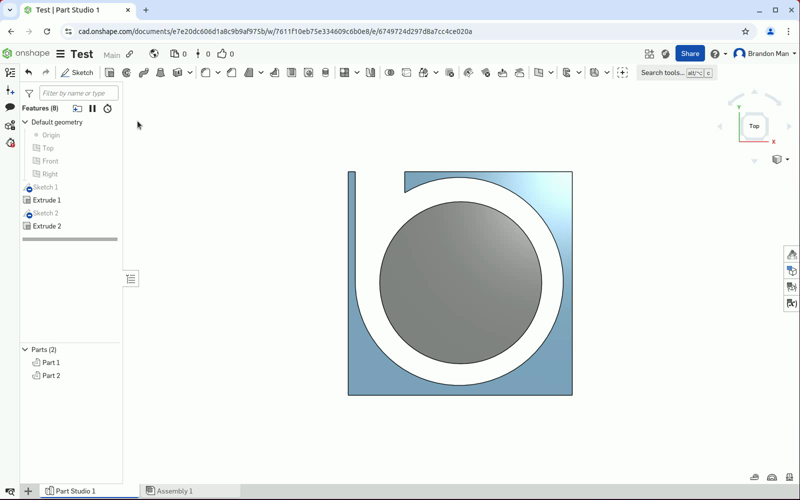
mouse_move(73, 189)
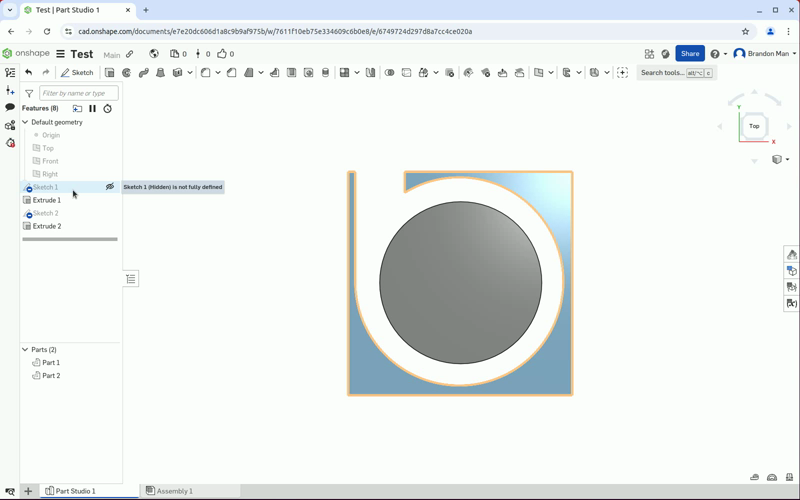
click(73, 189)
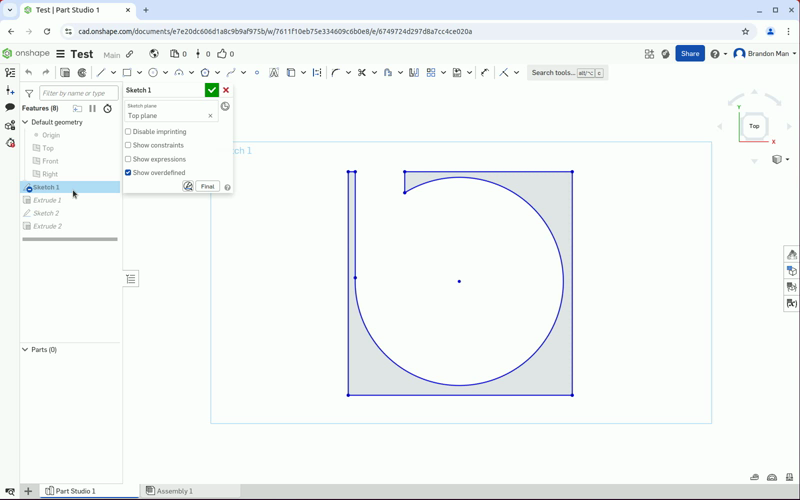
mouse_move(229, 92)
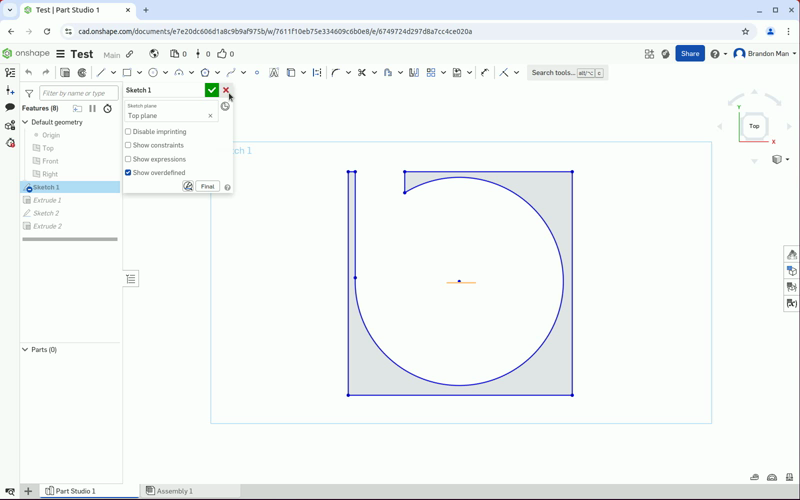
click(229, 92)
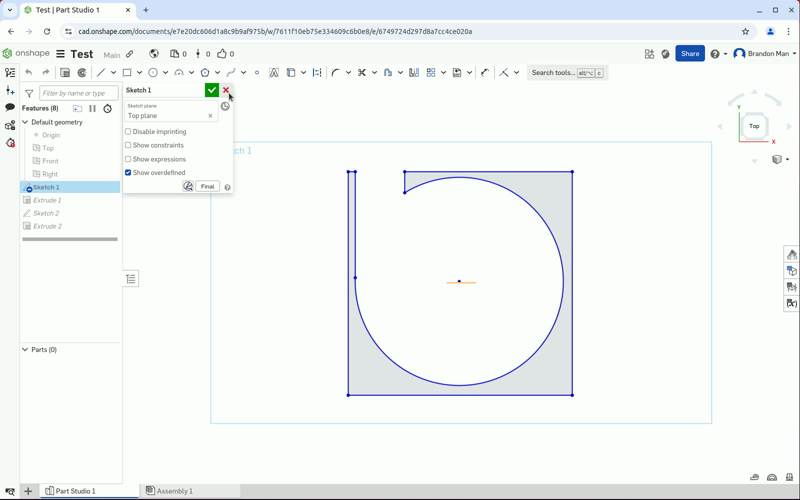
key(shift+s)
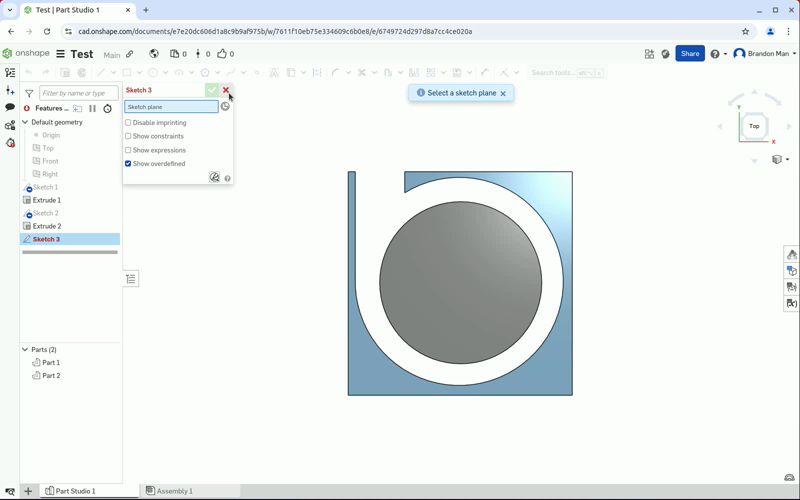
mouse_move(73, 150)
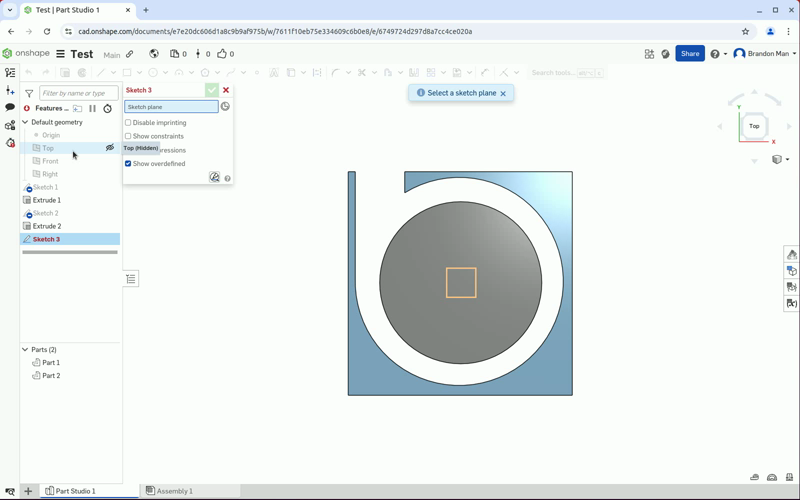
click(73, 150)
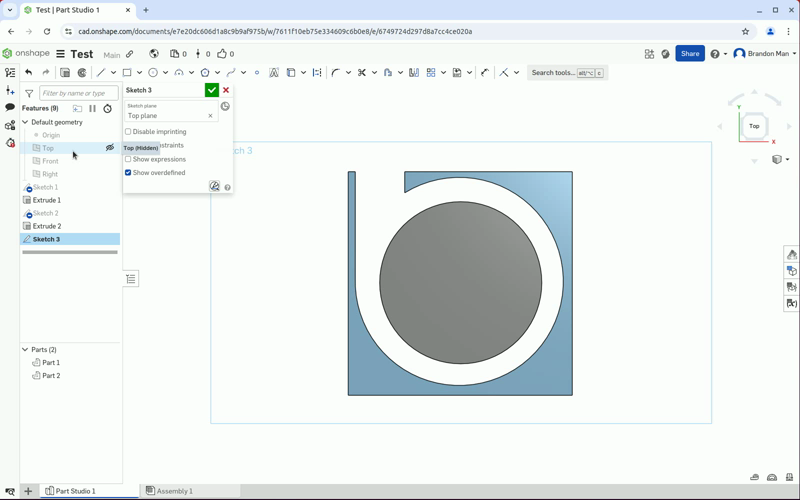
mouse_move(73, 352)
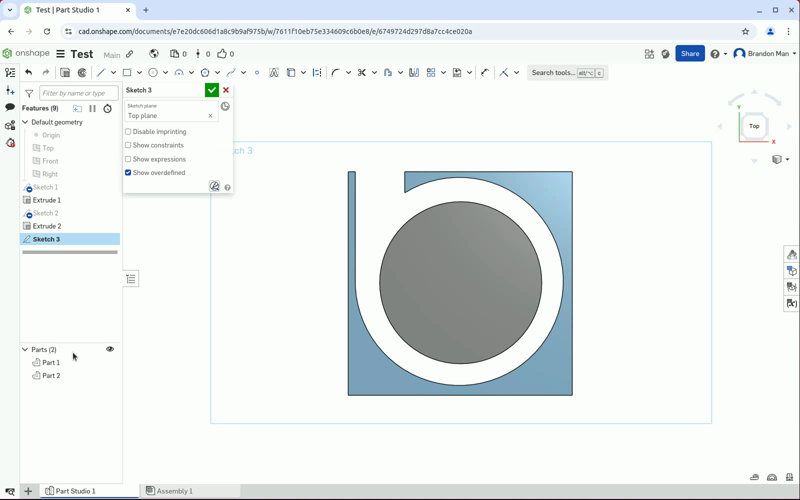
key(y)
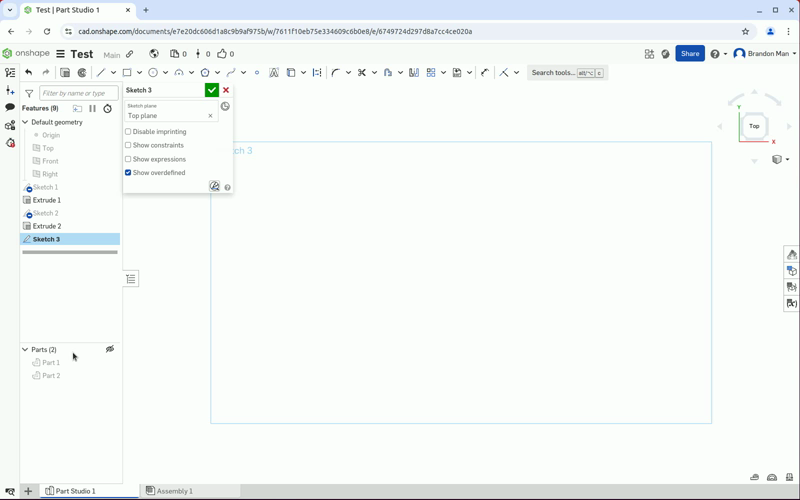
key(a)
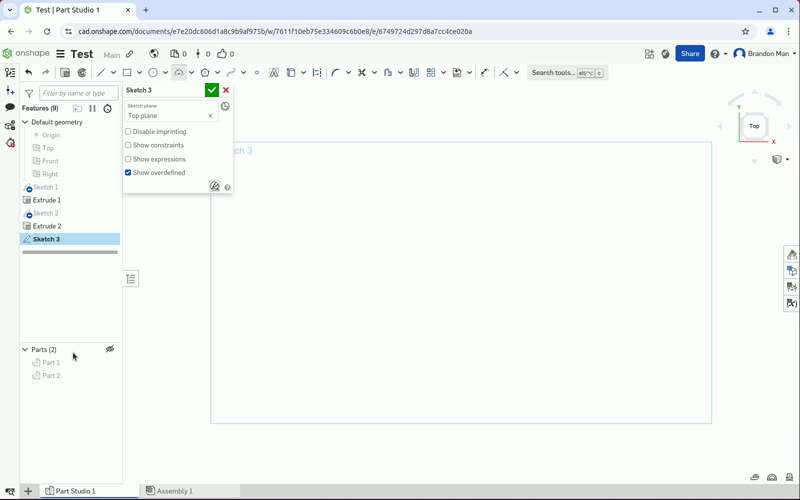
key_down(shift)
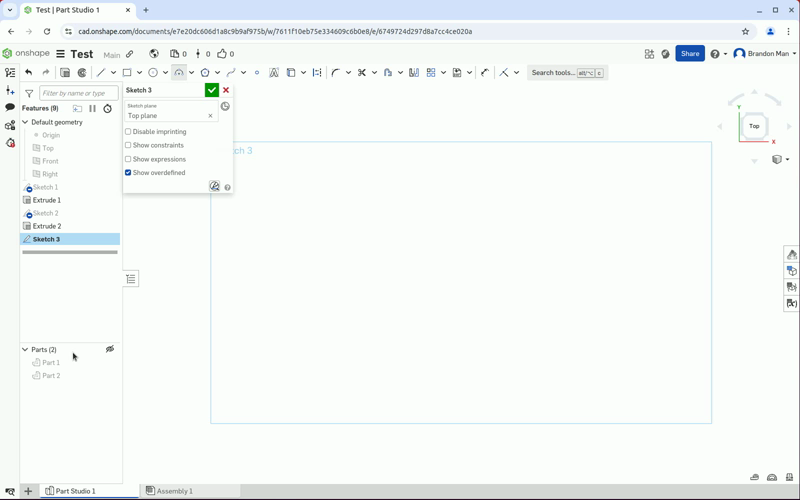
mouse_move(356, 278)
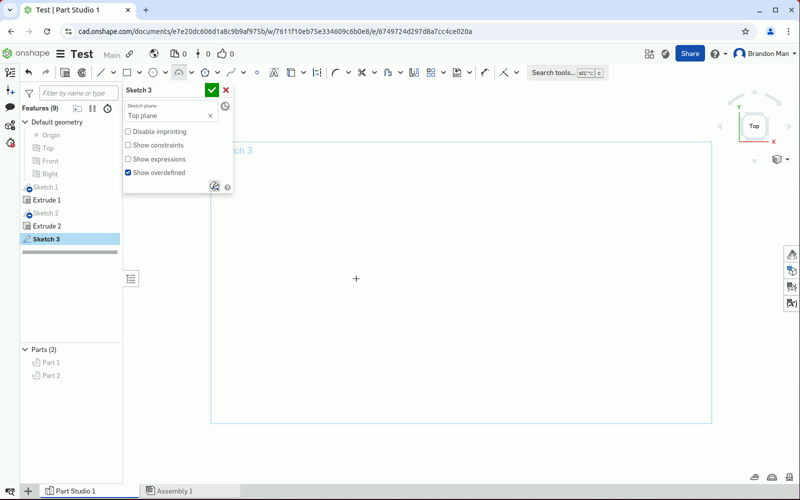
click(356, 278)
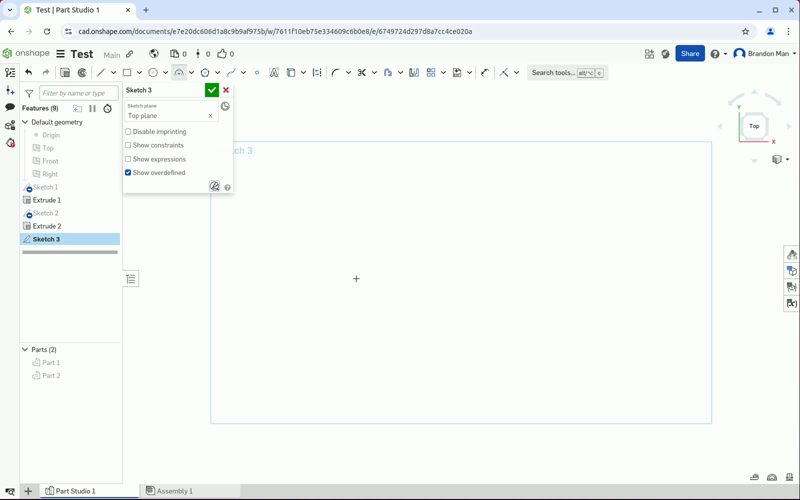
key_up(shift)
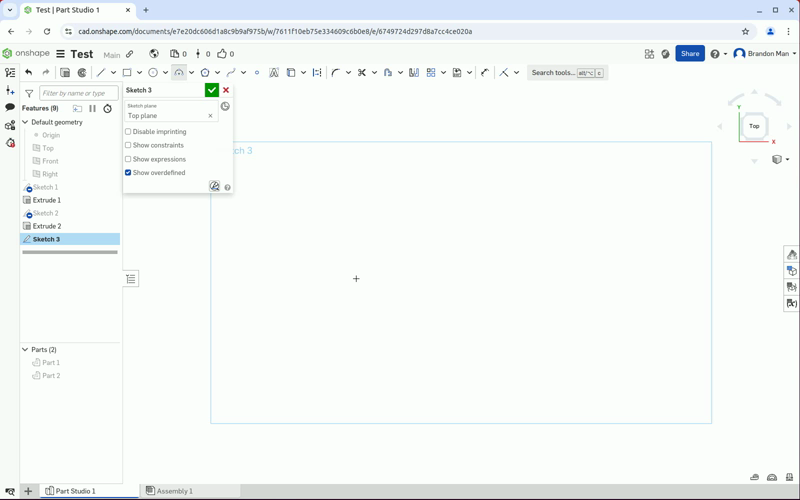
key_down(shift)
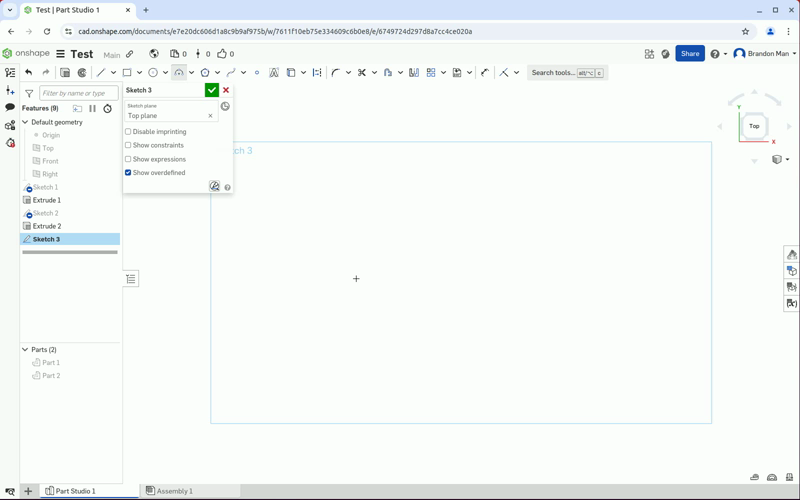
mouse_move(405, 192)
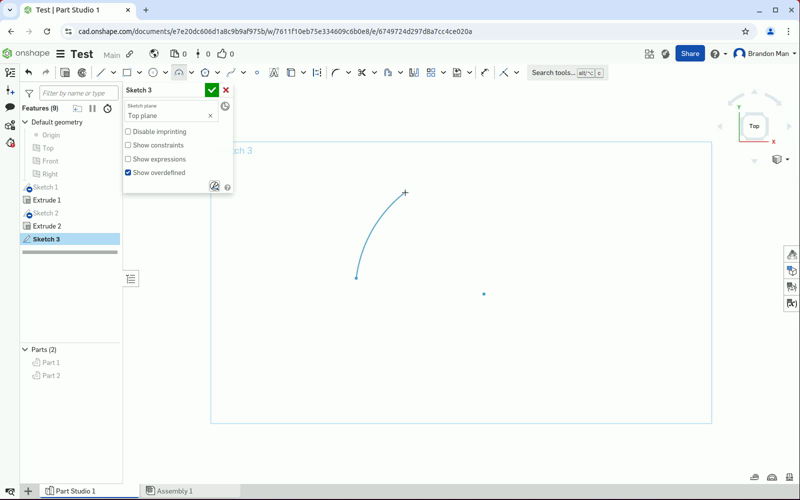
click(405, 192)
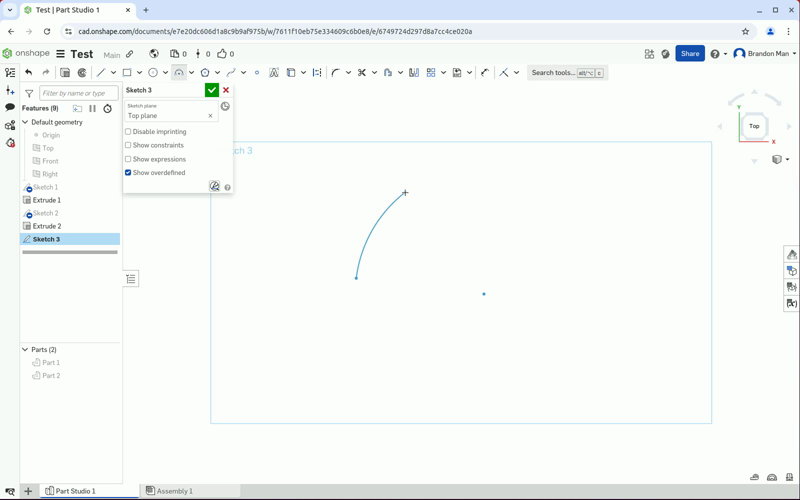
mouse_move(370, 228)
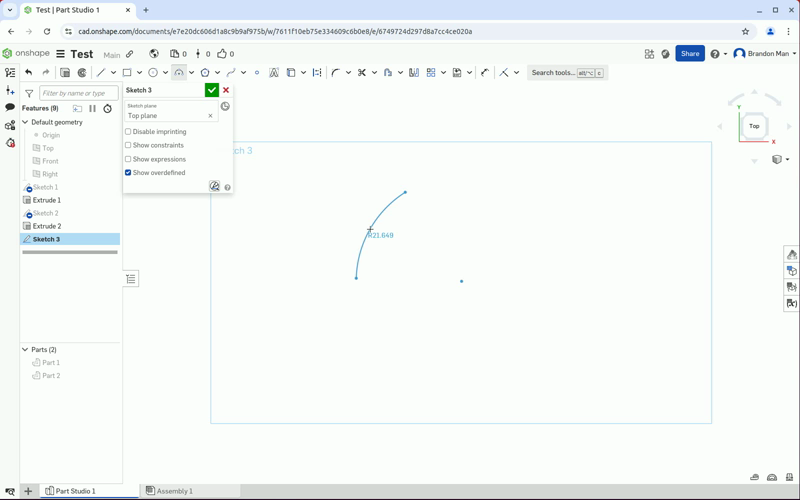
click(370, 228)
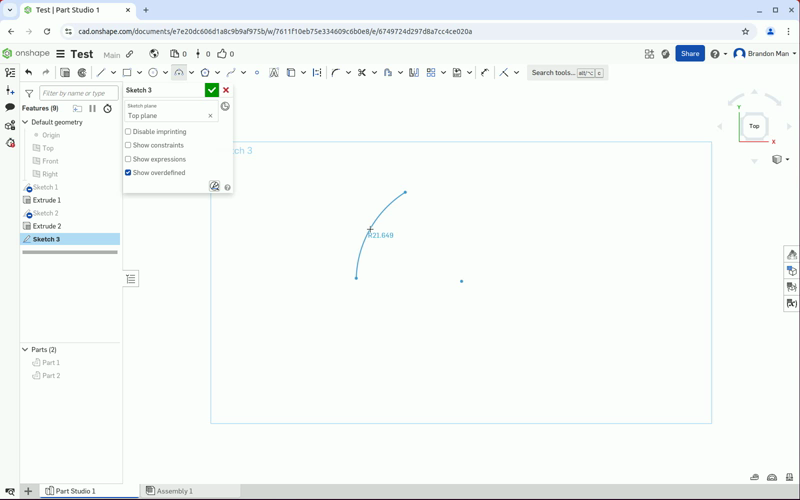
key_up(shift)
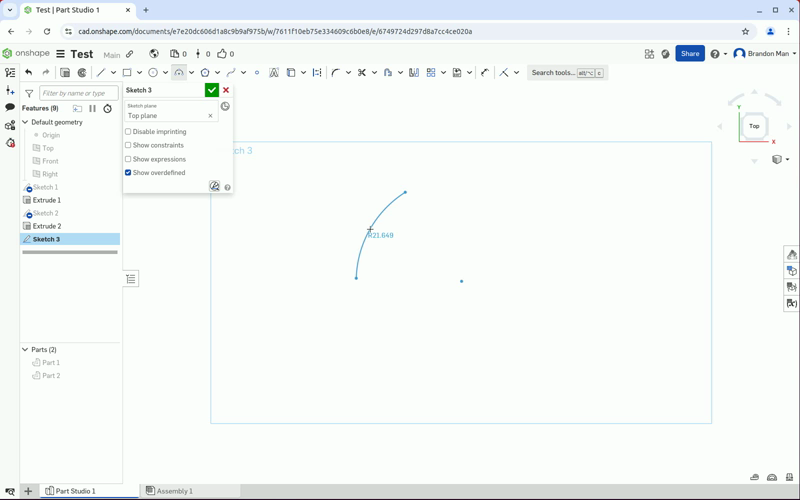
key(esc)
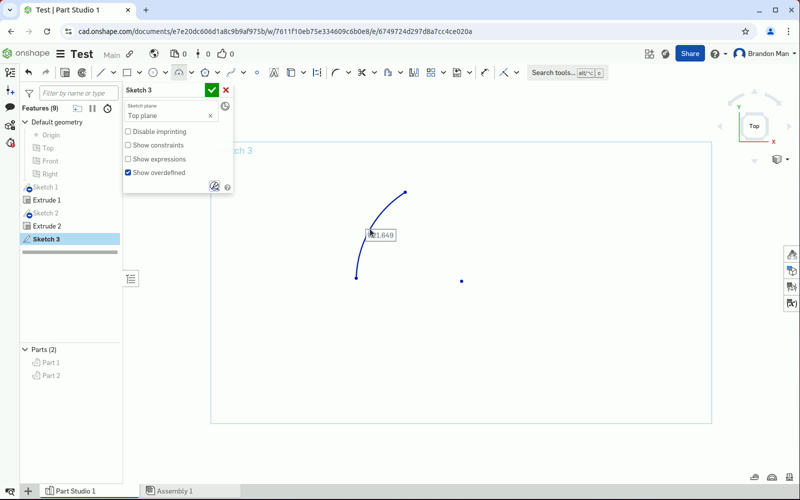
key(l)
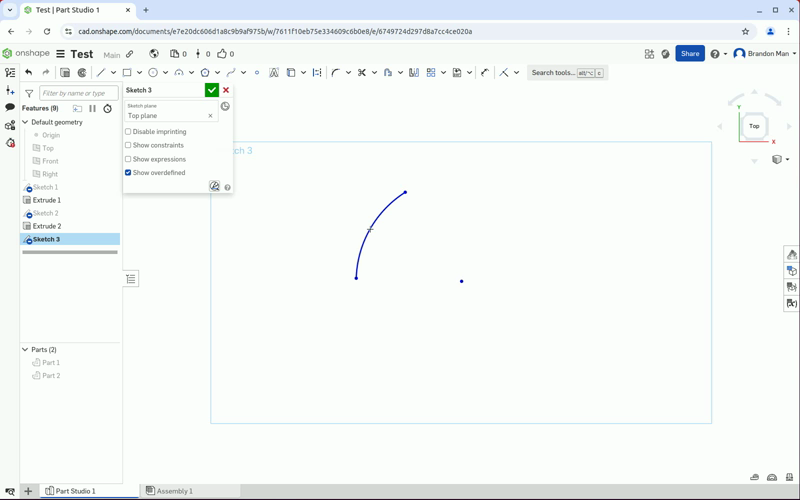
mouse_move(405, 192)
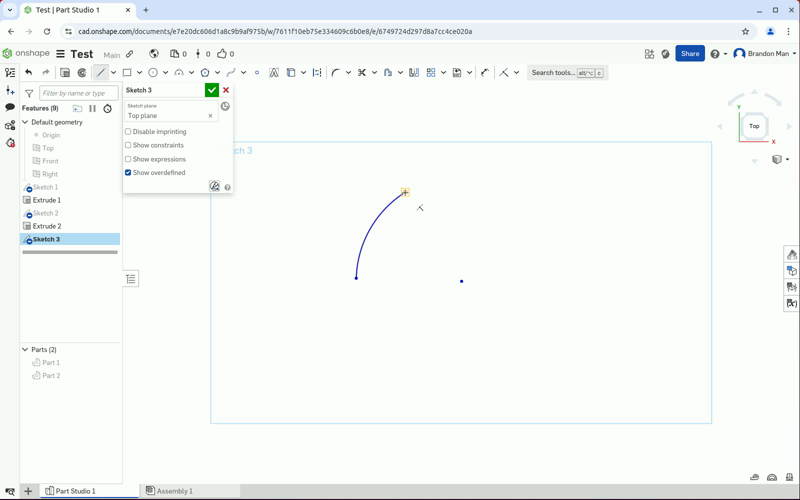
click(405, 192)
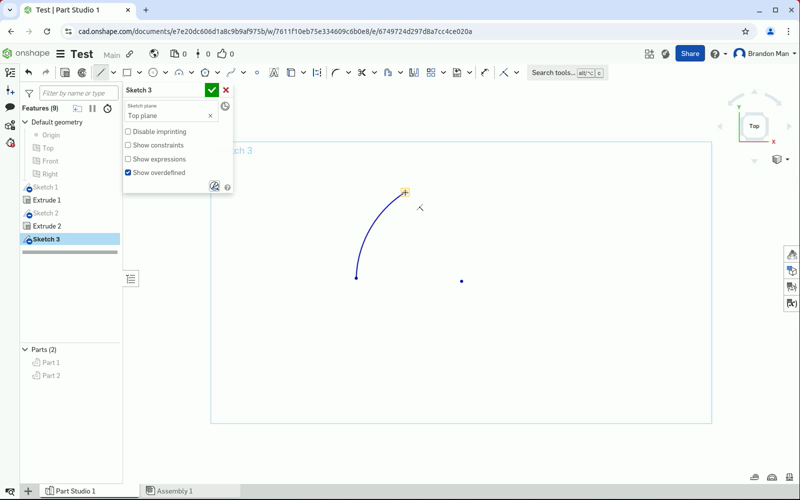
key_down(shift)
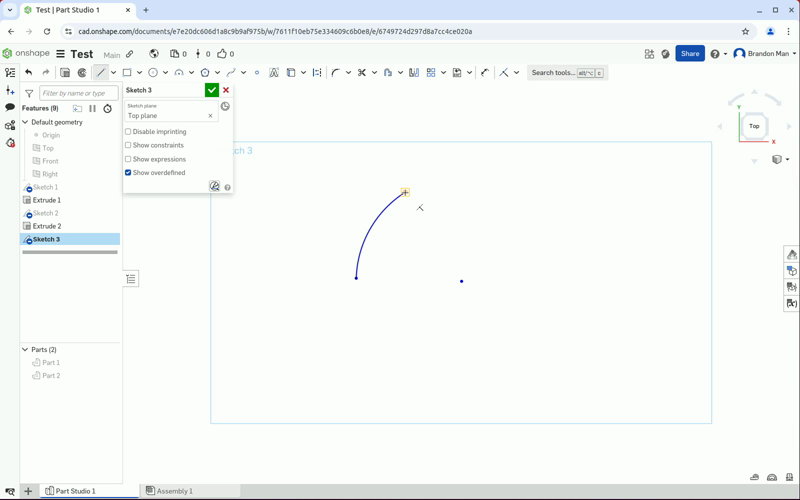
mouse_move(435, 192)
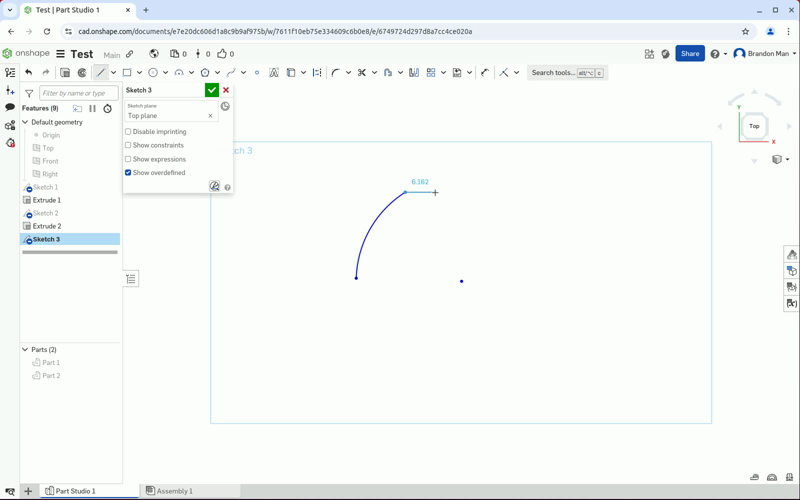
mouse_move(405, 170)
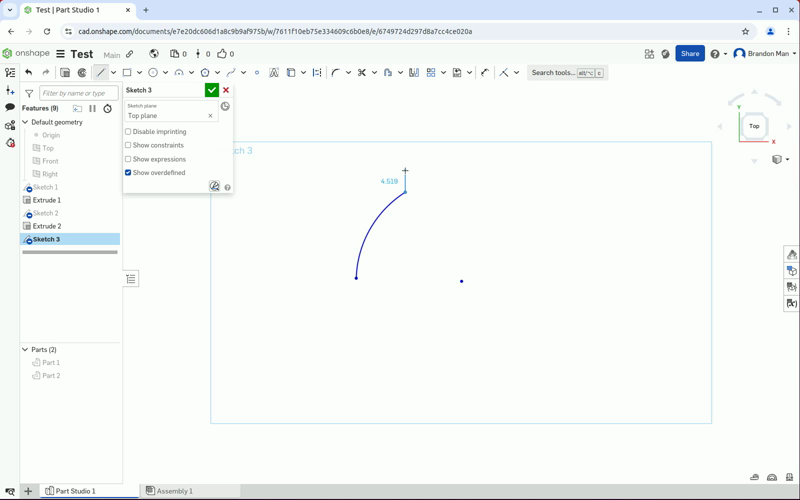
click(405, 170)
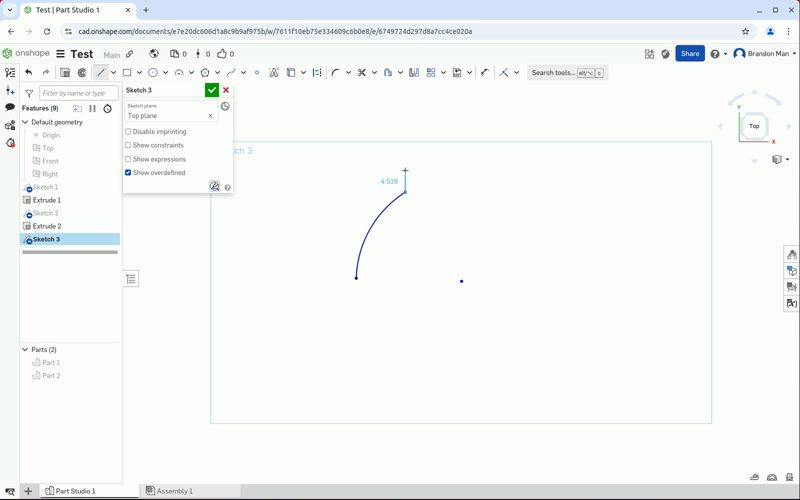
key_up(shift)
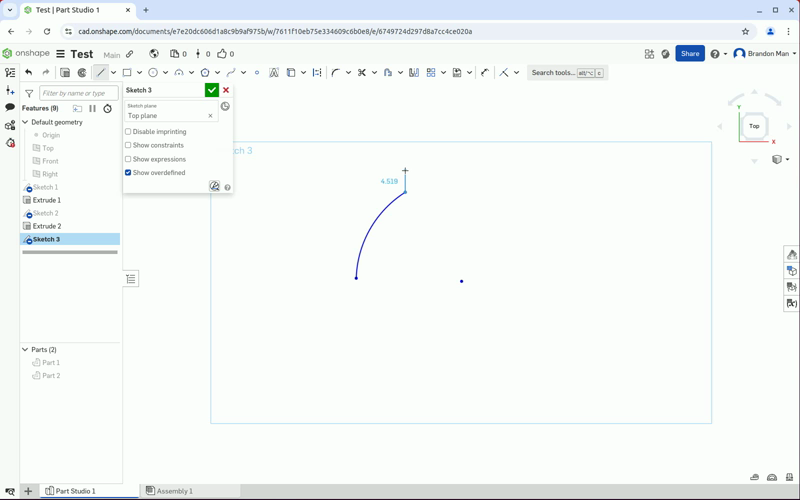
key_down(shift)
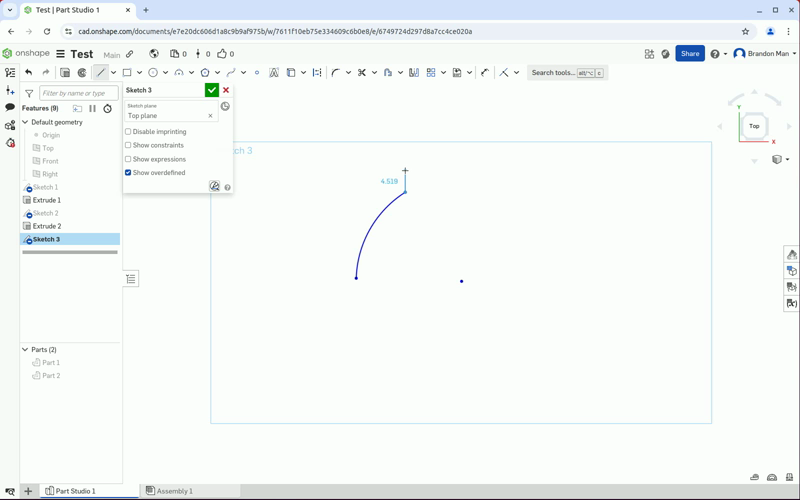
mouse_move(435, 170)
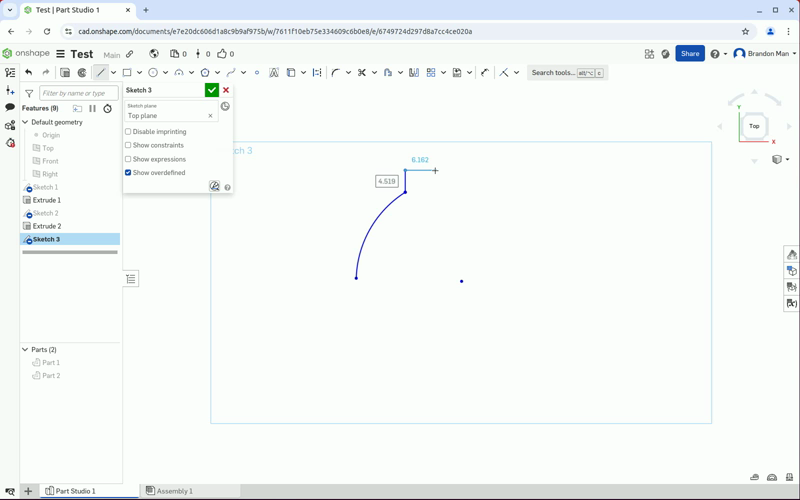
mouse_move(356, 170)
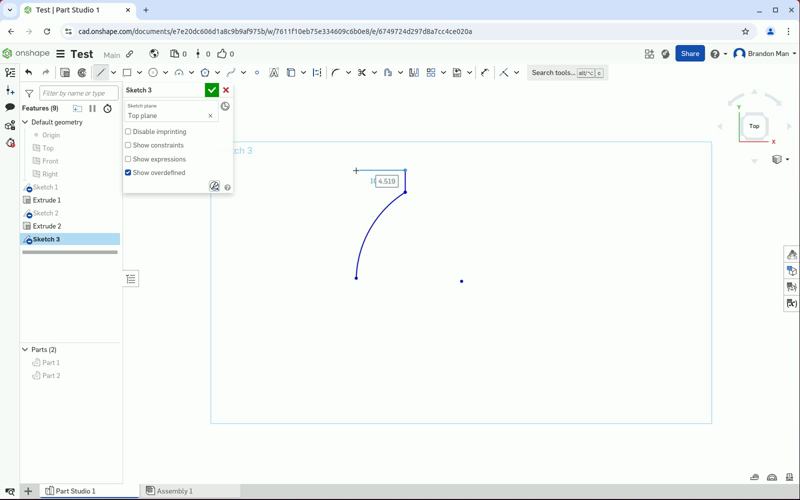
click(356, 170)
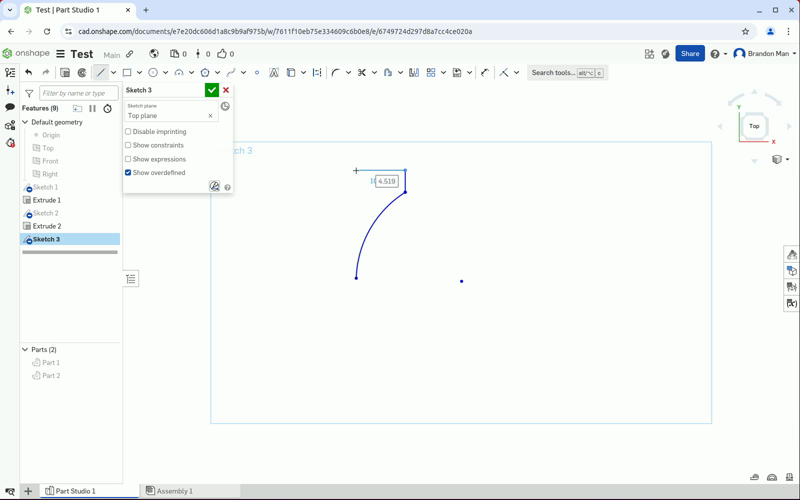
key_up(shift)
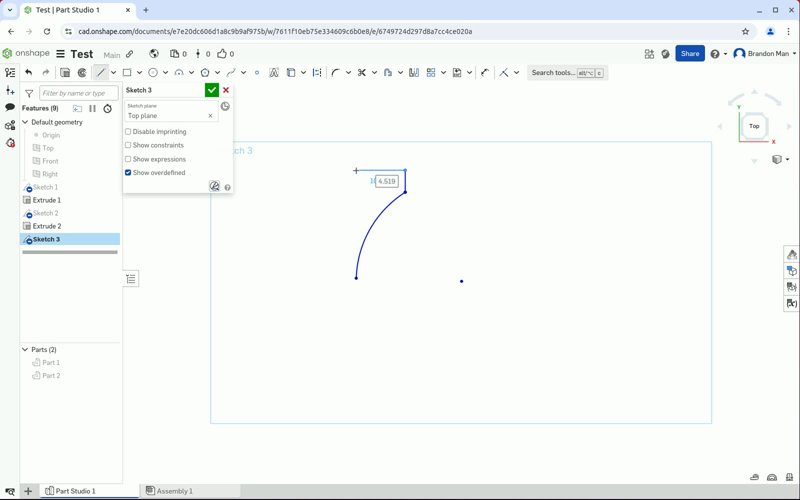
key_down(shift)
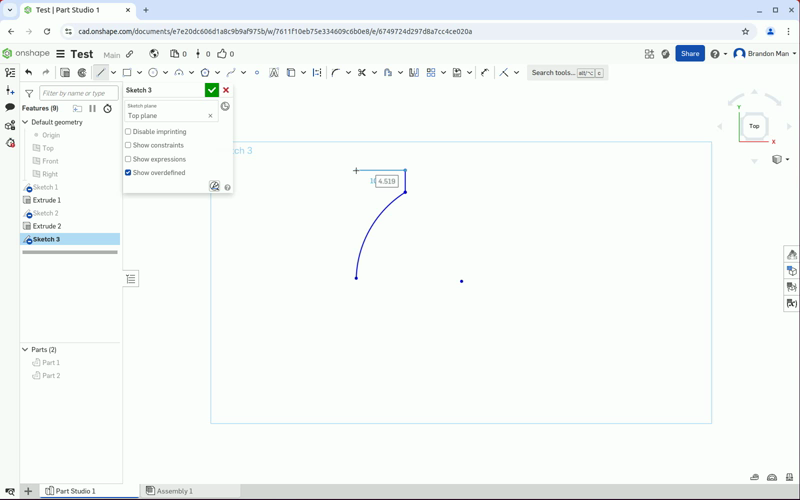
mouse_move(356, 278)
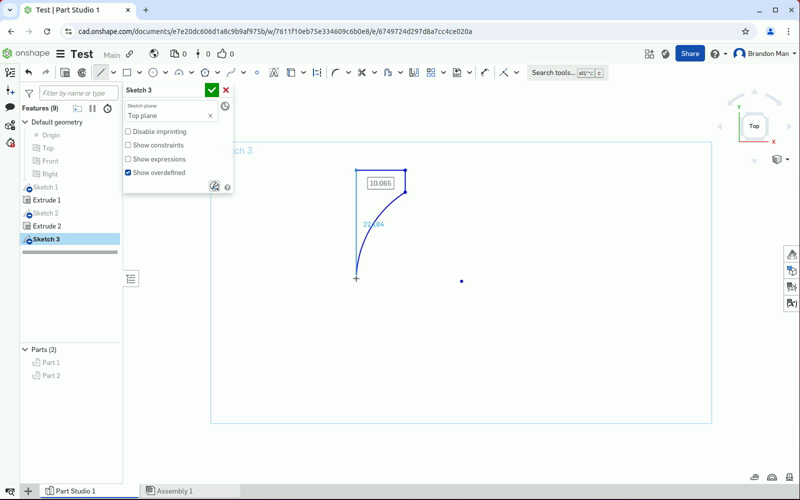
key_up(shift)
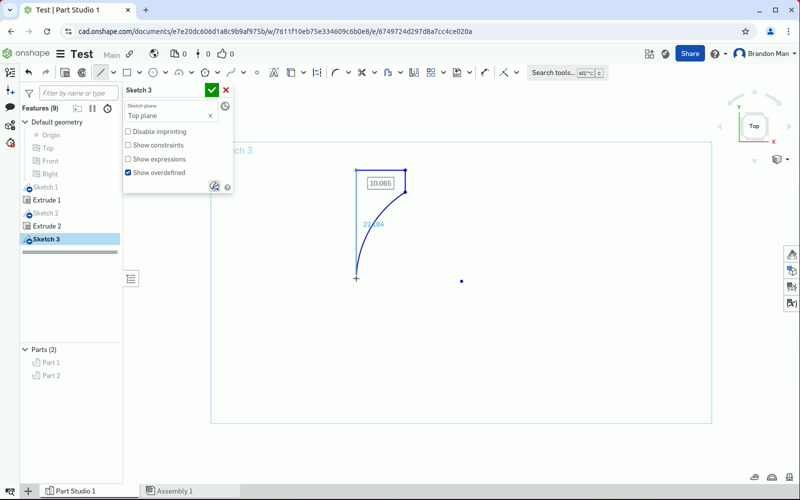
click(356, 278)
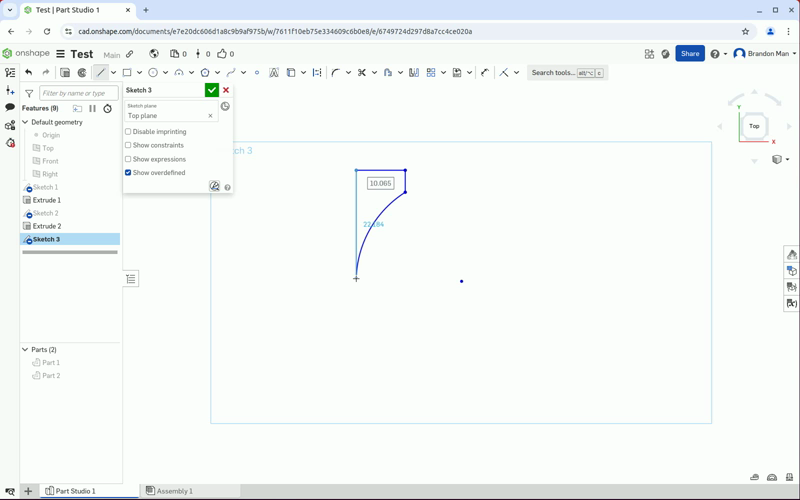
key(esc)
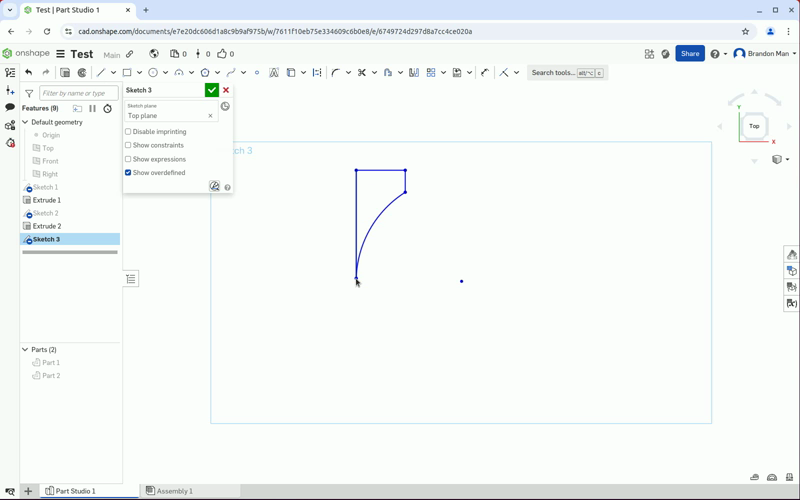
mouse_move(374, 211)
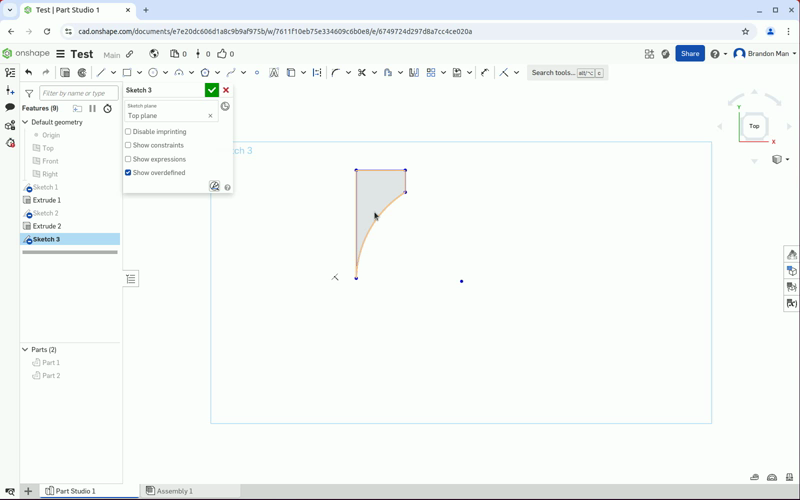
click(374, 211)
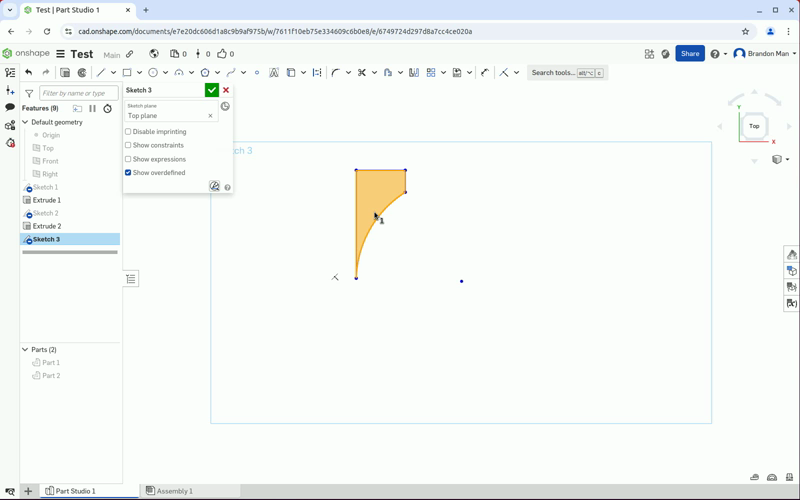
mouse_move(73, 352)
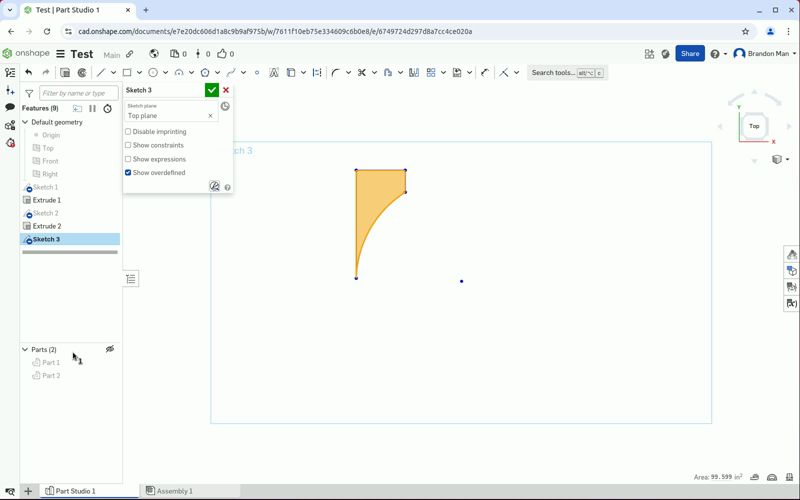
key(shift+y)
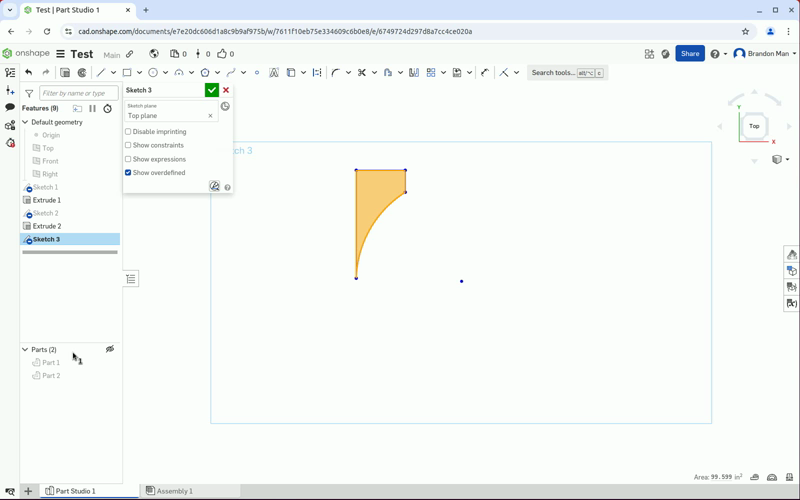
key(shift+e)
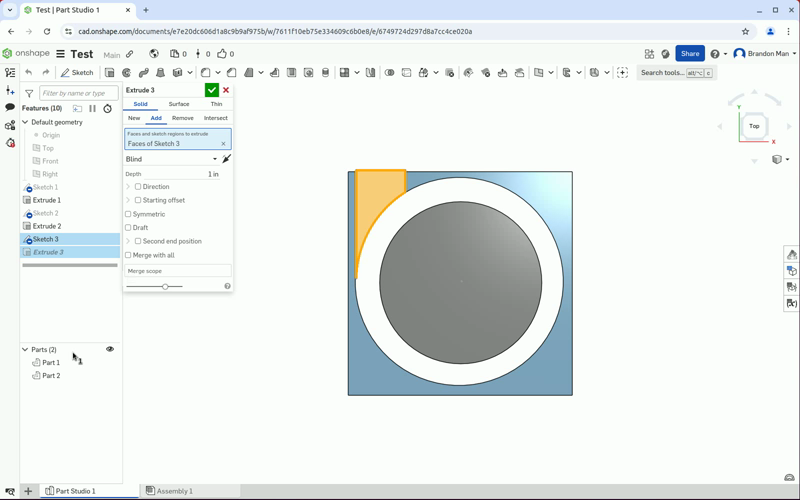
mouse_move(143, 106)
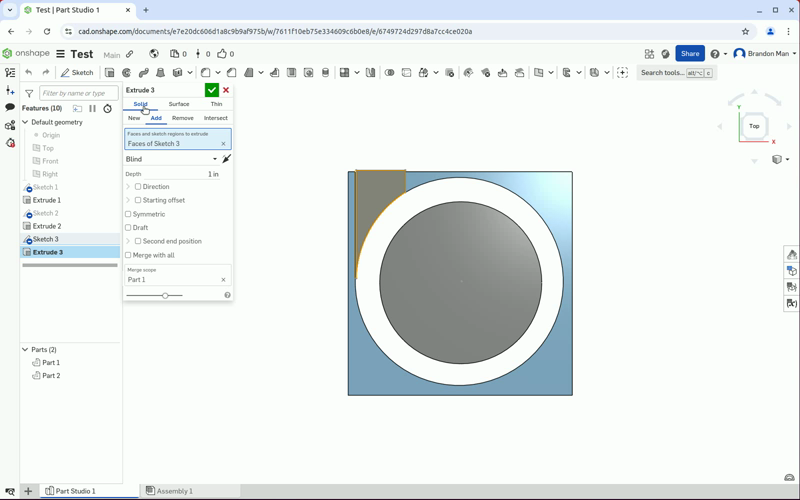
click(143, 106)
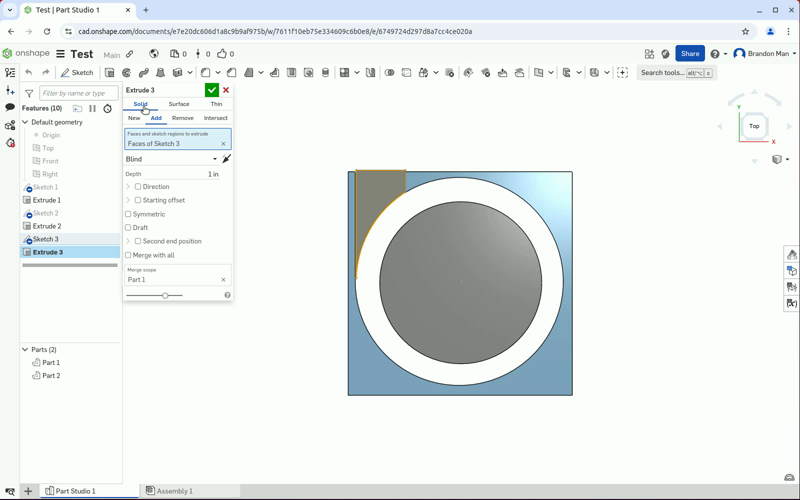
mouse_move(137, 120)
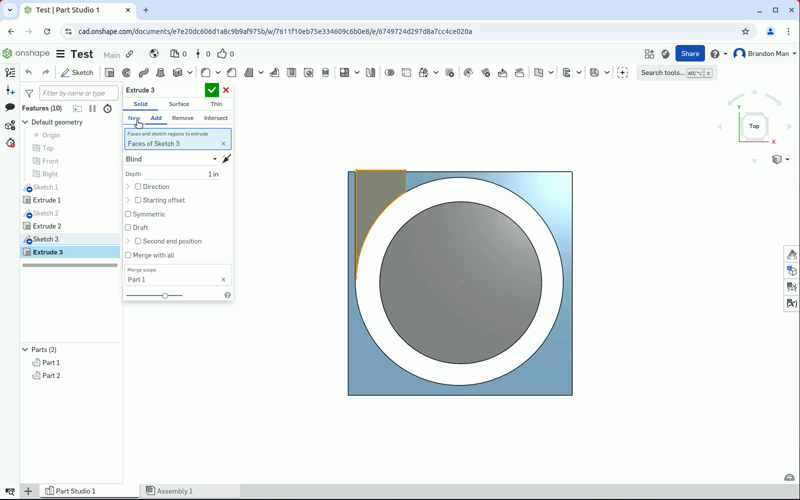
click(137, 120)
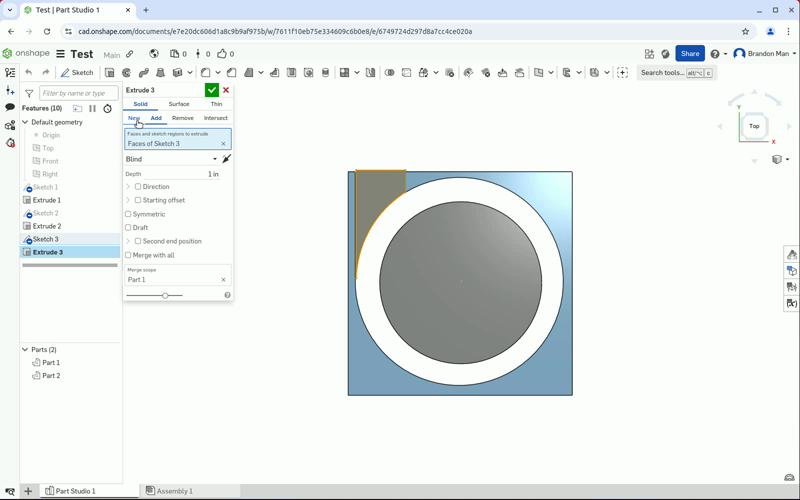
key(tab, 4)
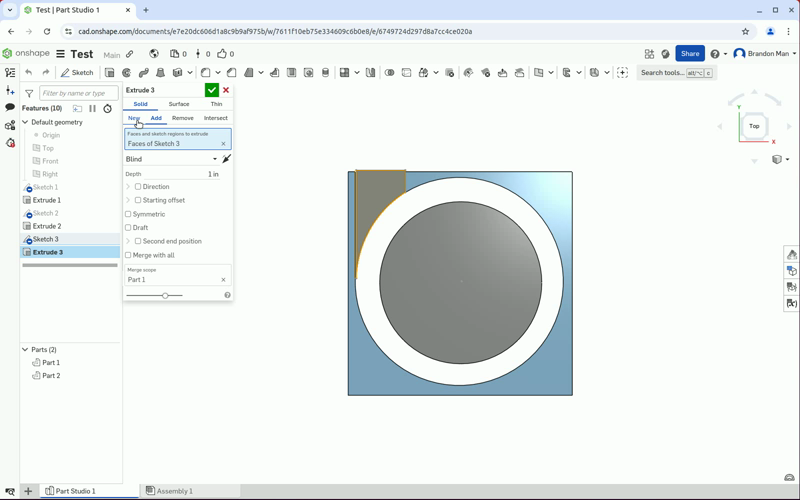
text(-0.963)
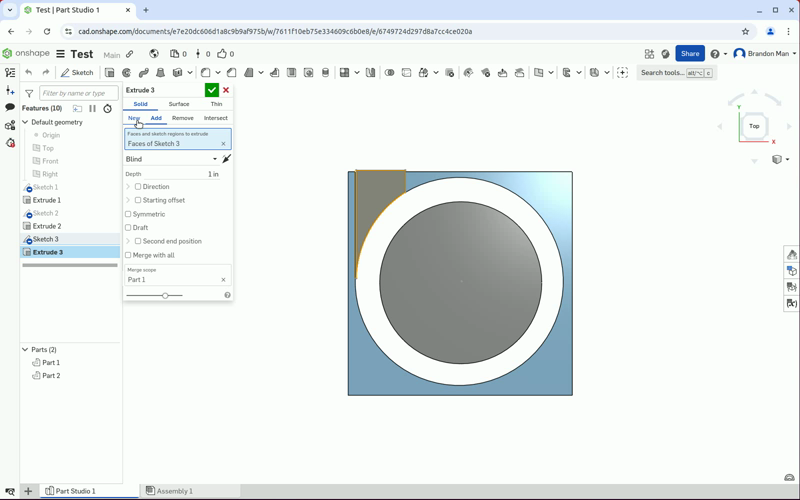
key(enter)
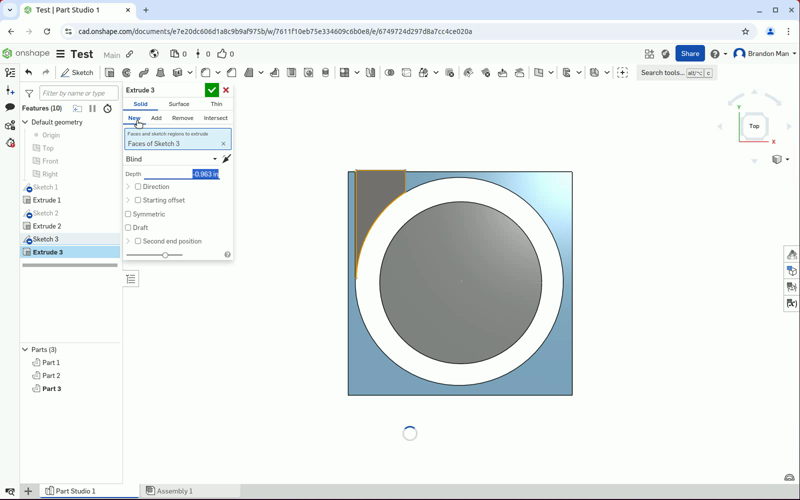
key(shift+h)
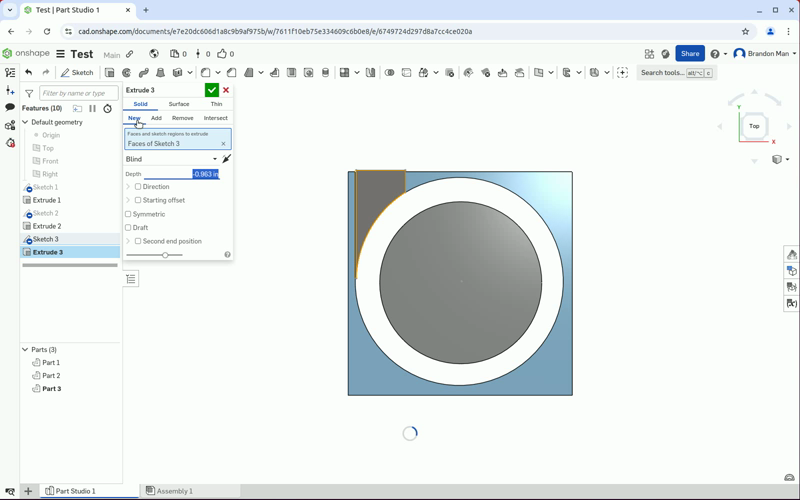
key(shift+h)
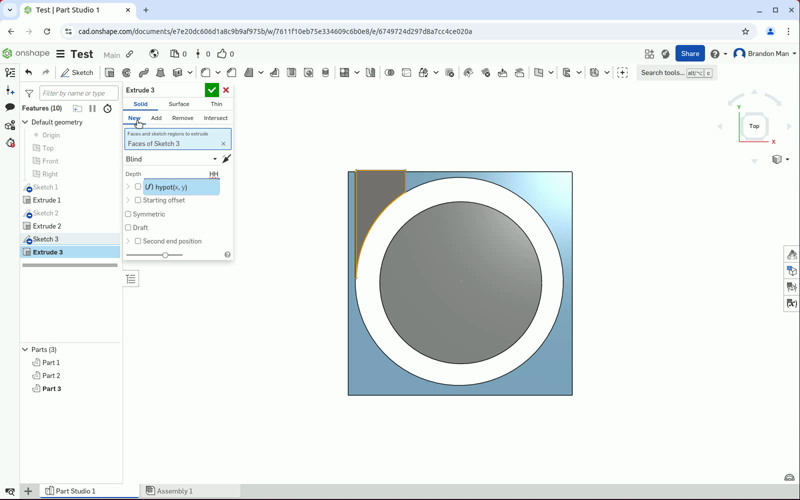
mouse_move(73, 189)
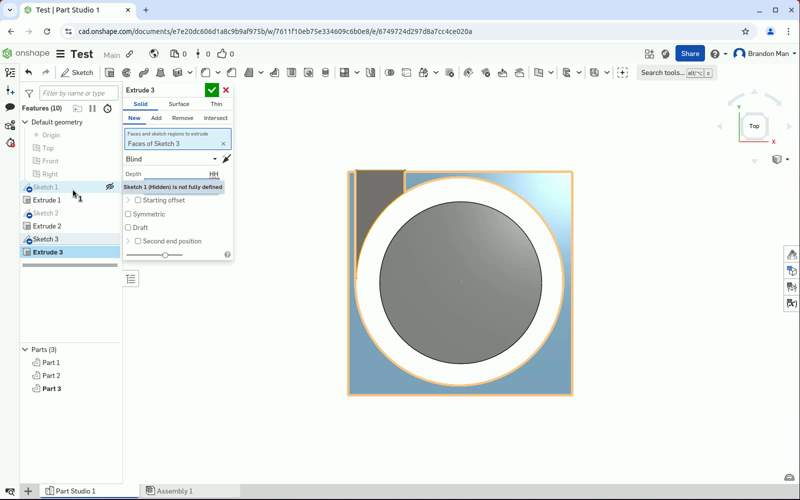
click(73, 189)
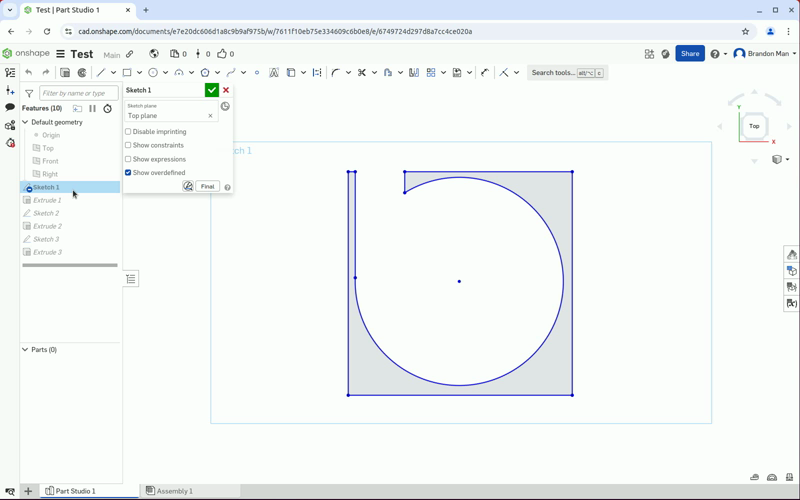
mouse_move(229, 92)
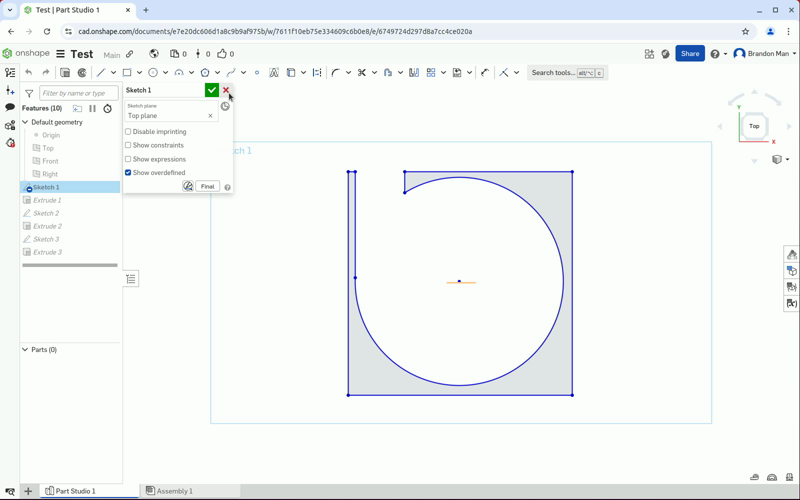
click(229, 92)
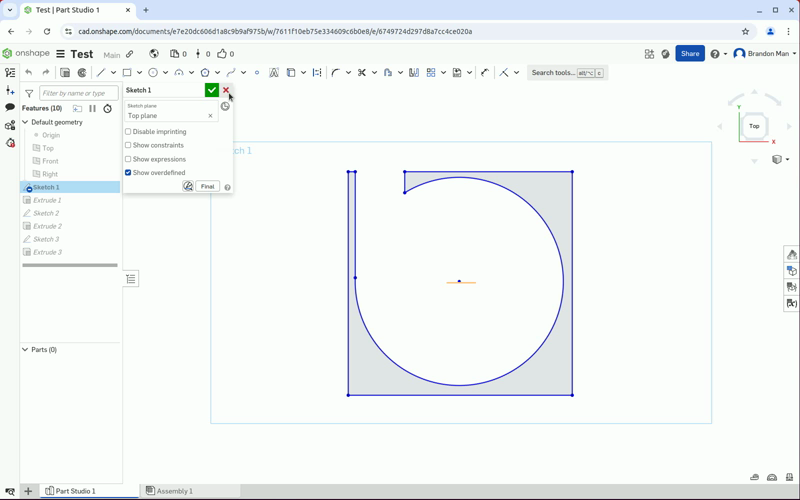
key(shift+s)
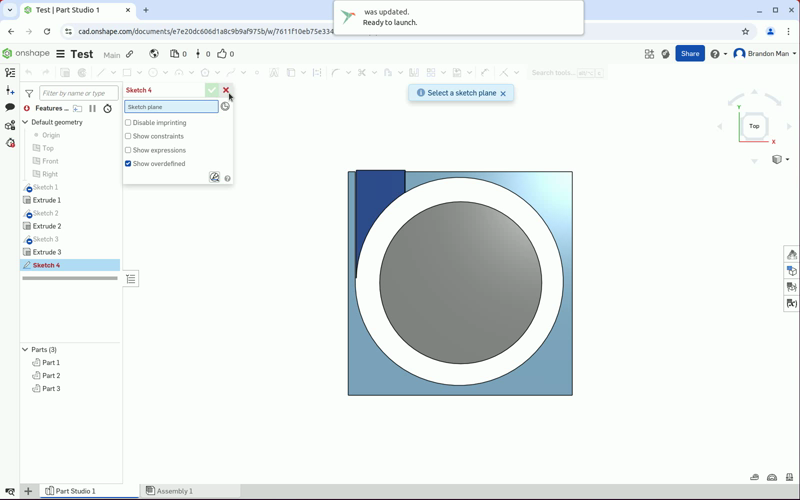
mouse_move(73, 150)
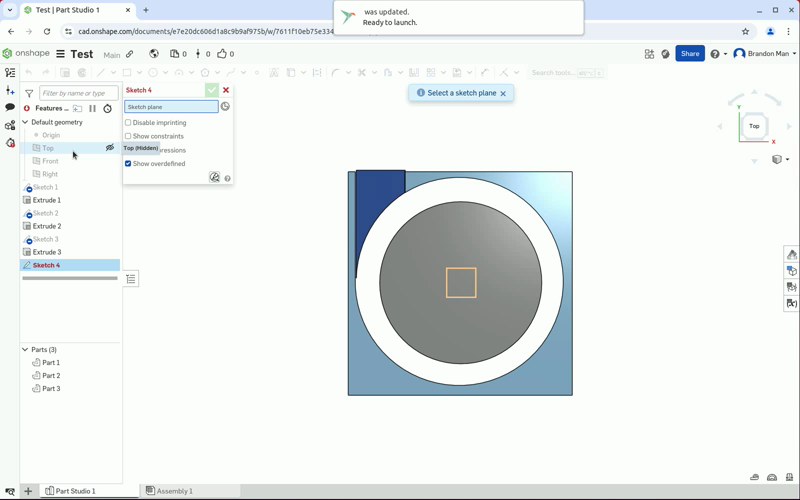
click(73, 150)
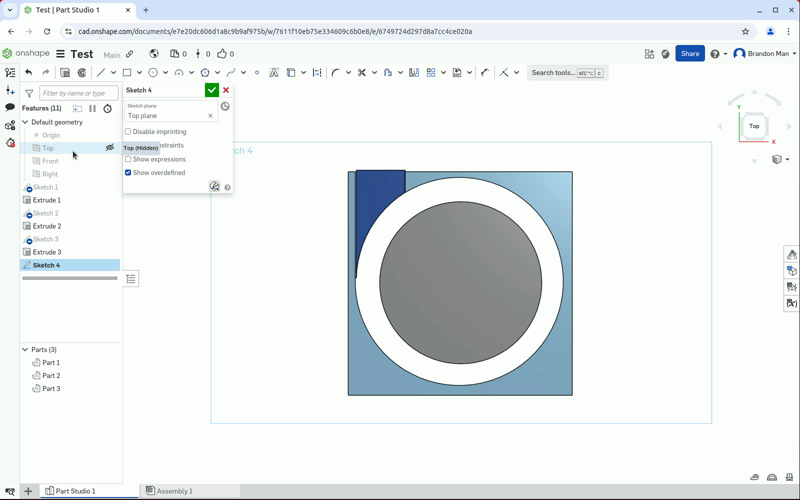
mouse_move(73, 352)
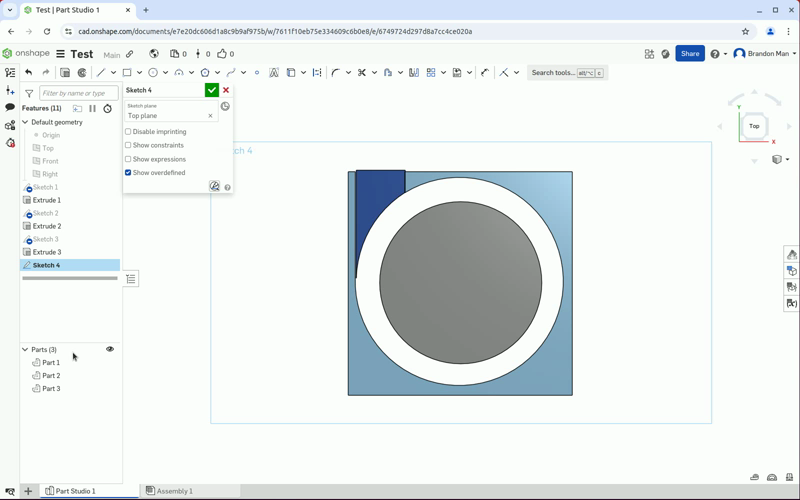
key(y)
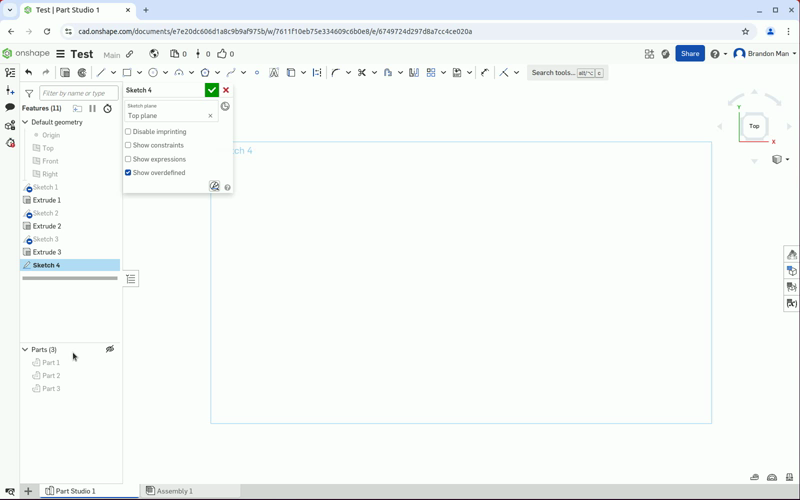
key(a)
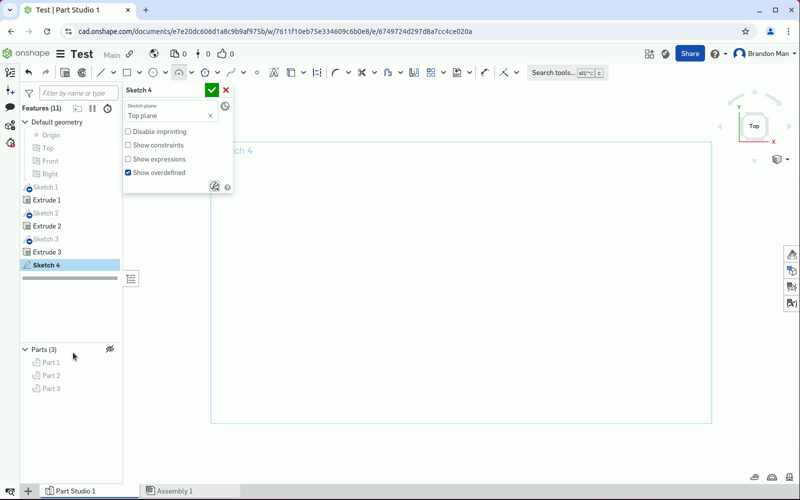
key_down(shift)
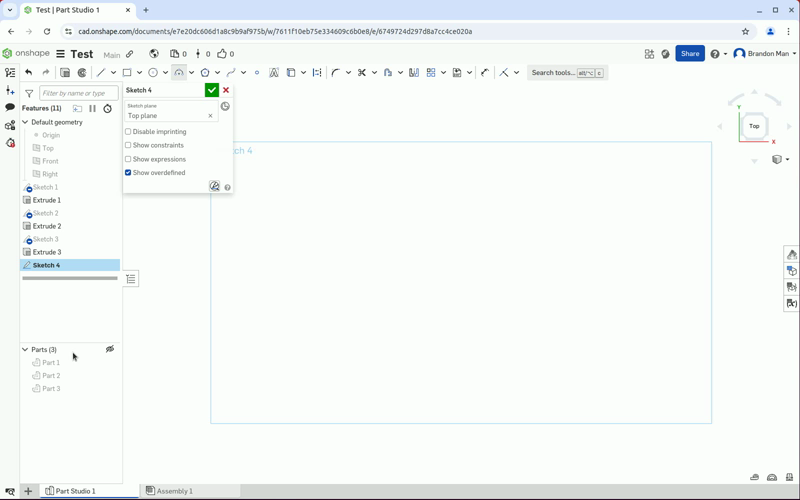
mouse_move(356, 282)
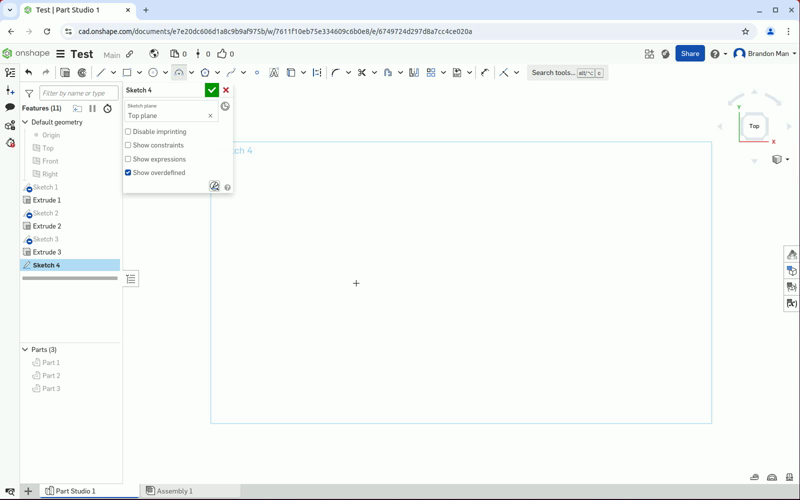
click(356, 282)
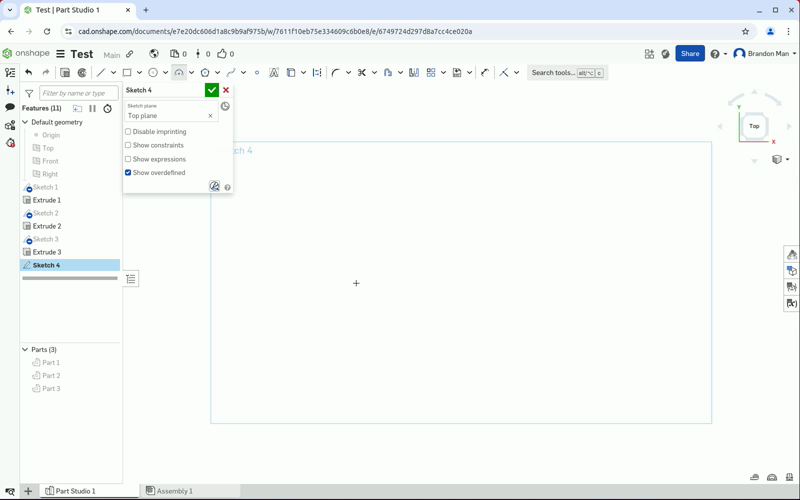
key_up(shift)
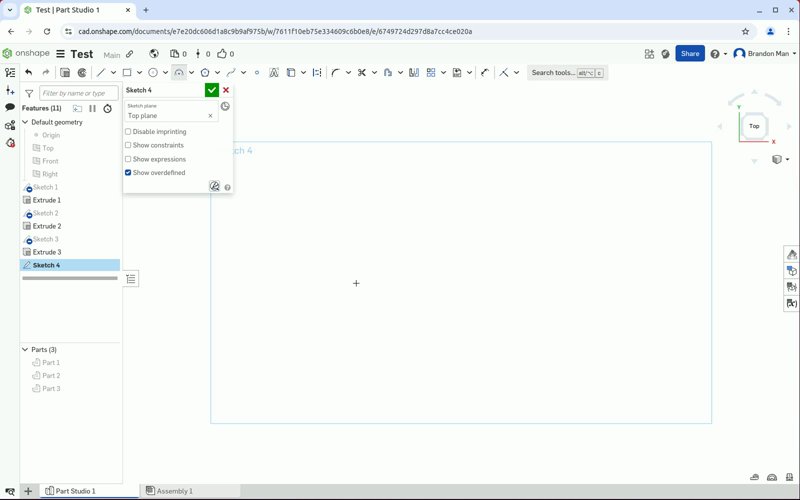
key_down(shift)
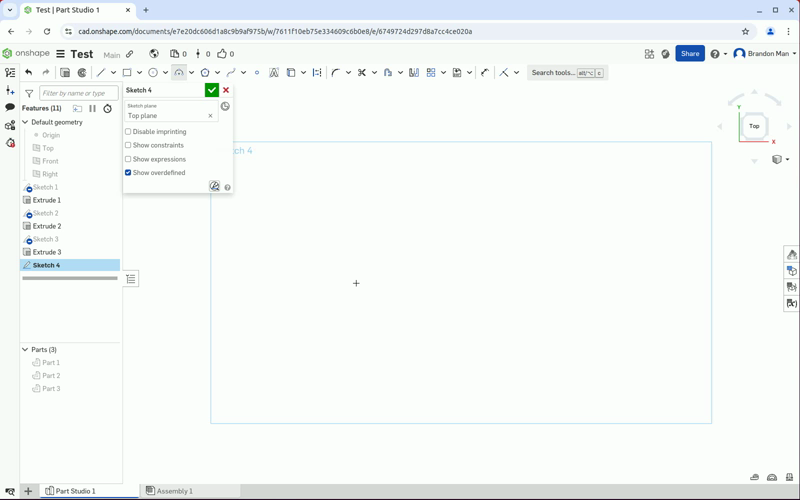
mouse_move(356, 278)
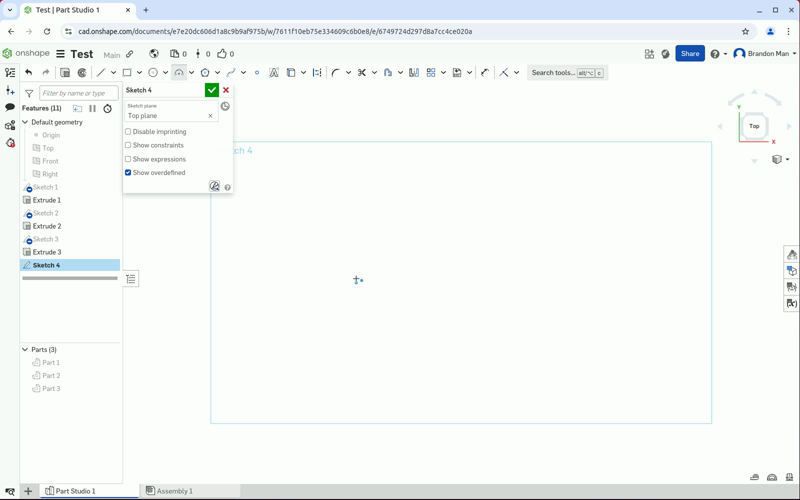
scroll(6)
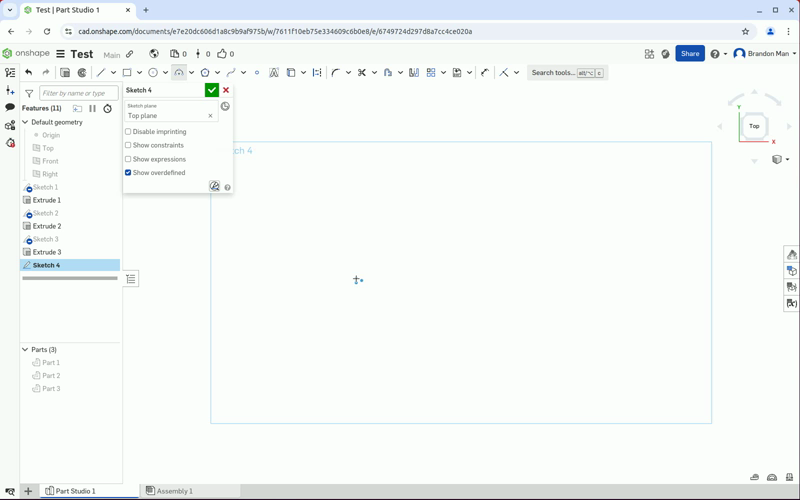
scroll(6)
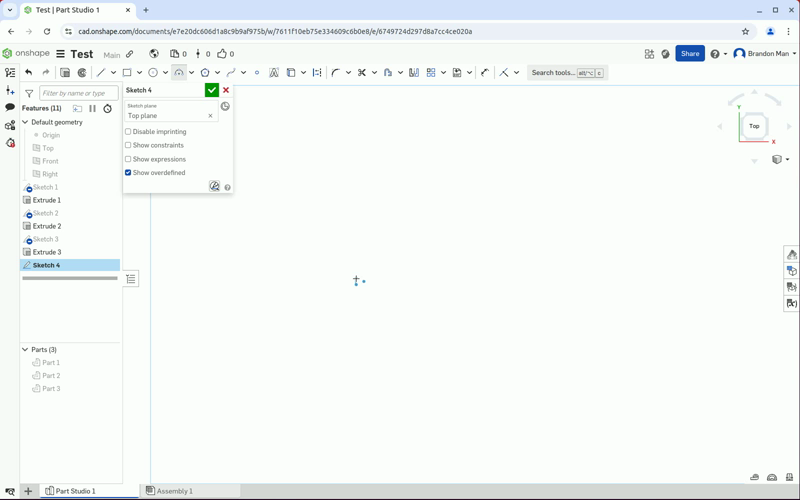
scroll(6)
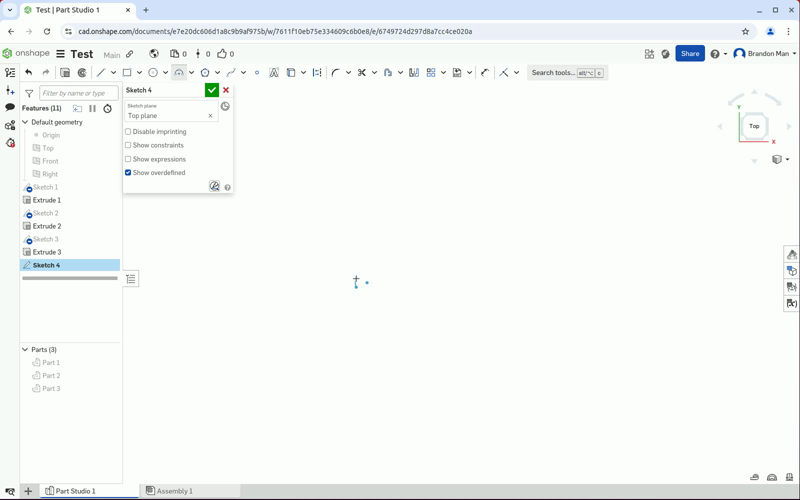
scroll(6)
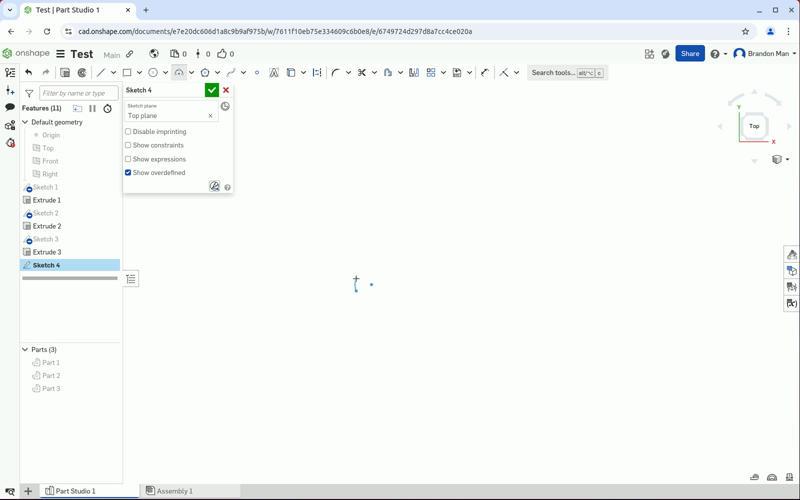
scroll(6)
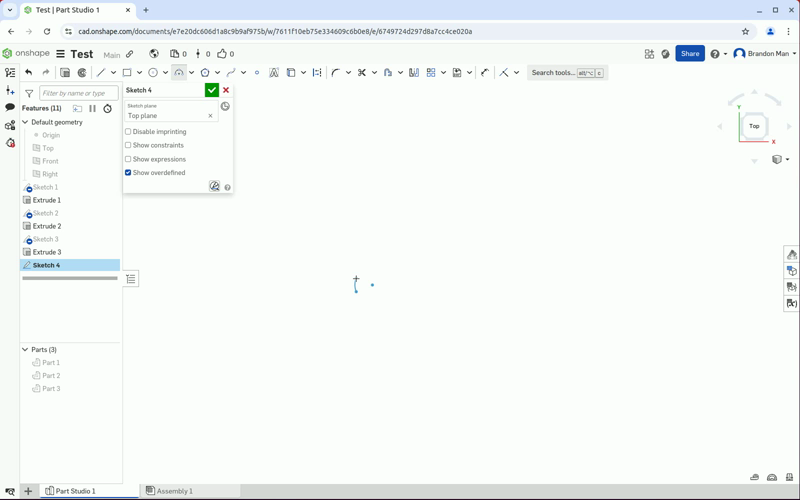
scroll(6)
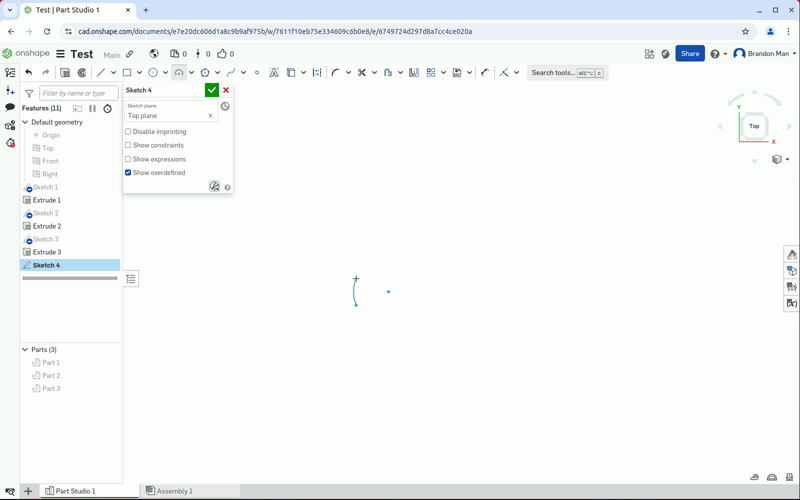
scroll(6)
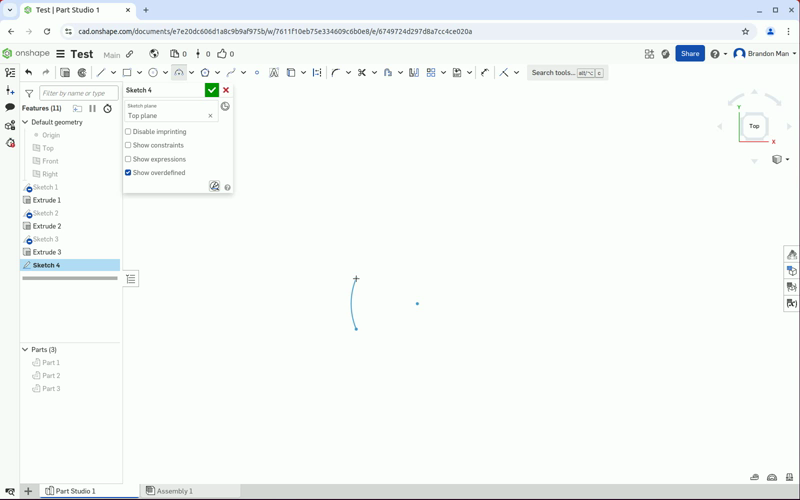
click(356, 278)
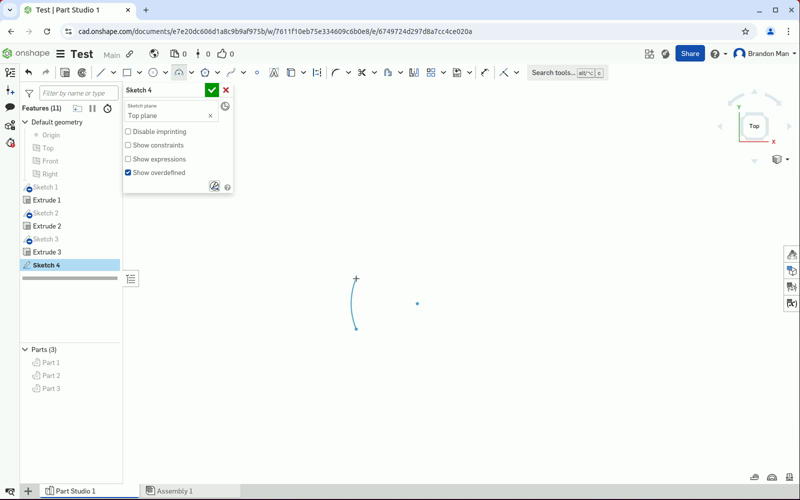
scroll(-6)
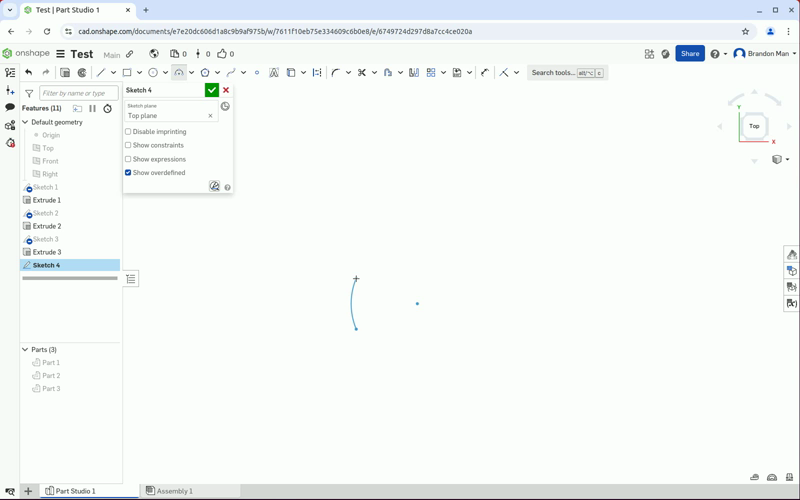
scroll(-6)
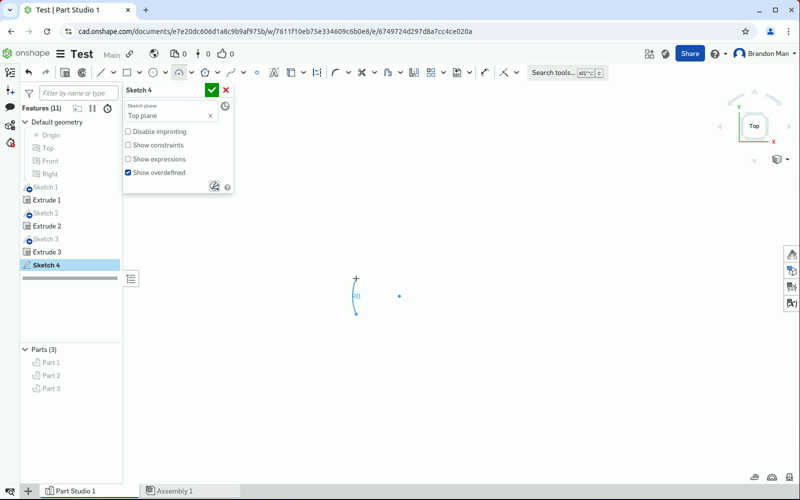
scroll(-6)
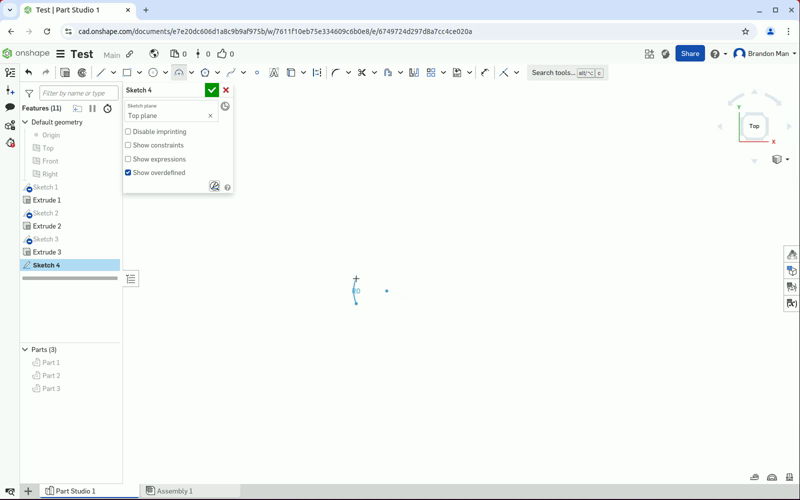
scroll(-6)
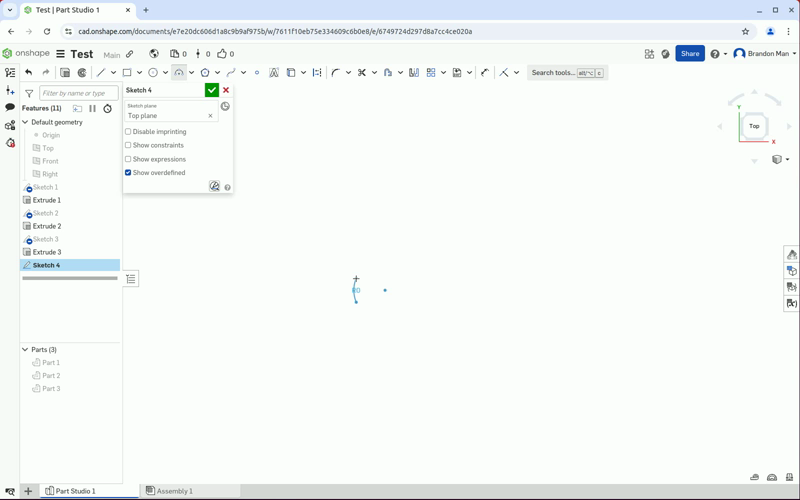
scroll(-6)
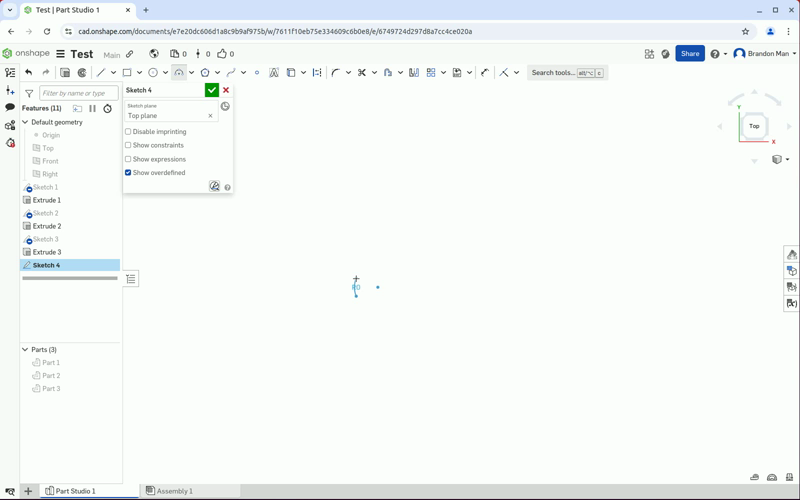
scroll(-6)
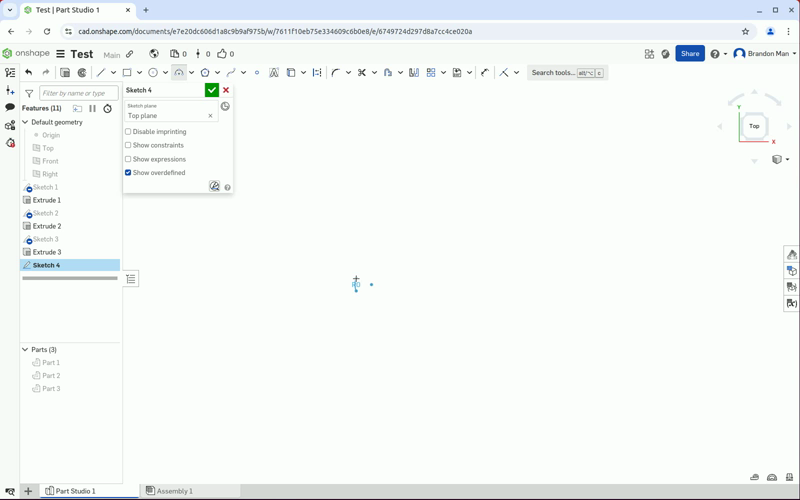
scroll(-6)
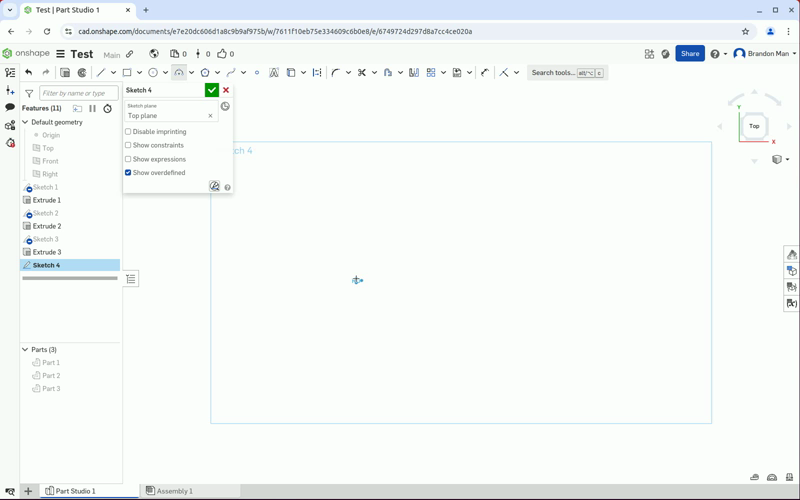
mouse_move(534, 280)
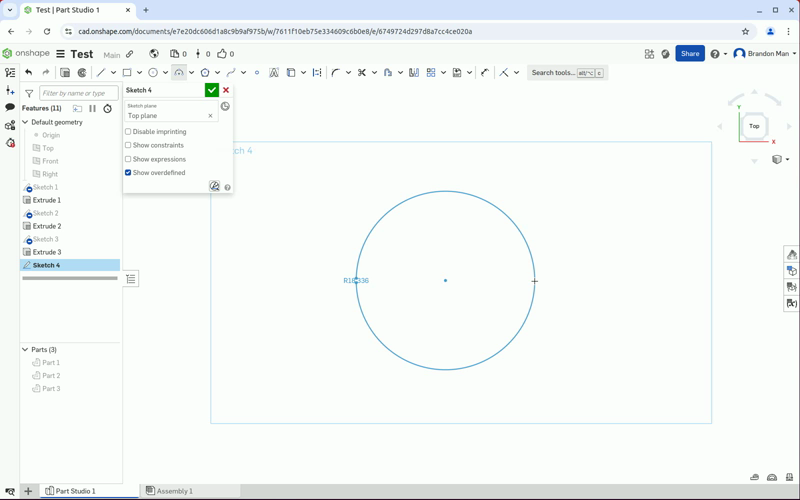
scroll(6)
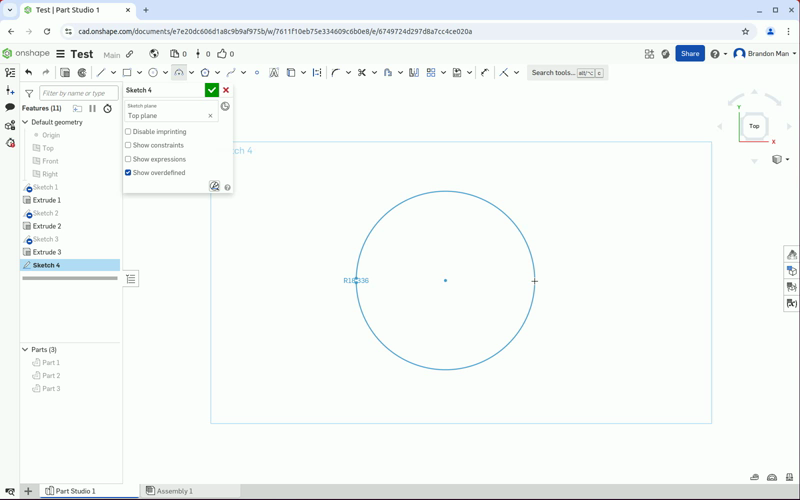
scroll(6)
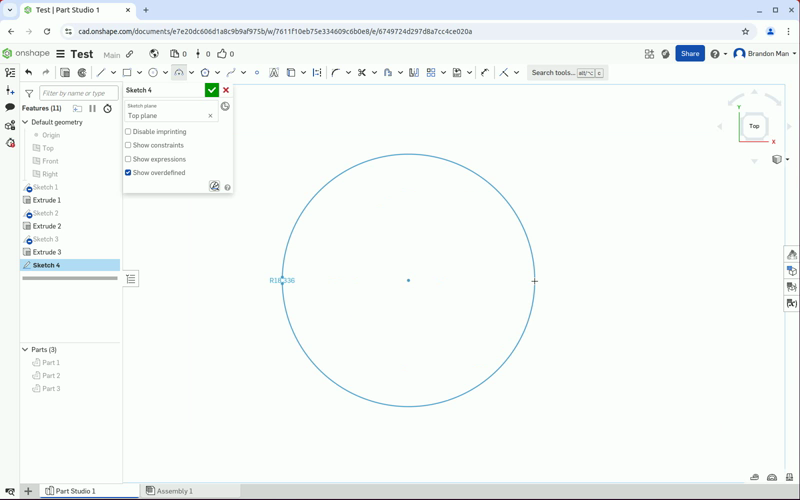
scroll(6)
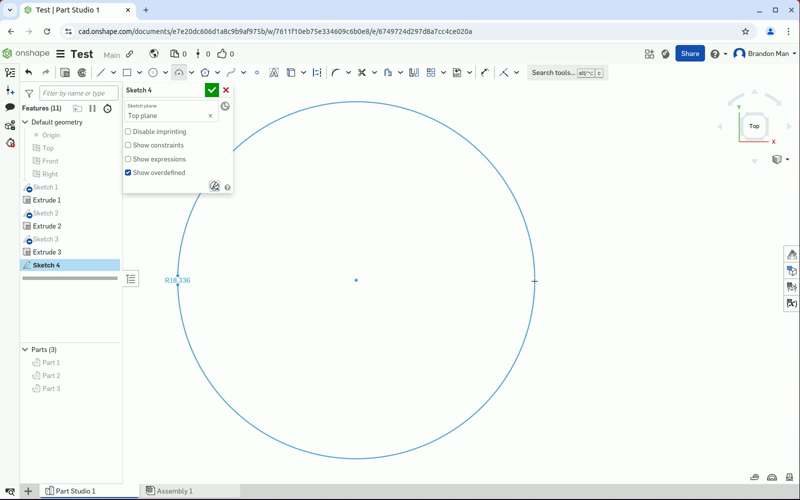
scroll(6)
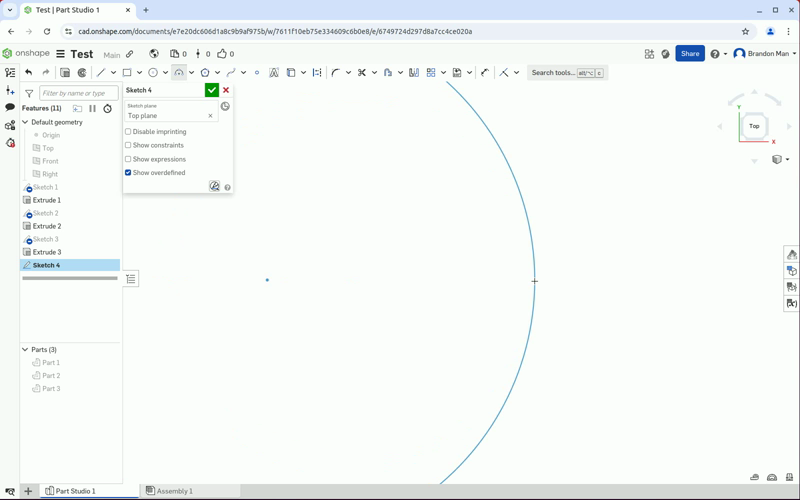
scroll(6)
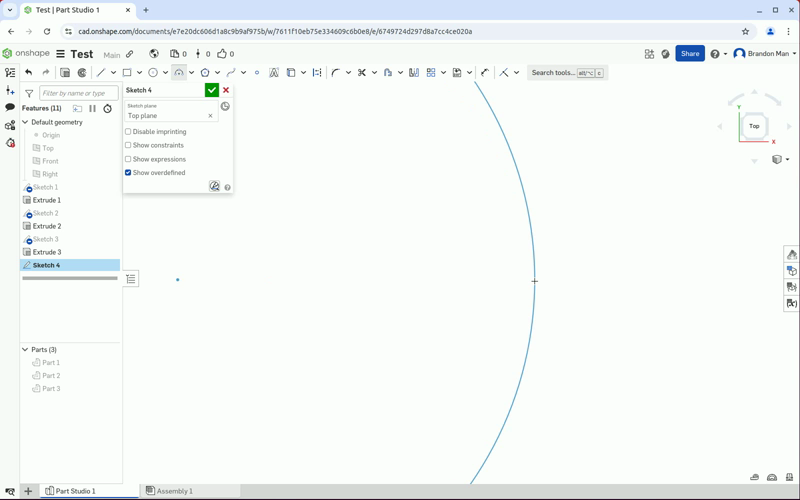
scroll(6)
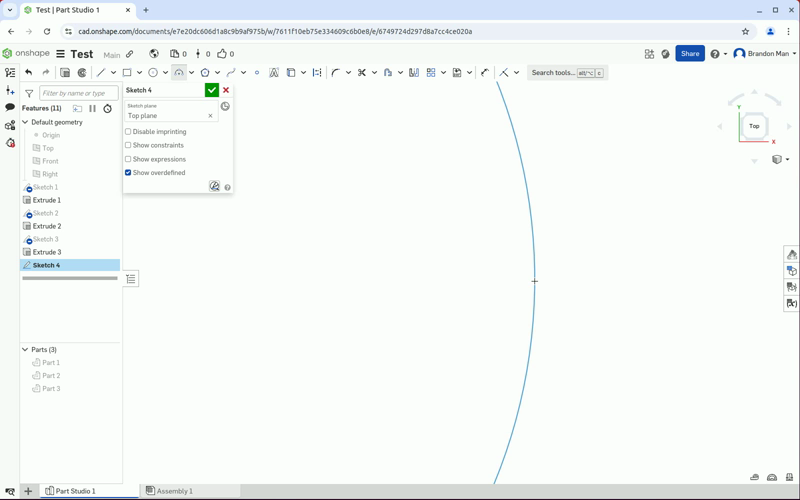
scroll(6)
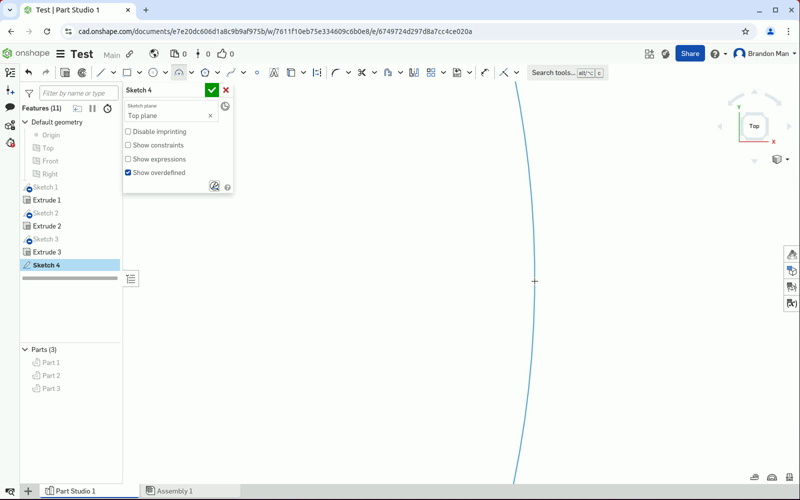
click(534, 280)
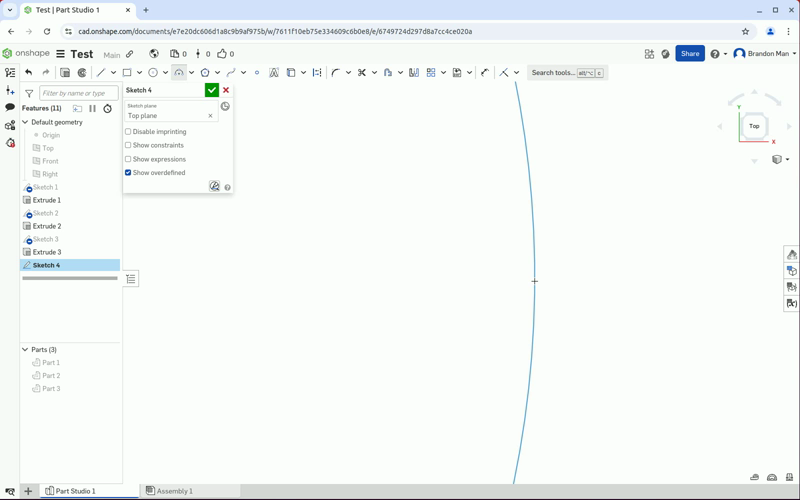
scroll(-6)
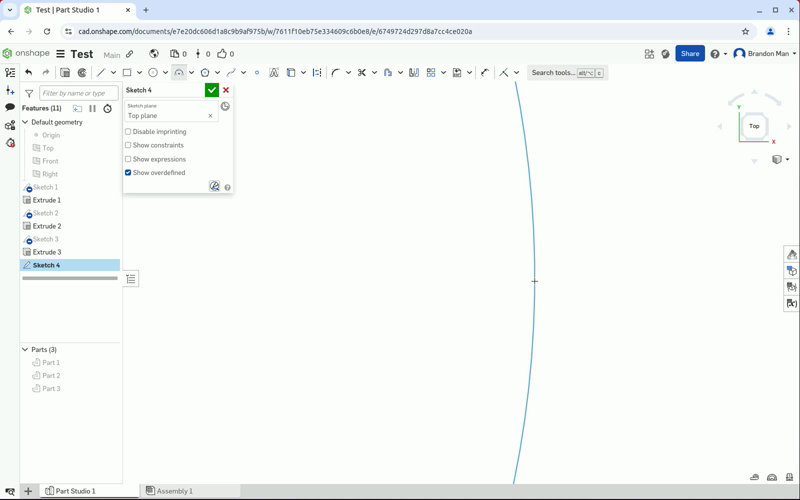
scroll(-6)
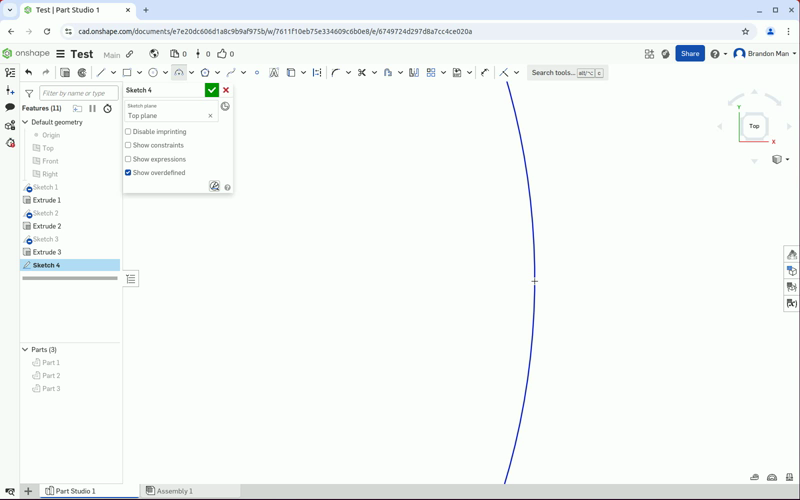
scroll(-6)
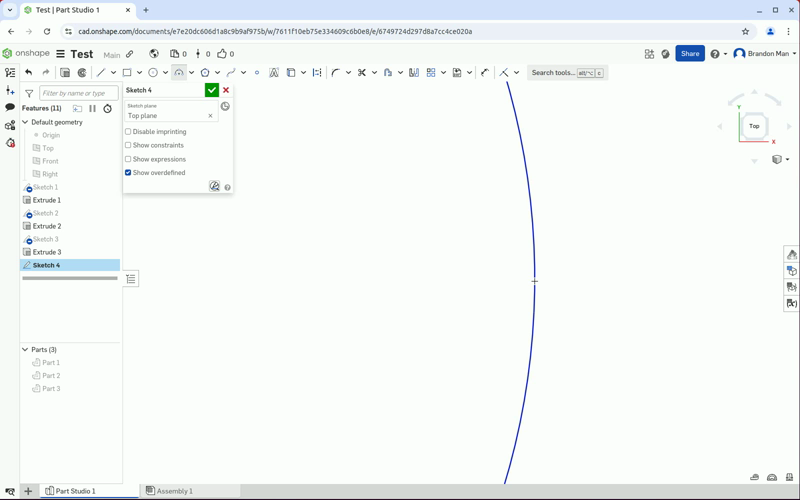
scroll(-6)
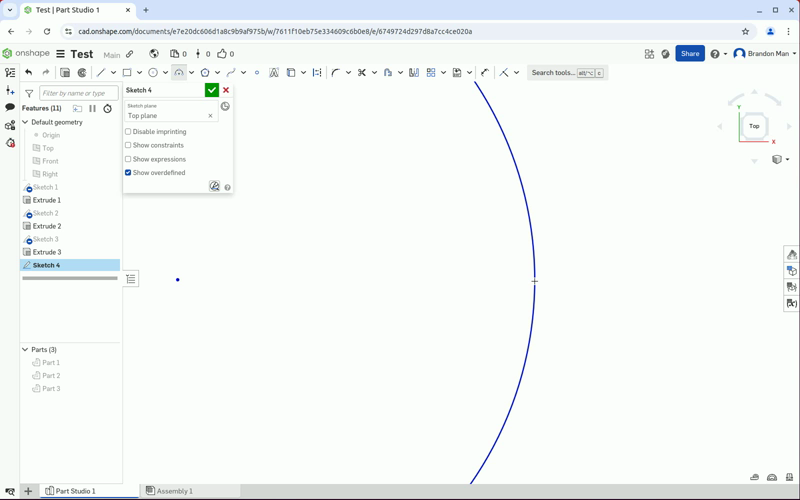
scroll(-6)
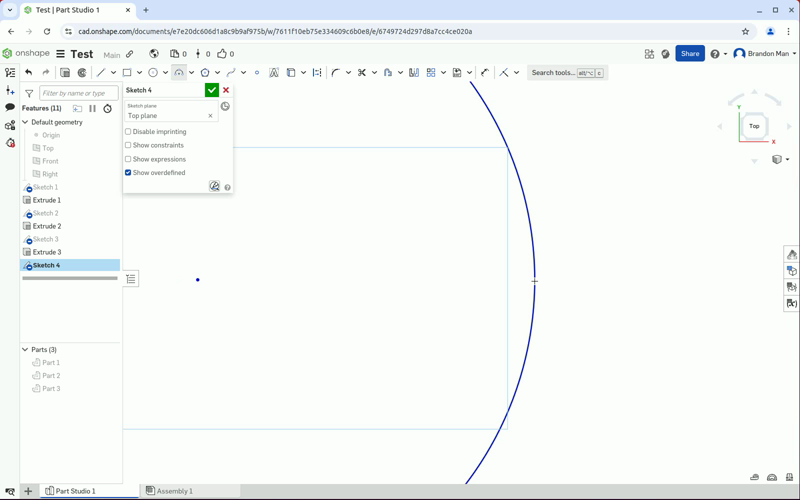
scroll(-6)
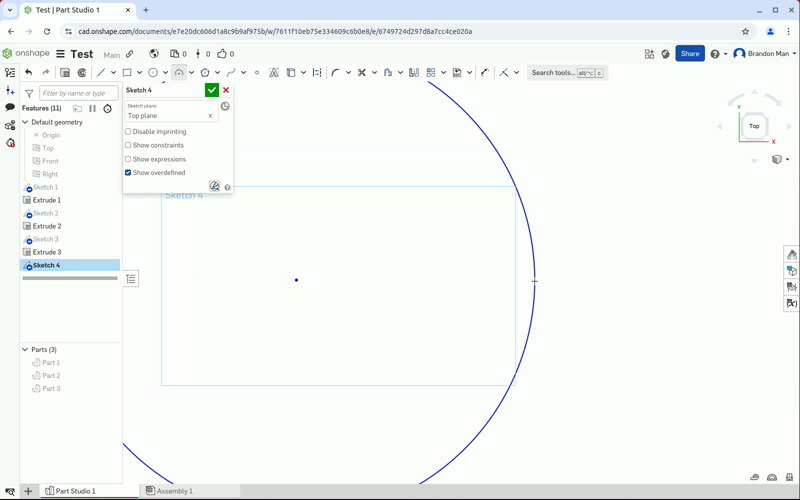
scroll(-6)
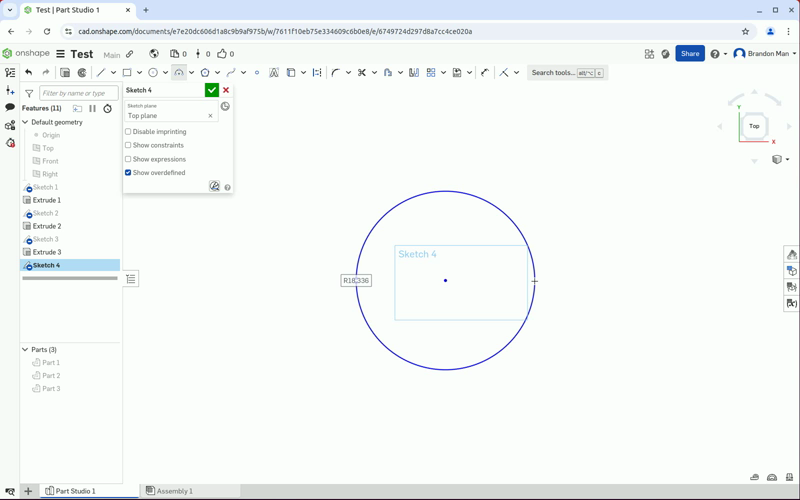
key_up(shift)
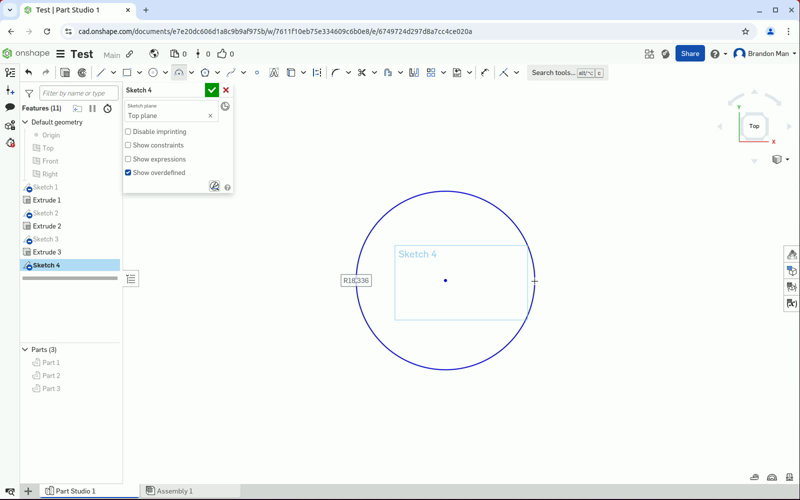
key(esc)
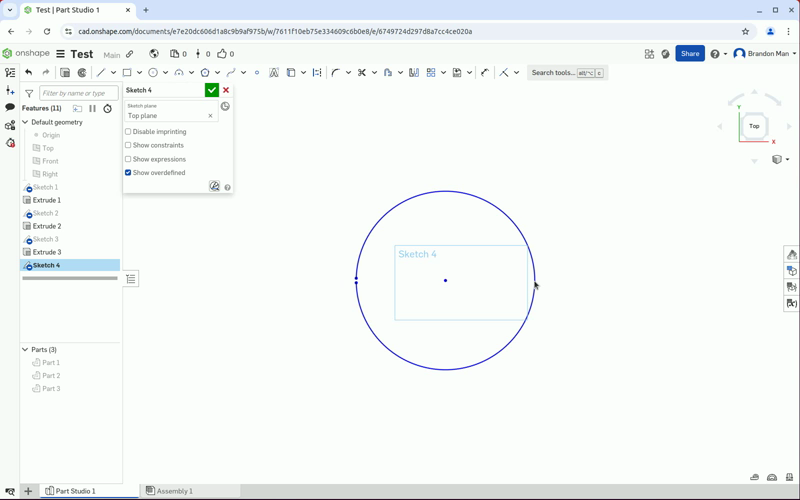
key(l)
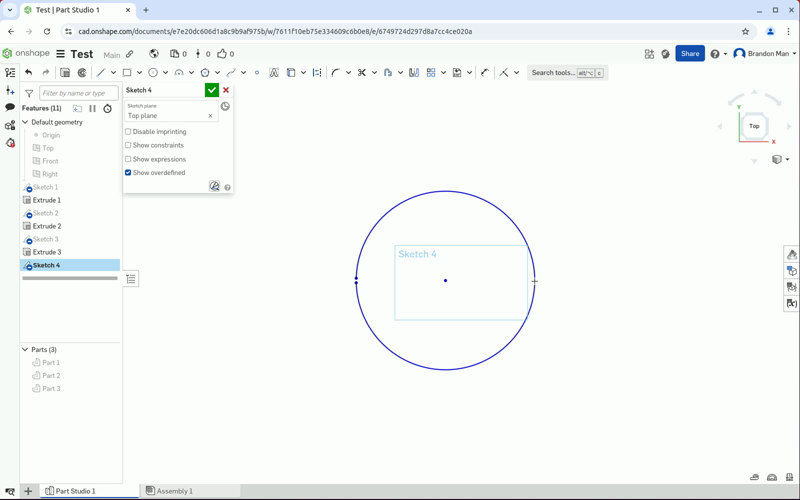
mouse_move(356, 278)
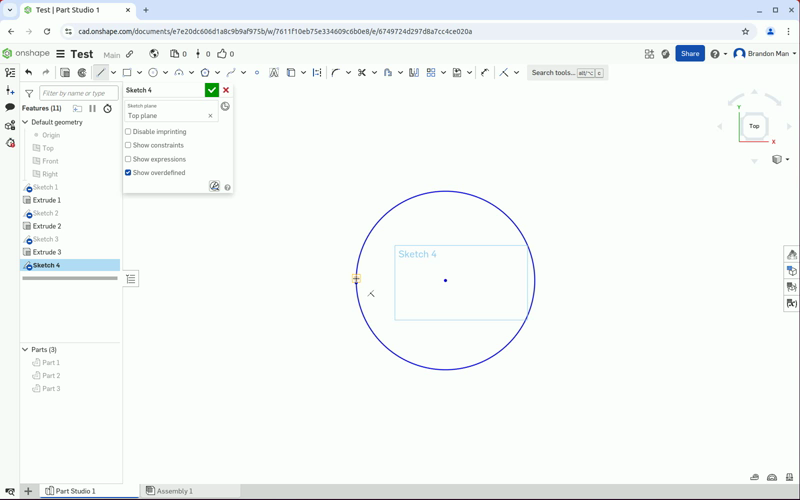
click(356, 278)
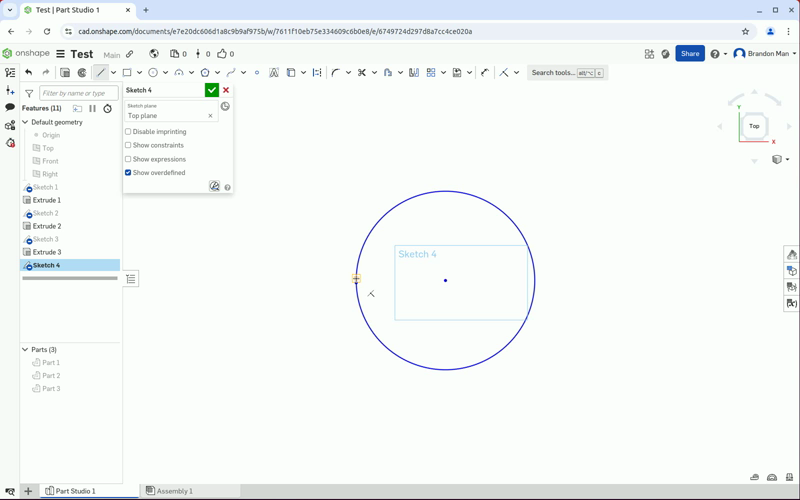
mouse_move(386, 278)
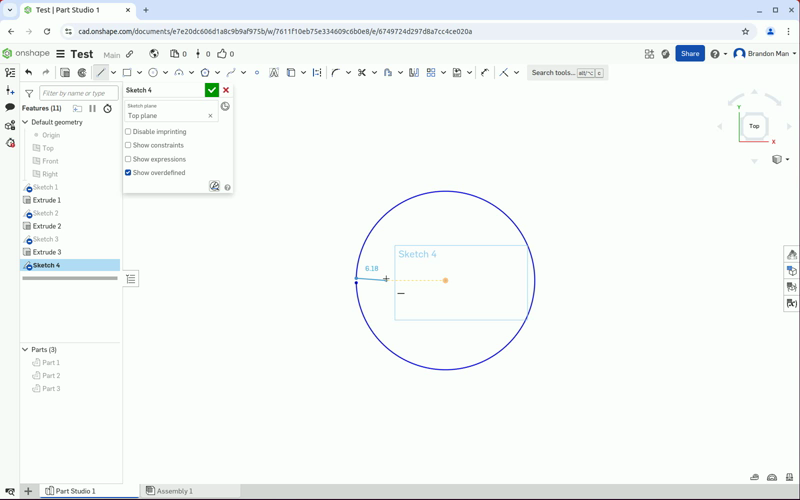
key_down(shift)
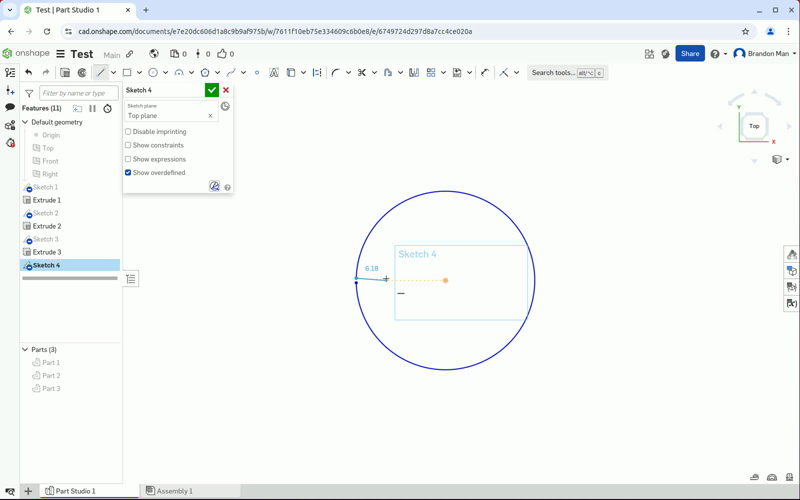
mouse_move(356, 282)
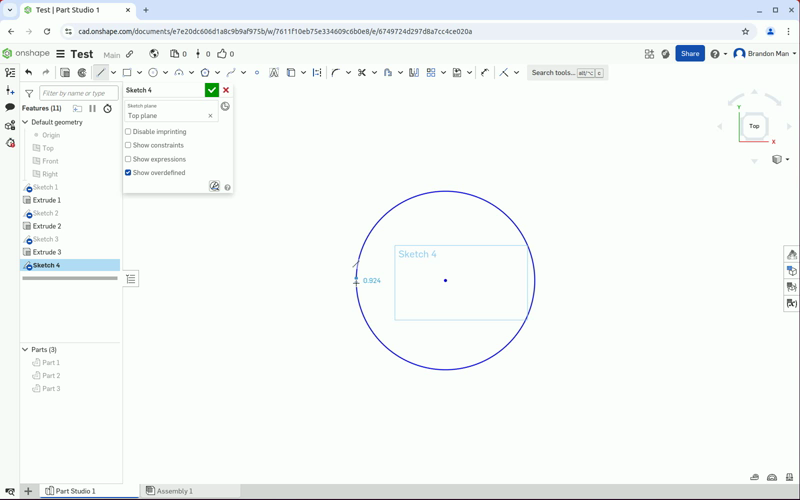
scroll(6)
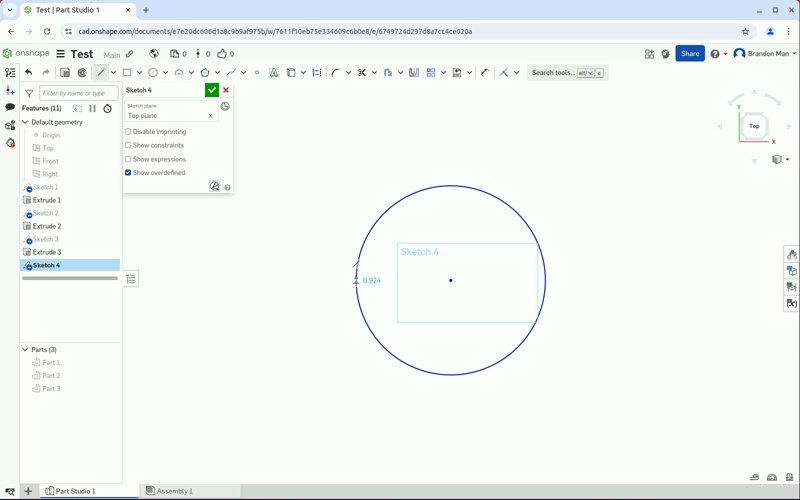
scroll(6)
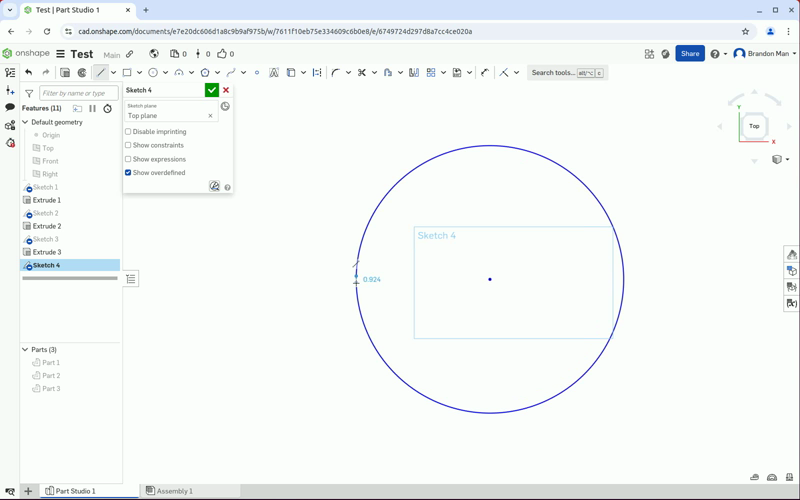
scroll(6)
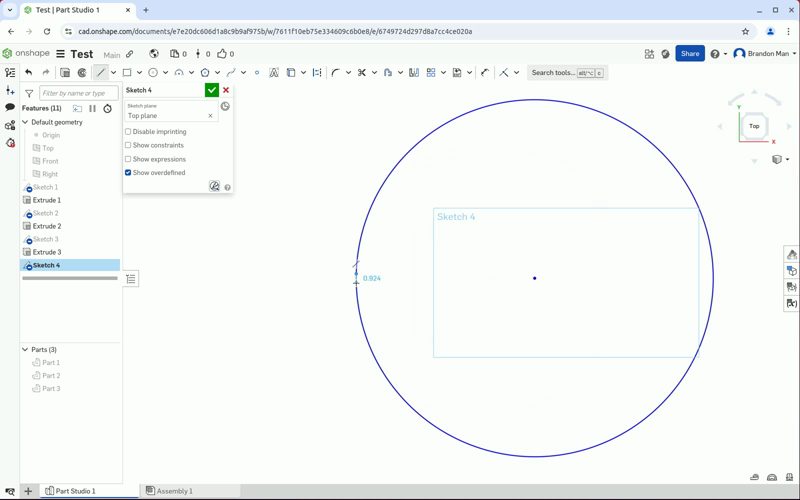
scroll(6)
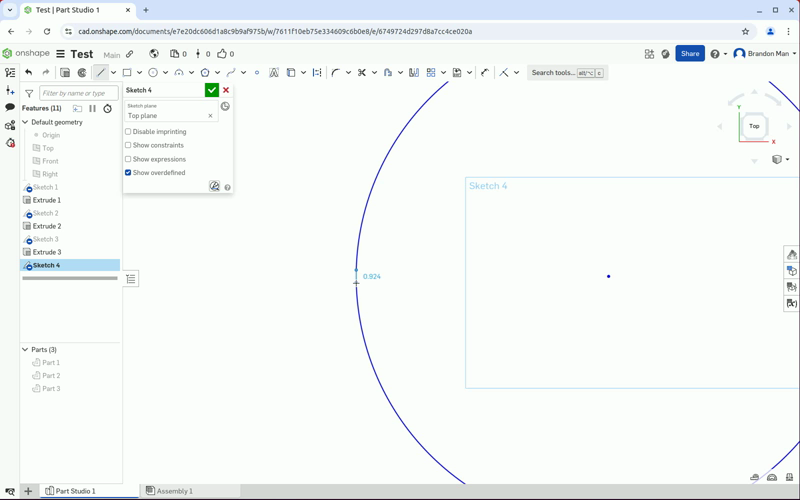
scroll(6)
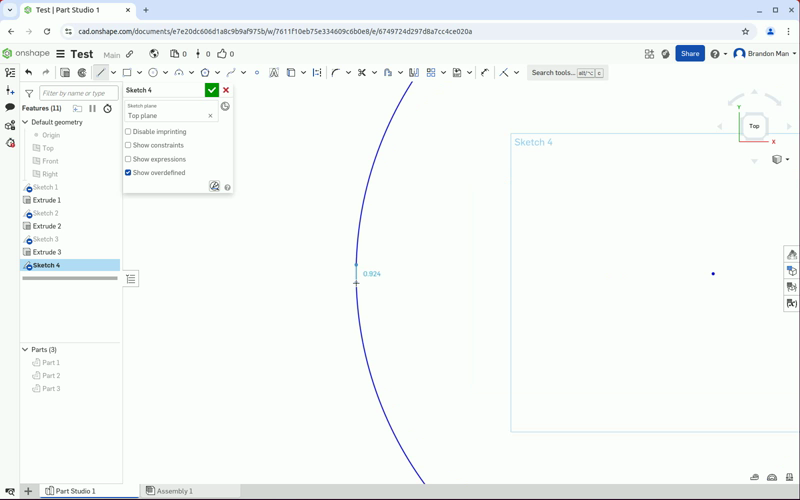
scroll(6)
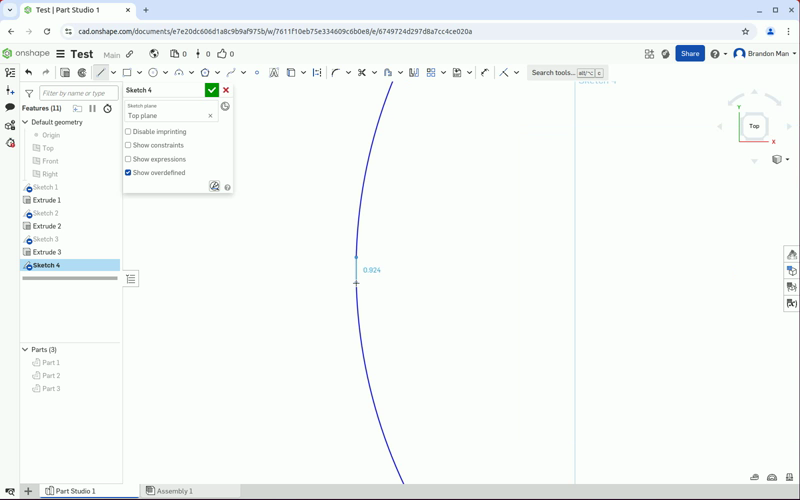
scroll(6)
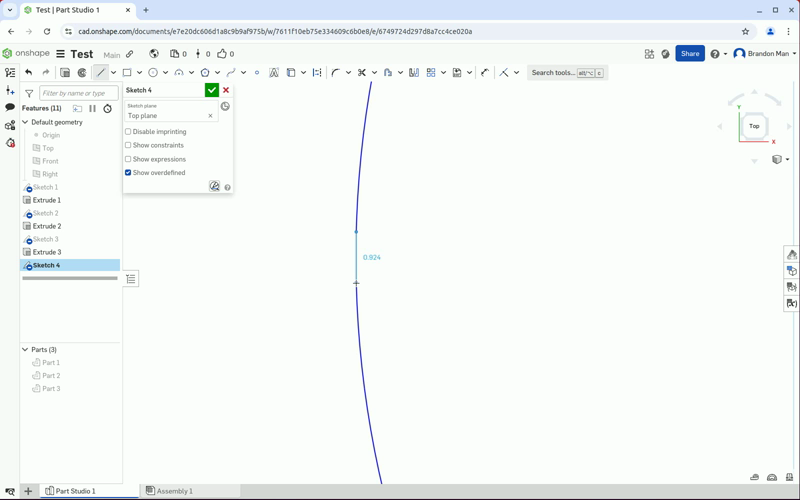
key_up(shift)
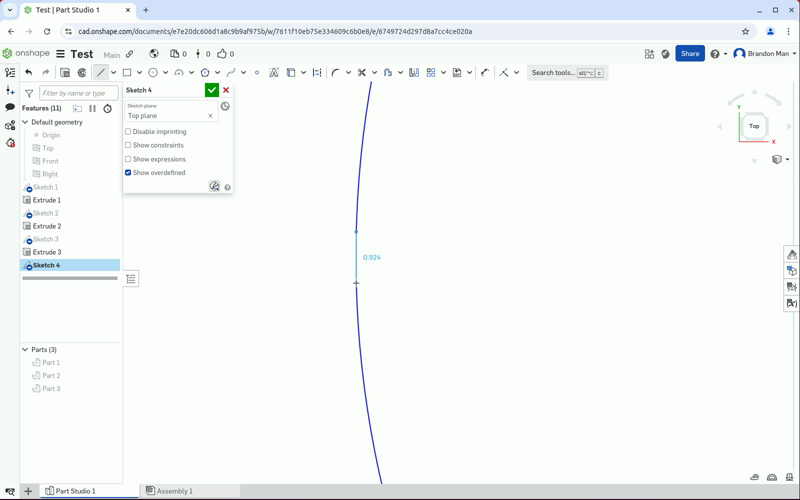
click(356, 282)
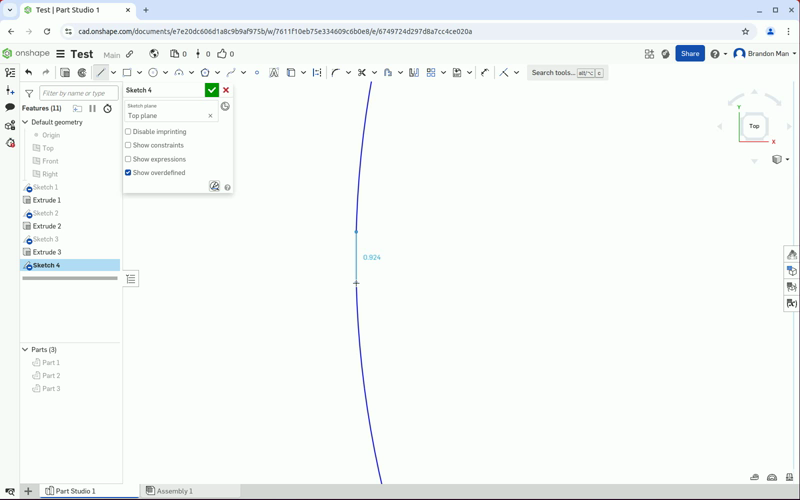
scroll(-6)
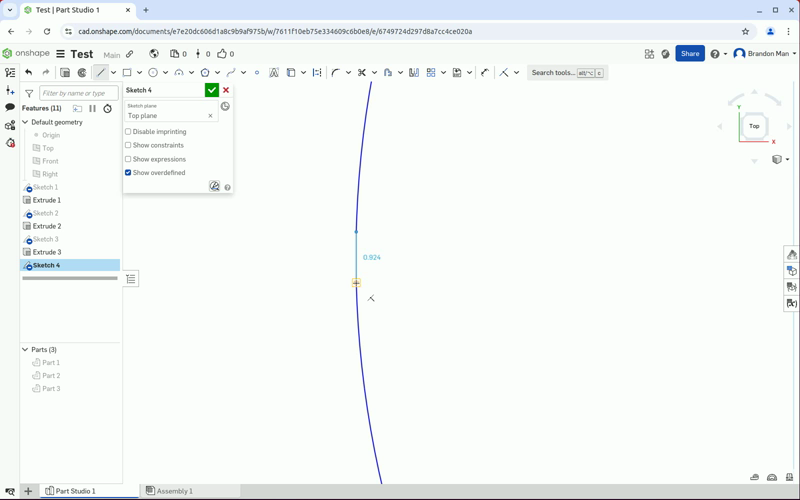
scroll(-6)
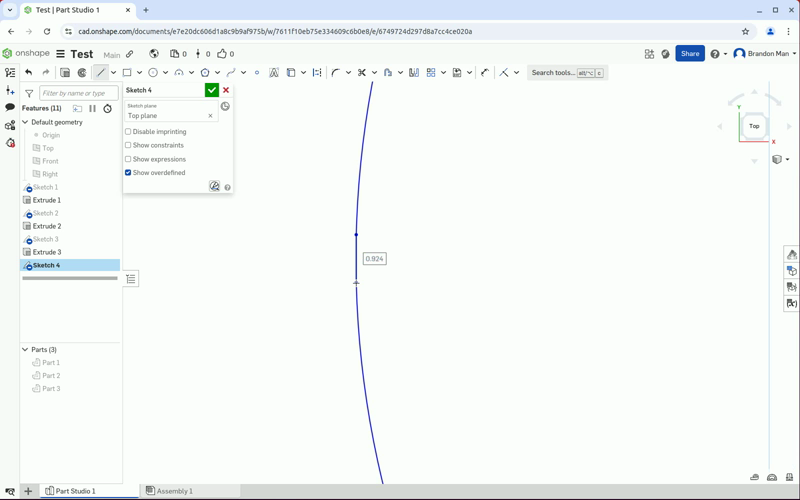
scroll(-6)
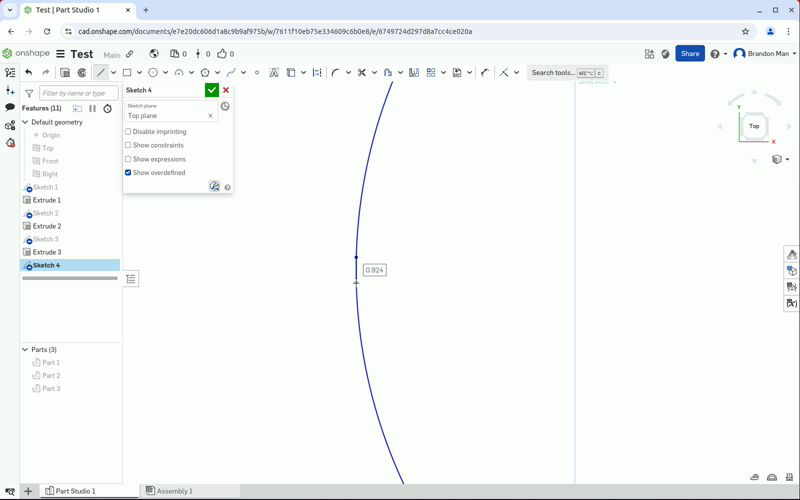
scroll(-6)
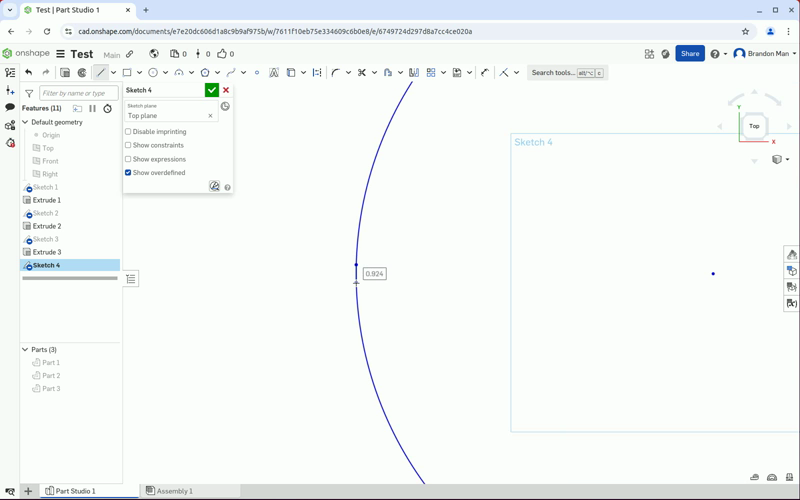
scroll(-6)
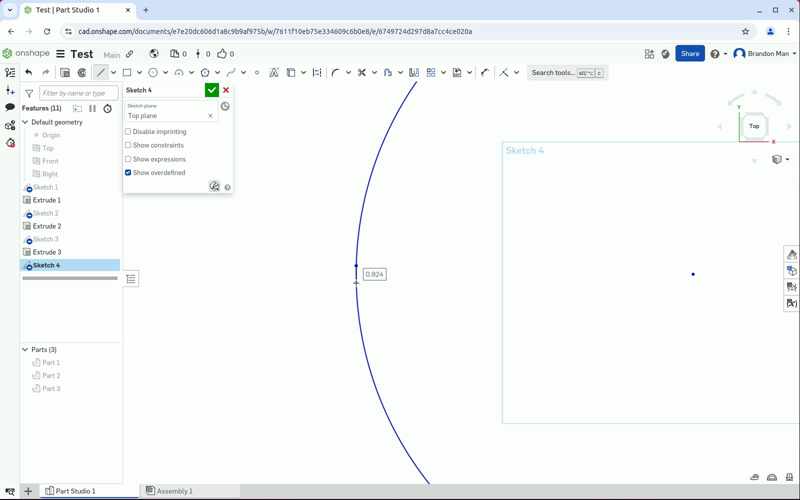
scroll(-6)
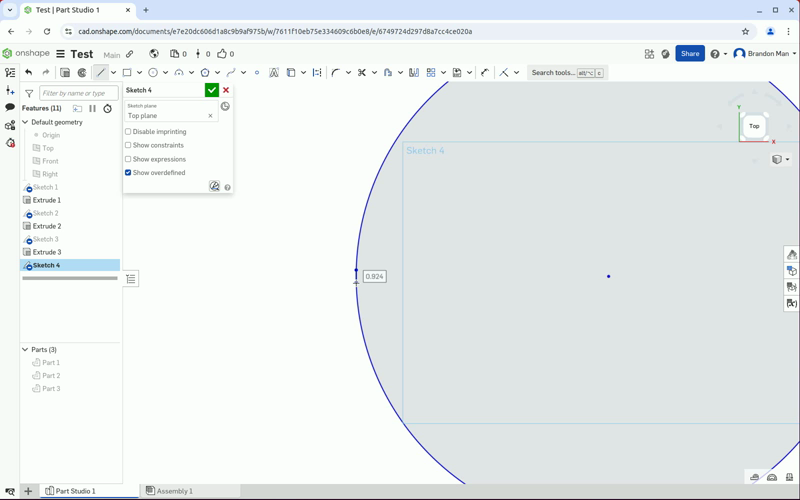
scroll(-6)
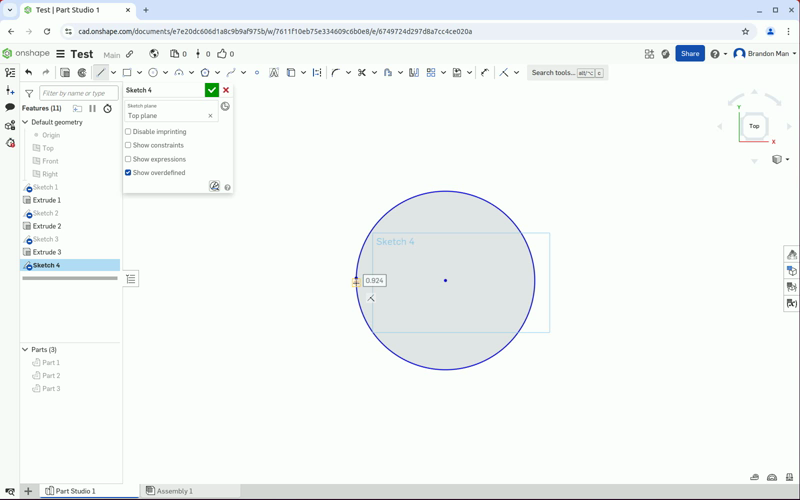
key(esc)
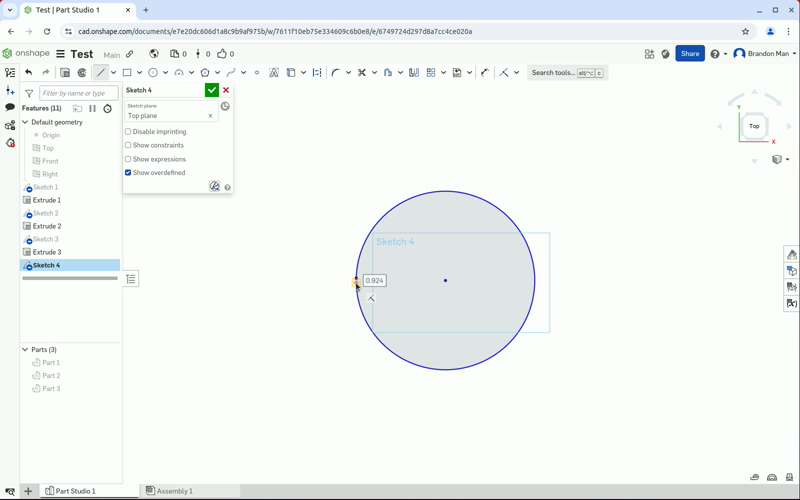
key(c)
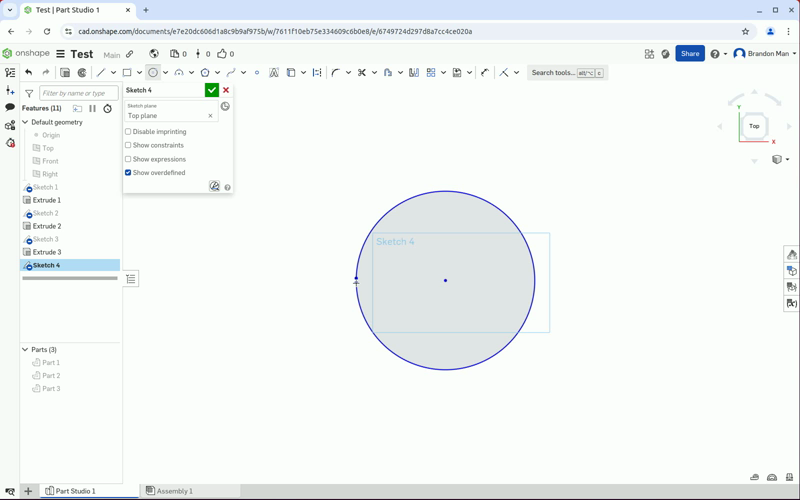
key_down(shift)
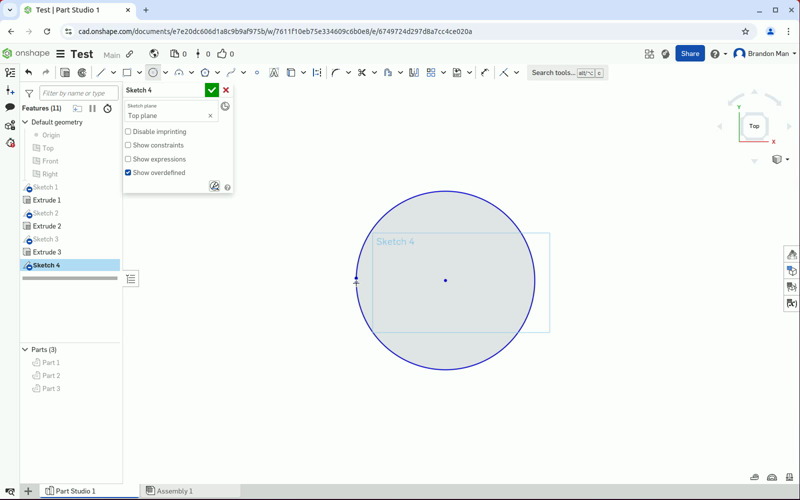
mouse_move(459, 282)
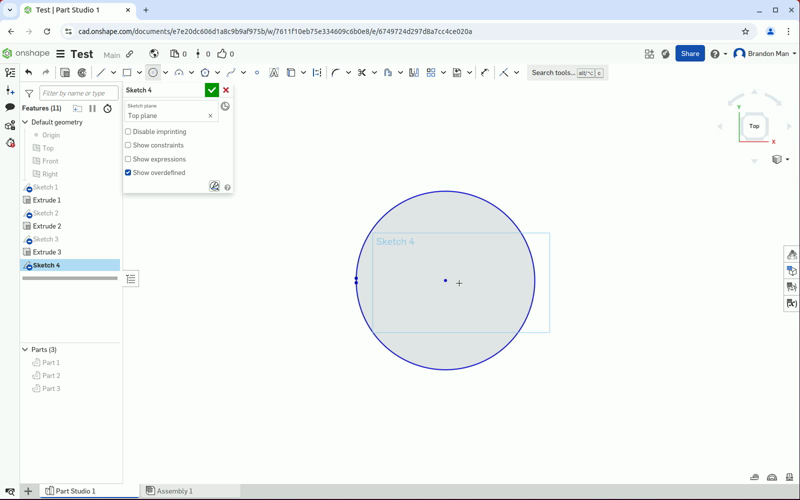
click(459, 282)
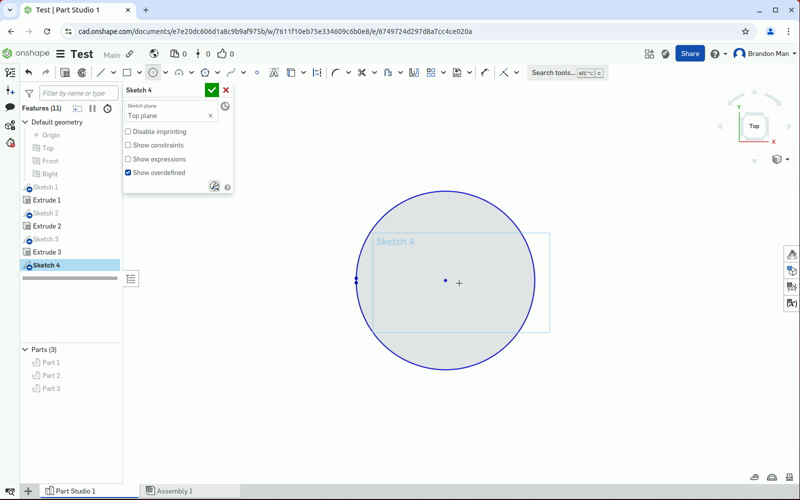
key_up(shift)
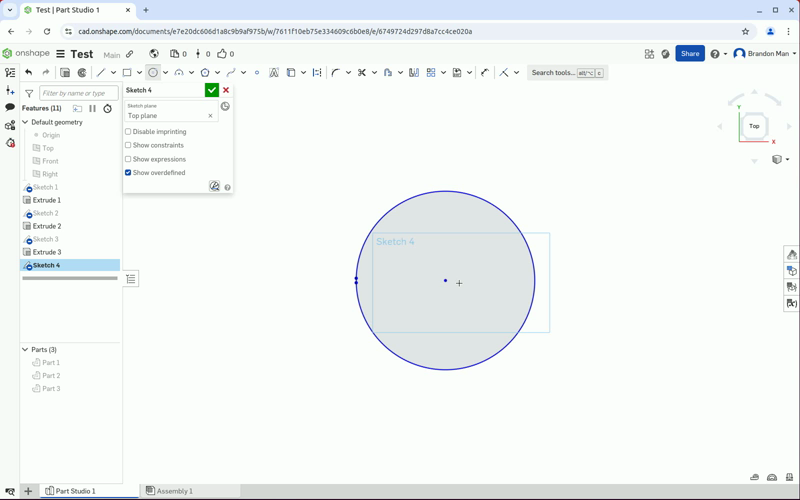
mouse_move(540, 282)
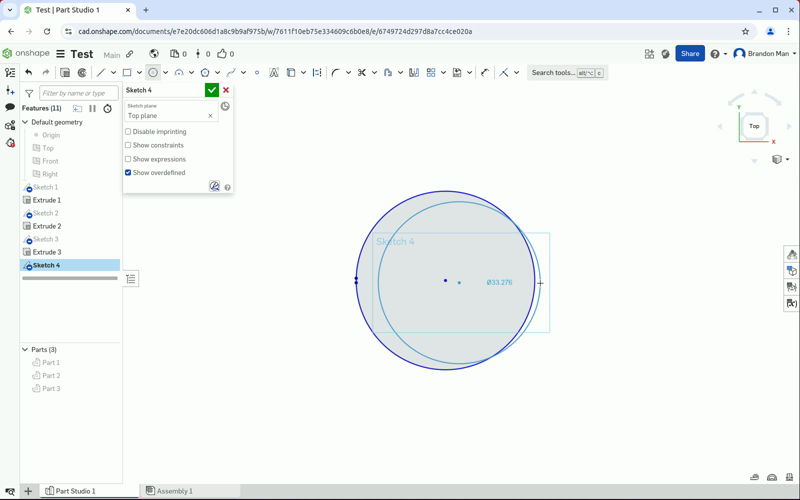
click(540, 282)
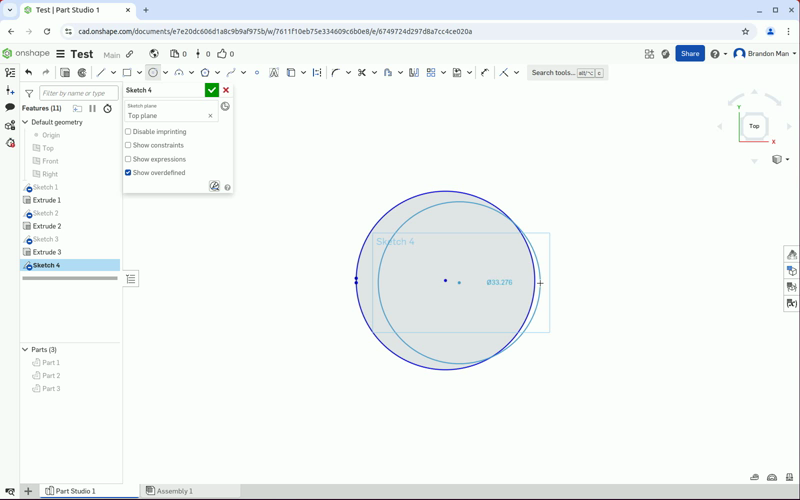
key(esc)
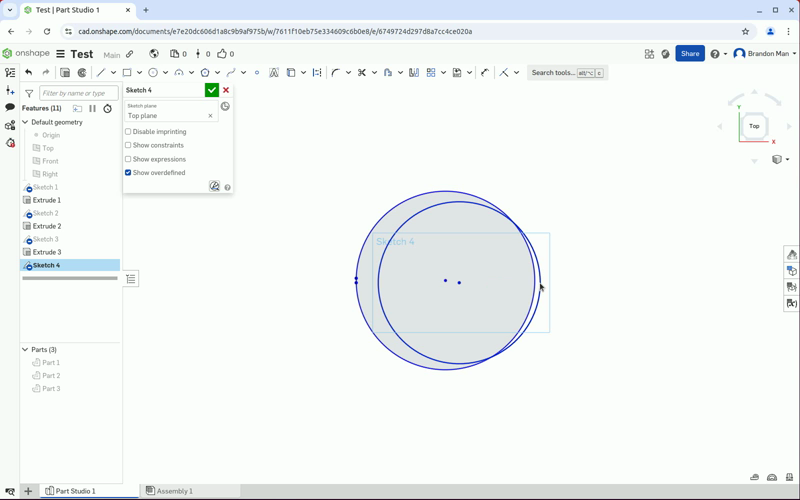
mouse_move(376, 297)
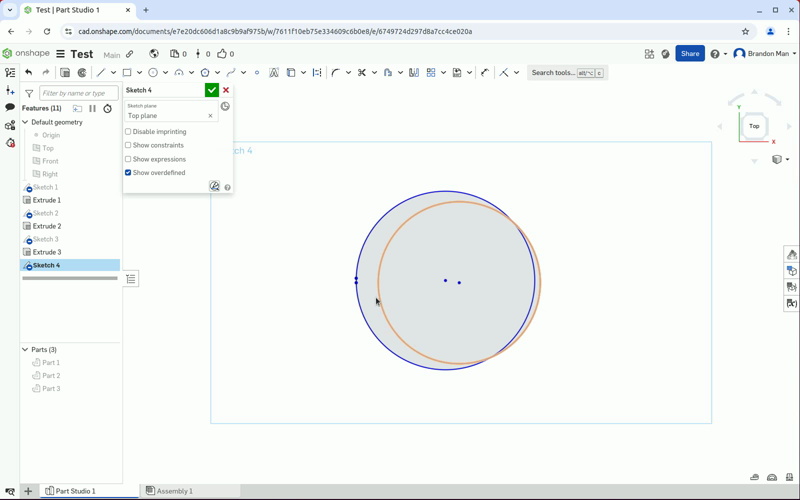
click(376, 297)
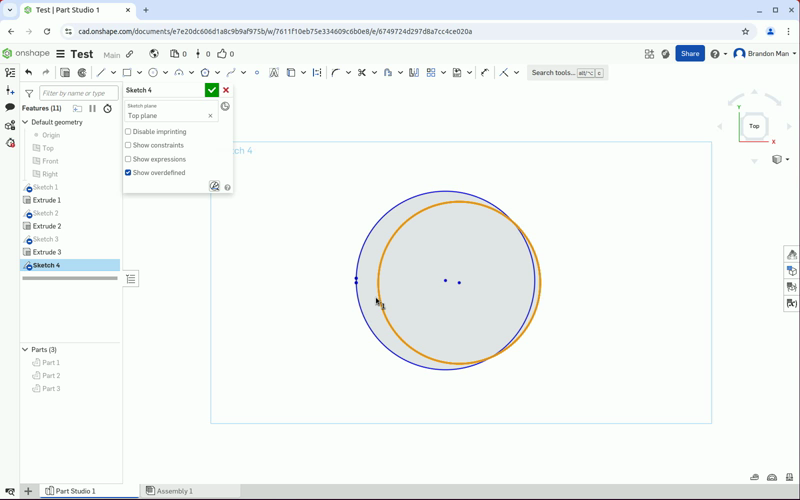
mouse_move(73, 352)
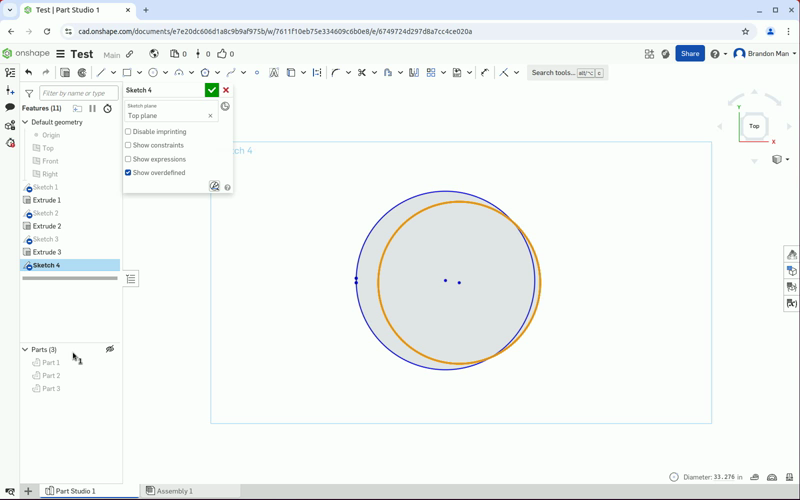
key(shift+y)
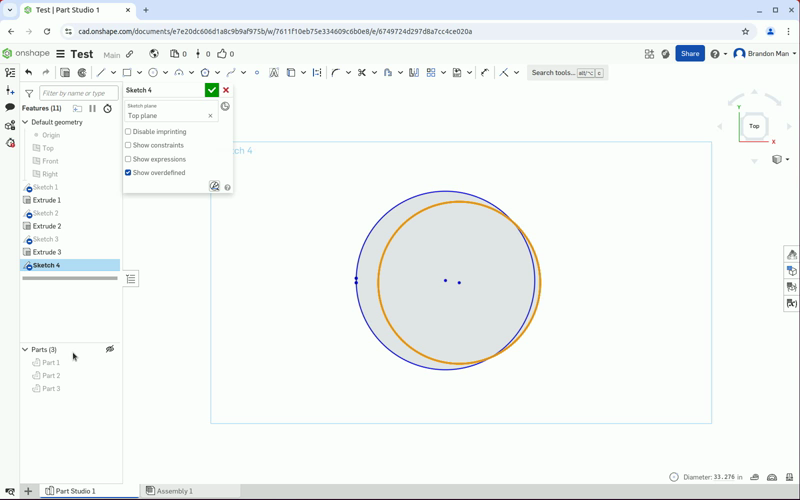
key(shift+e)
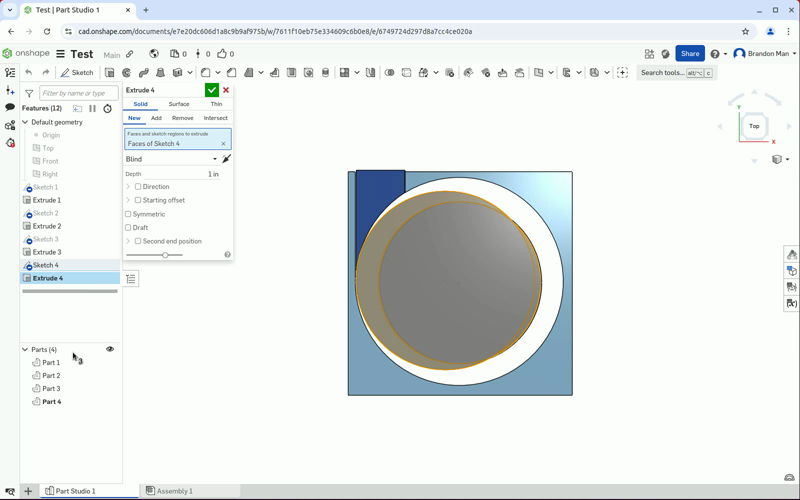
mouse_move(143, 106)
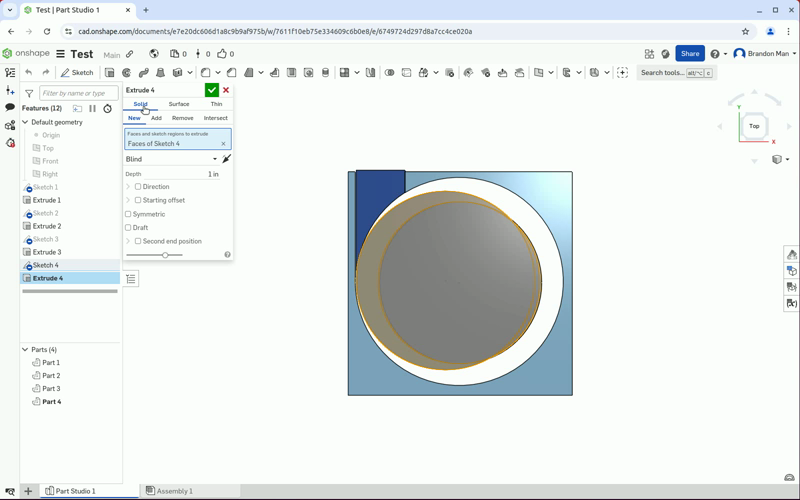
click(143, 106)
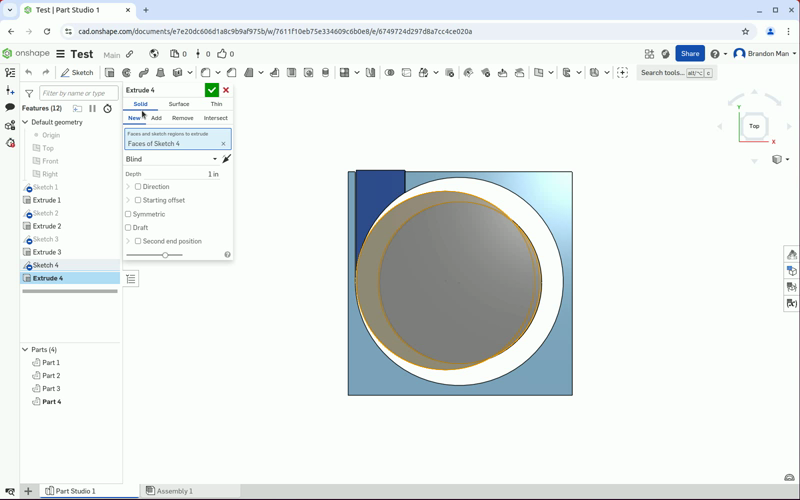
mouse_move(137, 120)
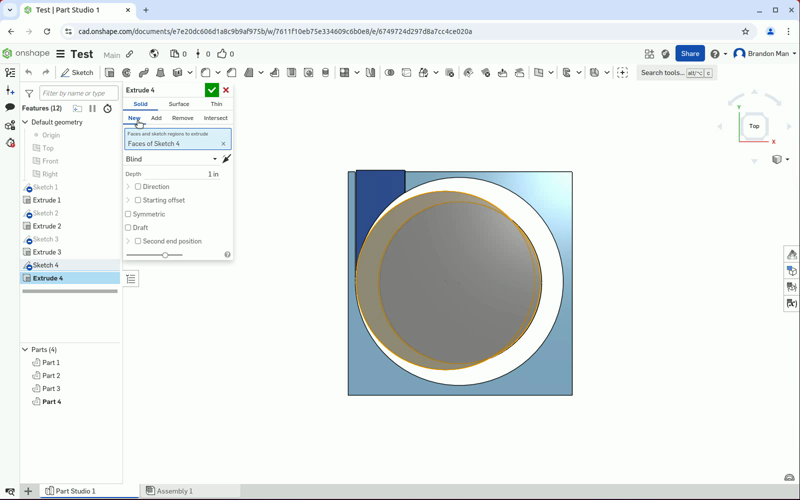
click(137, 120)
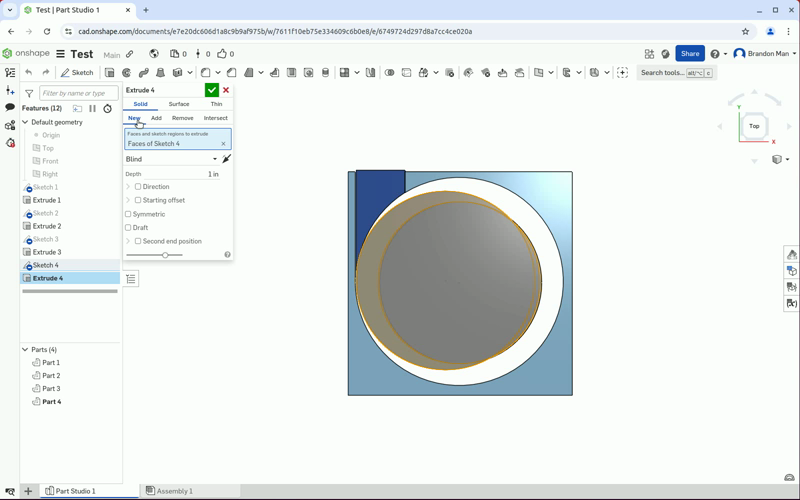
key(tab, 4)
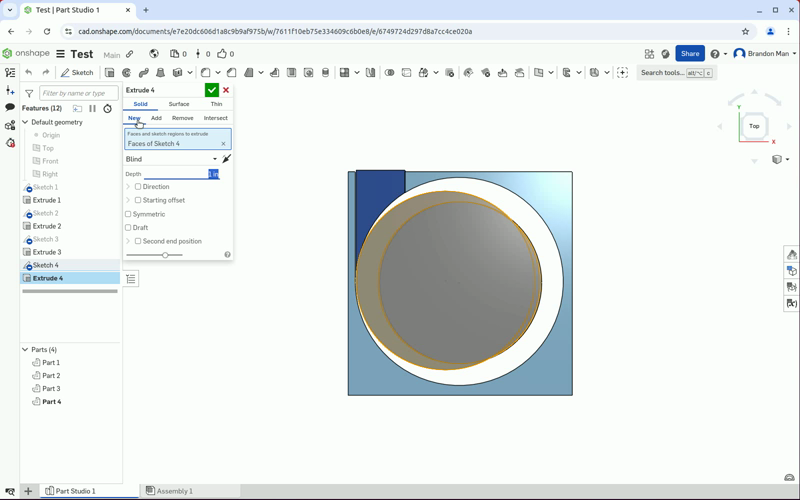
text(-0.963)
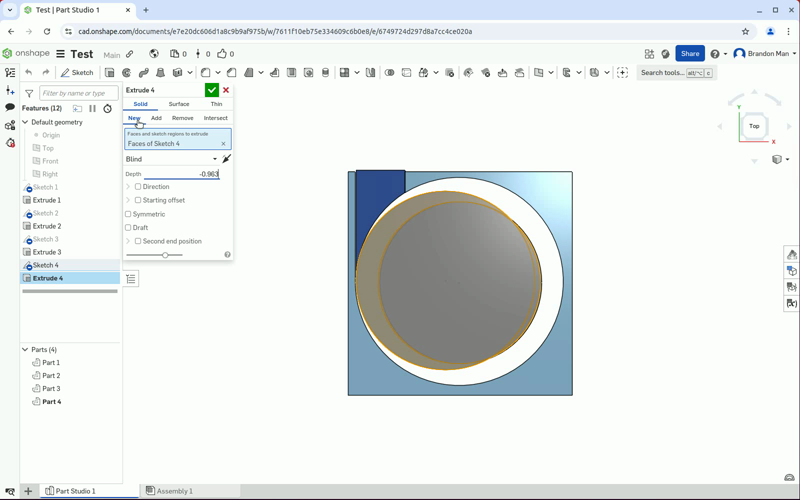
key(enter)
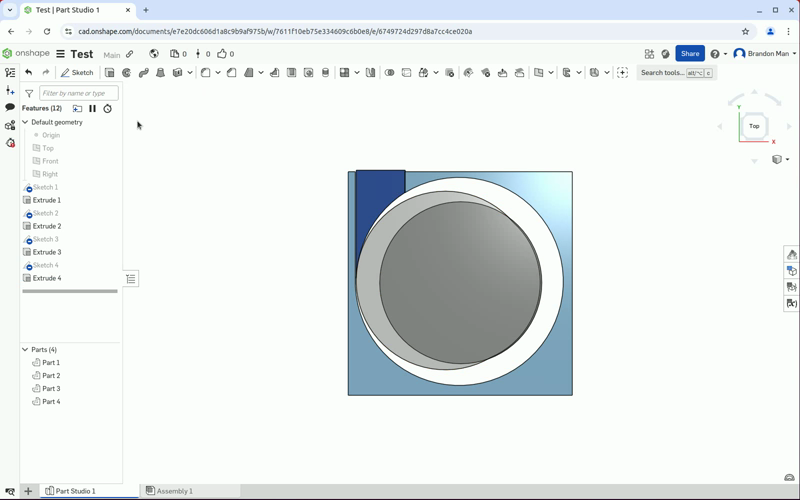
key(shift+h)
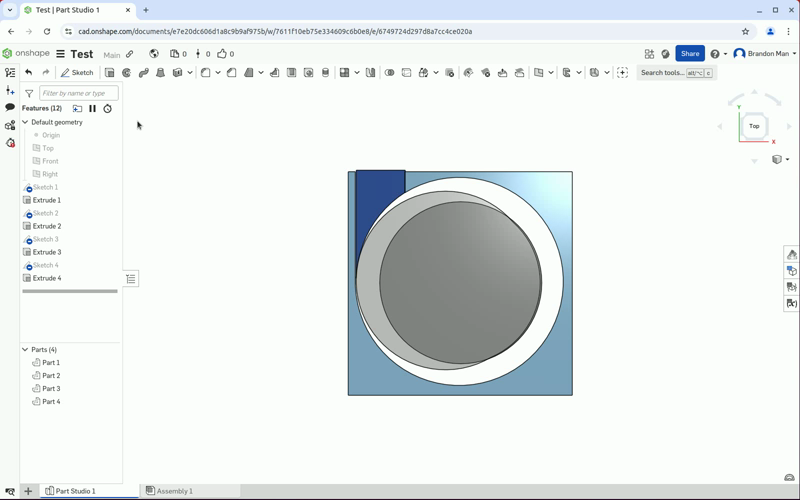
key(shift+h)
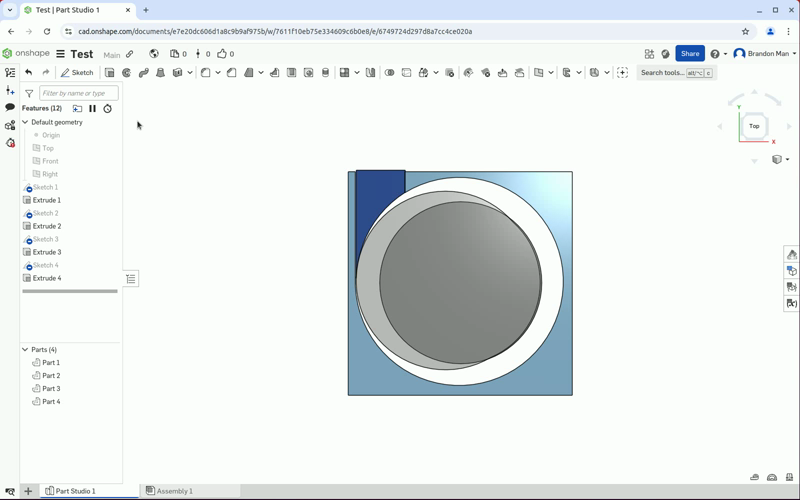
mouse_move(73, 189)
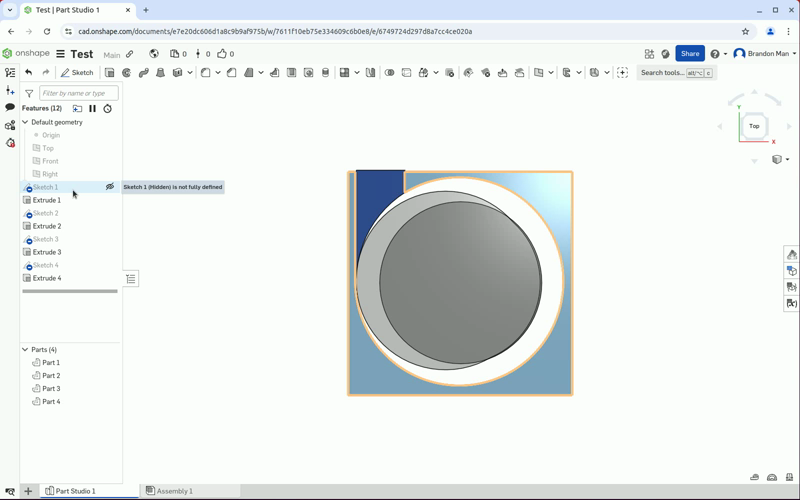
click(73, 189)
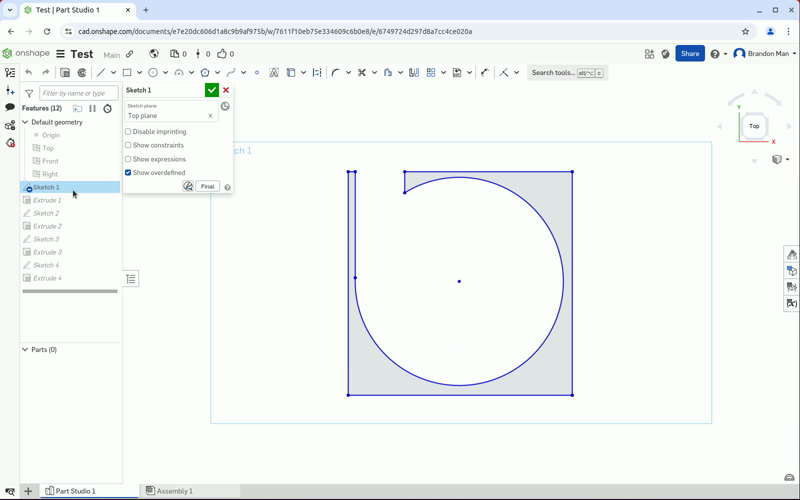
mouse_move(229, 92)
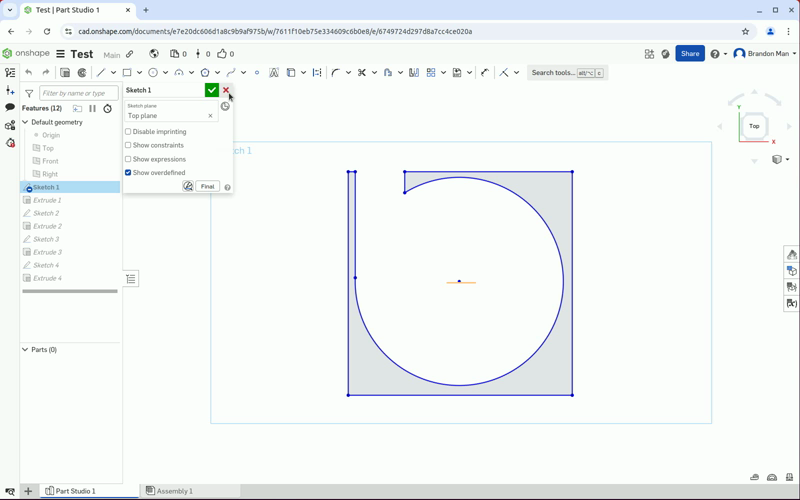
click(229, 92)
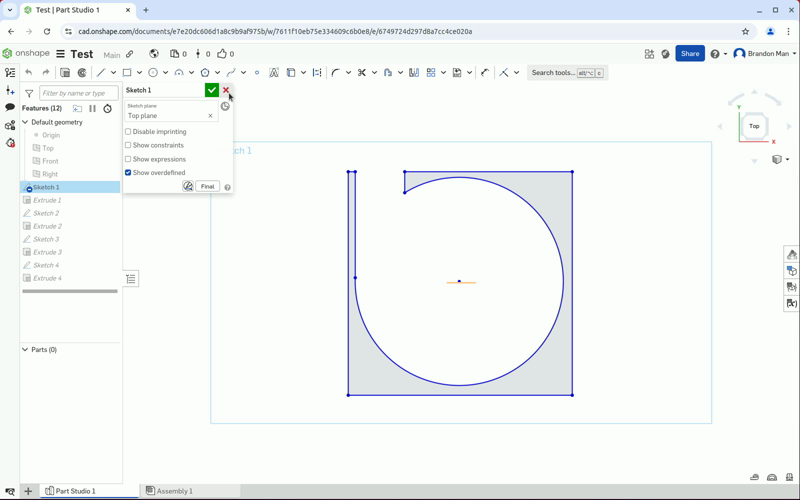
key(shift+s)
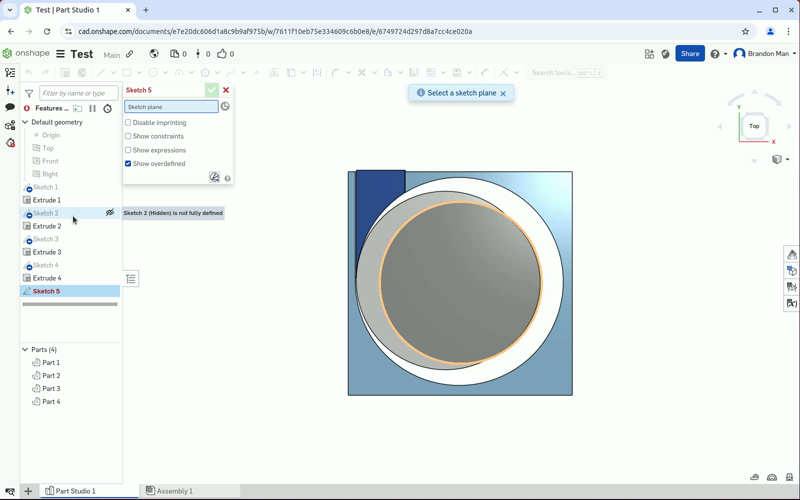
scroll(3)
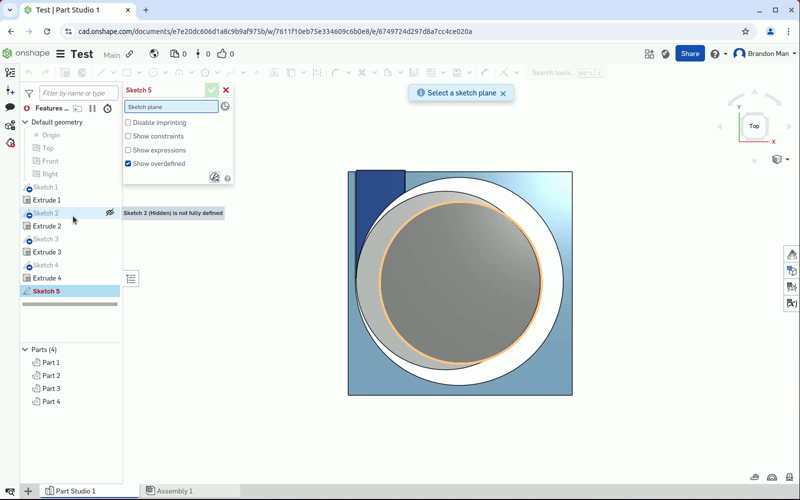
mouse_move(73, 150)
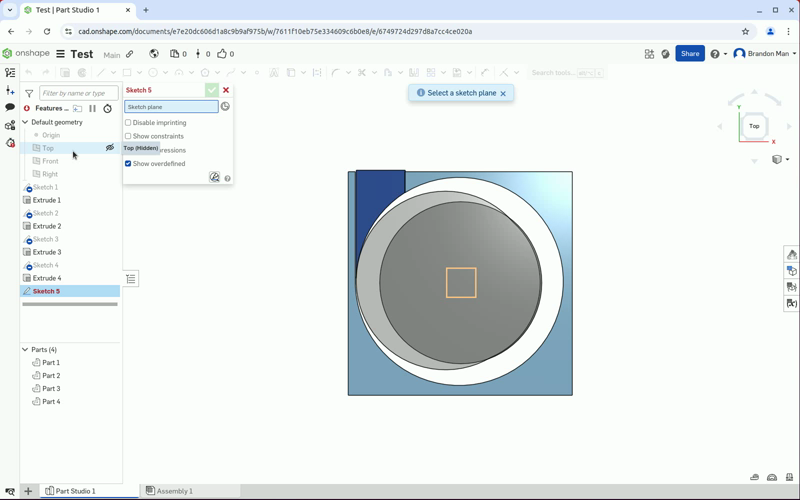
click(73, 150)
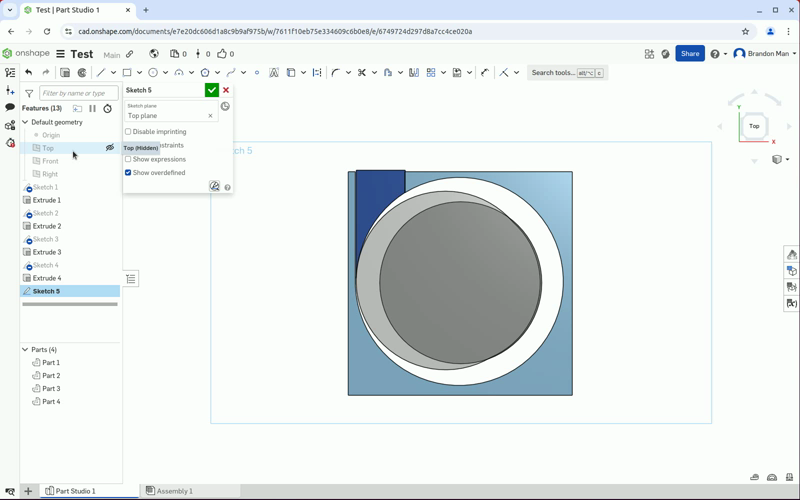
mouse_move(73, 352)
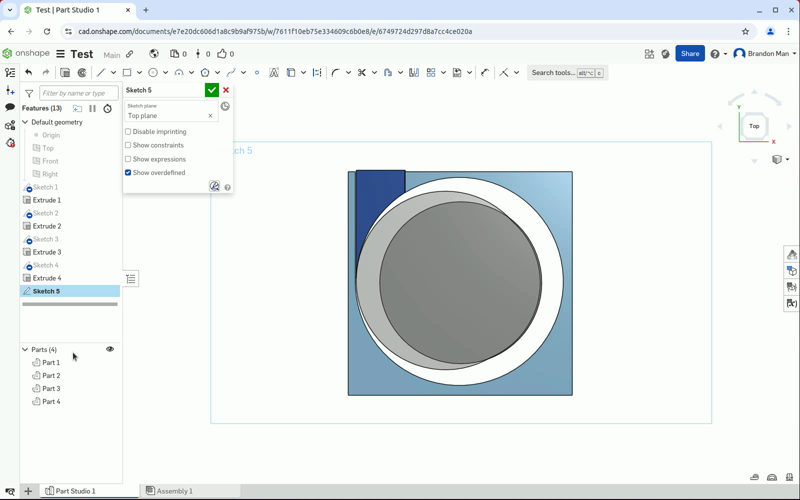
key(y)
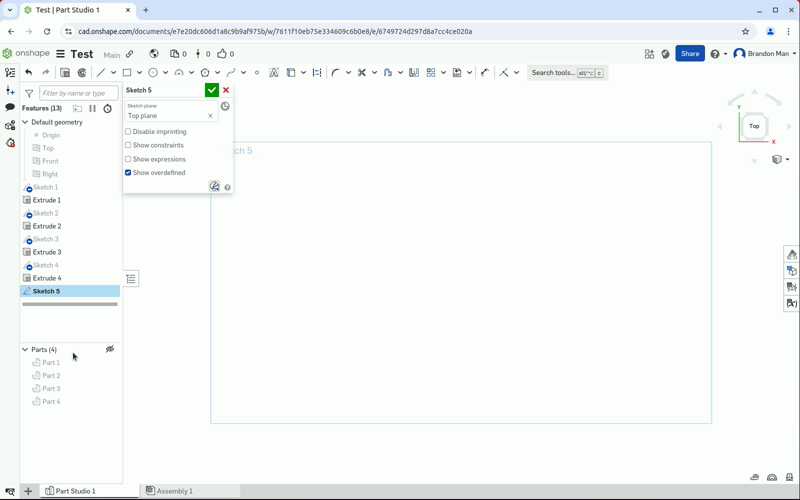
key(l)
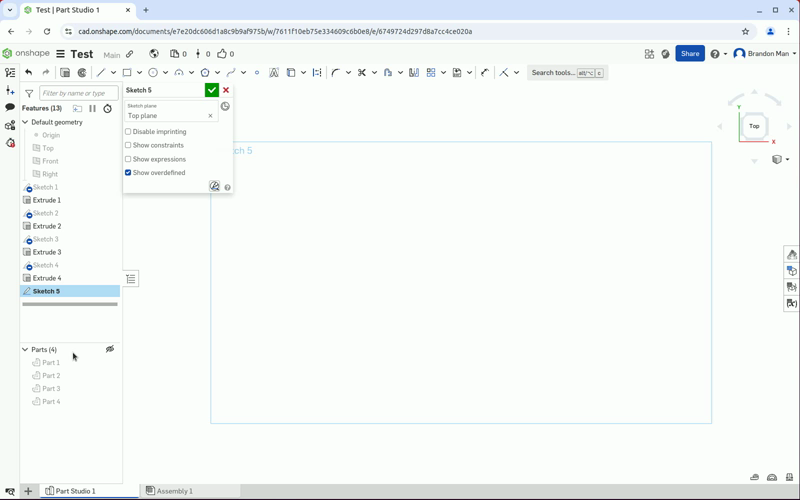
key_down(shift)
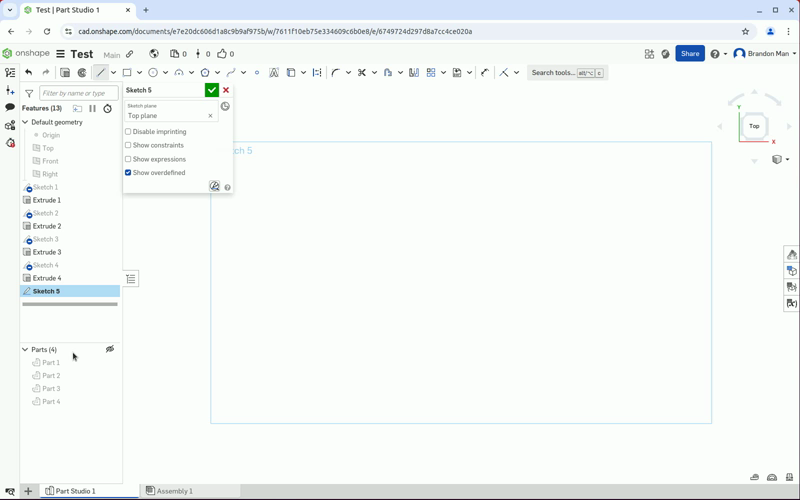
mouse_move(356, 282)
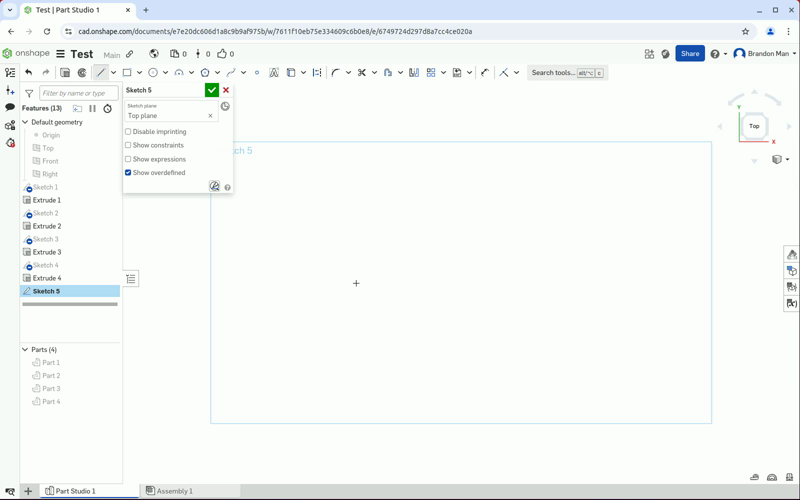
click(356, 282)
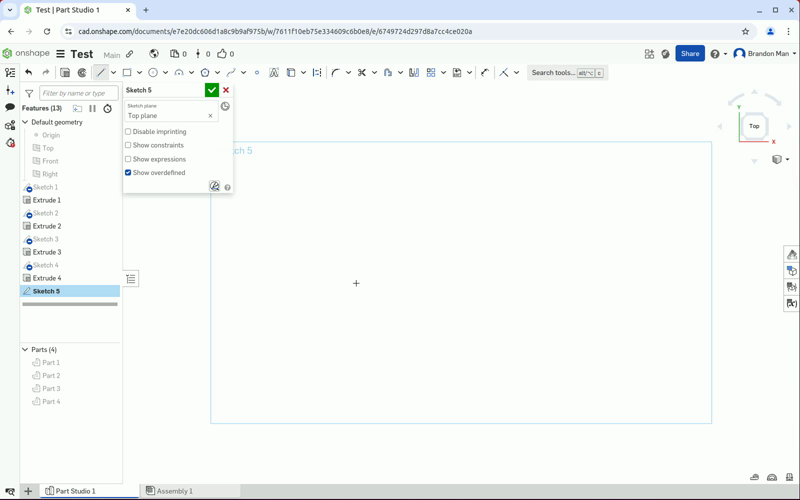
key_up(shift)
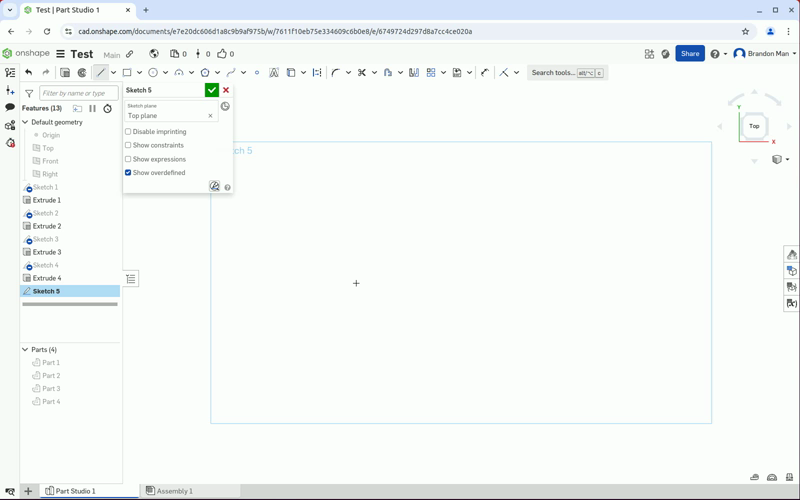
key_down(shift)
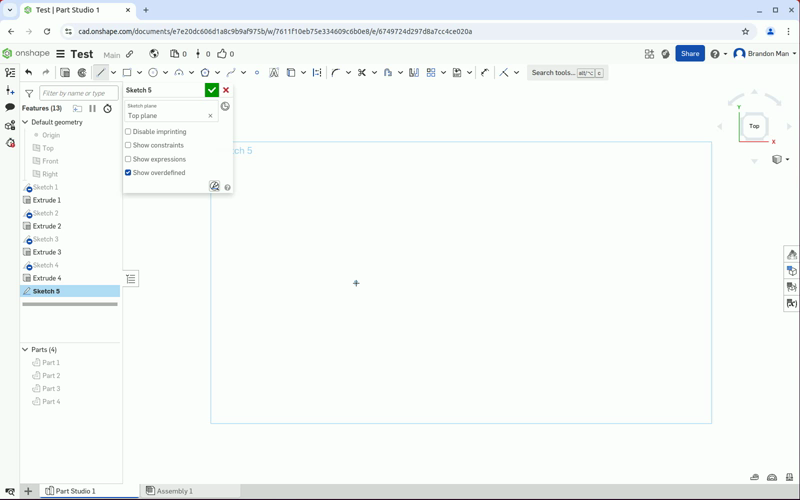
mouse_move(386, 282)
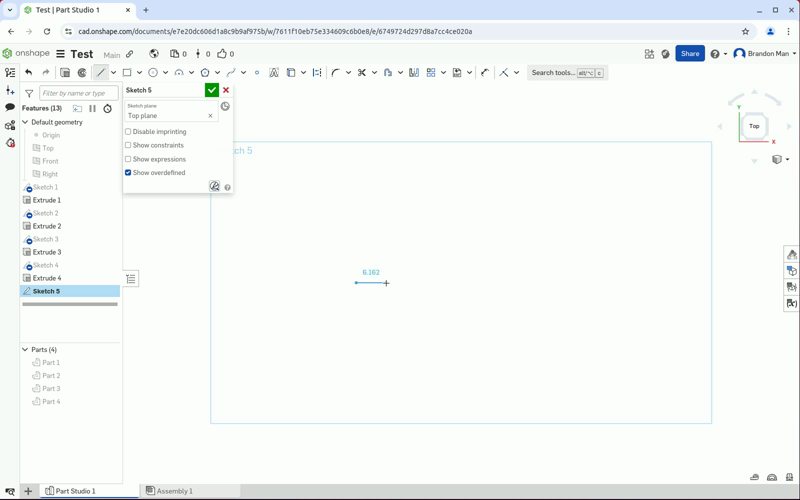
mouse_move(356, 277)
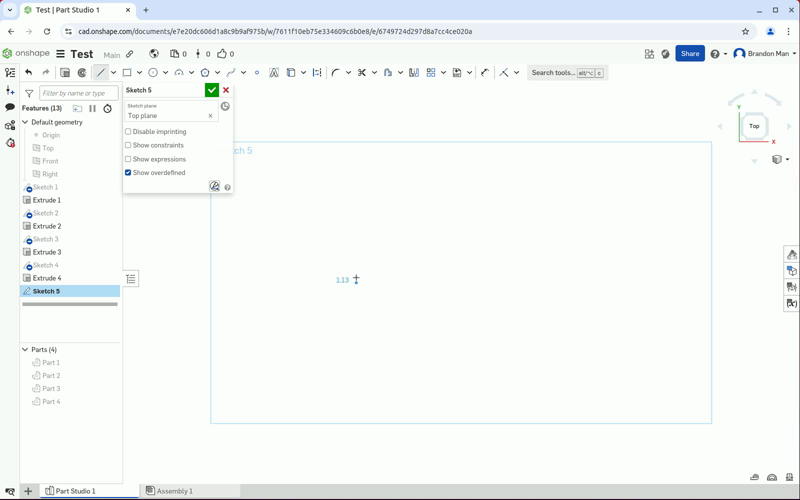
scroll(6)
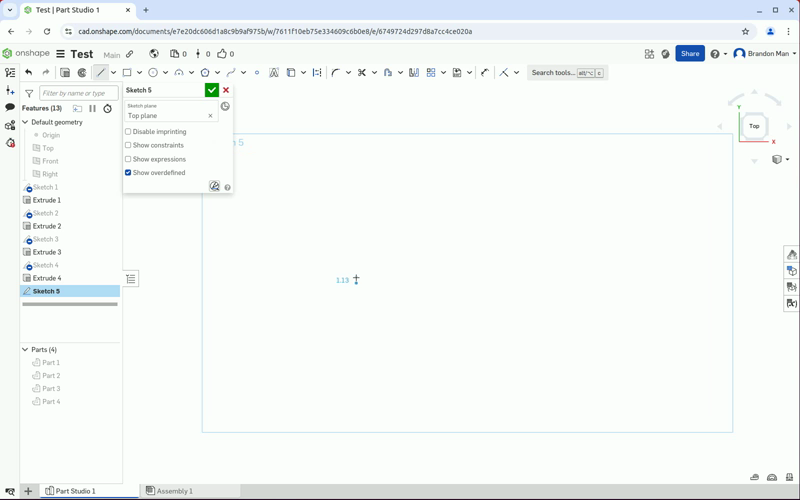
scroll(6)
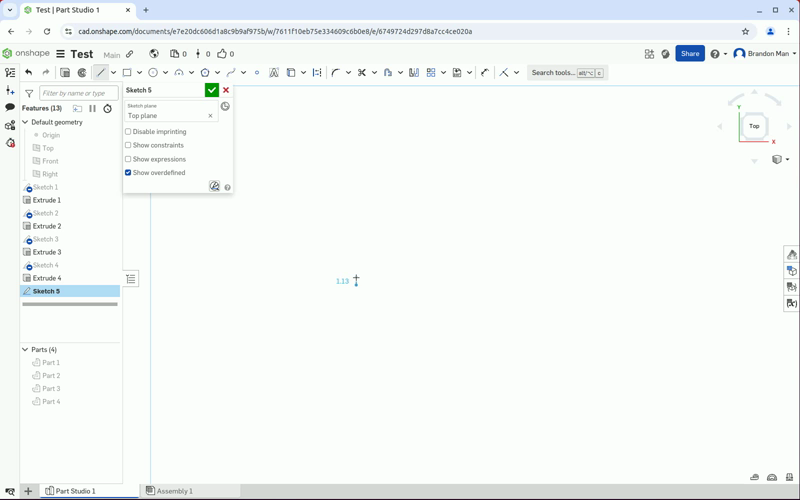
scroll(6)
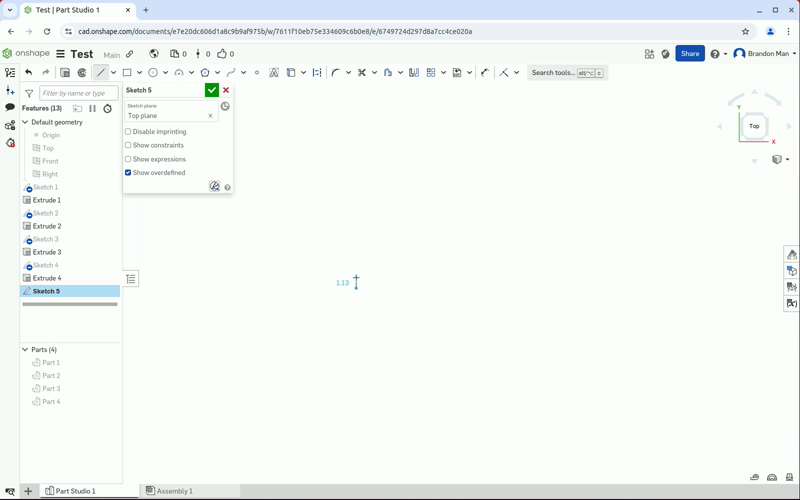
scroll(6)
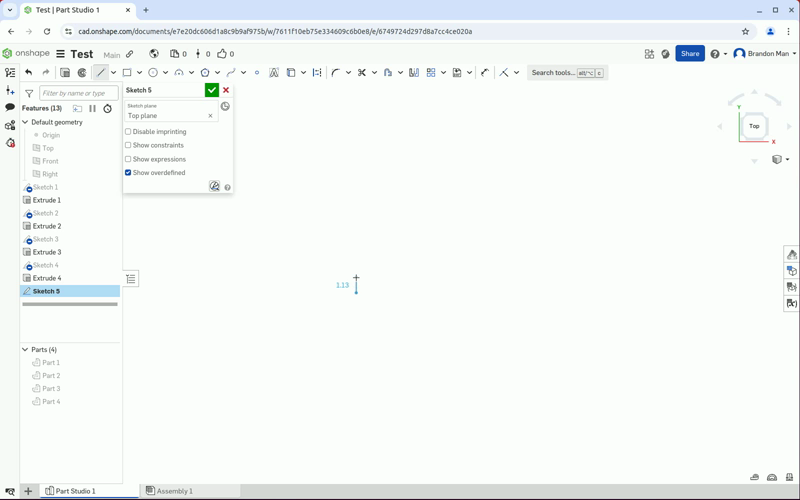
scroll(6)
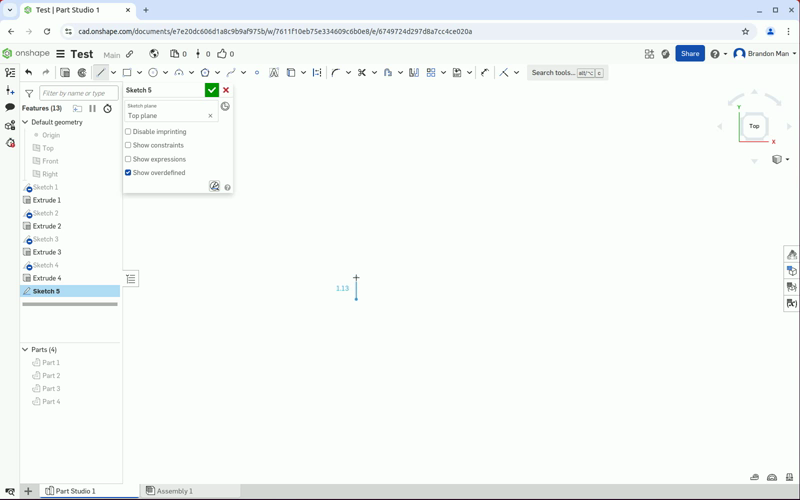
scroll(6)
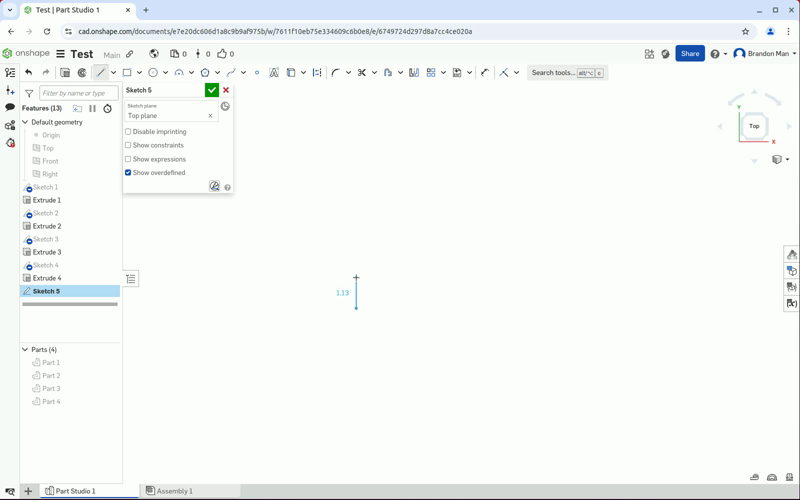
scroll(6)
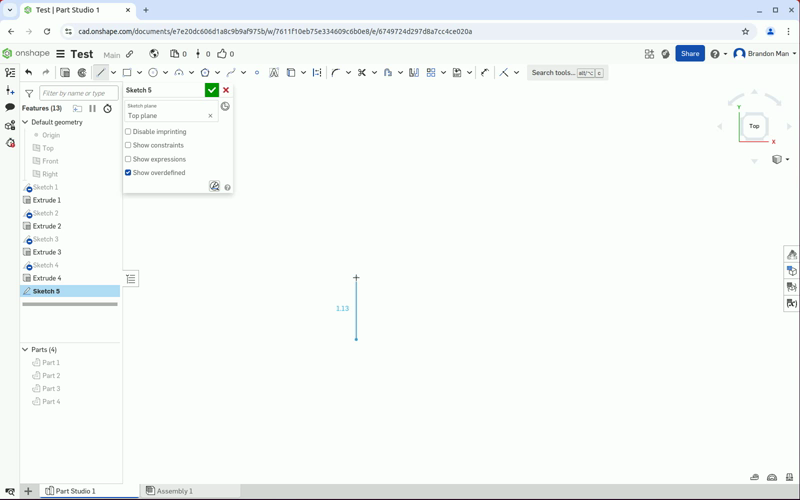
click(356, 277)
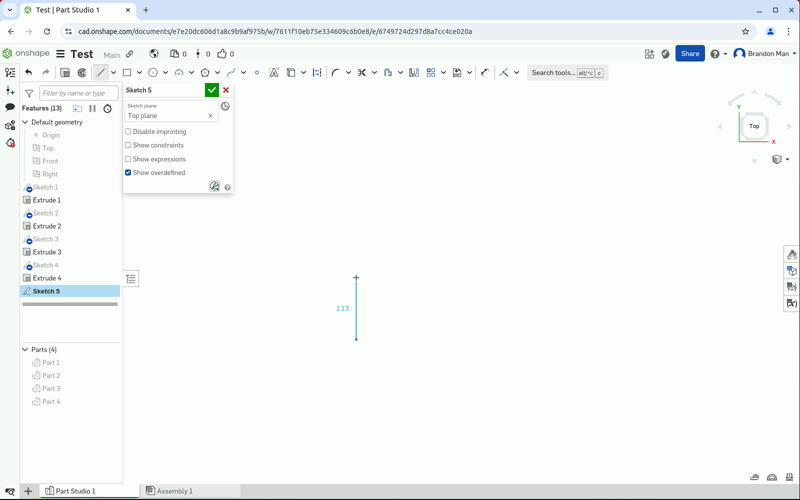
scroll(-6)
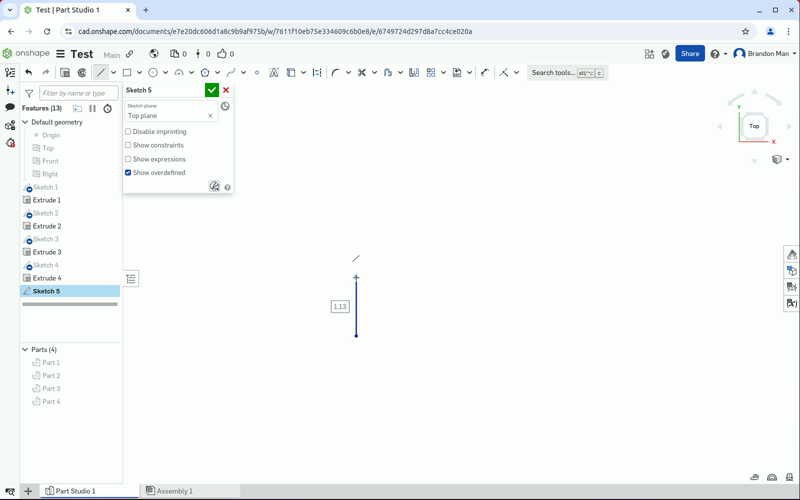
scroll(-6)
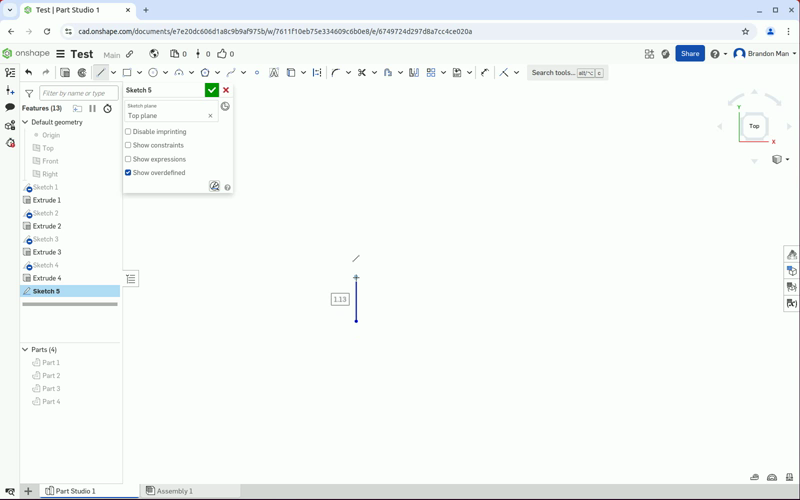
scroll(-6)
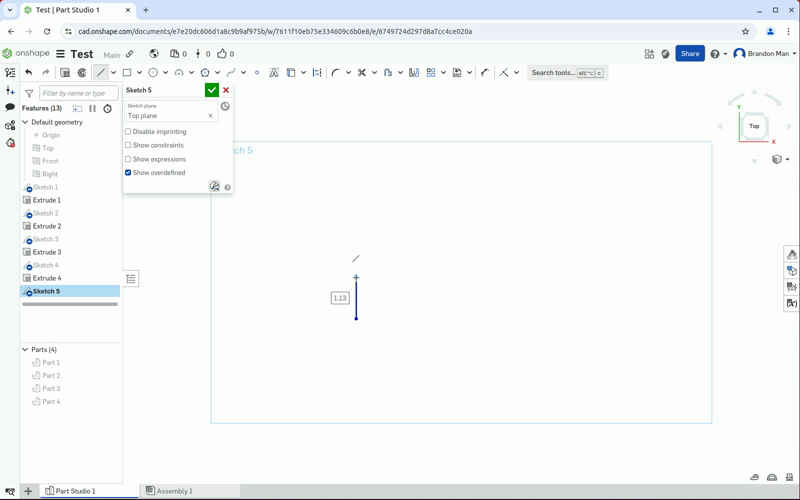
scroll(-6)
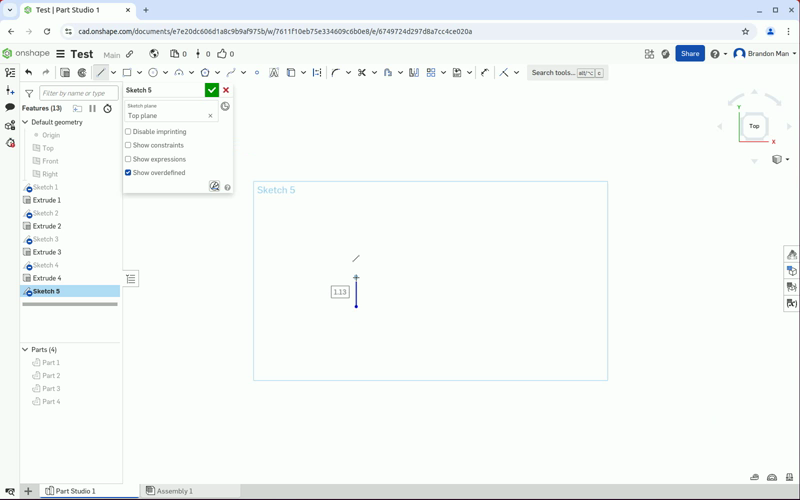
scroll(-6)
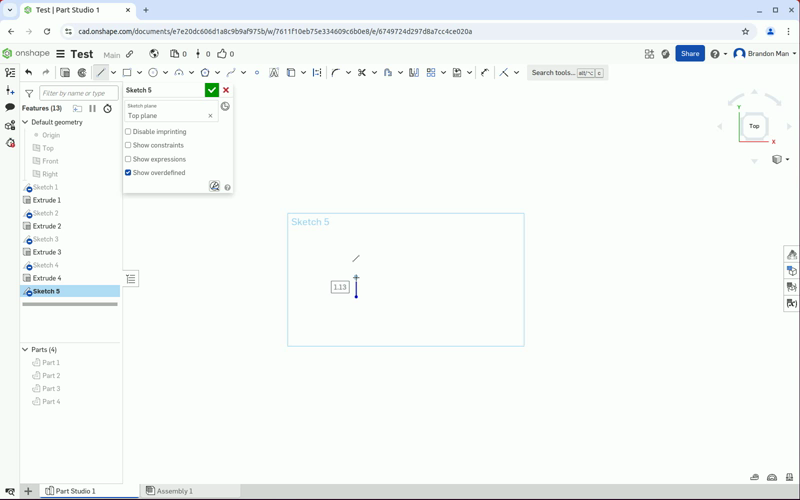
scroll(-6)
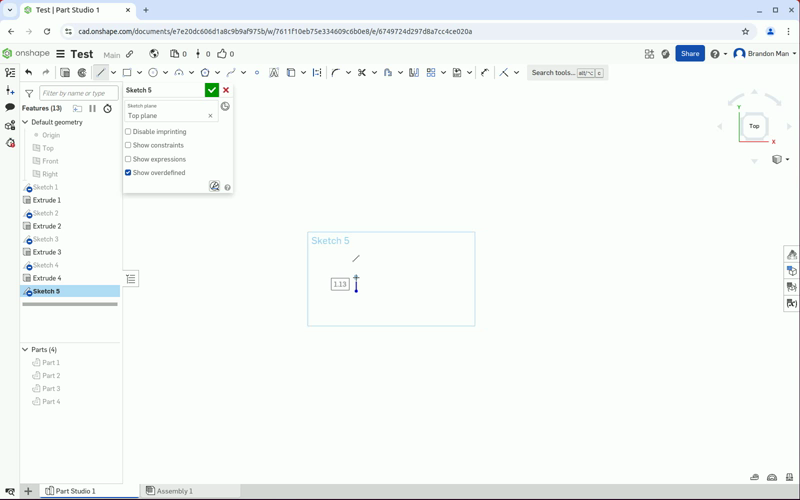
scroll(-6)
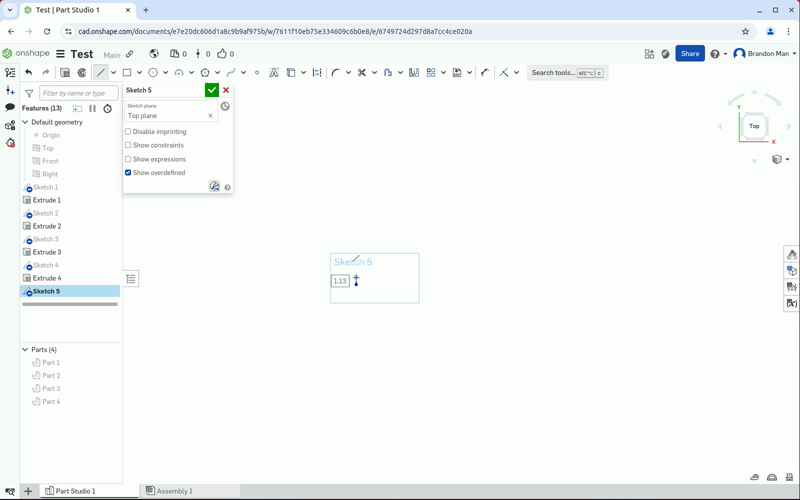
key_up(shift)
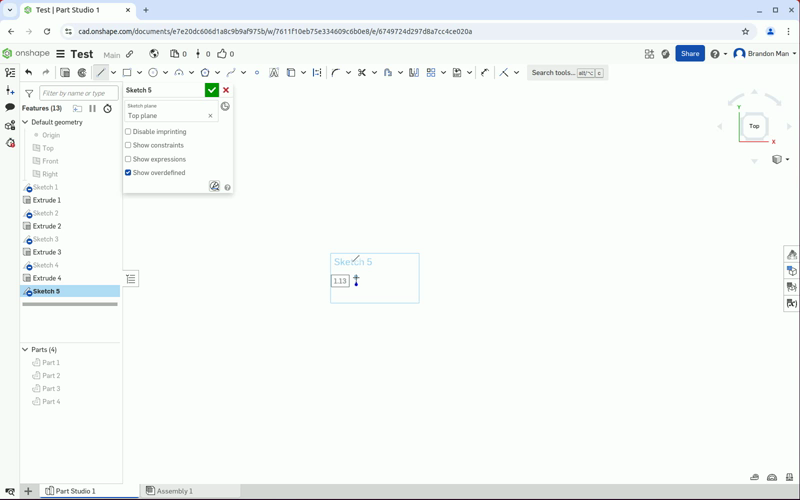
key(esc)
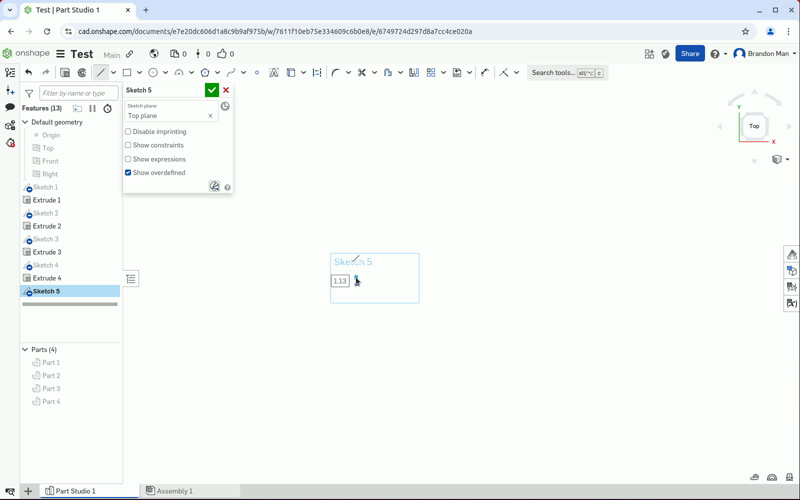
key(a)
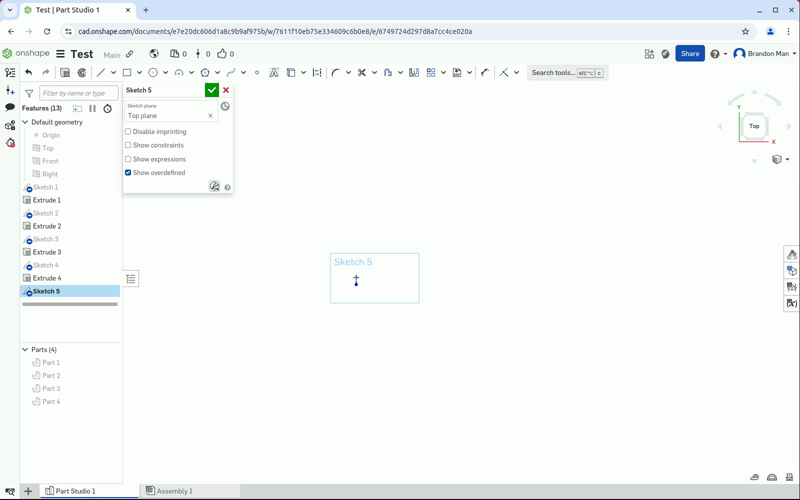
mouse_move(356, 277)
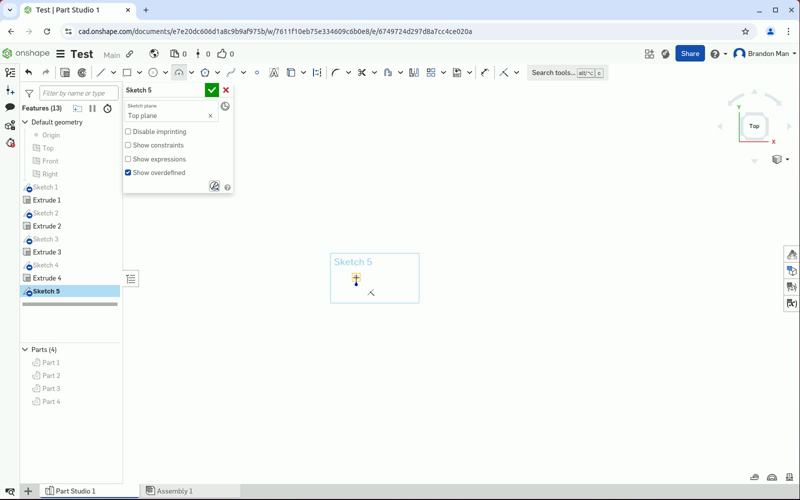
click(356, 277)
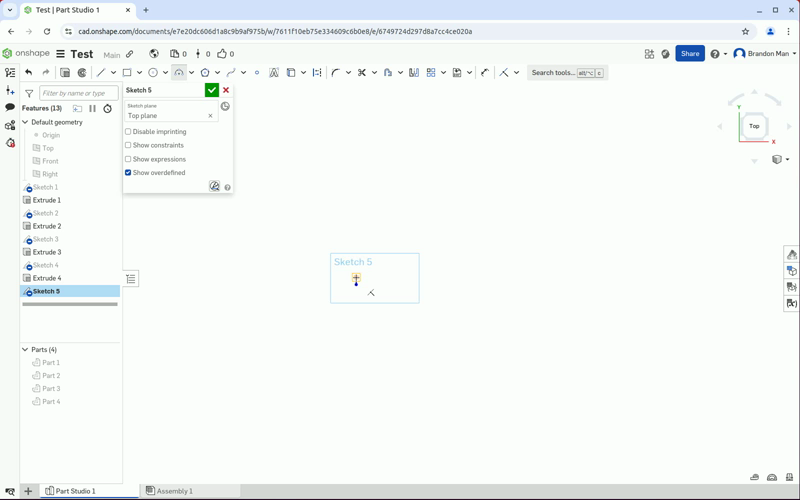
mouse_move(356, 282)
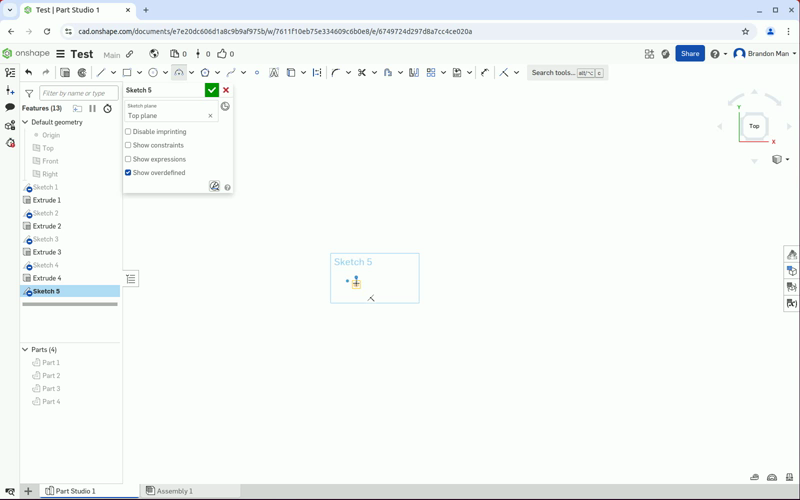
scroll(6)
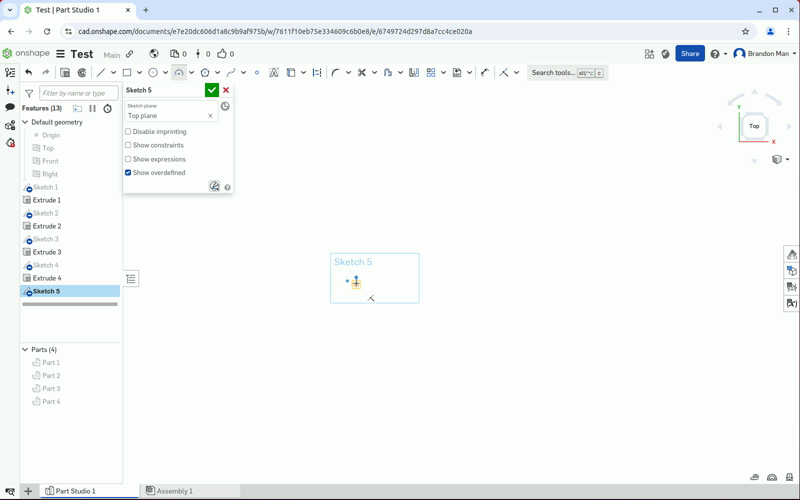
scroll(6)
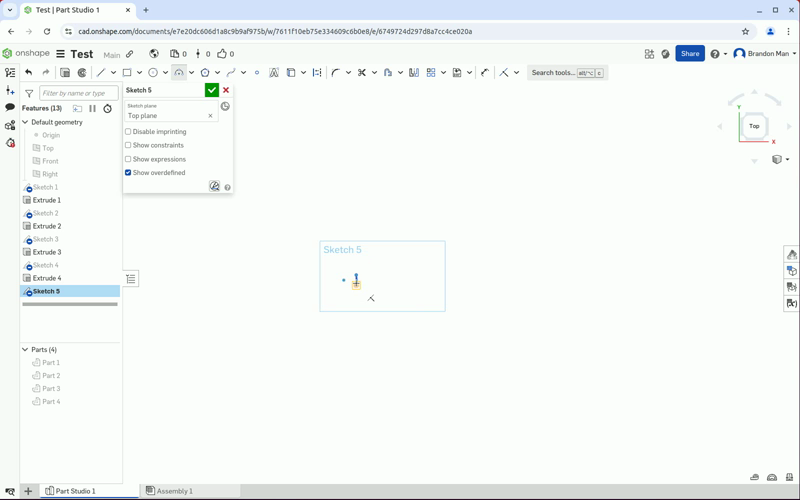
scroll(6)
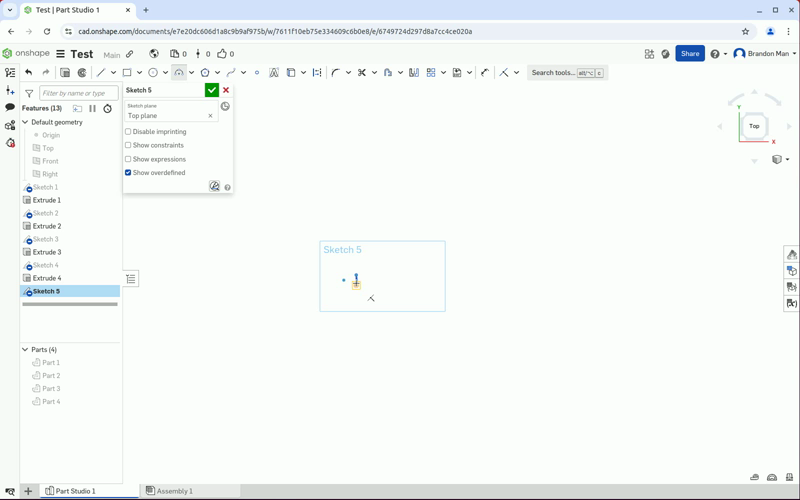
scroll(6)
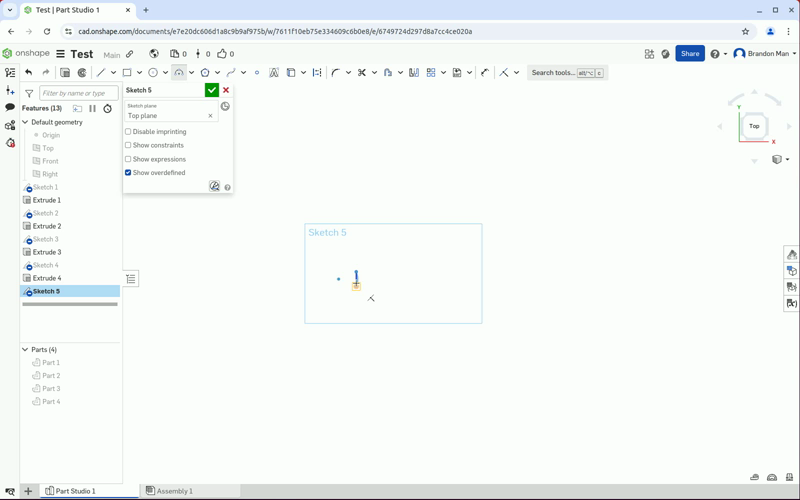
scroll(6)
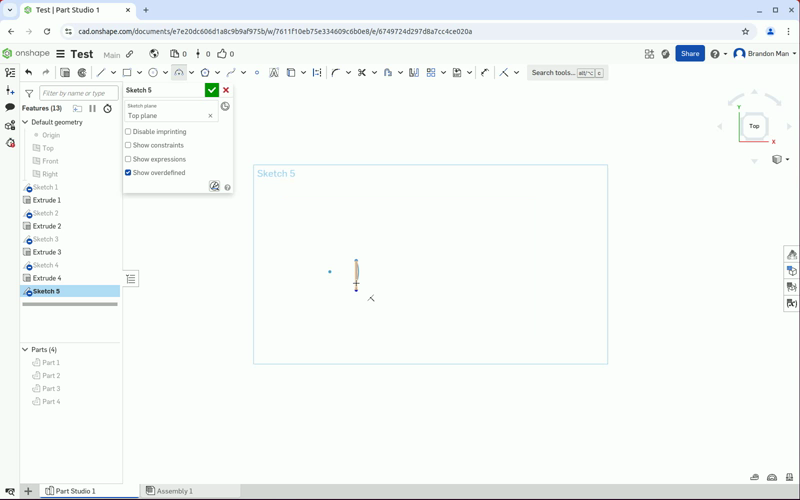
scroll(6)
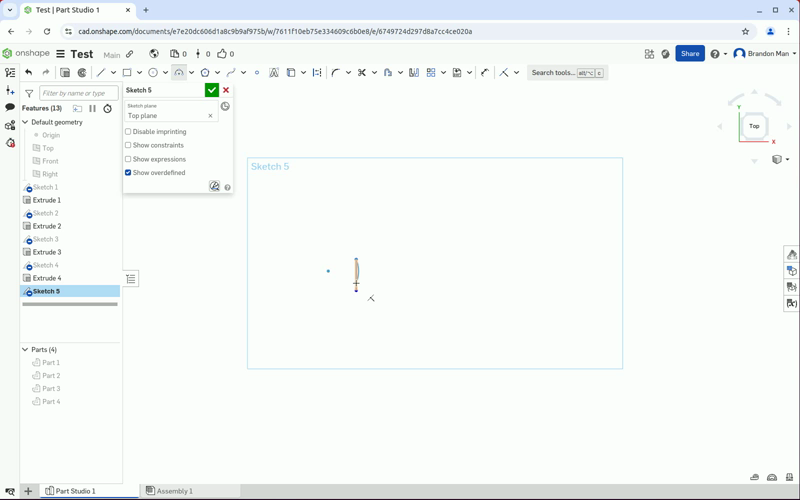
scroll(6)
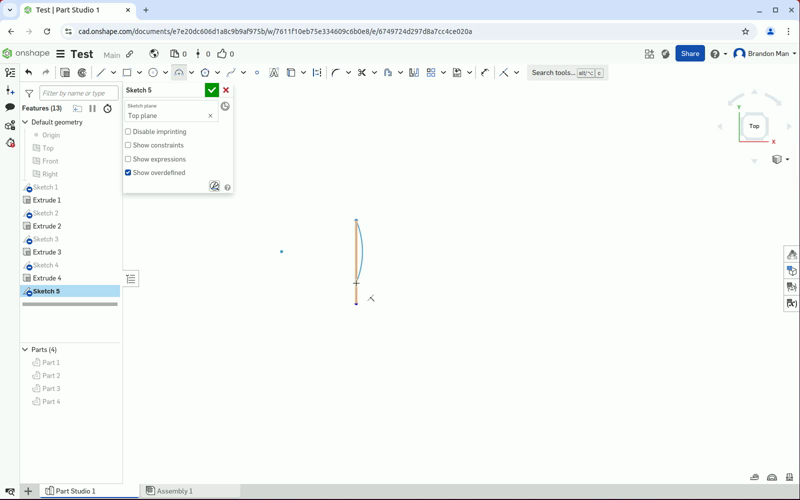
click(356, 282)
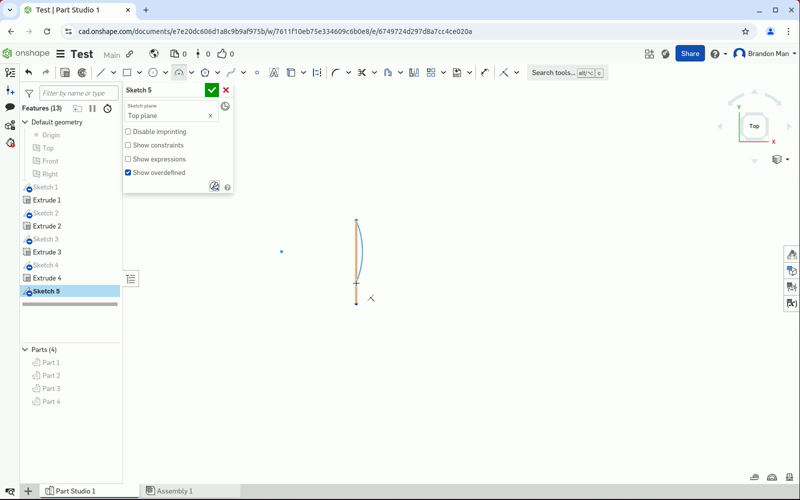
scroll(-6)
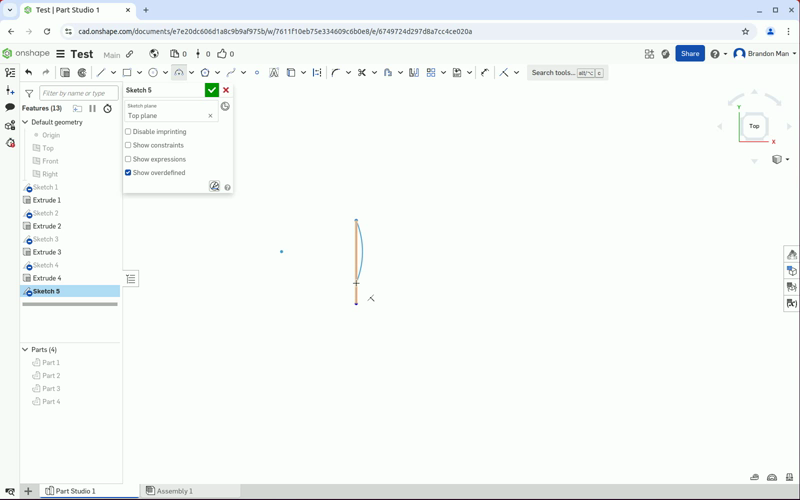
scroll(-6)
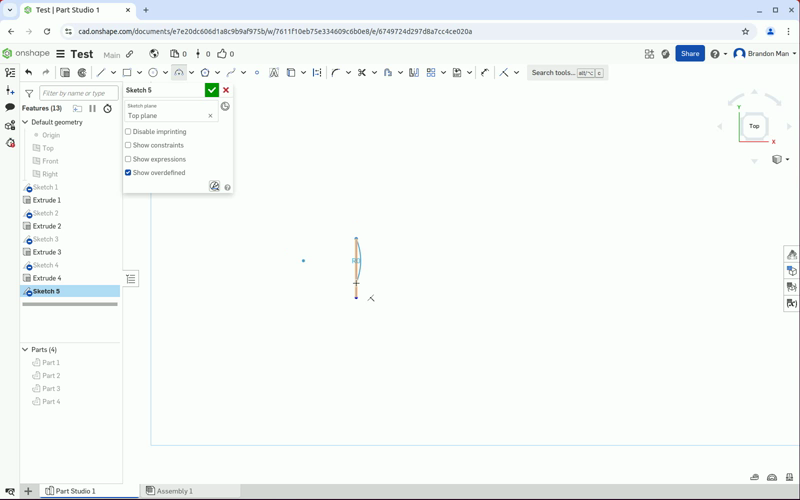
scroll(-6)
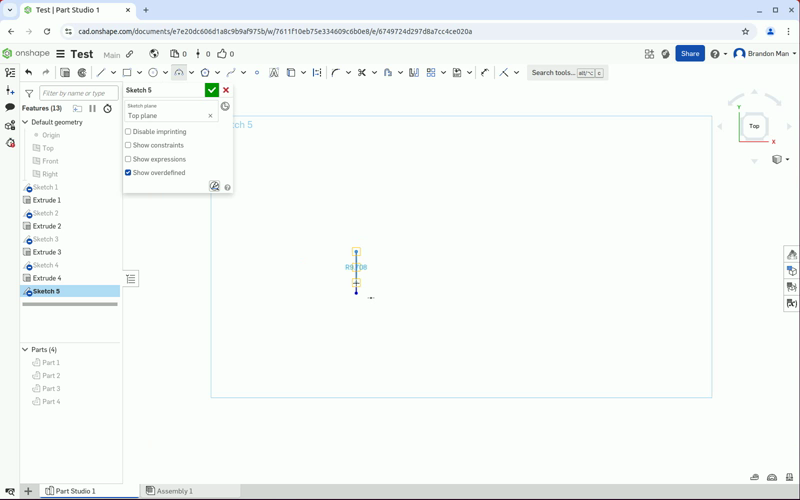
scroll(-6)
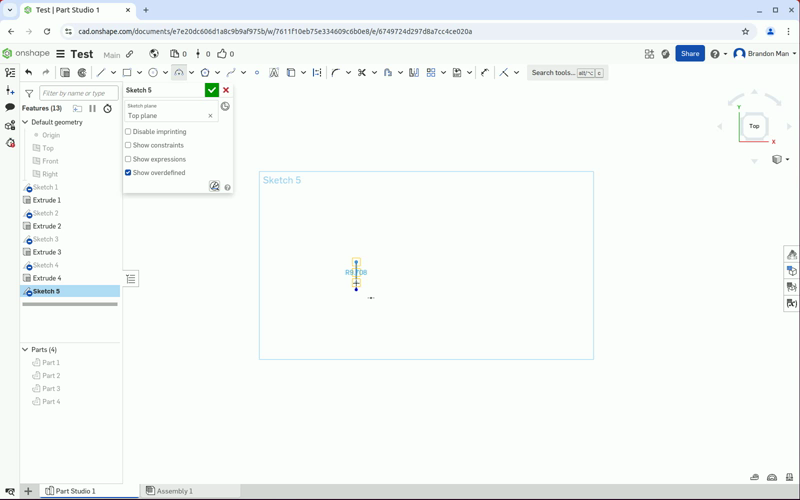
scroll(-6)
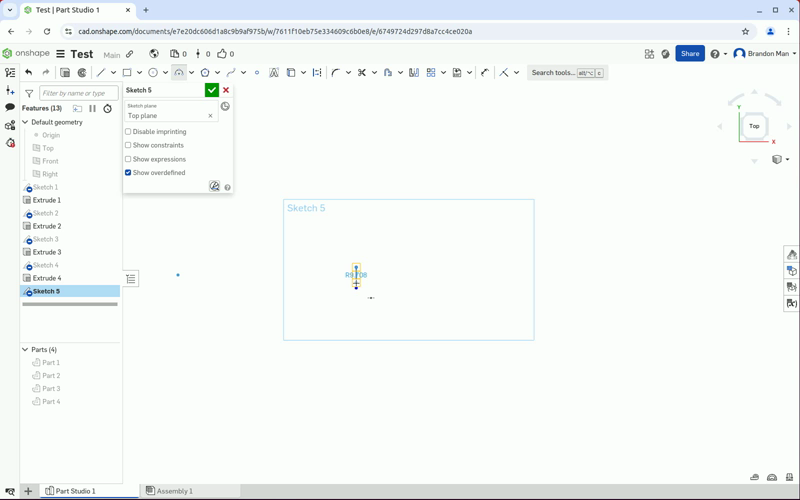
scroll(-6)
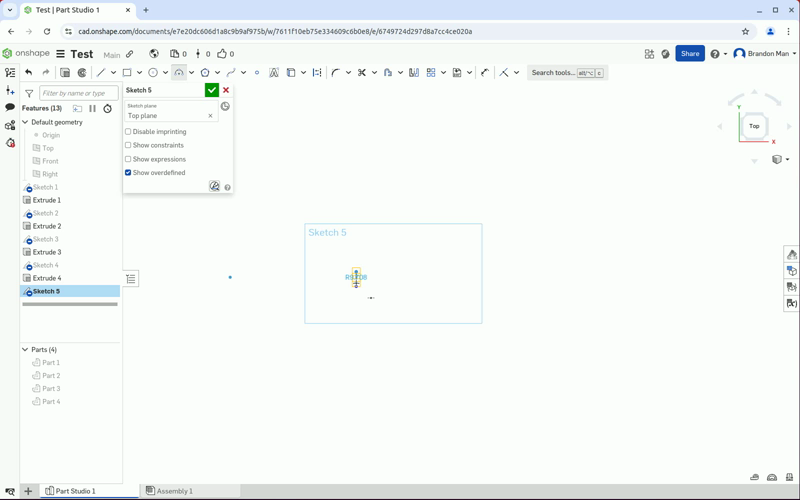
scroll(-6)
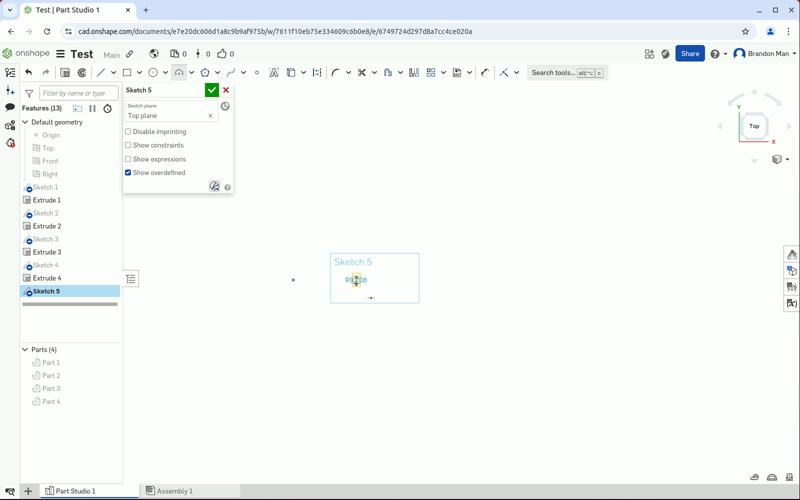
key_down(shift)
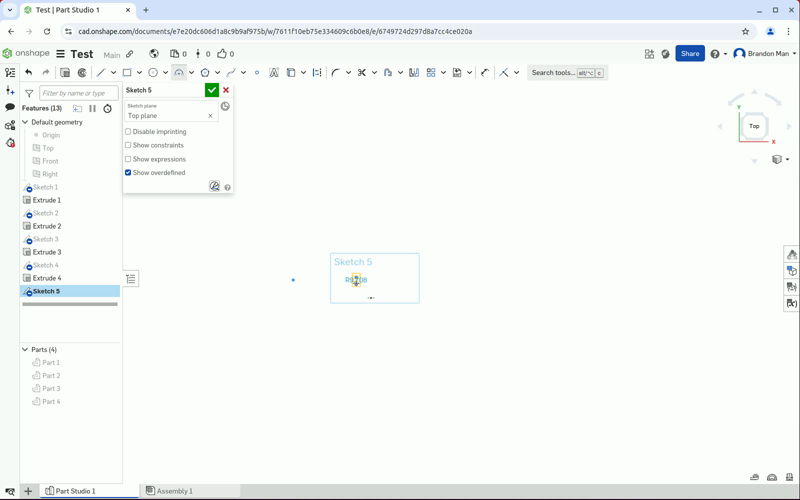
mouse_move(355, 279)
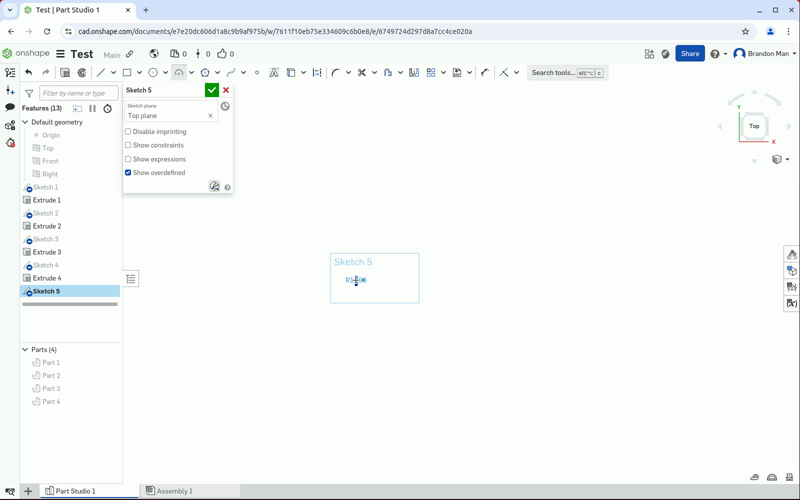
scroll(6)
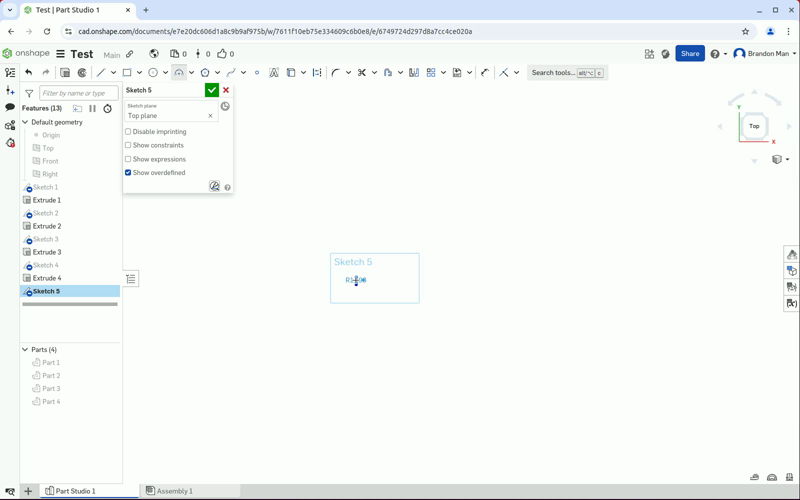
scroll(6)
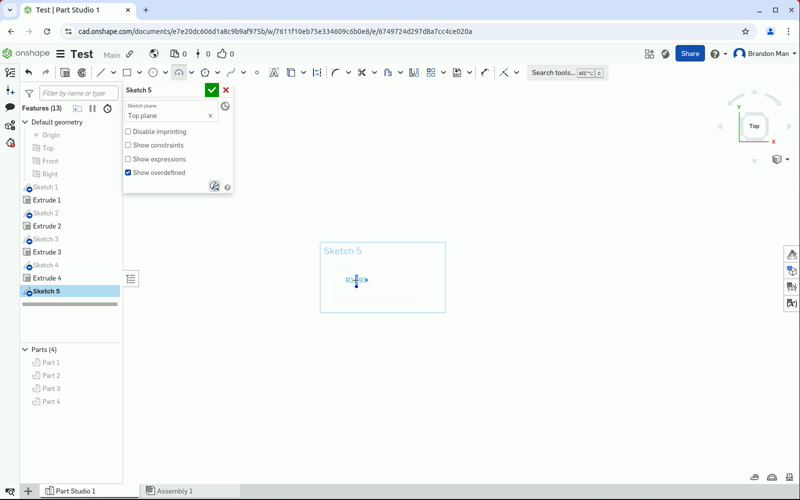
scroll(6)
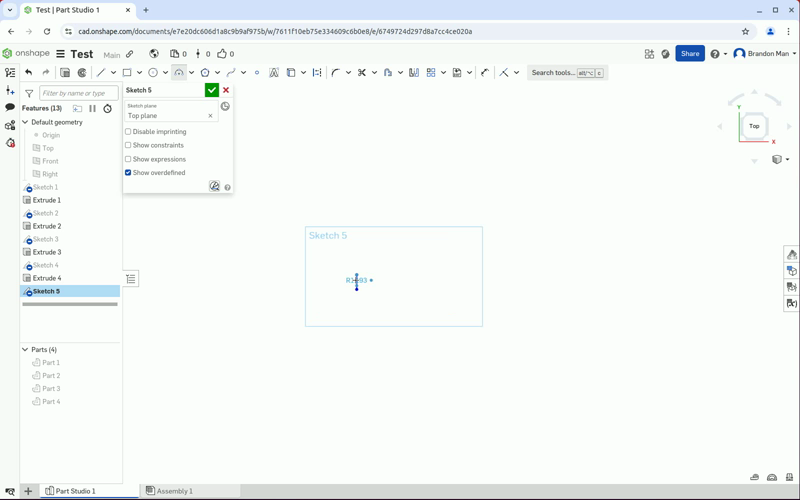
scroll(6)
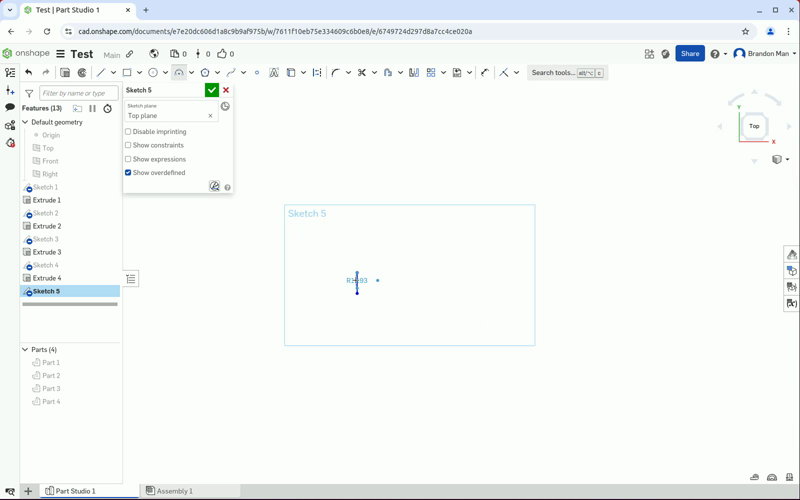
scroll(6)
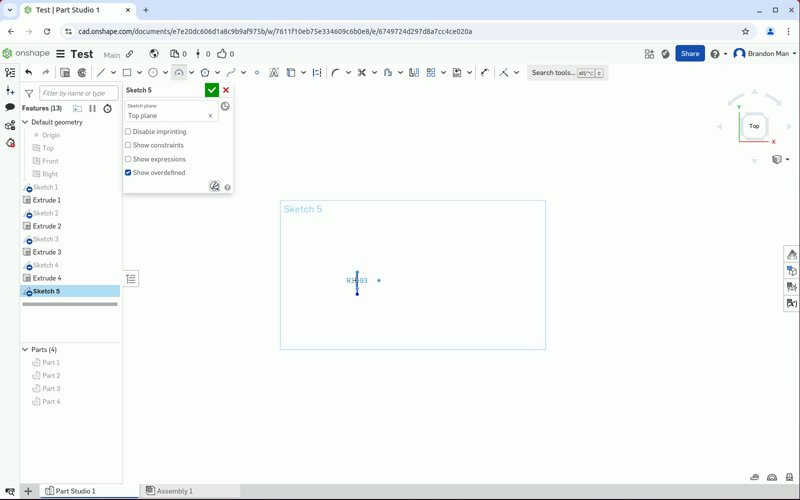
scroll(6)
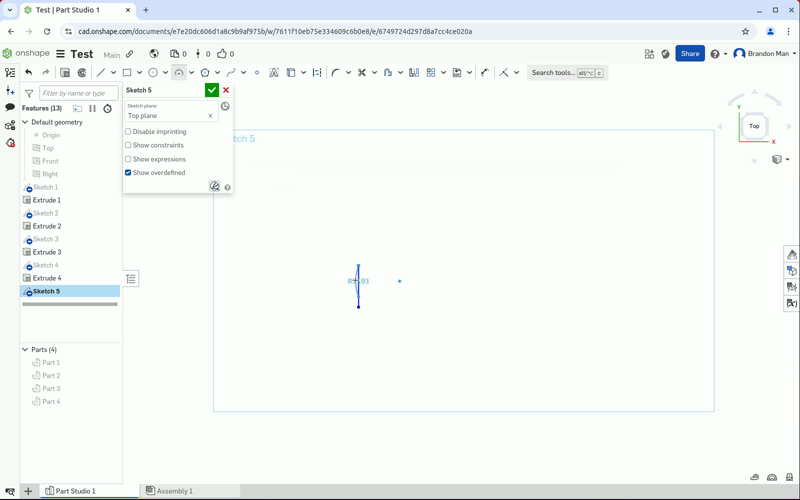
scroll(6)
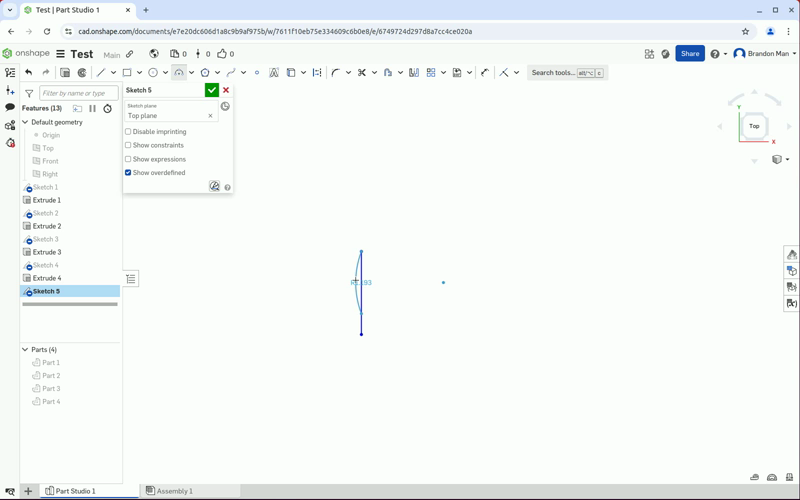
click(355, 279)
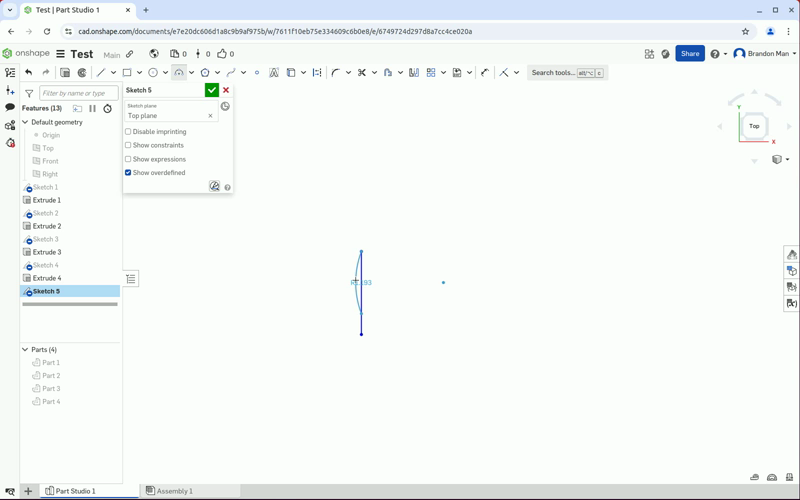
scroll(-6)
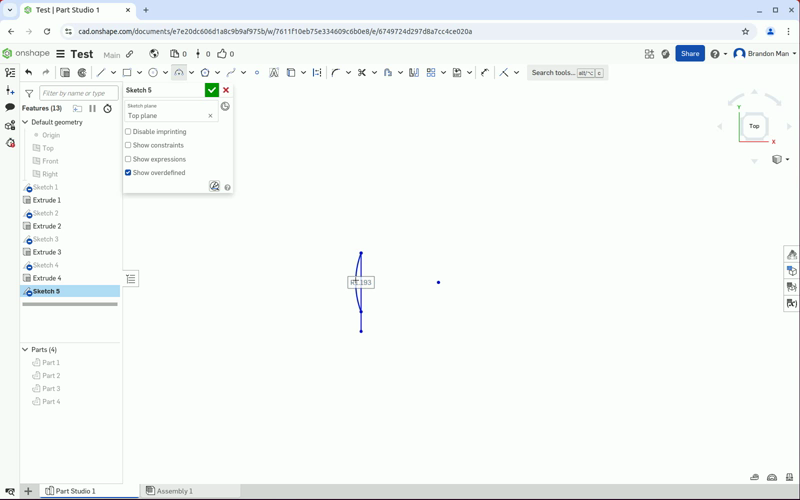
scroll(-6)
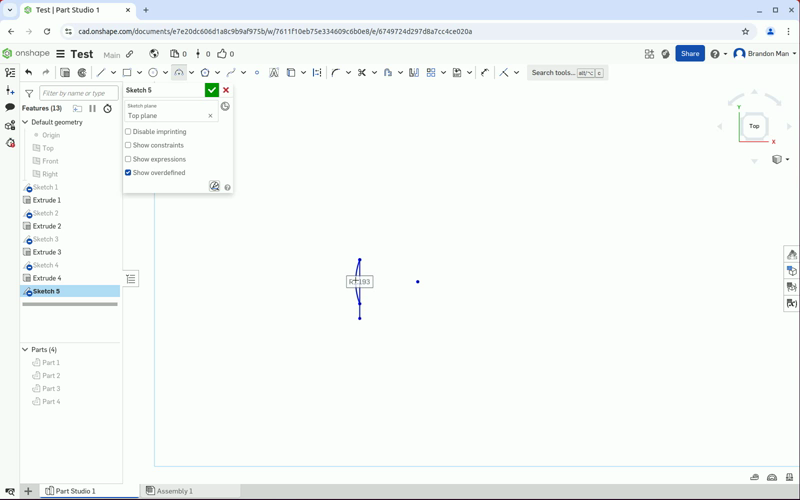
scroll(-6)
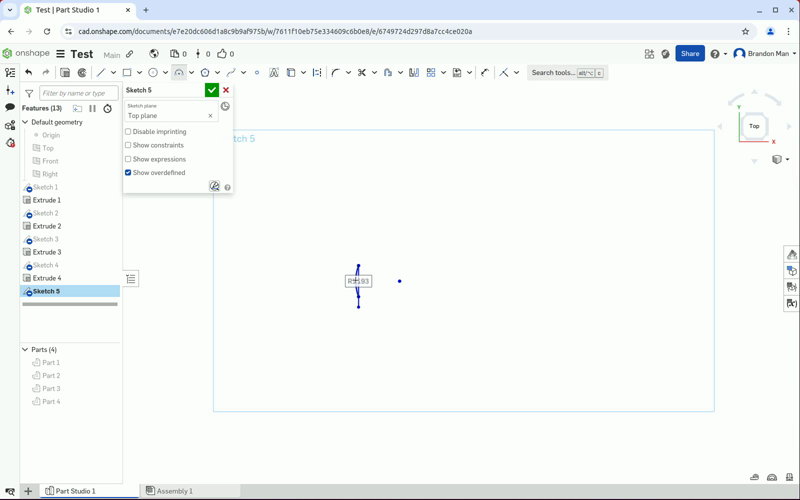
scroll(-6)
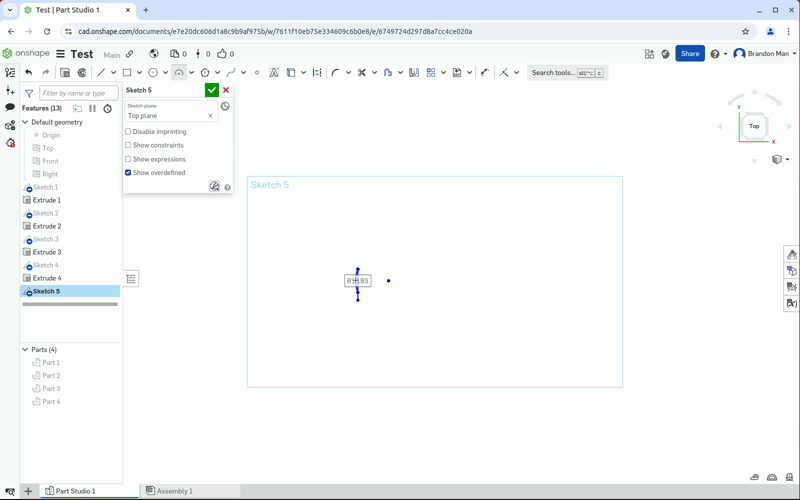
scroll(-6)
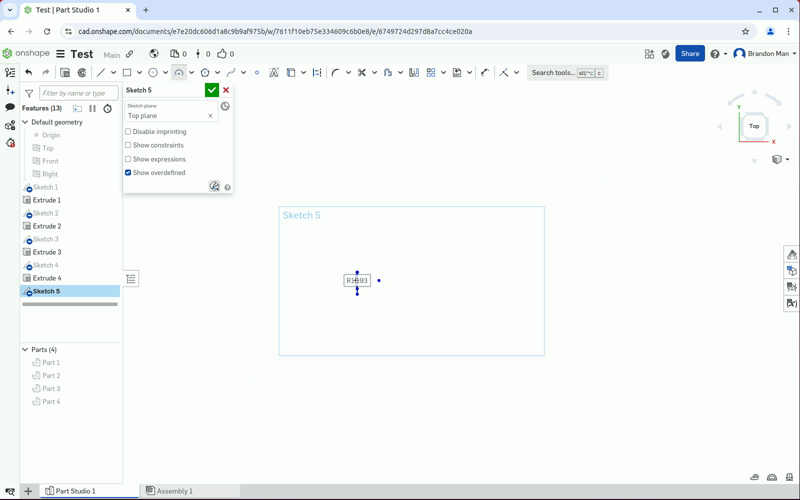
scroll(-6)
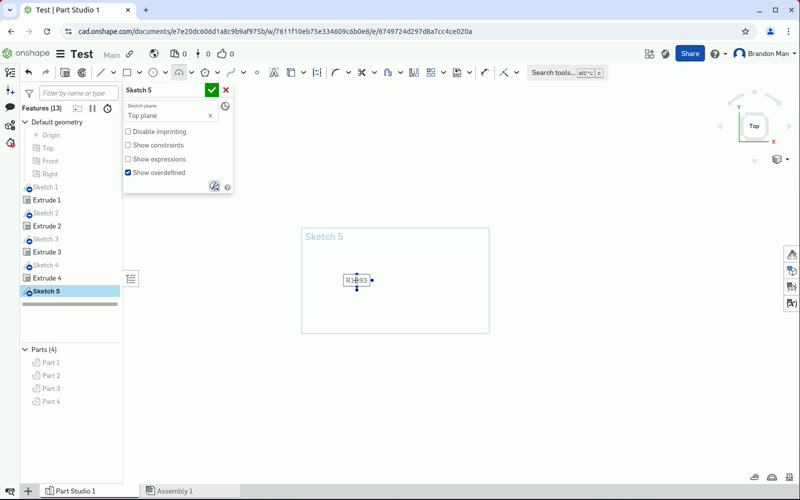
scroll(-6)
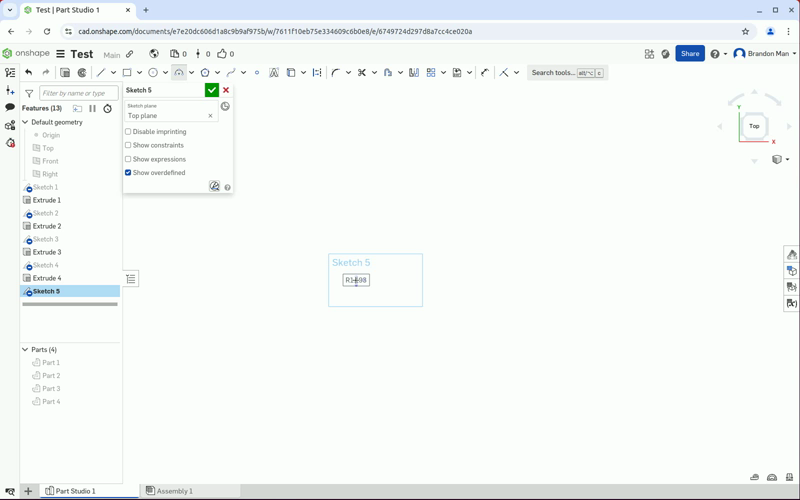
key_up(shift)
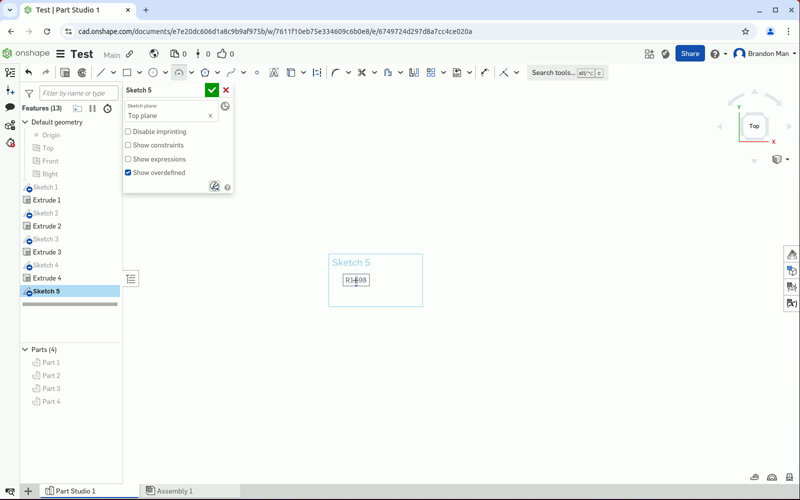
key(esc)
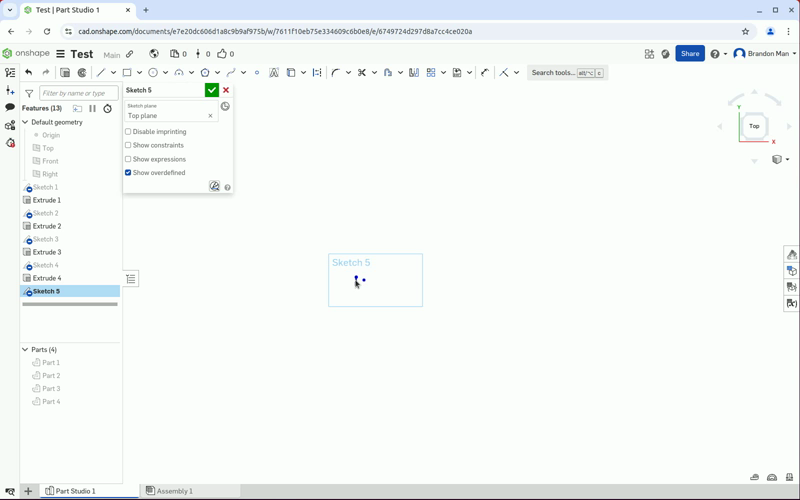
mouse_move(356, 280)
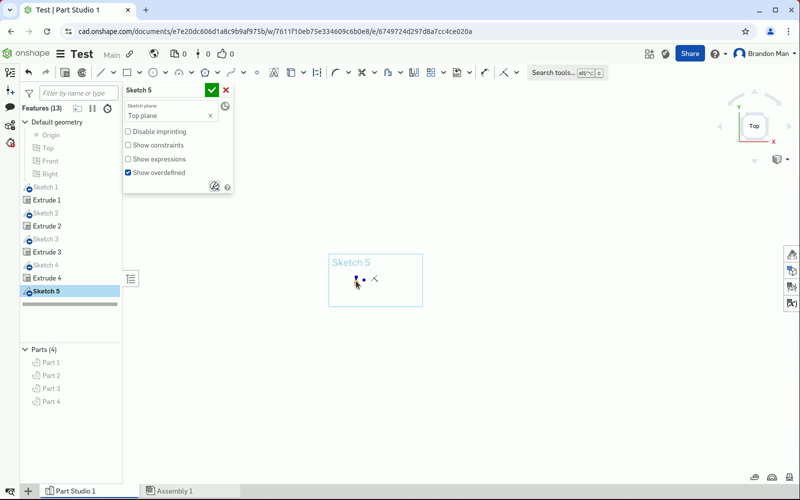
scroll(6)
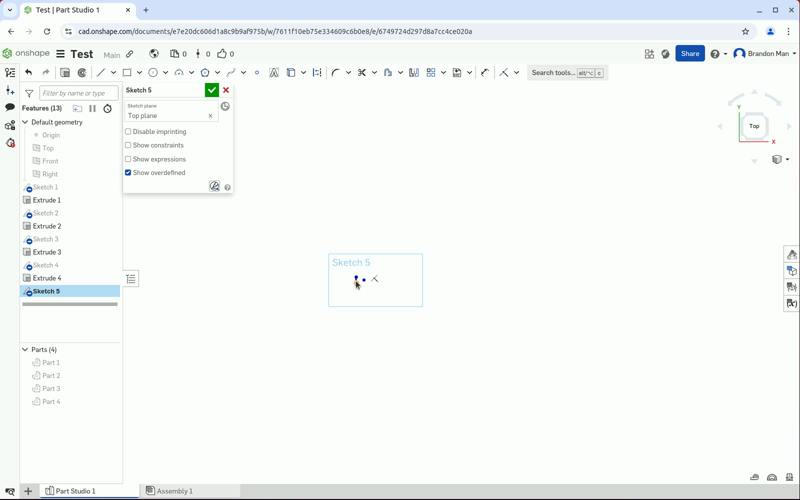
scroll(6)
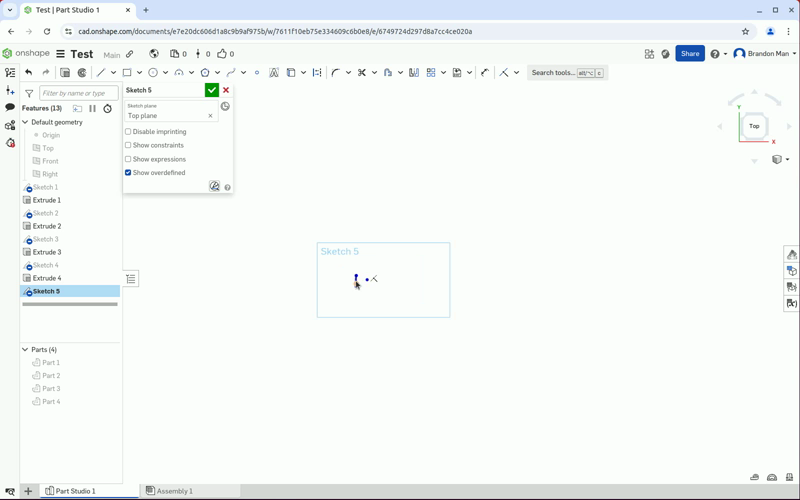
scroll(6)
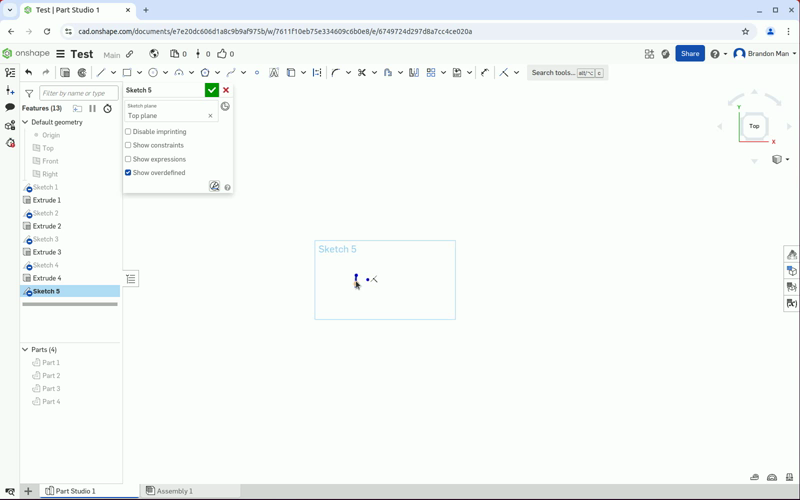
scroll(6)
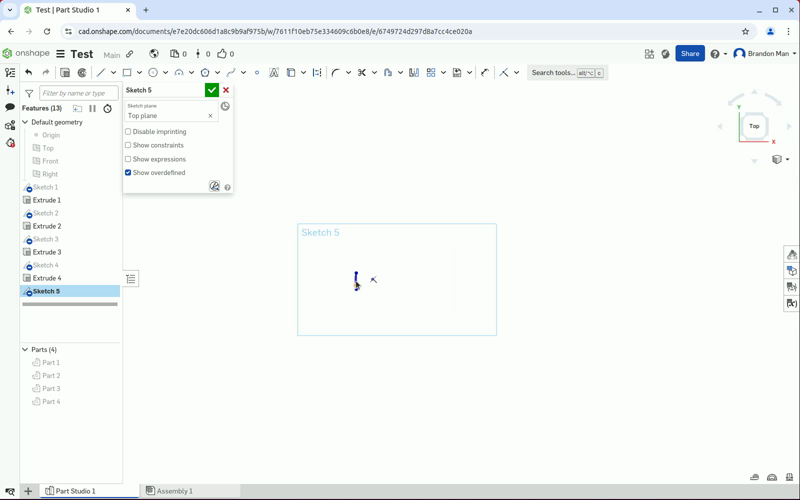
scroll(6)
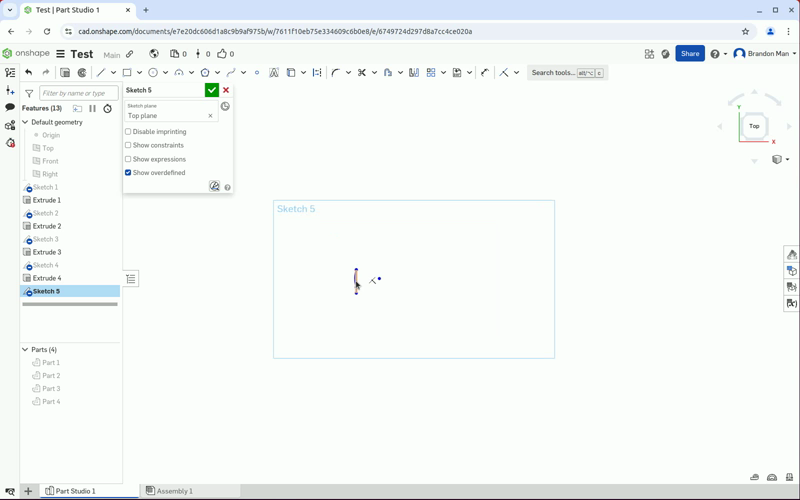
scroll(6)
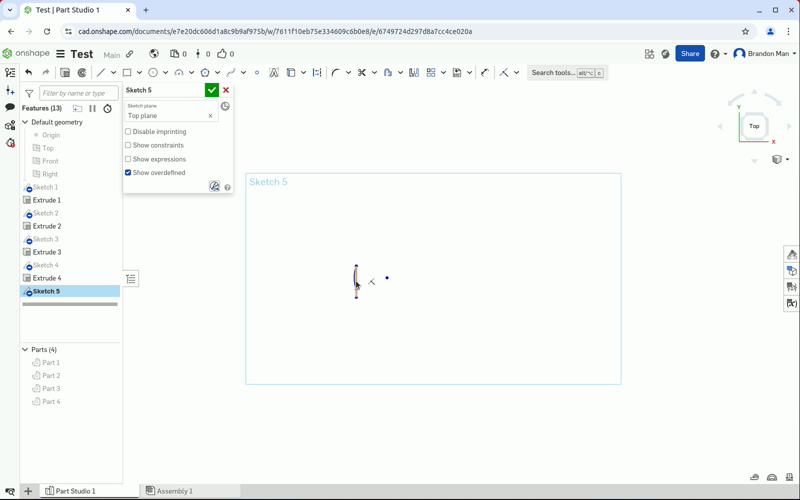
scroll(6)
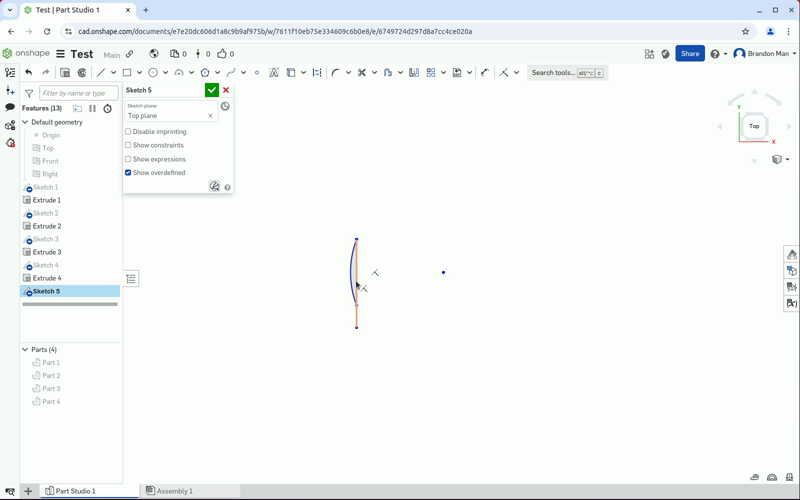
click(356, 280)
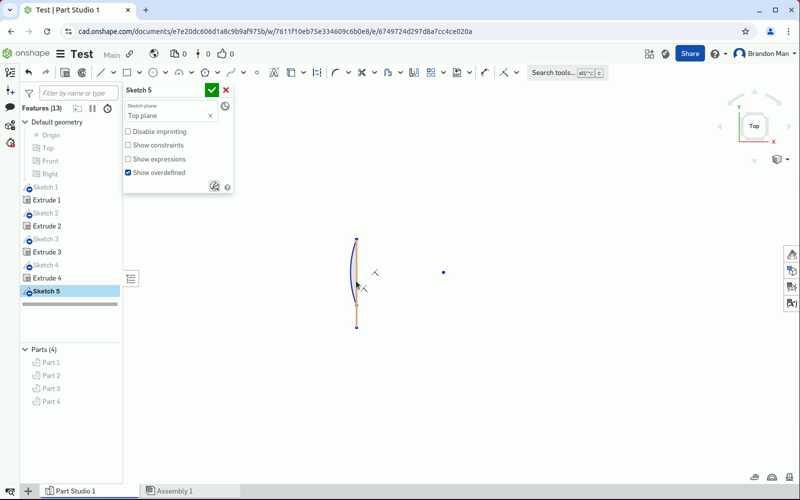
scroll(-6)
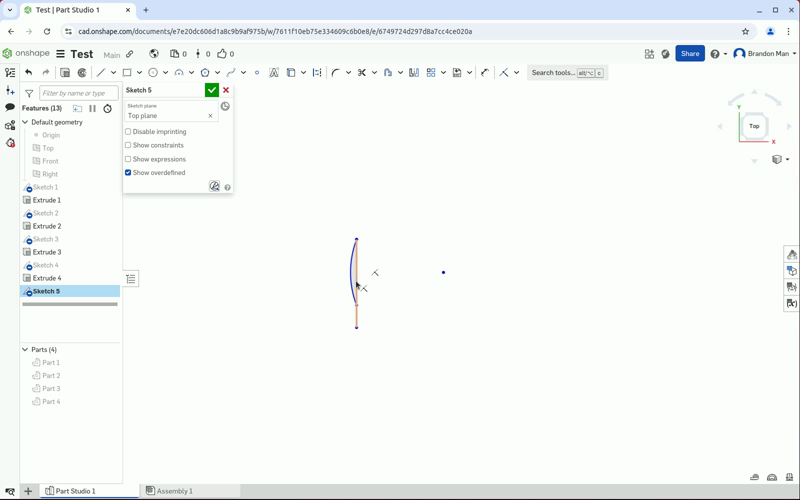
scroll(-6)
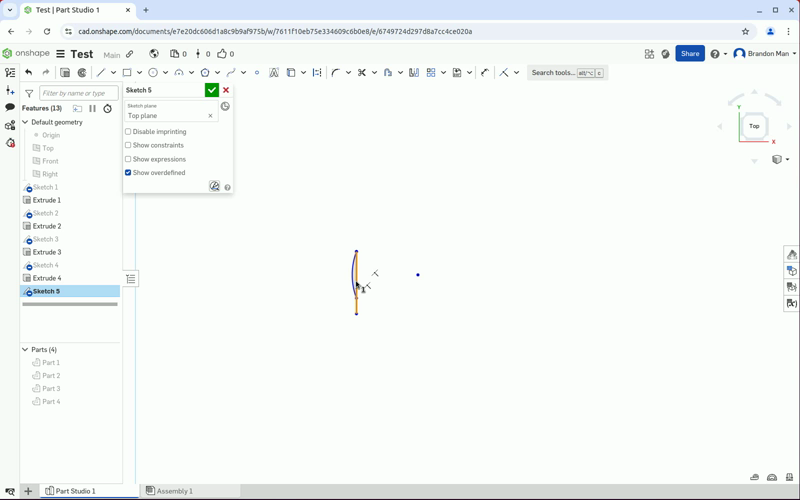
scroll(-6)
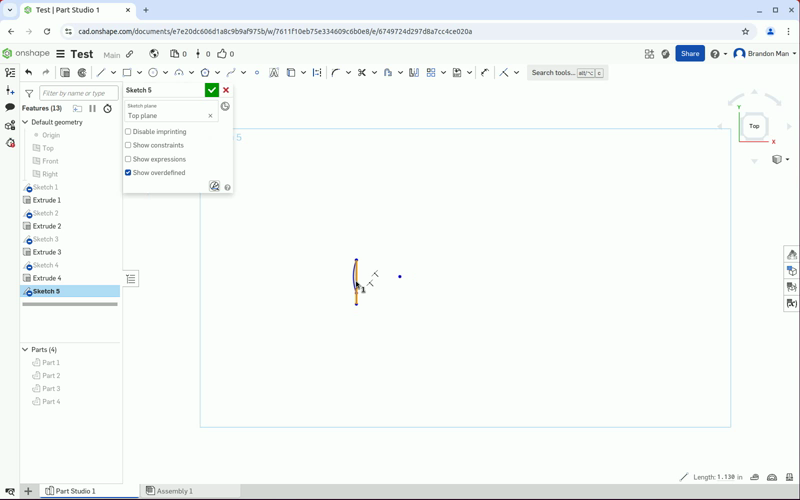
scroll(-6)
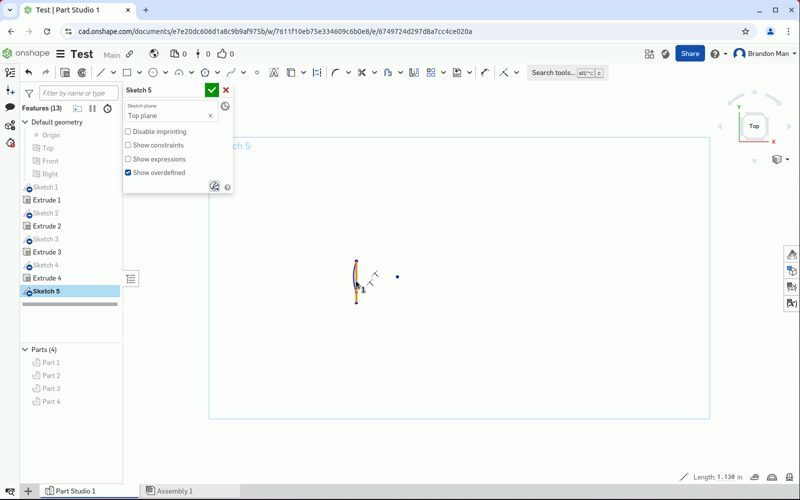
scroll(-6)
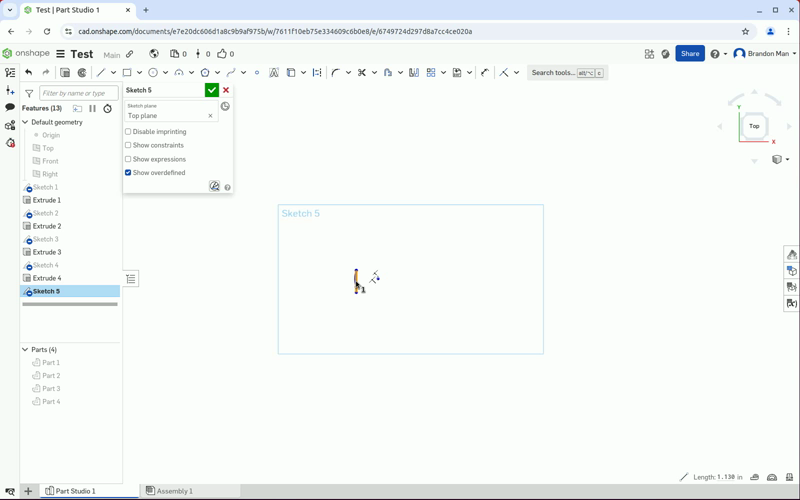
scroll(-6)
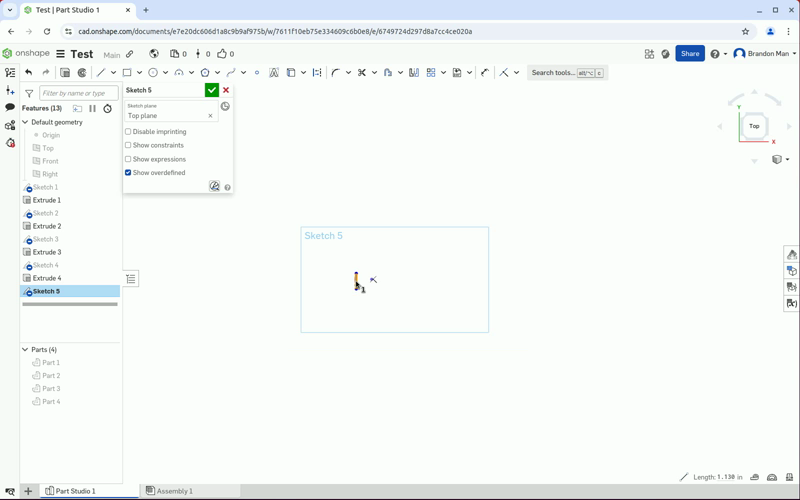
scroll(-6)
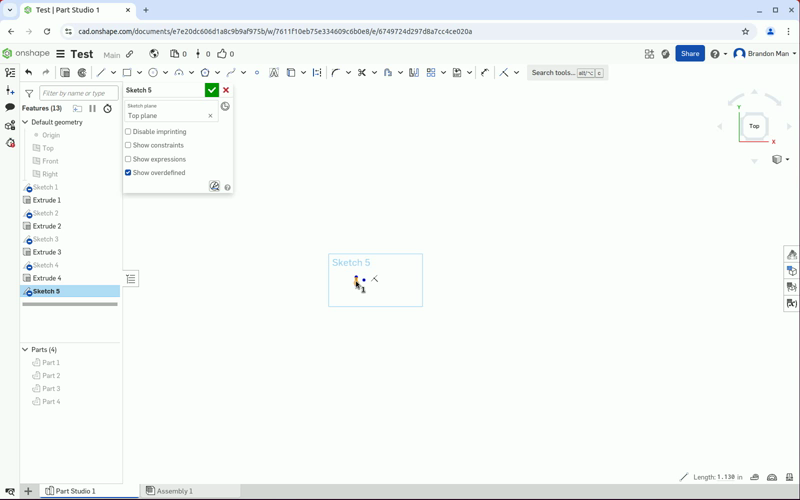
mouse_move(73, 352)
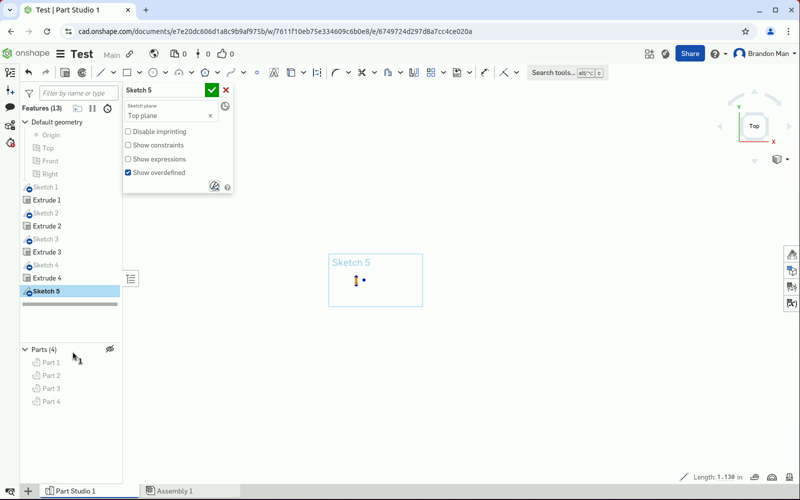
key(shift+y)
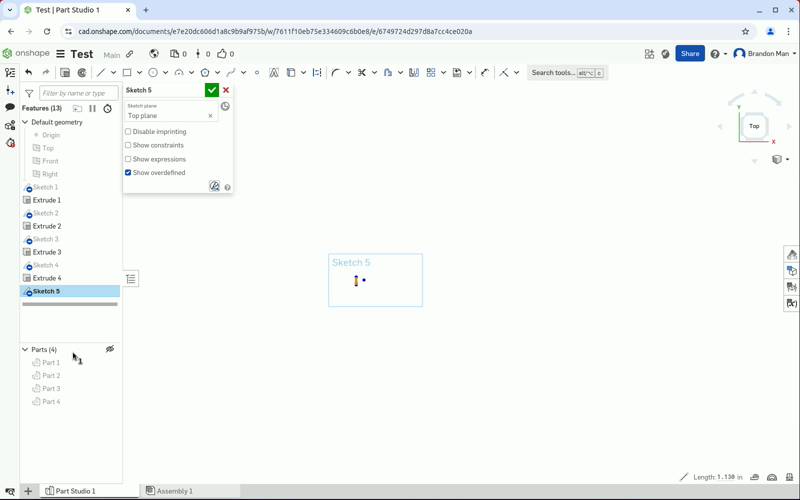
key(shift+e)
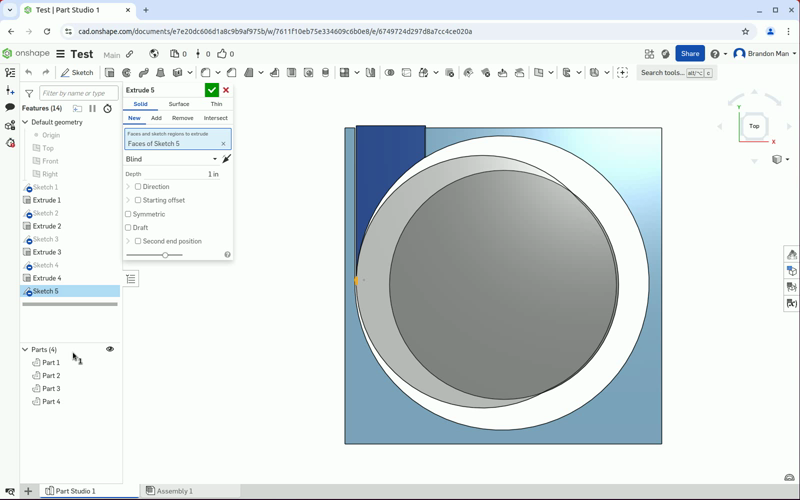
mouse_move(143, 106)
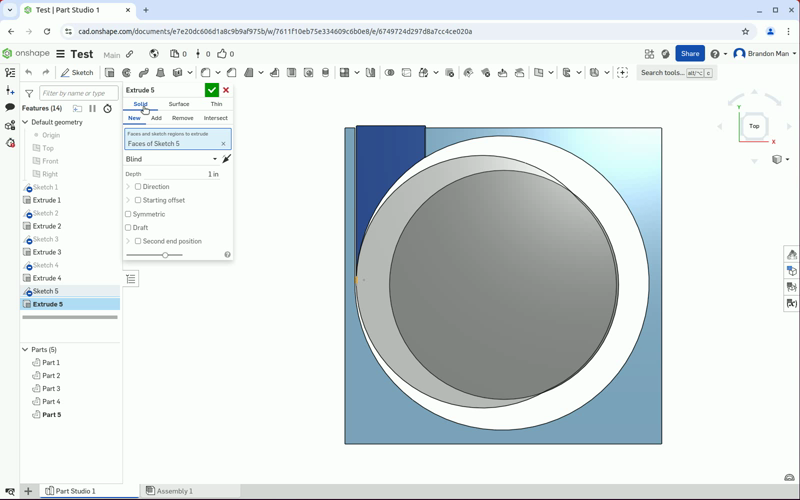
click(143, 106)
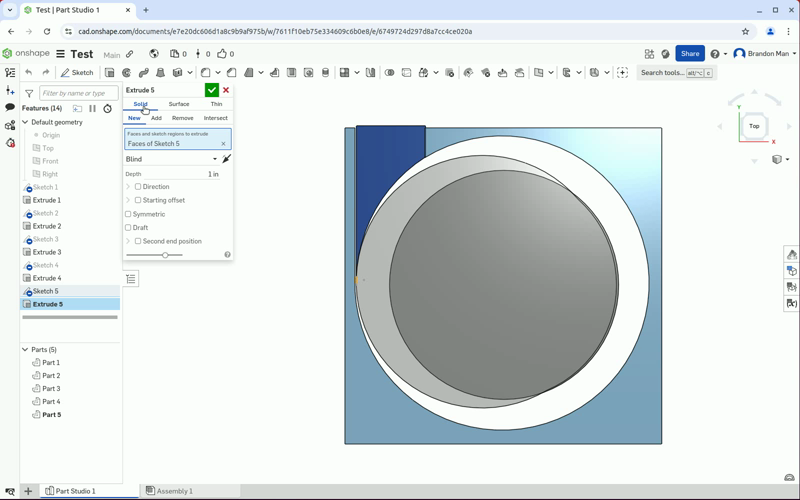
mouse_move(137, 120)
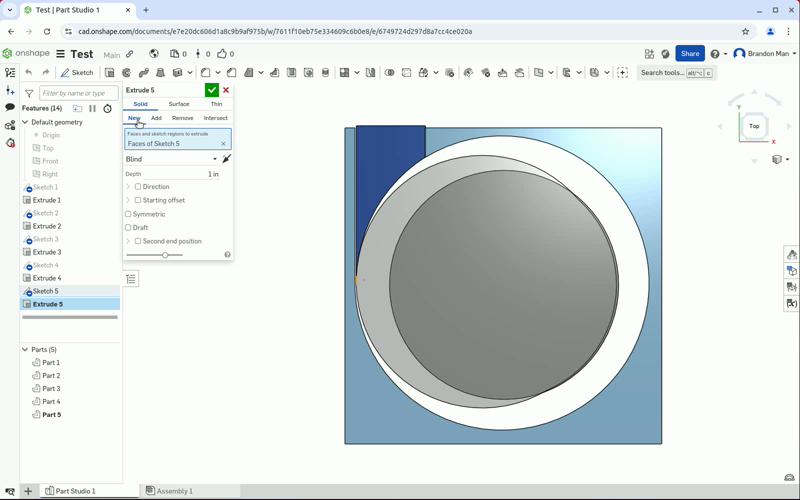
click(137, 120)
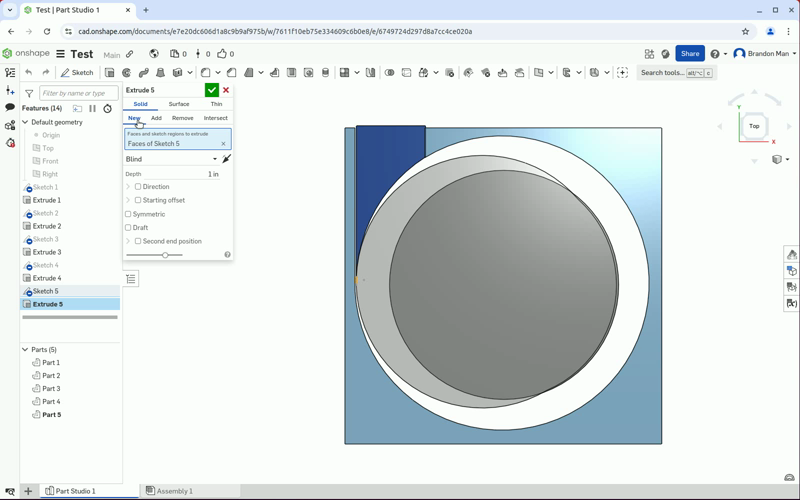
key(tab, 4)
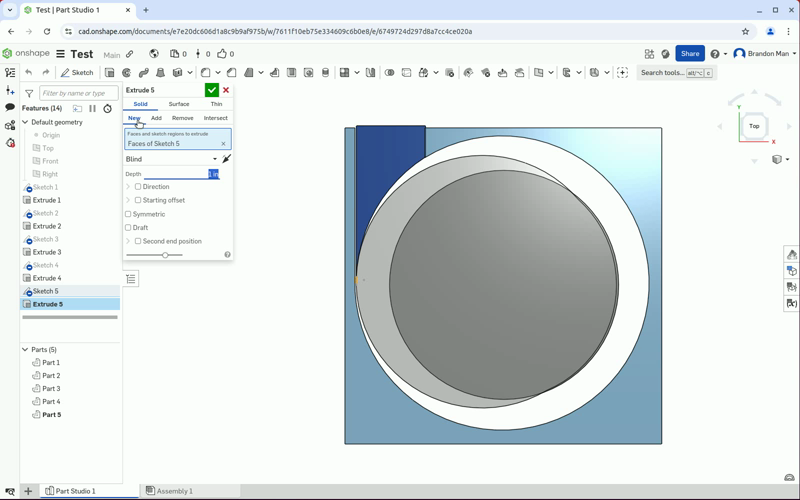
text(-0.963)
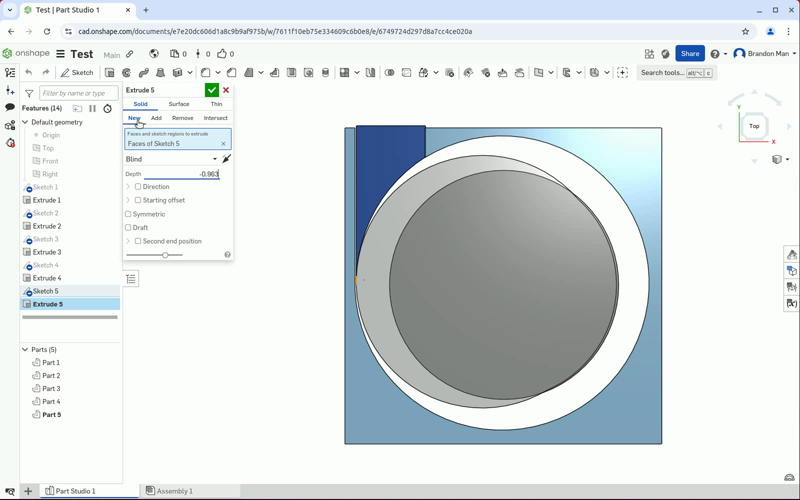
key(enter)
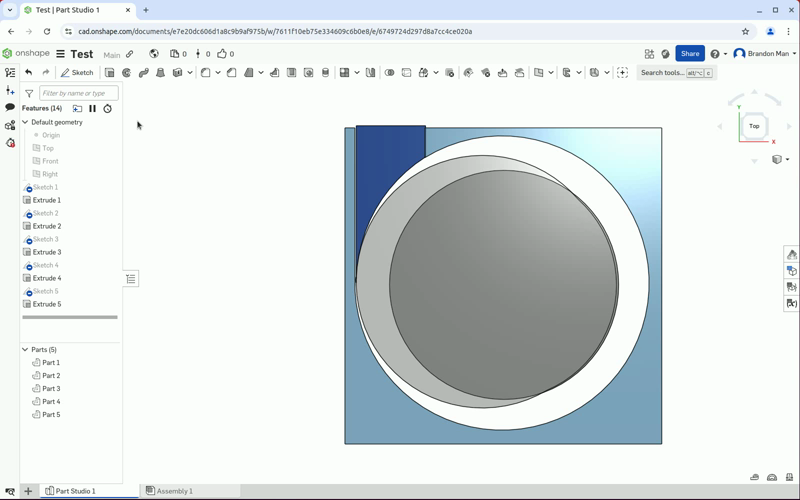
key(shift+h)
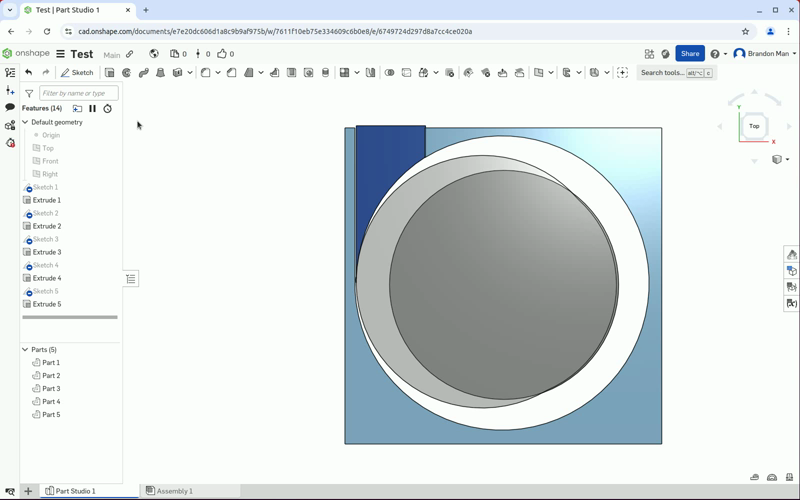
key(shift+h)
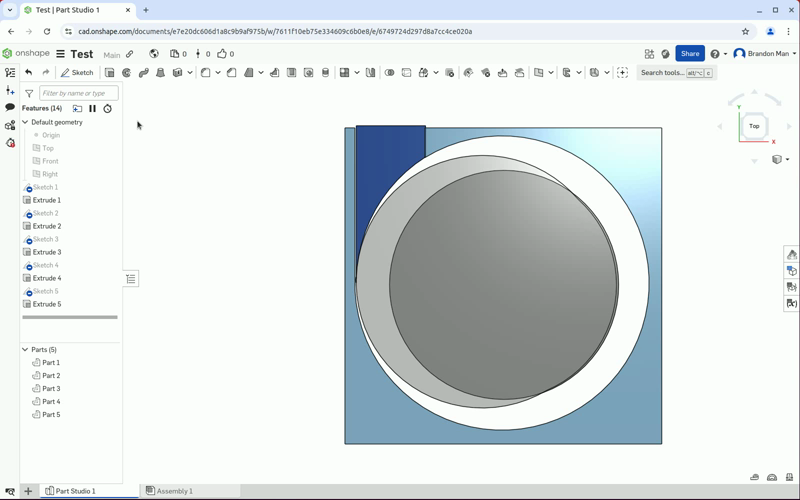
key(shift+7)
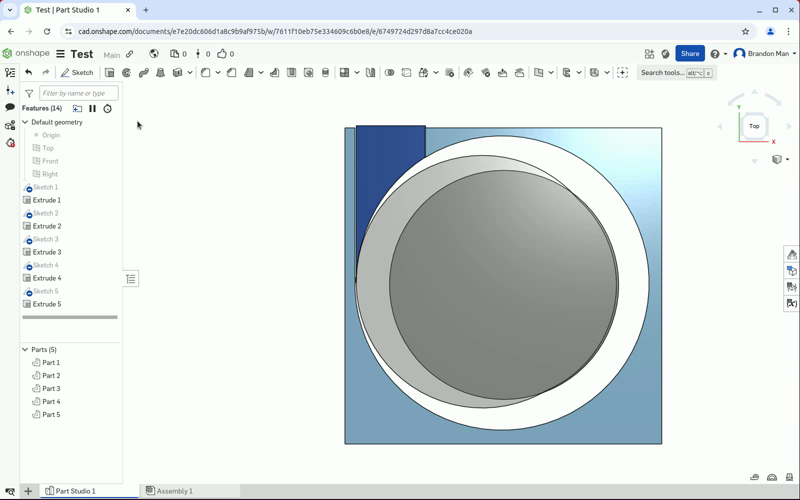
key(up, 3)
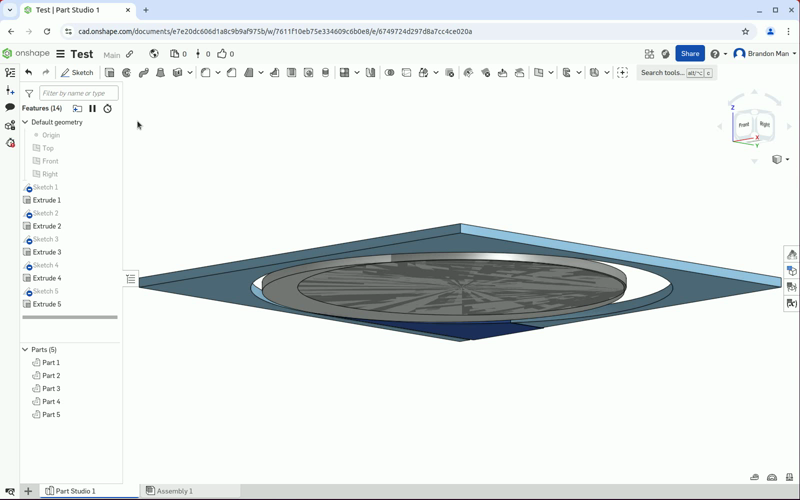
key(left, 3)
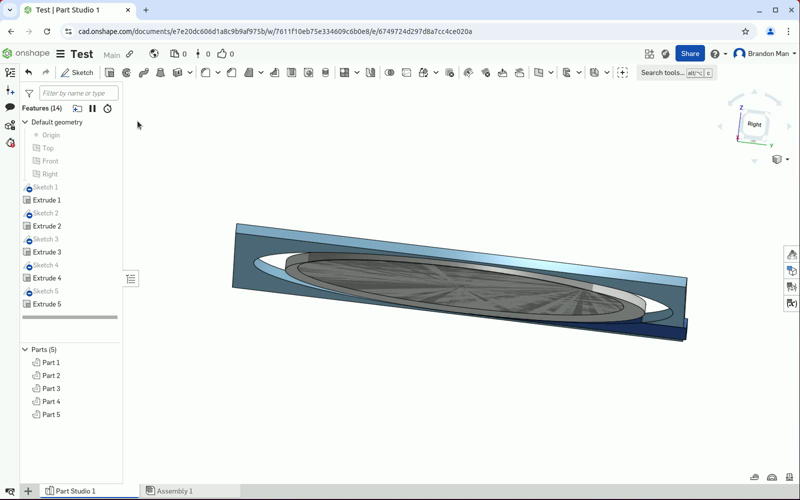
key(right, 3)
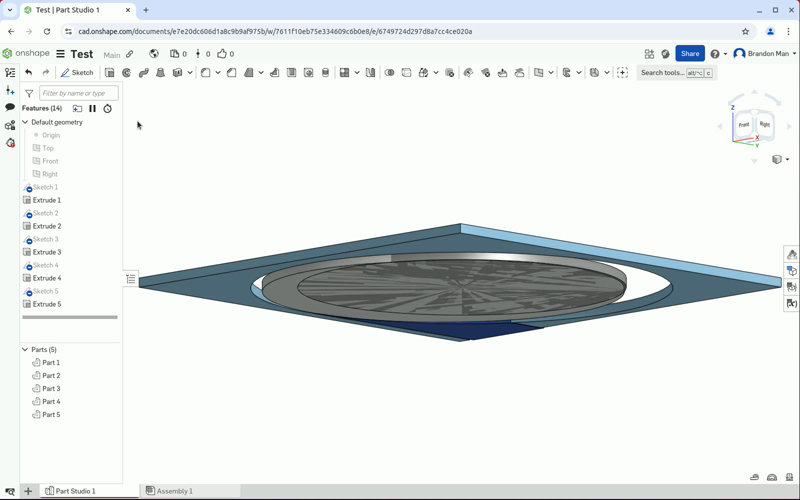
key(down, 3)
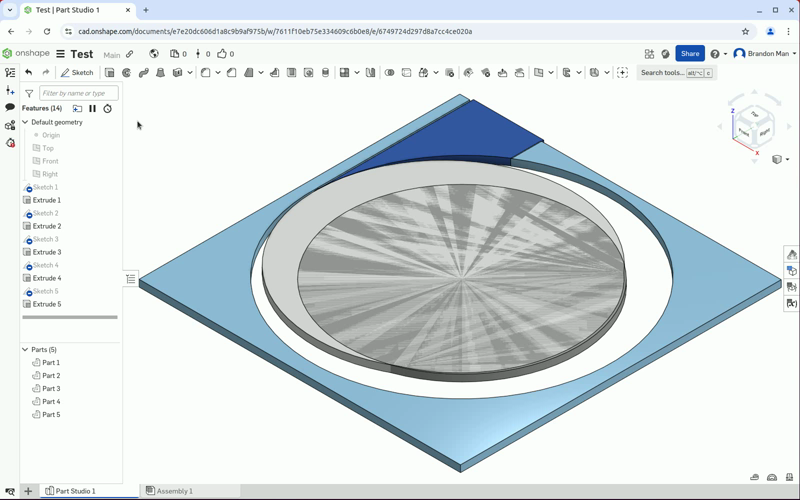
mouse_move(73, 189)
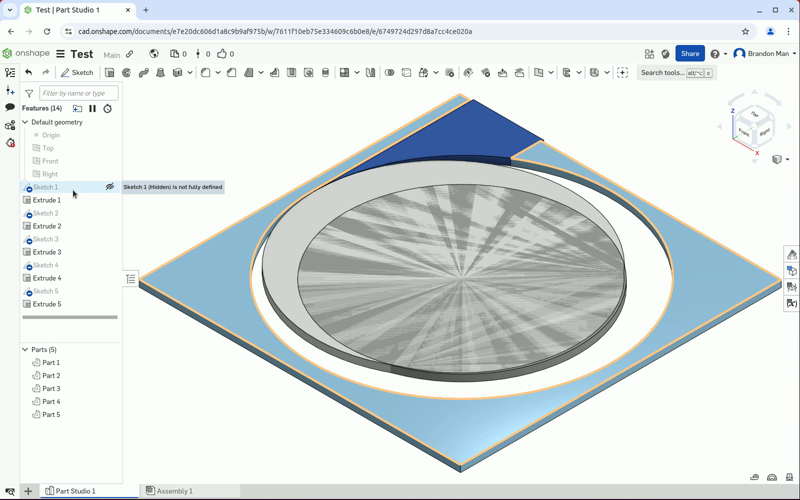
click(73, 189)